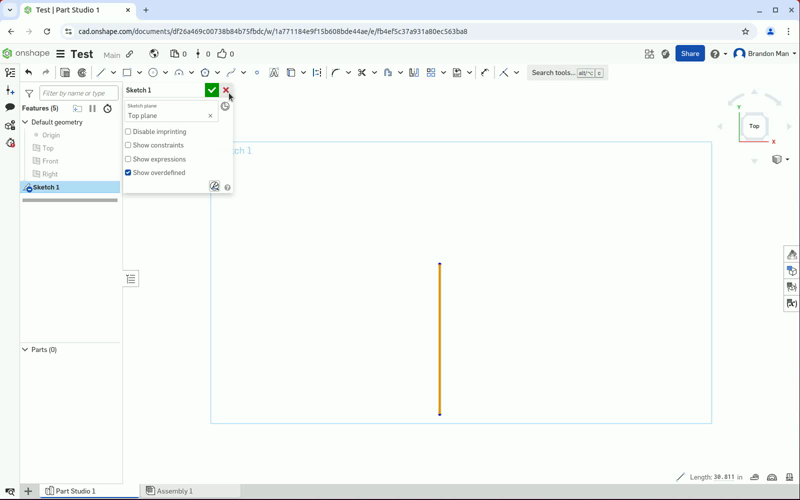
key(shift+h)
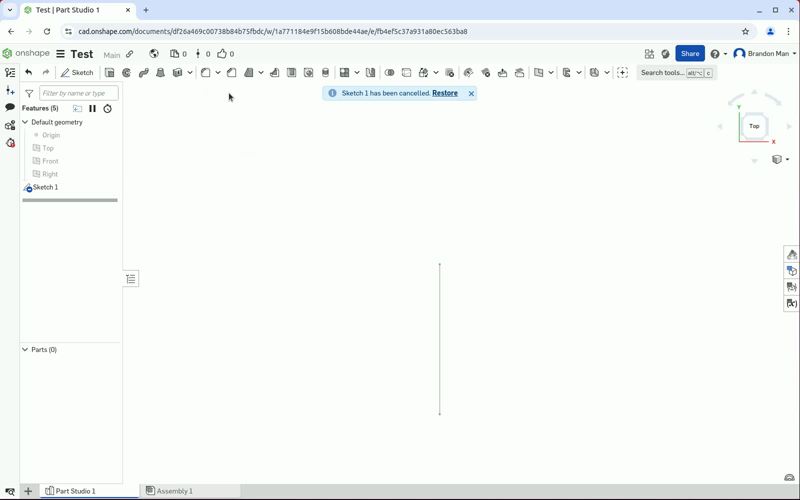
key(shift+s)
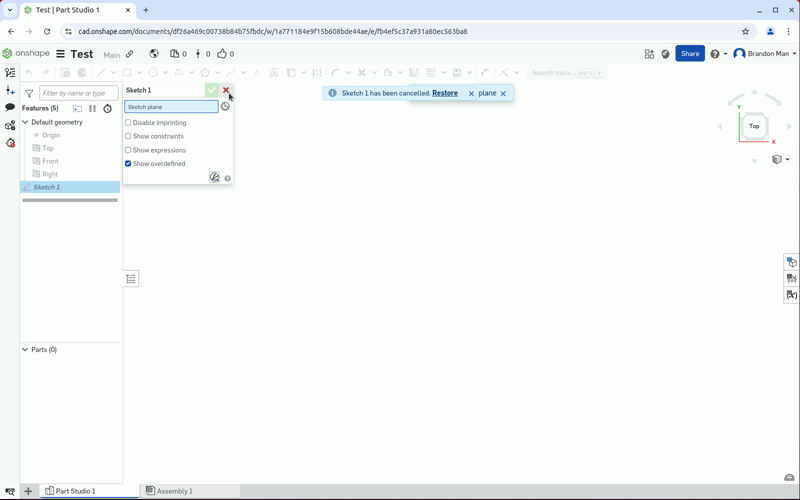
mouse_move(73, 150)
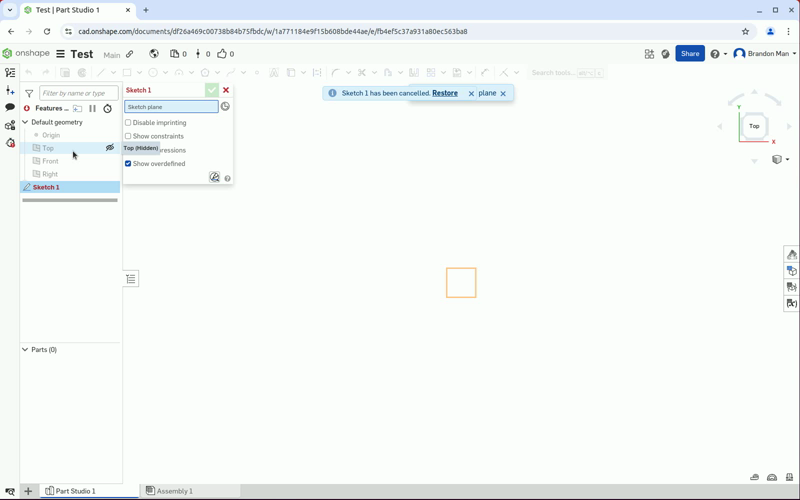
click(73, 150)
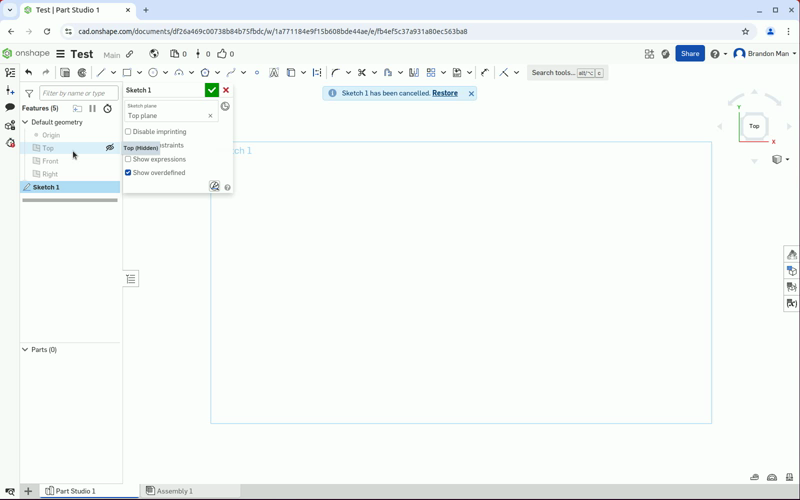
mouse_move(73, 352)
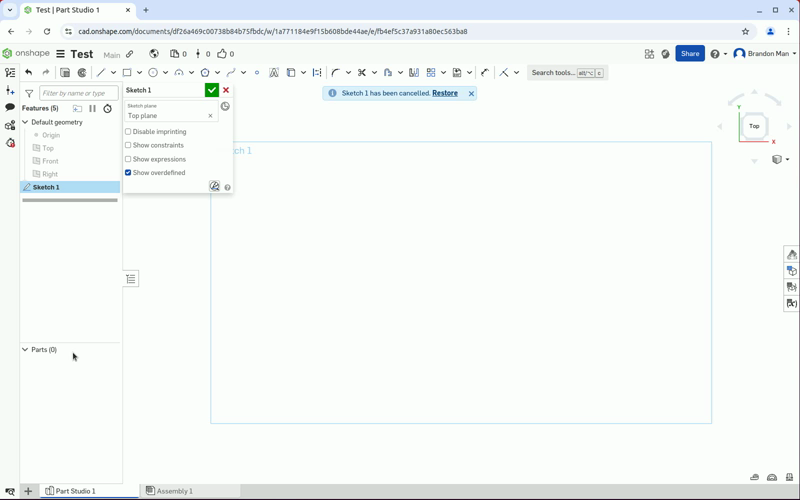
key(y)
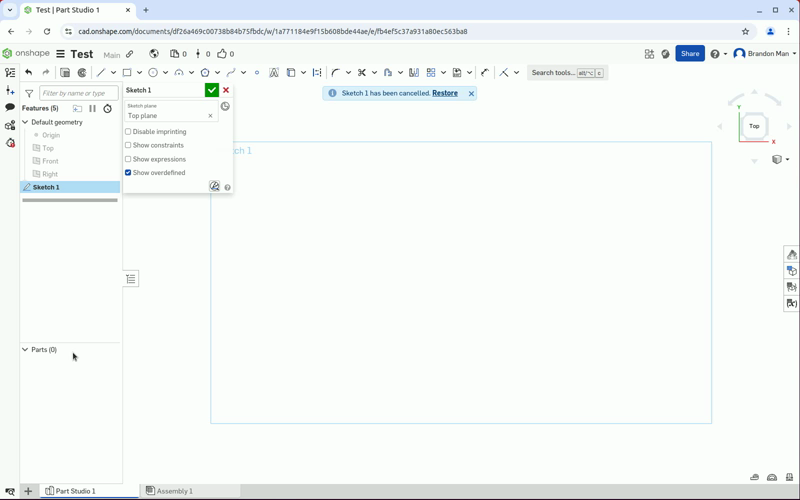
key(l)
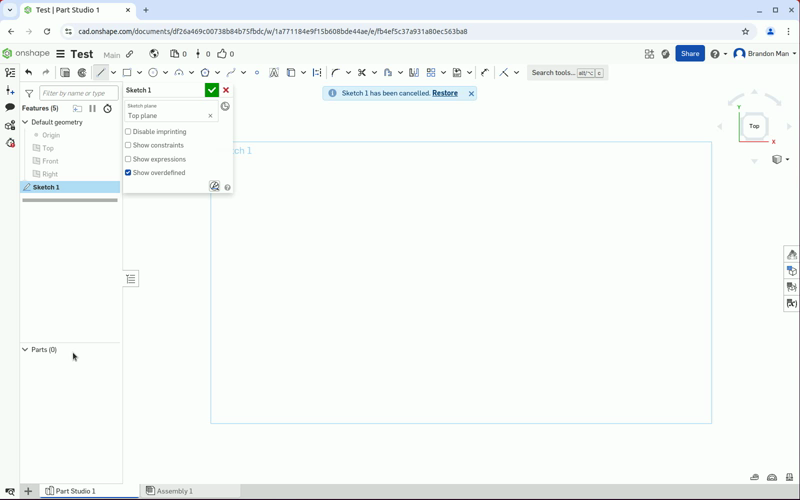
key_down(shift)
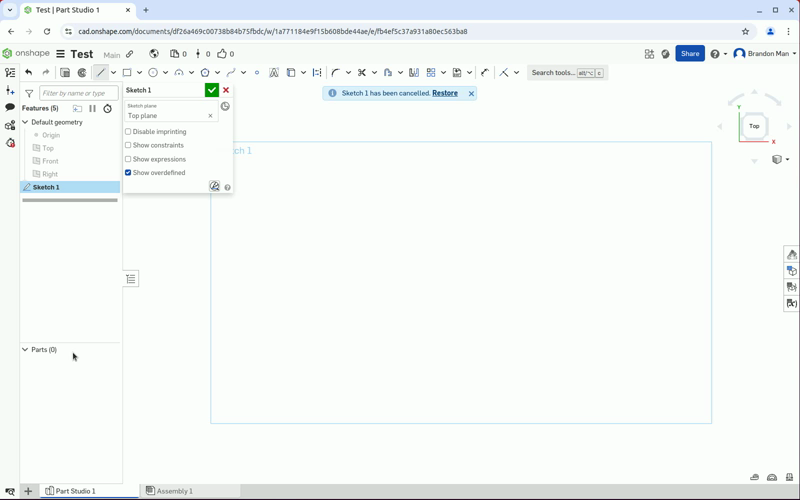
mouse_move(348, 301)
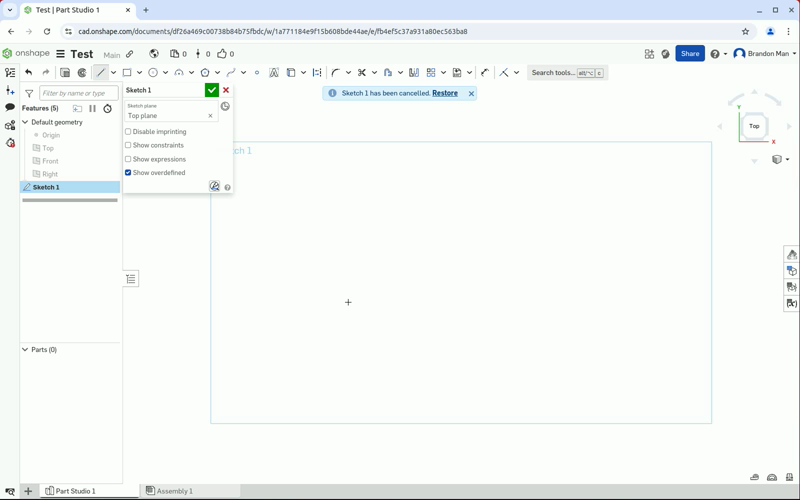
click(348, 301)
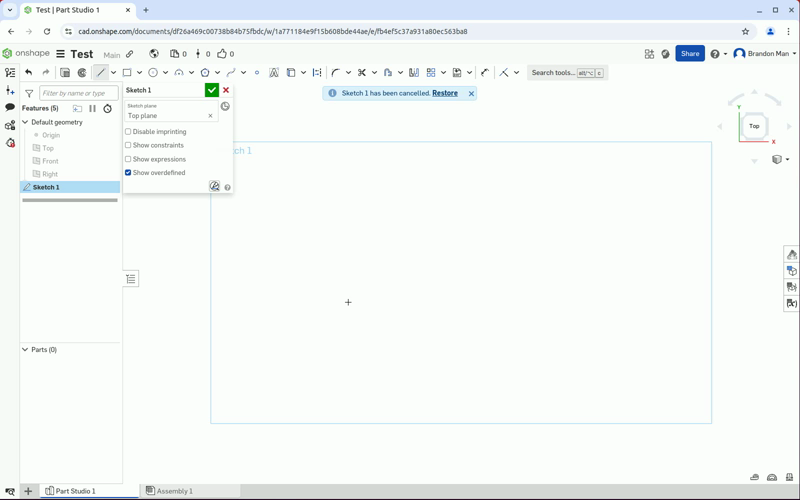
key_up(shift)
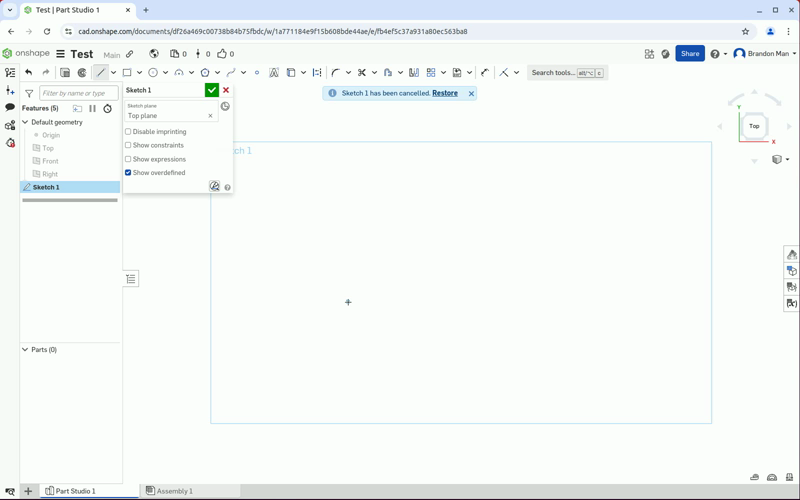
key_down(shift)
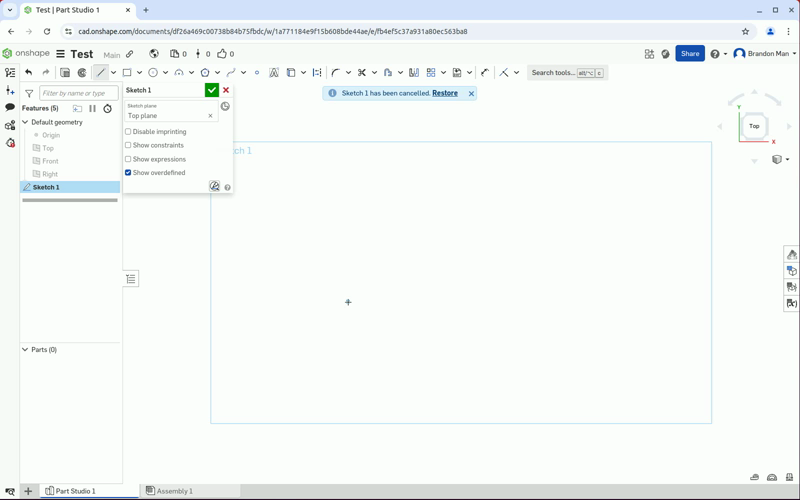
mouse_move(378, 301)
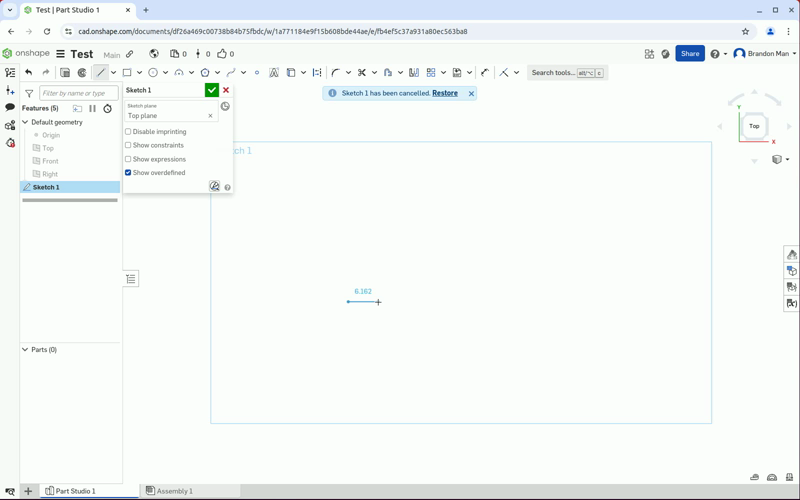
mouse_move(376, 301)
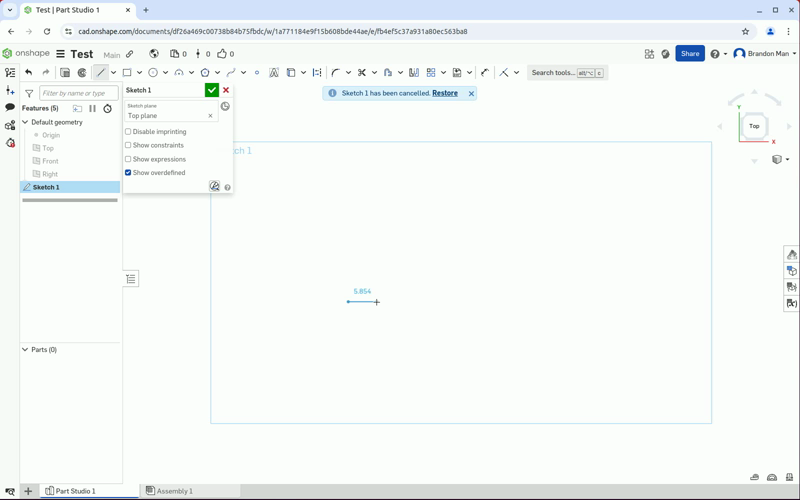
click(376, 301)
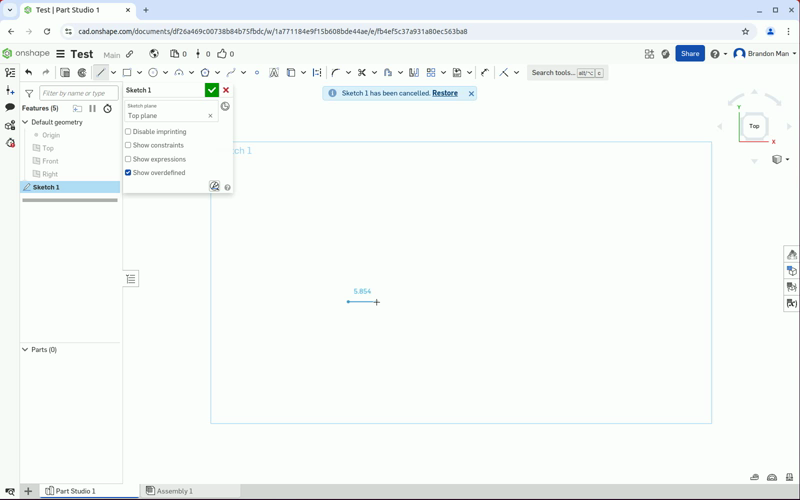
key_up(shift)
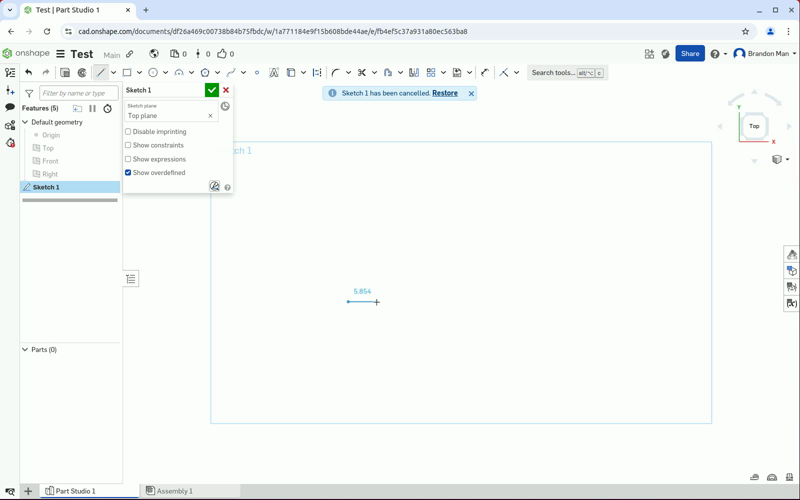
key(esc)
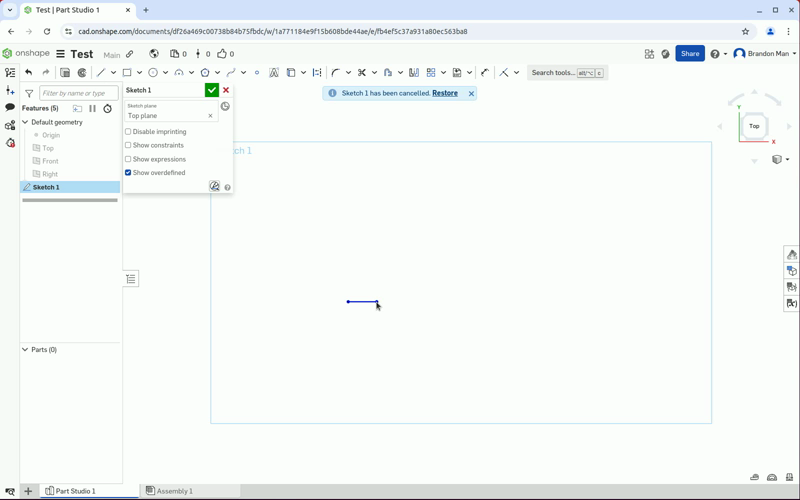
key(a)
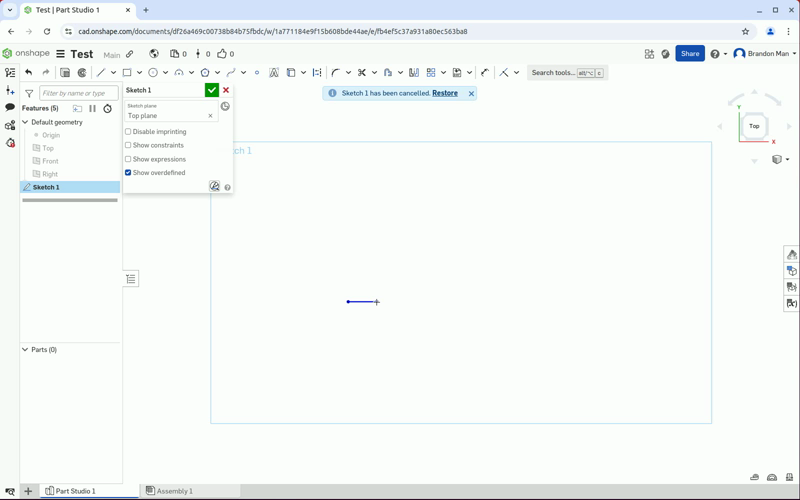
mouse_move(376, 301)
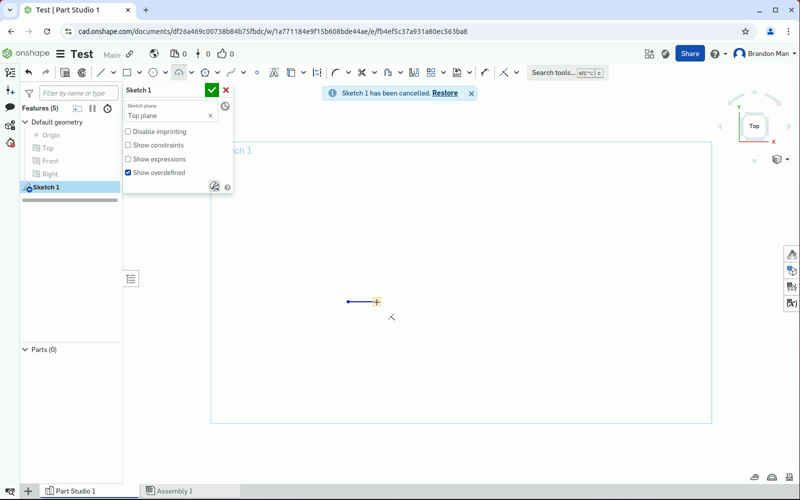
click(376, 301)
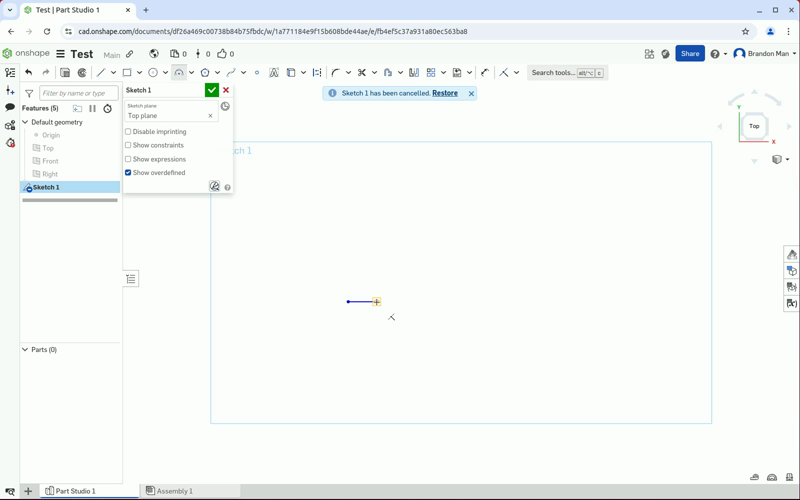
key_down(shift)
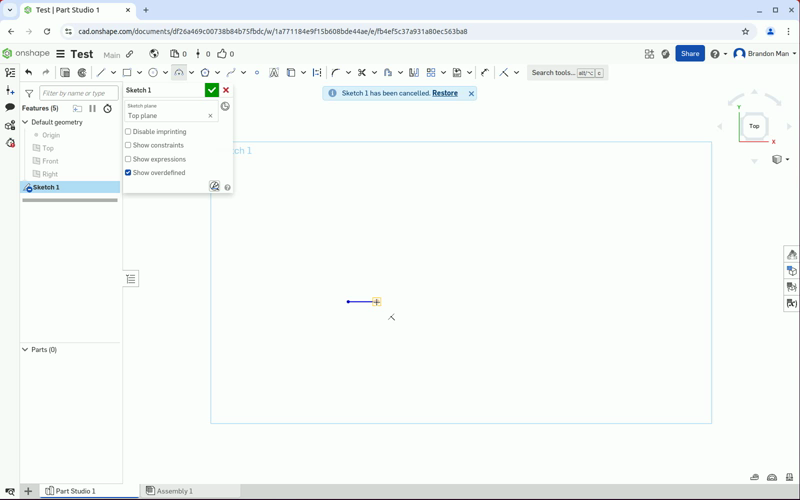
mouse_move(383, 297)
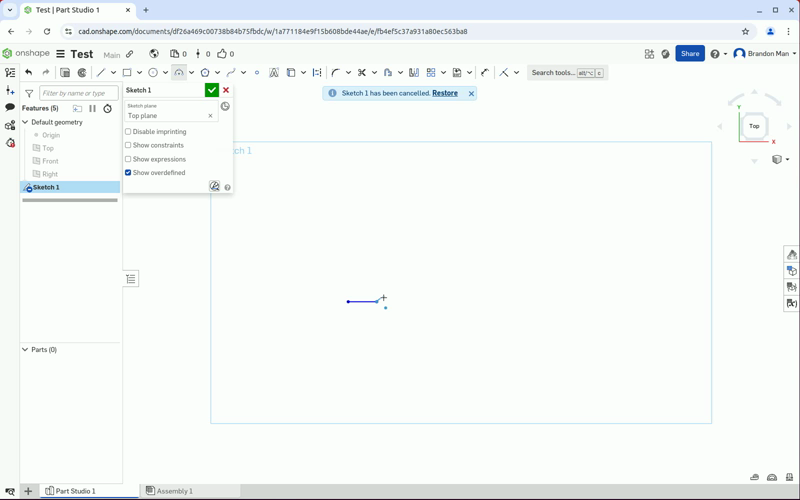
click(383, 297)
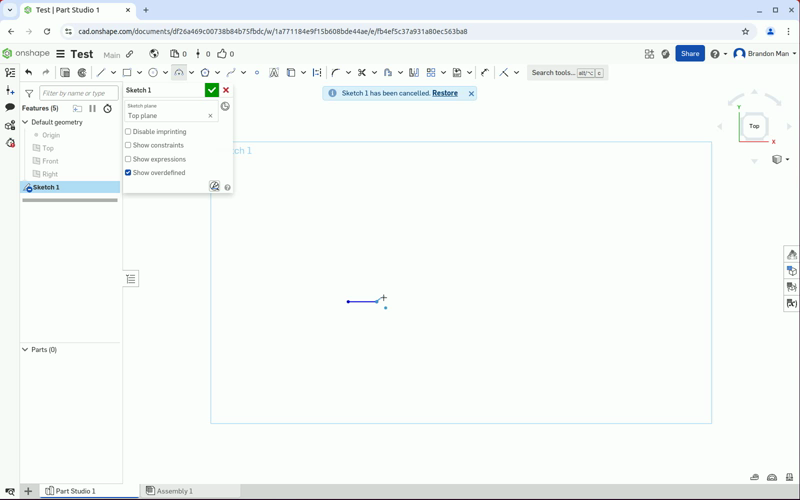
mouse_move(379, 298)
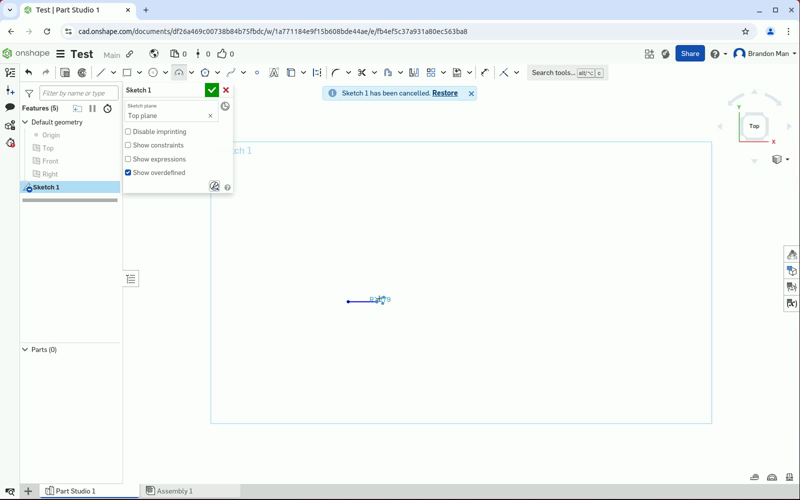
click(379, 298)
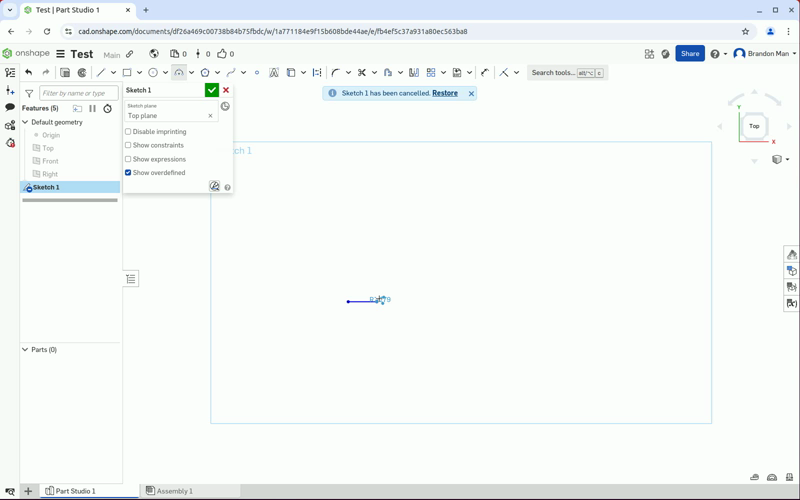
key_up(shift)
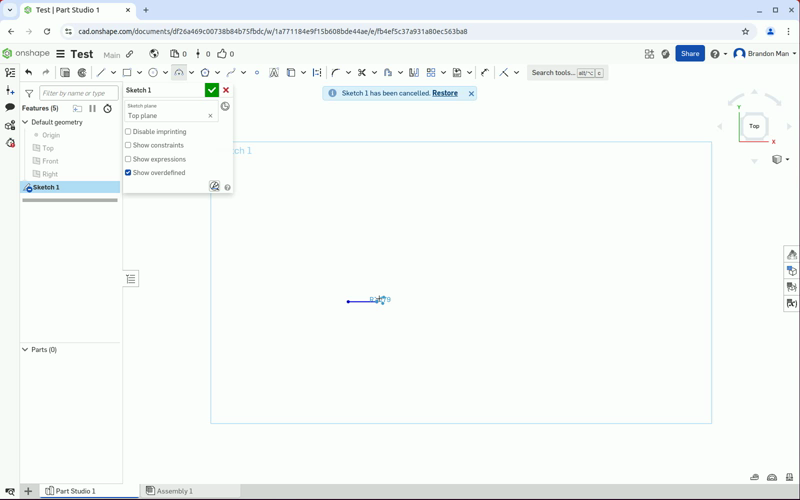
key(esc)
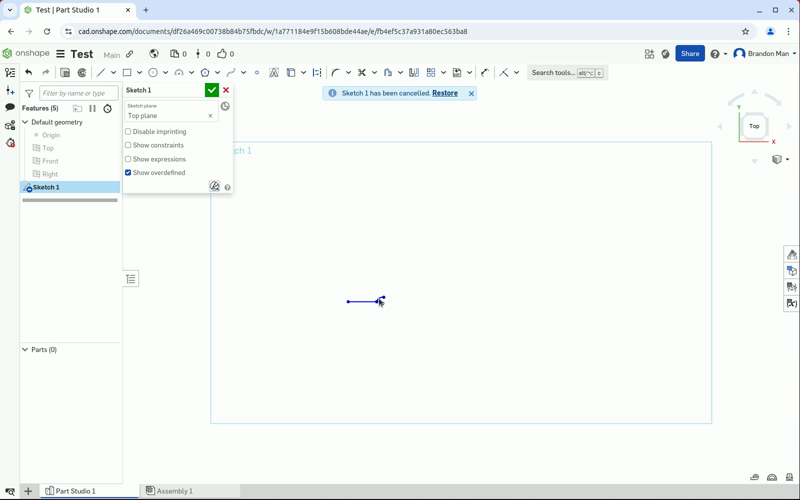
key(l)
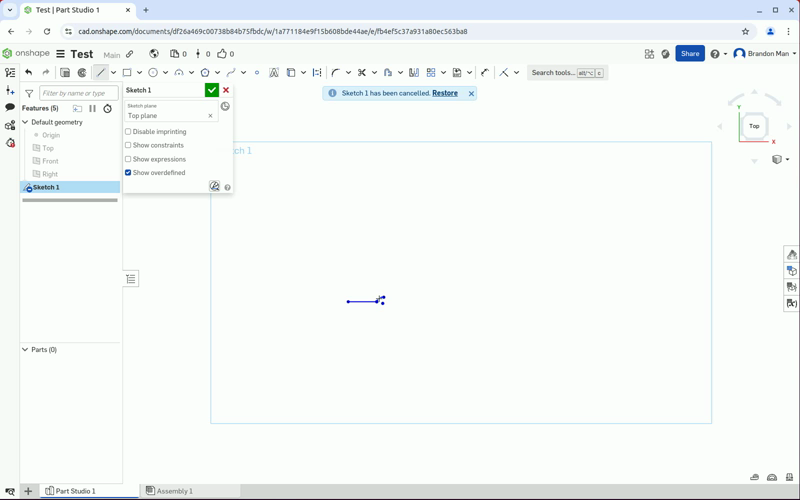
mouse_move(383, 297)
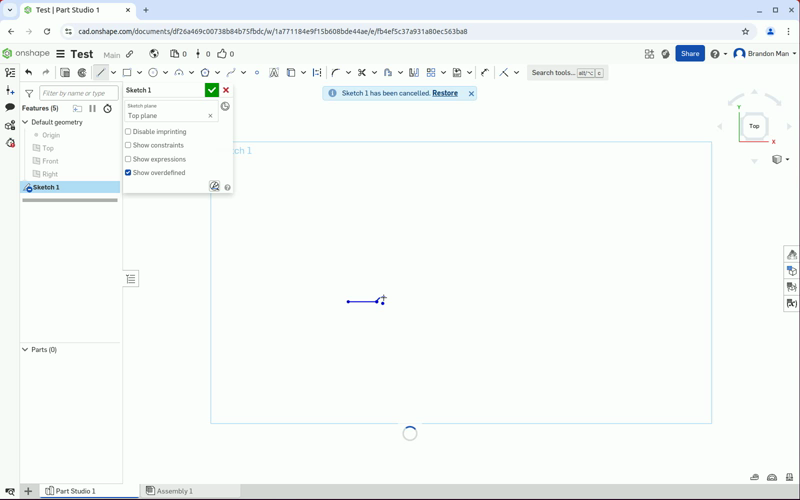
scroll(6)
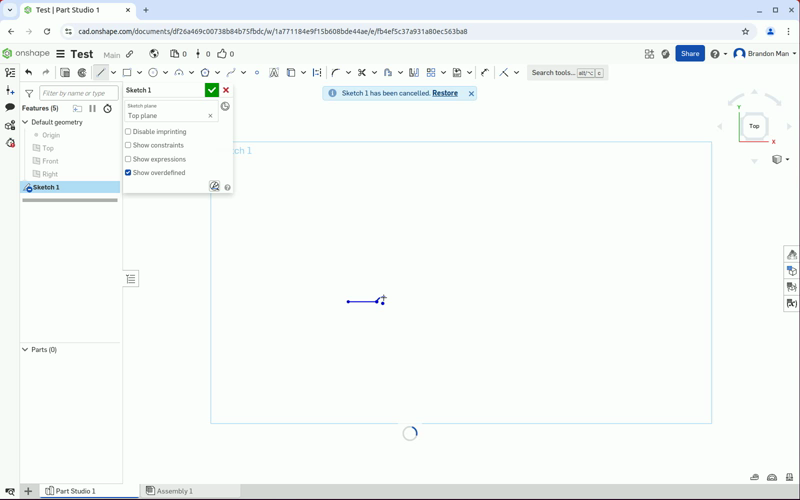
scroll(6)
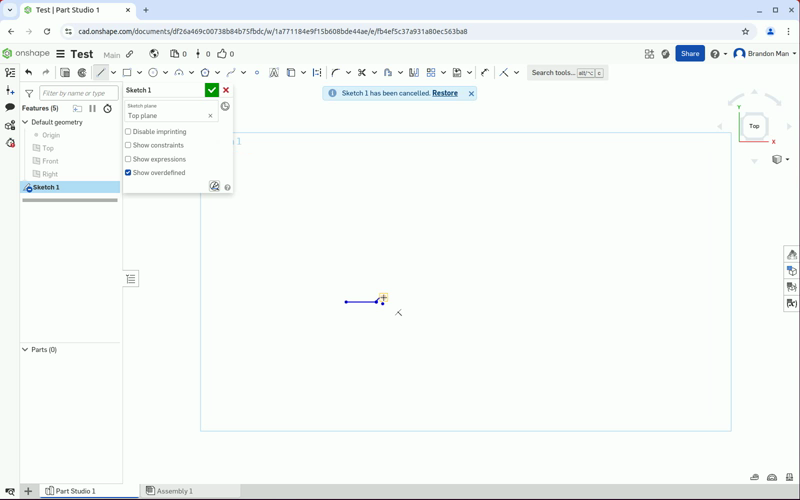
scroll(6)
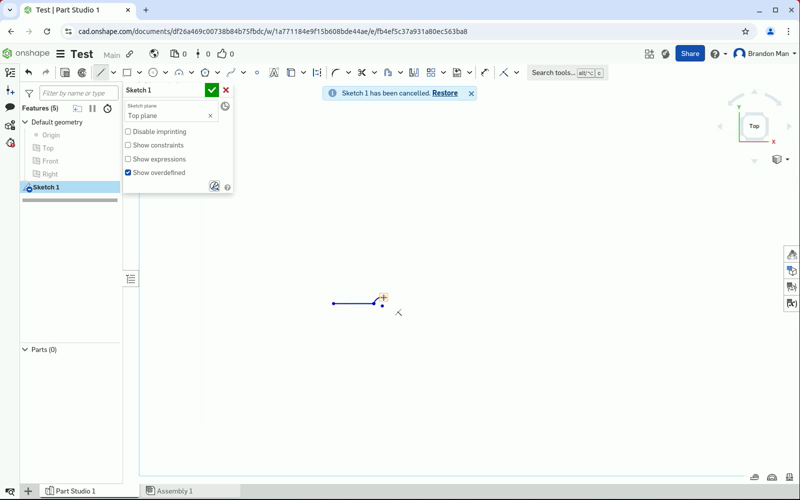
scroll(6)
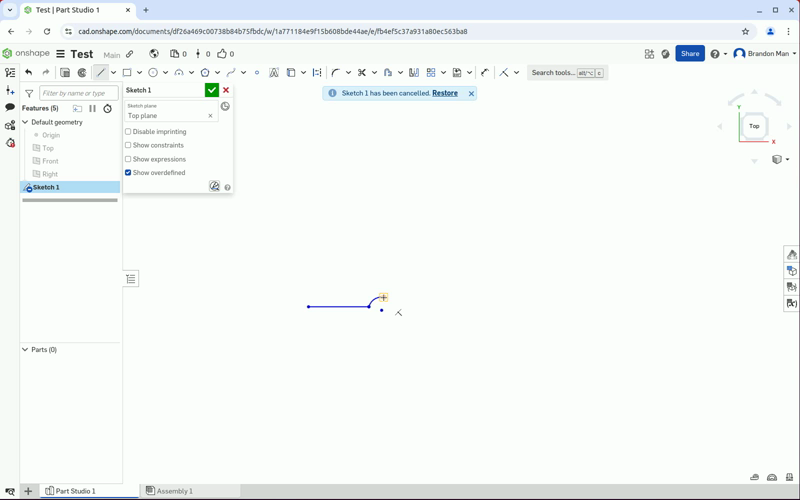
scroll(6)
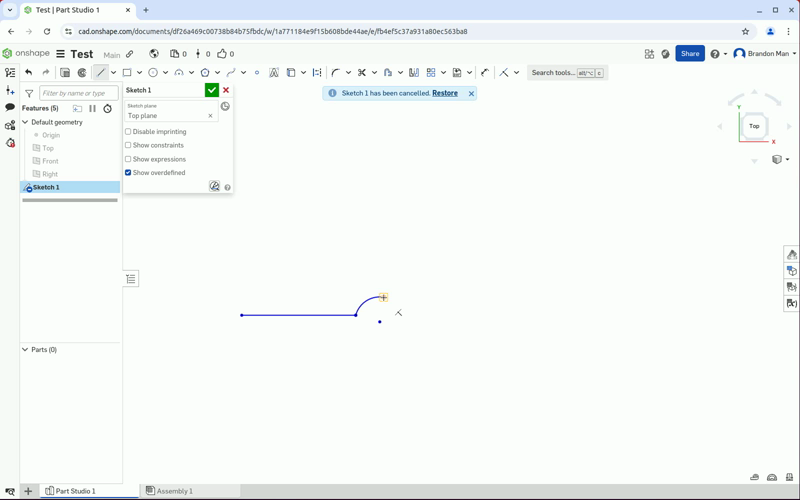
scroll(6)
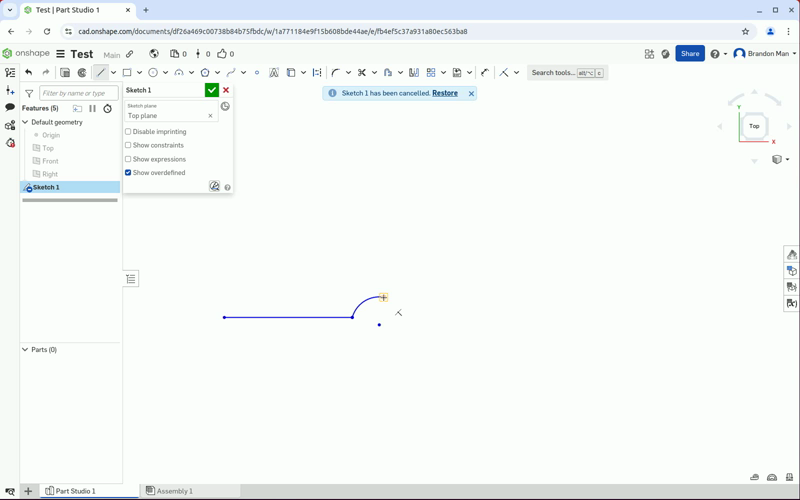
scroll(6)
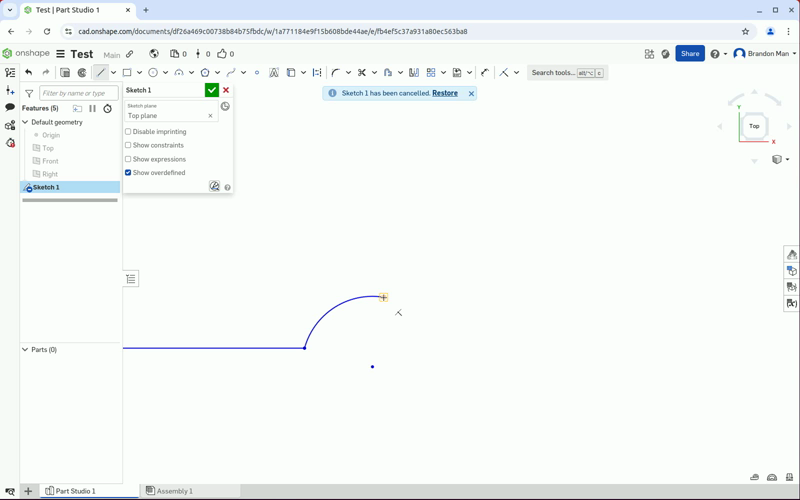
click(383, 297)
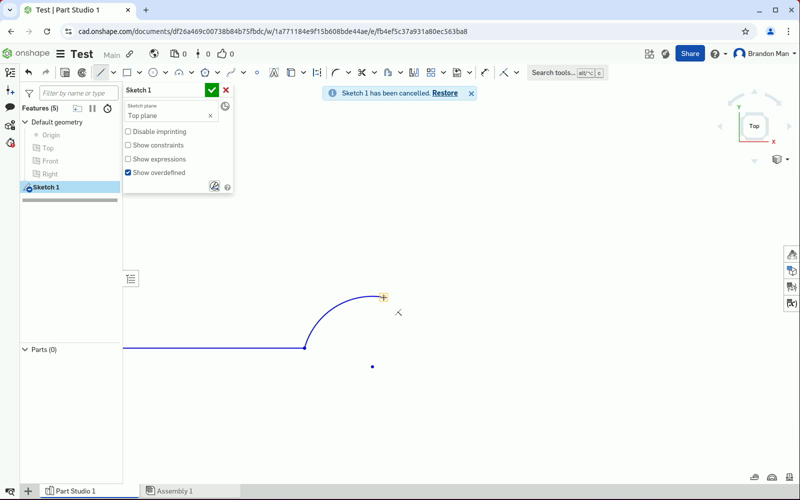
scroll(-6)
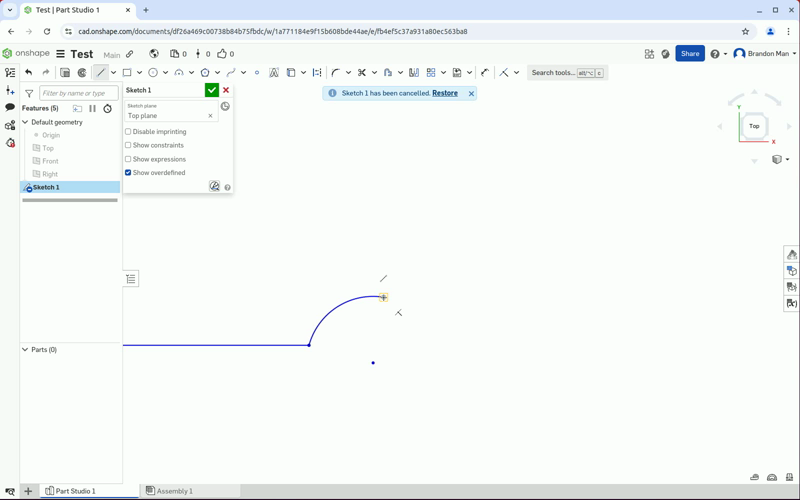
scroll(-6)
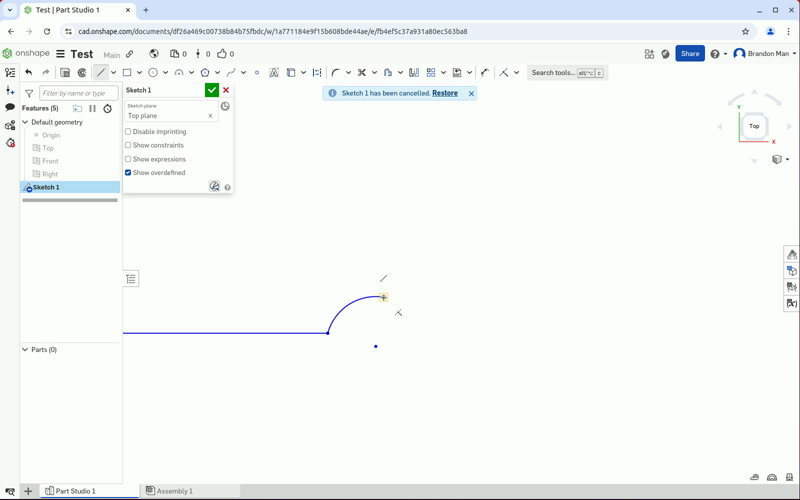
scroll(-6)
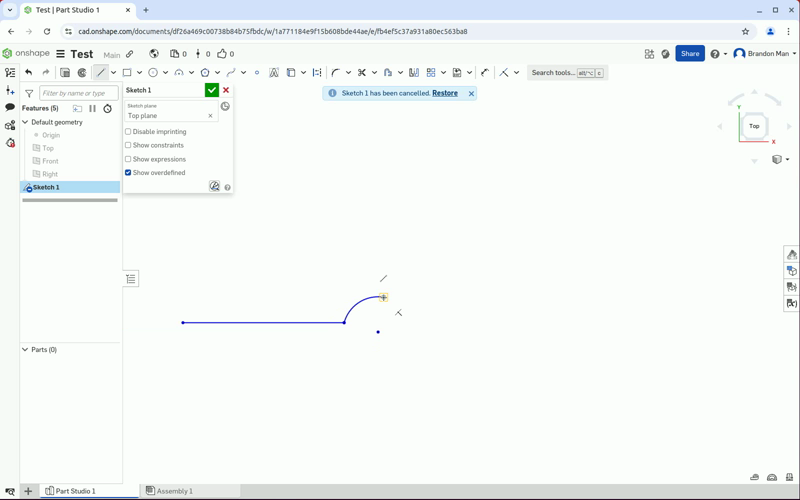
scroll(-6)
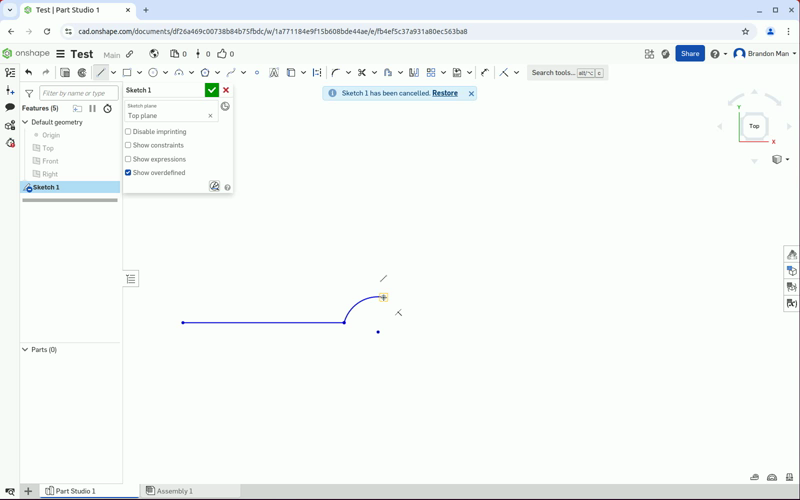
scroll(-6)
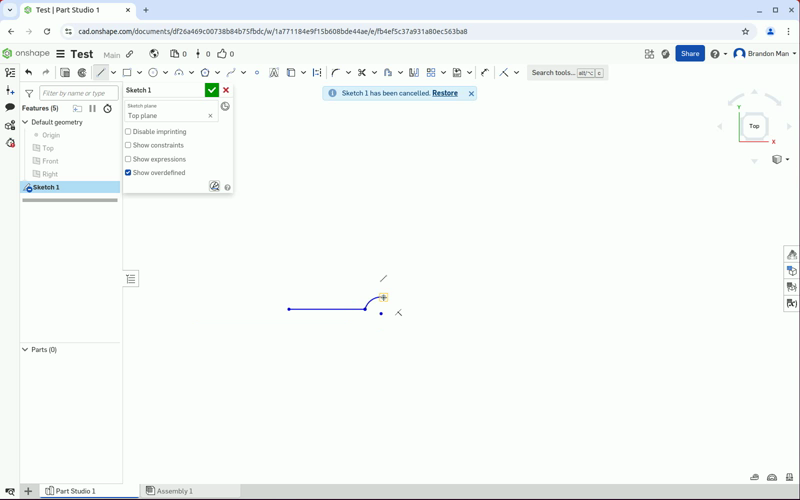
scroll(-6)
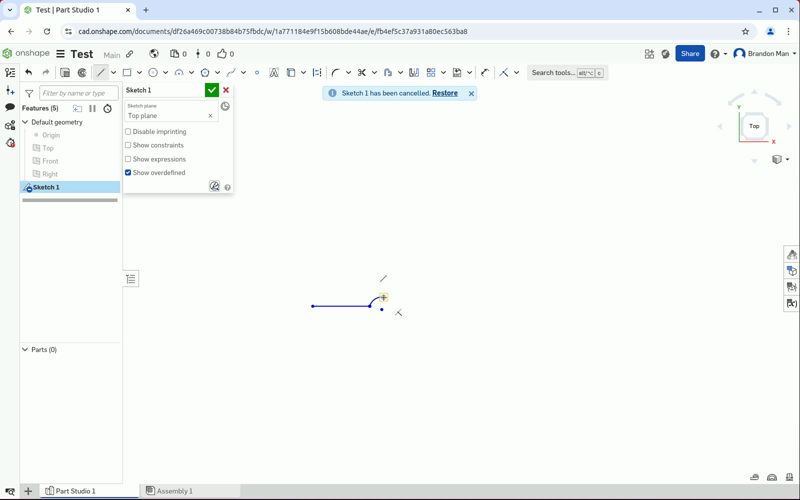
scroll(-6)
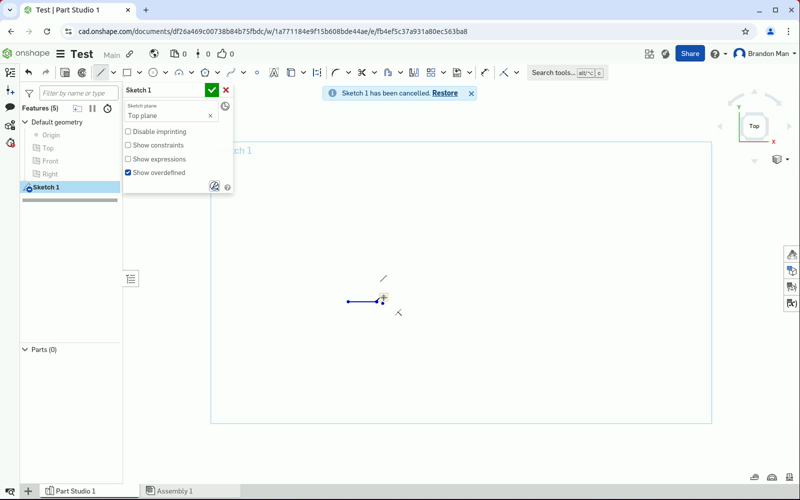
key_down(shift)
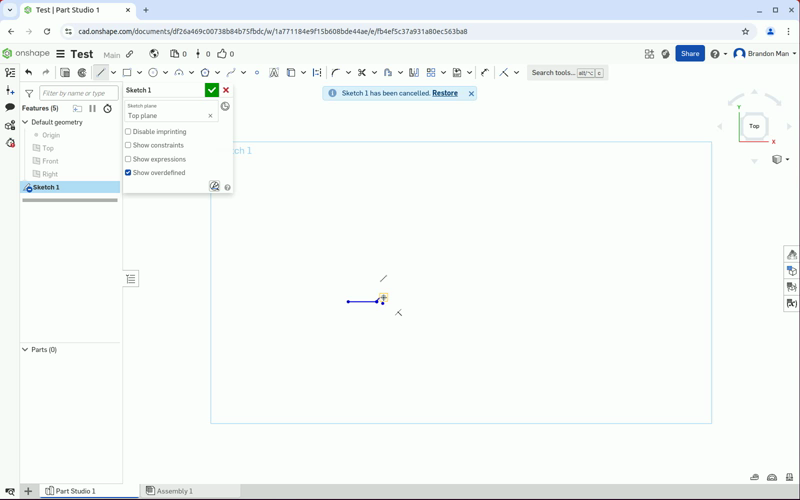
mouse_move(460, 297)
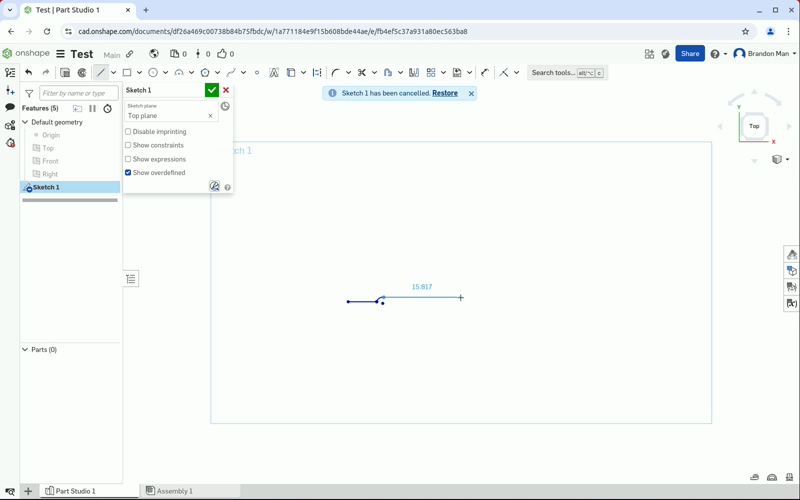
click(460, 297)
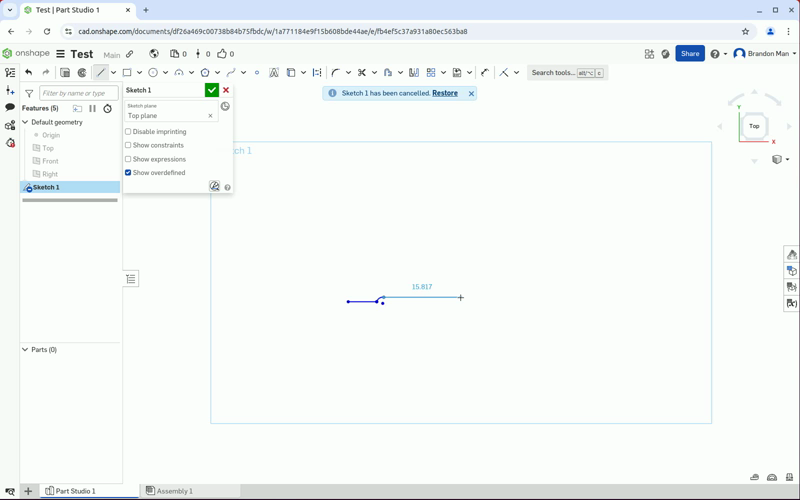
key_up(shift)
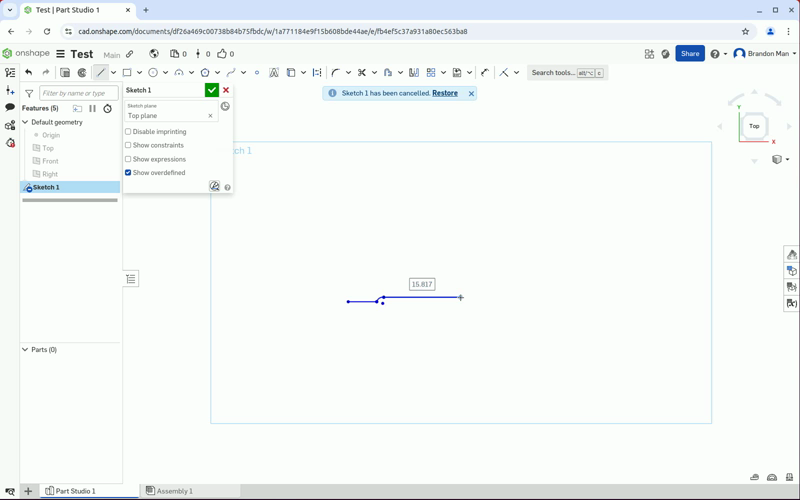
key_down(shift)
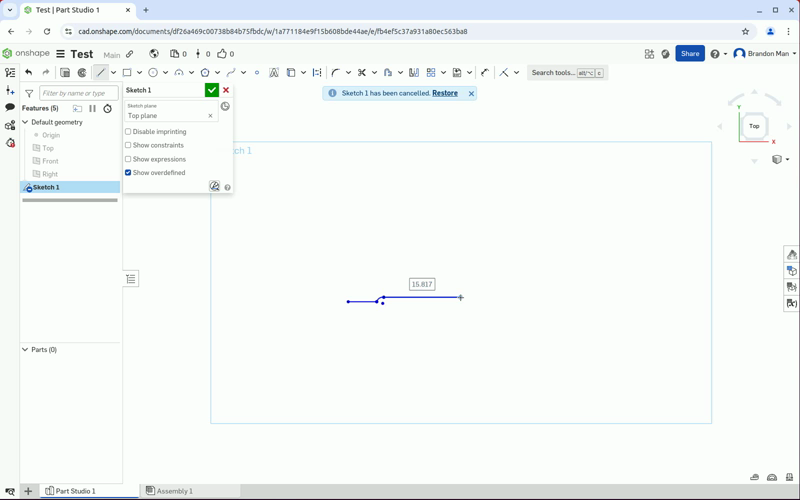
mouse_move(490, 297)
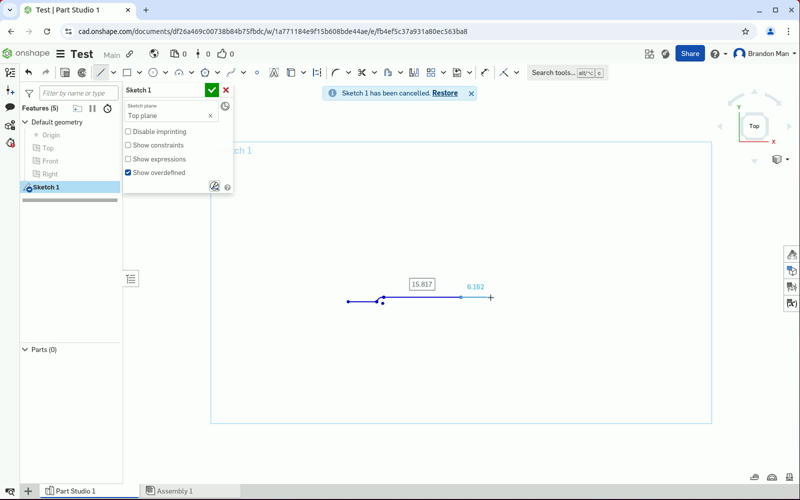
mouse_move(460, 283)
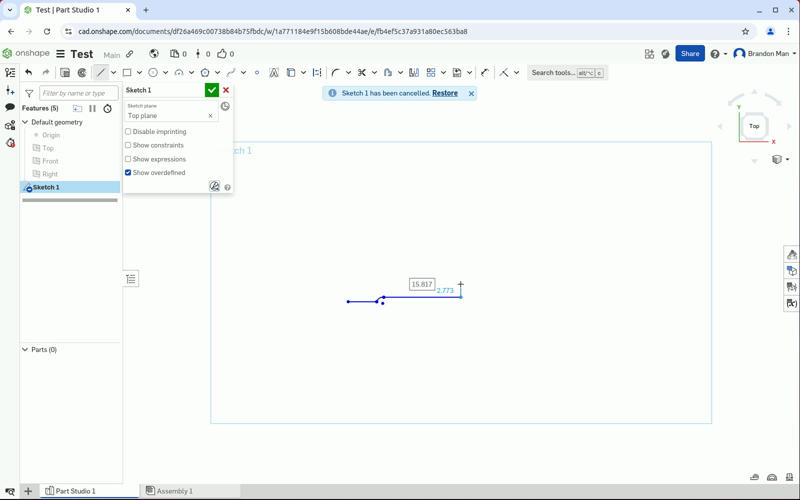
click(460, 283)
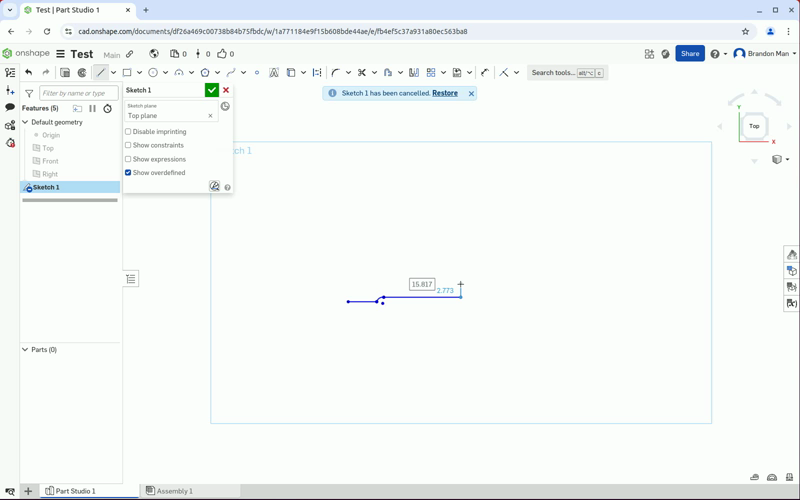
key_up(shift)
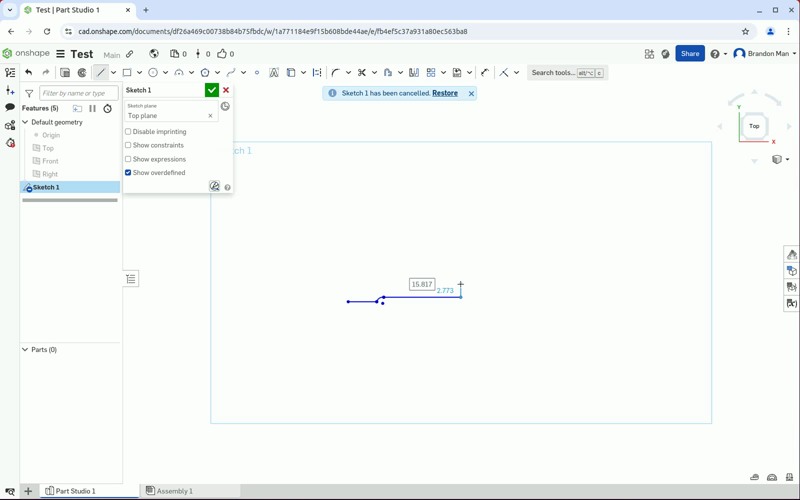
key_down(shift)
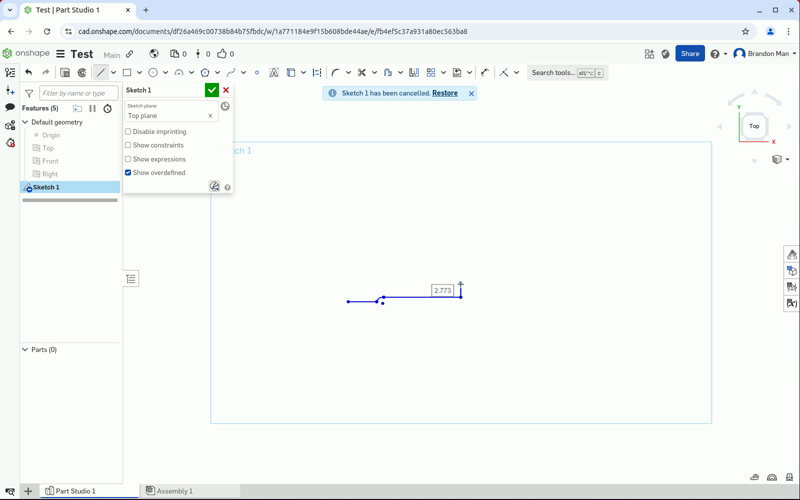
mouse_move(348, 283)
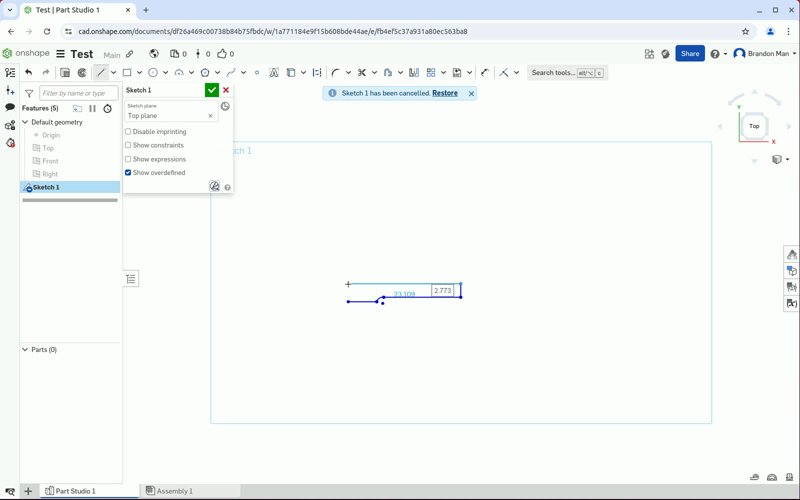
click(348, 283)
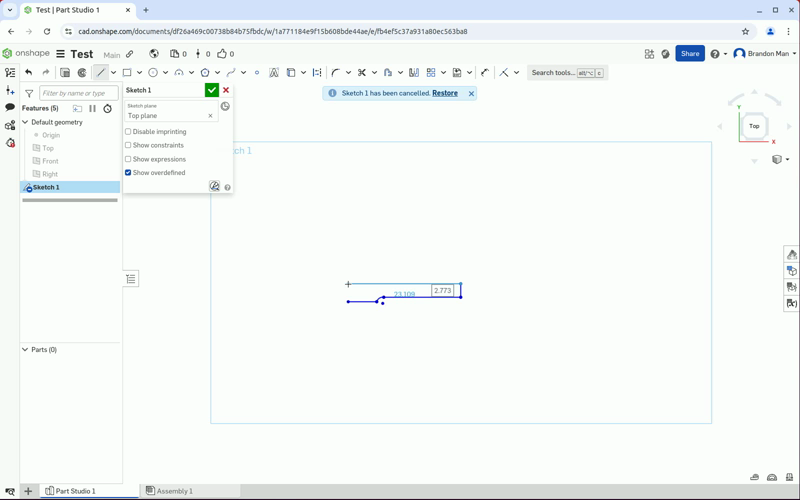
key_up(shift)
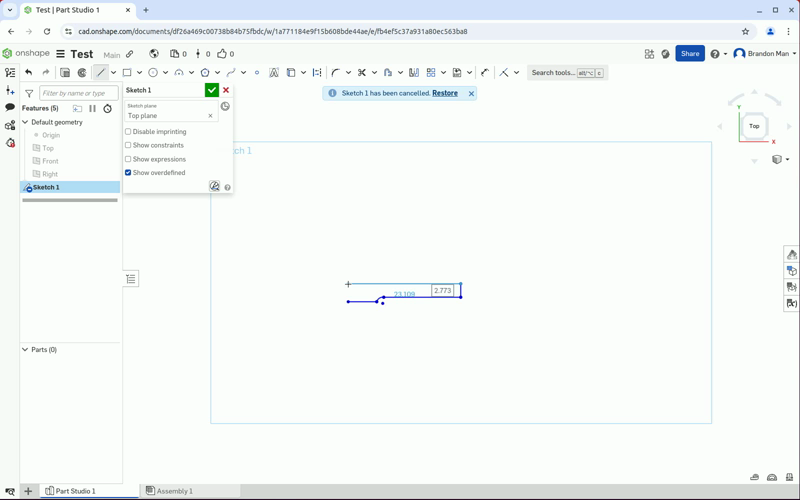
mouse_move(378, 283)
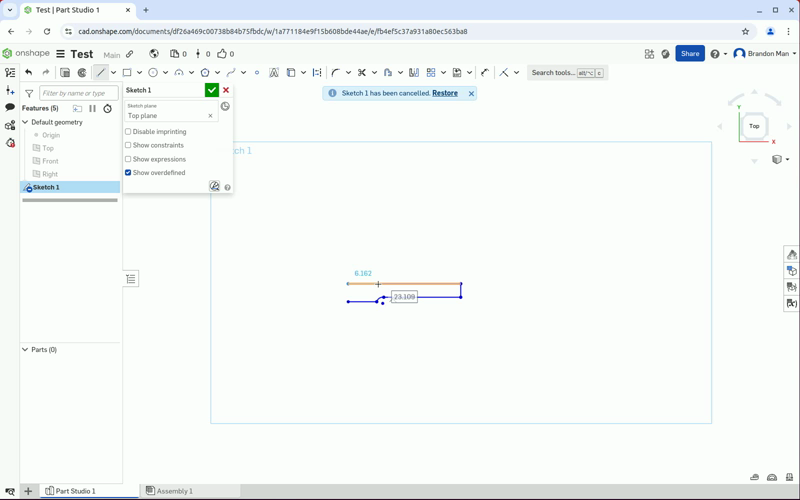
key_down(shift)
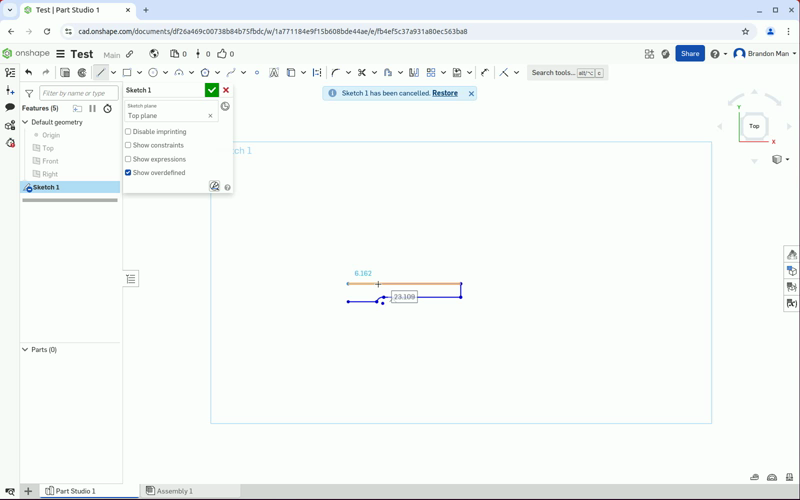
mouse_move(348, 301)
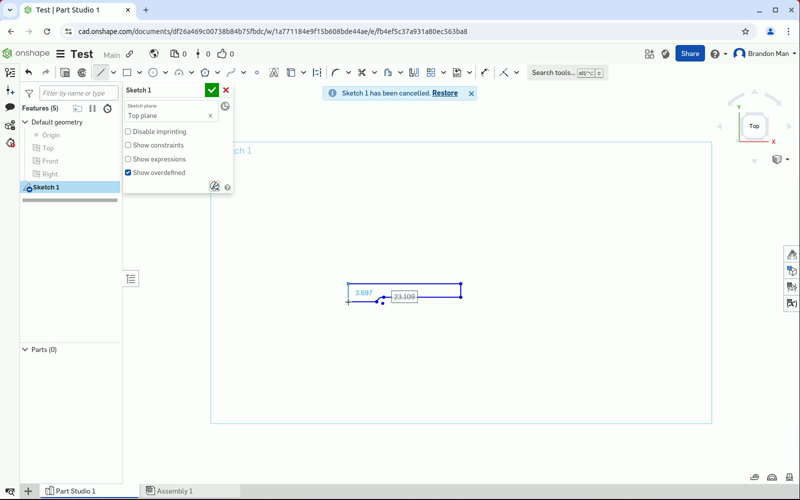
key_up(shift)
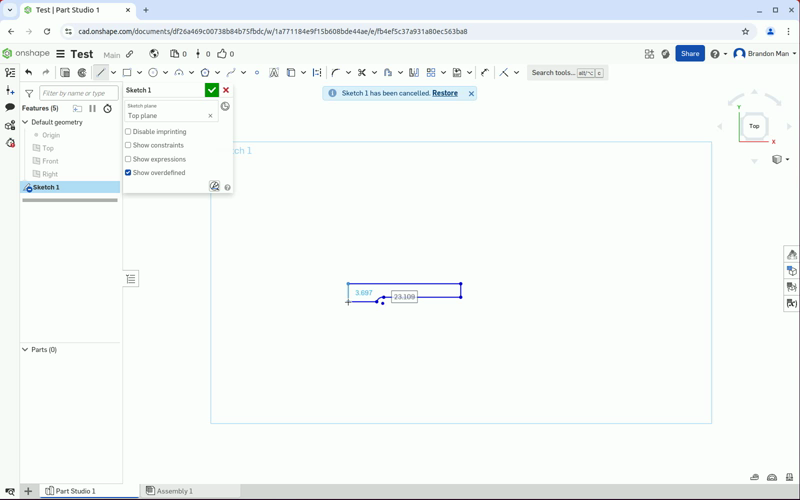
click(348, 301)
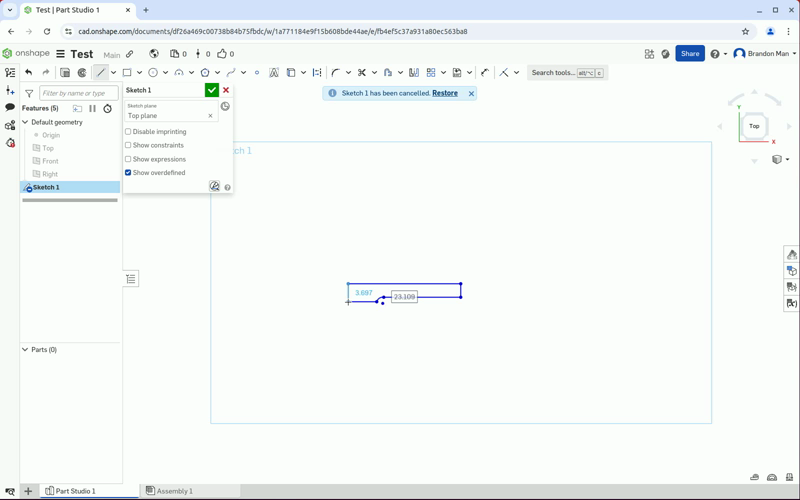
key(esc)
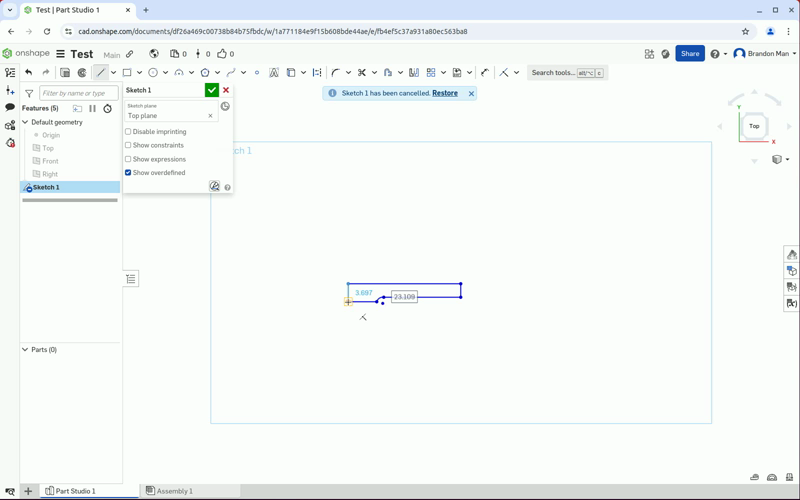
mouse_move(367, 292)
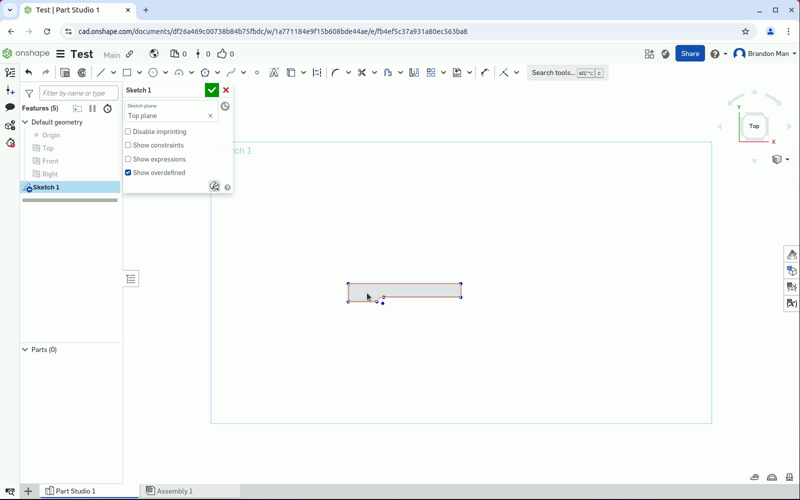
scroll(6)
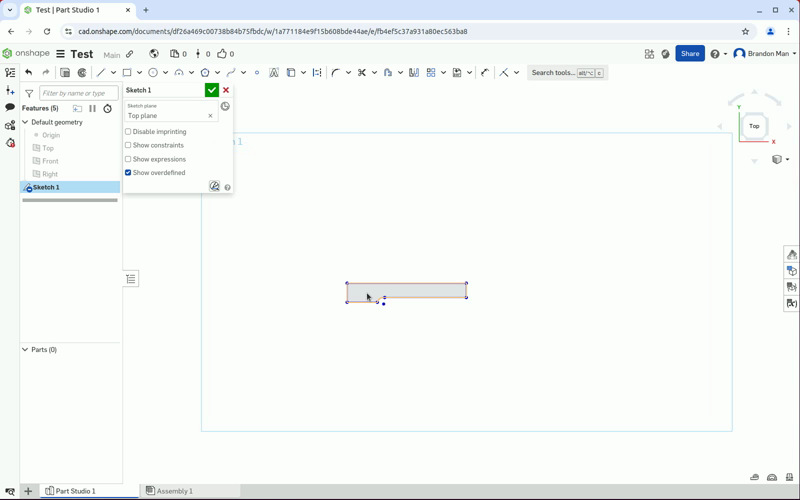
scroll(6)
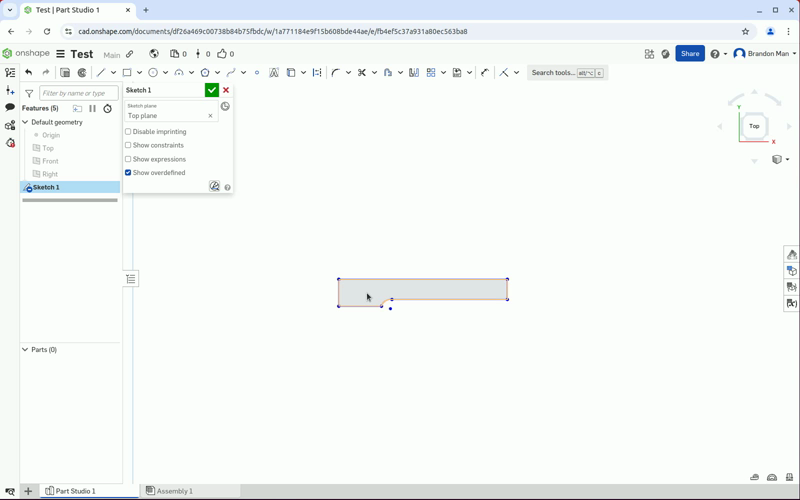
scroll(6)
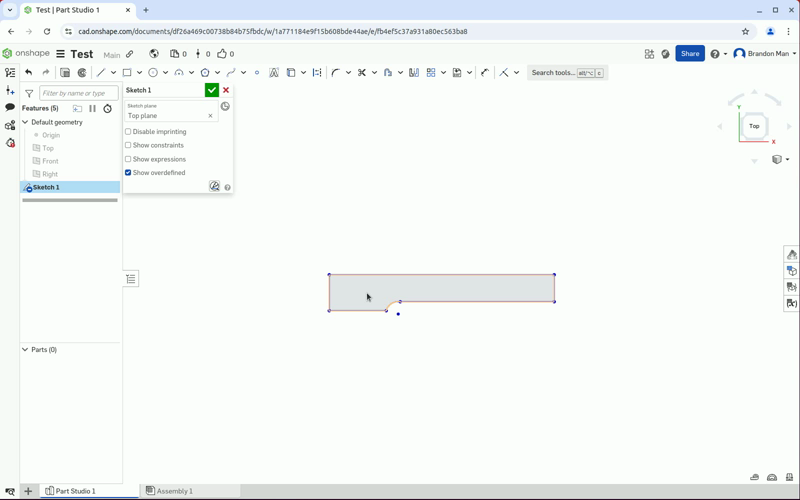
scroll(6)
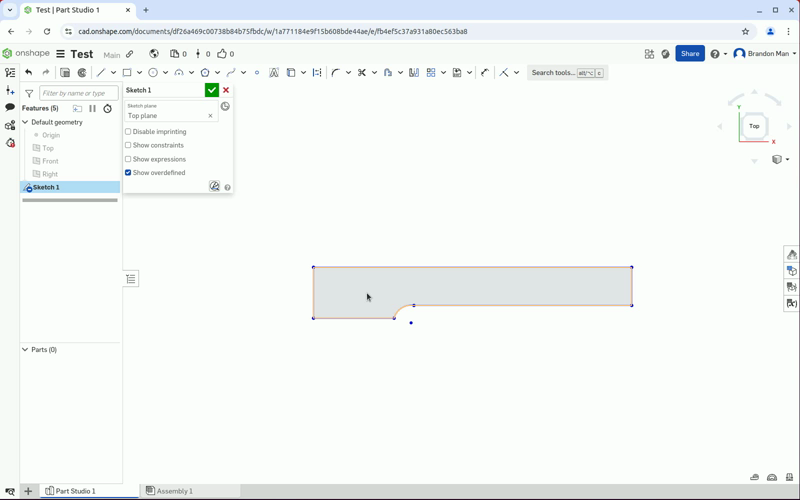
scroll(6)
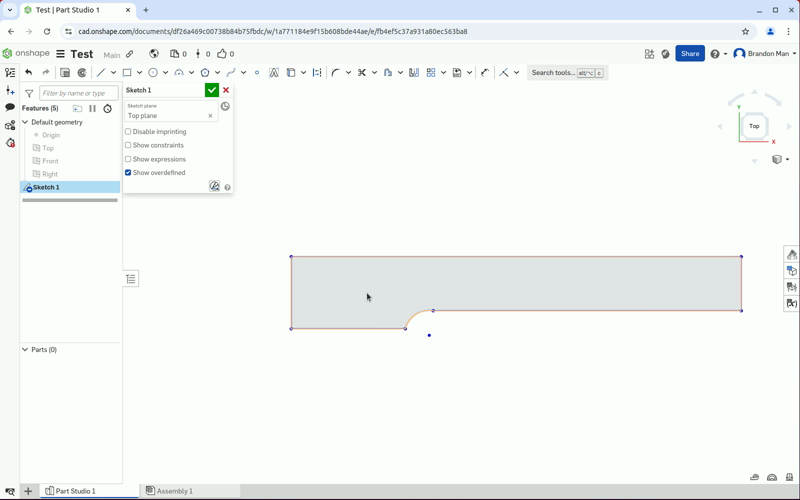
scroll(6)
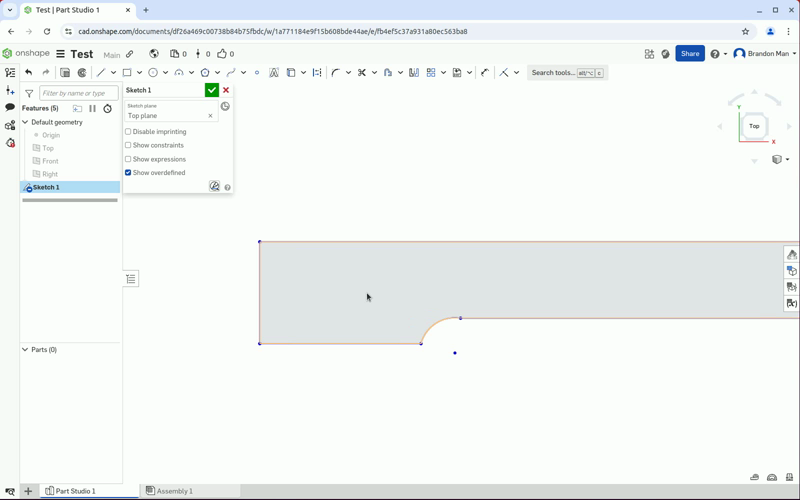
scroll(6)
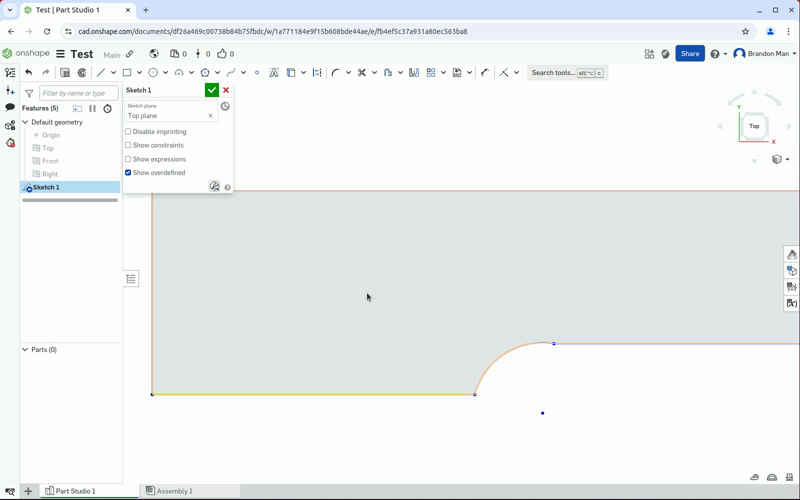
click(367, 292)
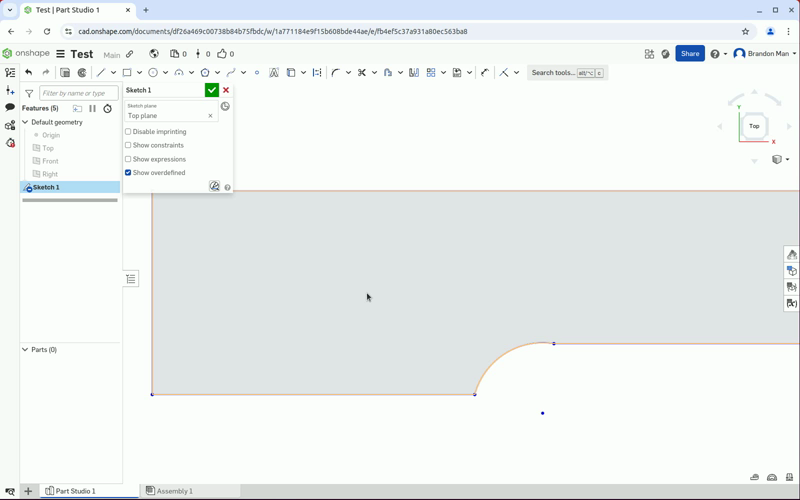
scroll(-6)
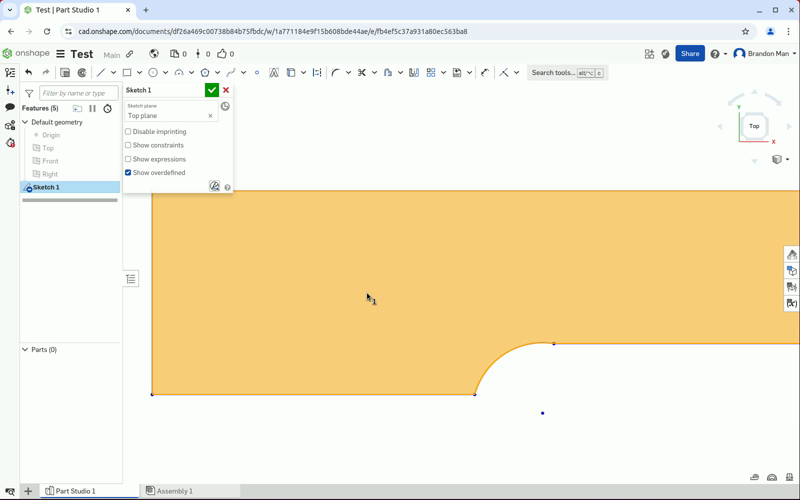
scroll(-6)
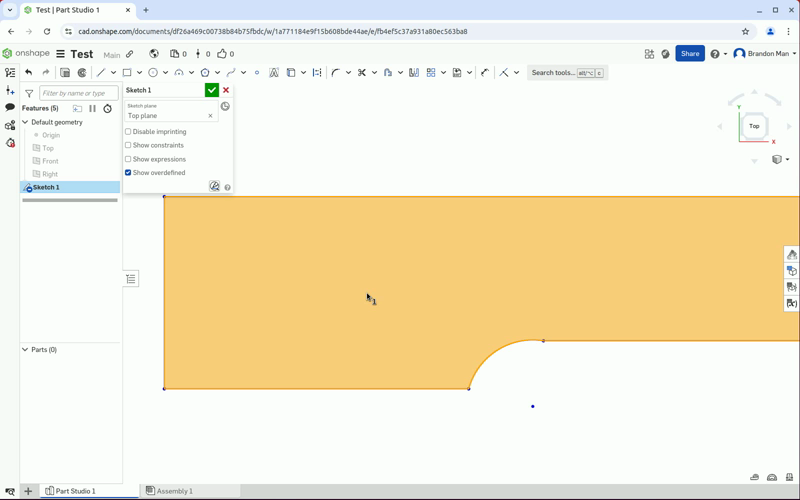
scroll(-6)
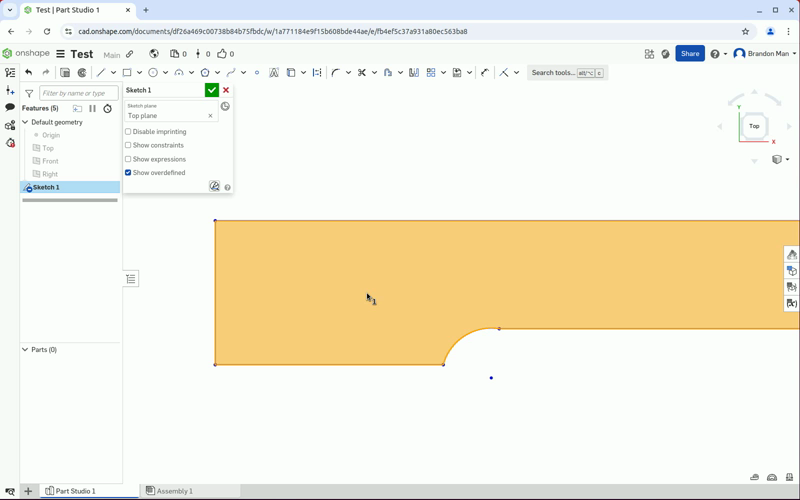
scroll(-6)
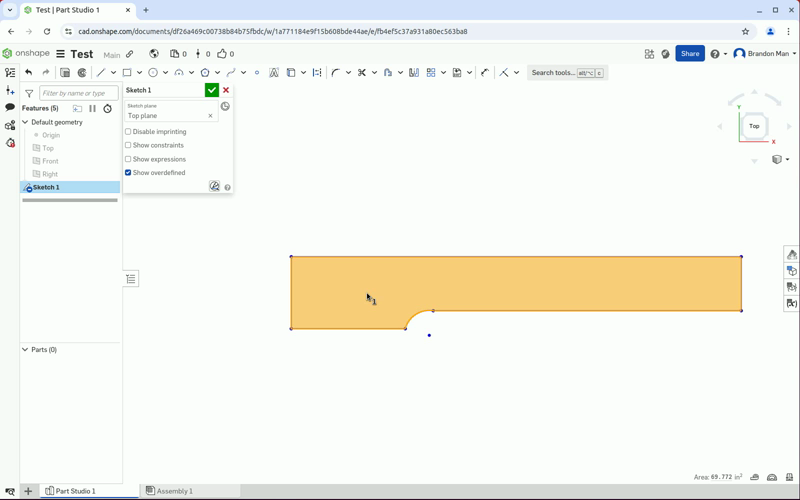
scroll(-6)
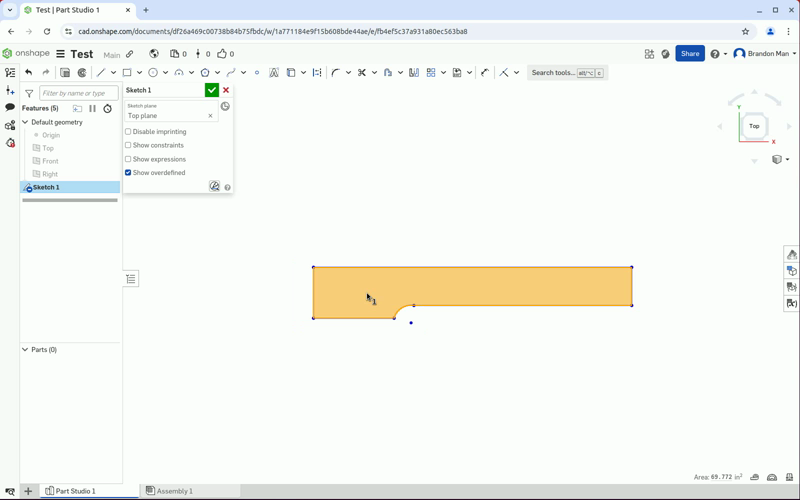
scroll(-6)
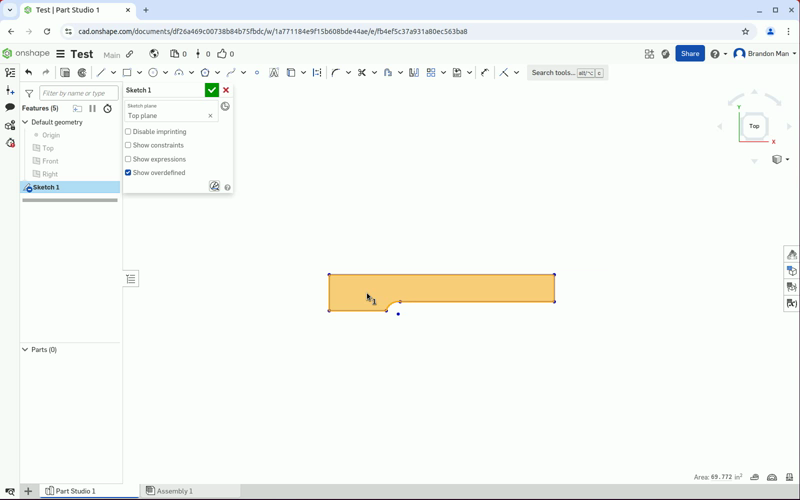
scroll(-6)
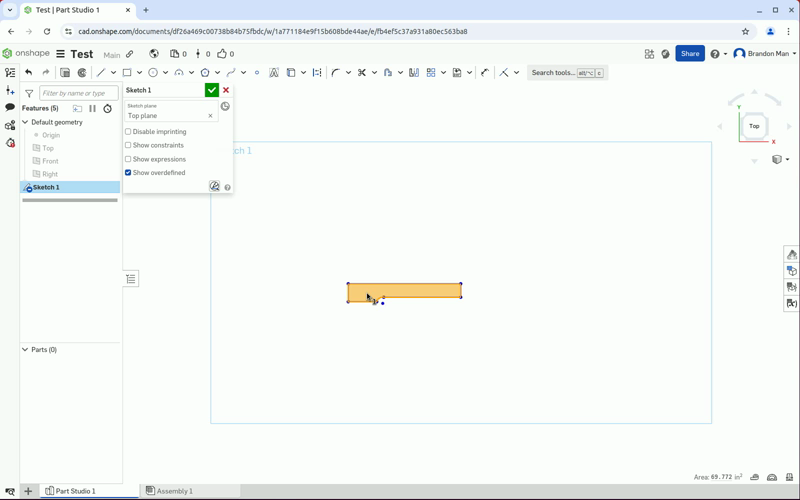
mouse_move(73, 352)
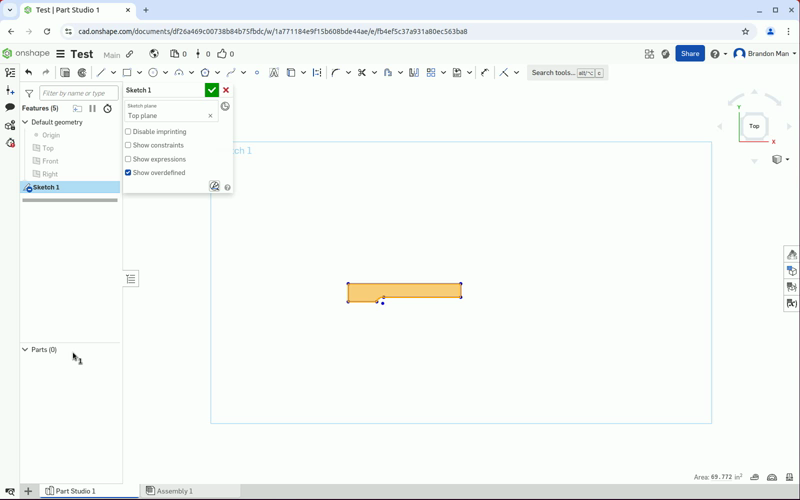
key(shift+y)
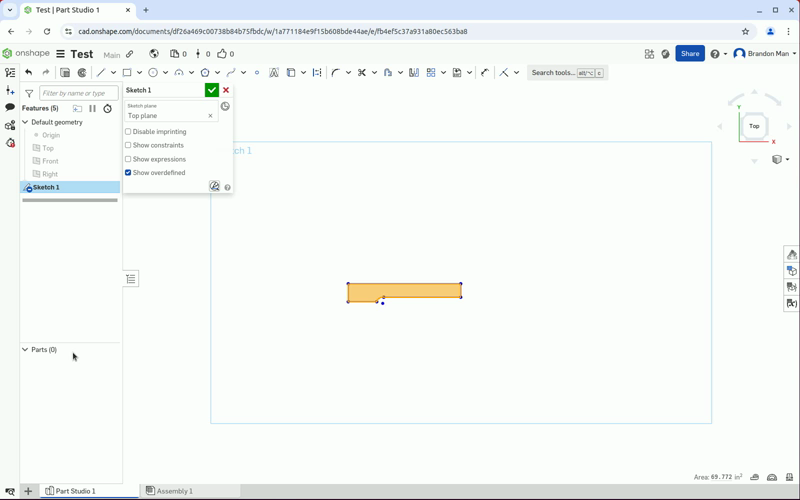
key(shift+e)
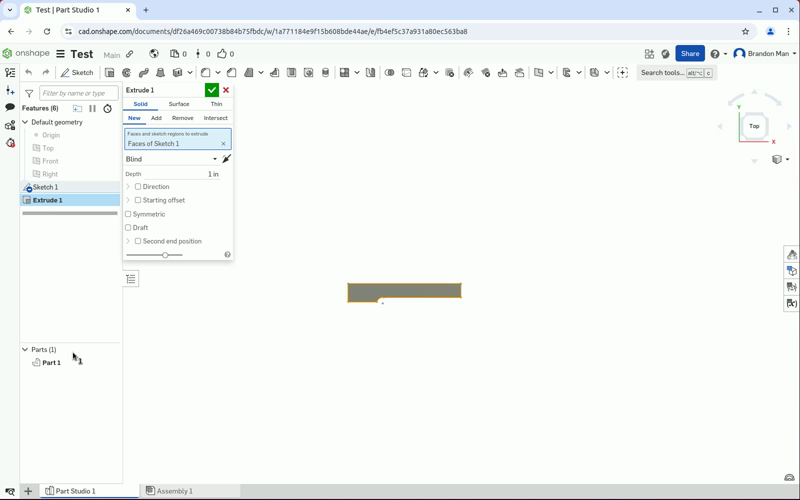
mouse_move(143, 106)
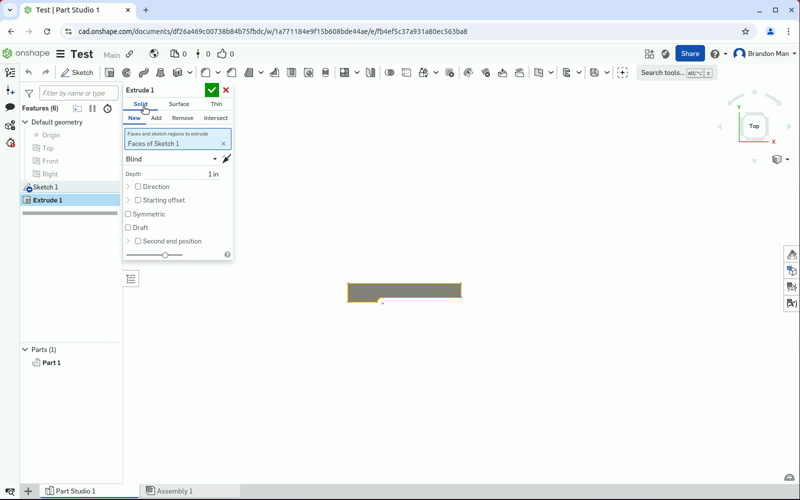
click(143, 106)
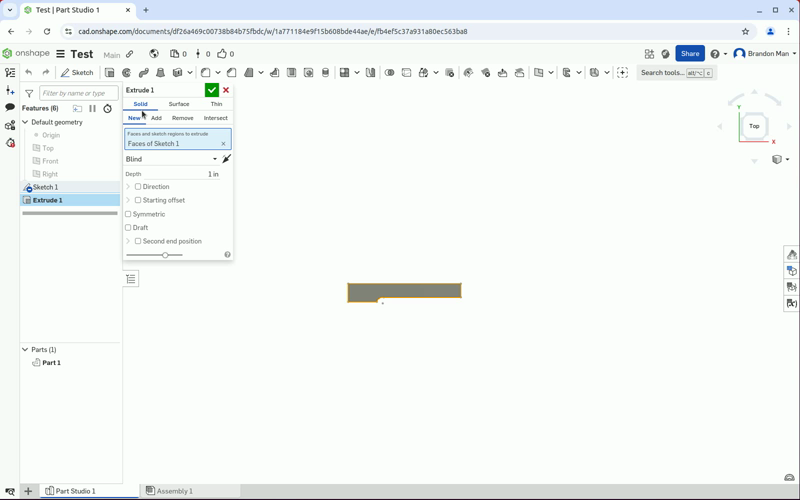
mouse_move(137, 120)
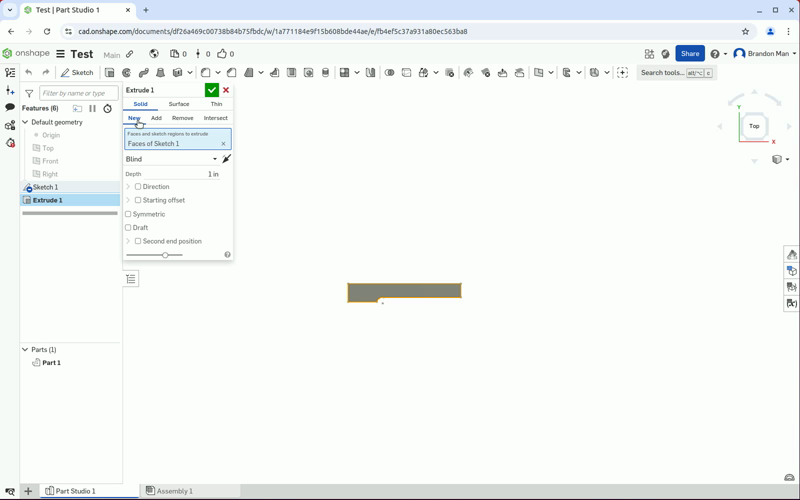
click(137, 120)
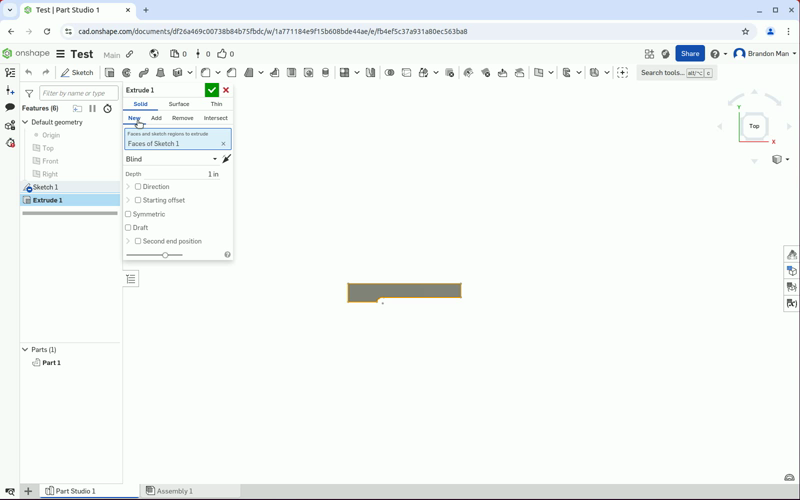
key(tab, 4)
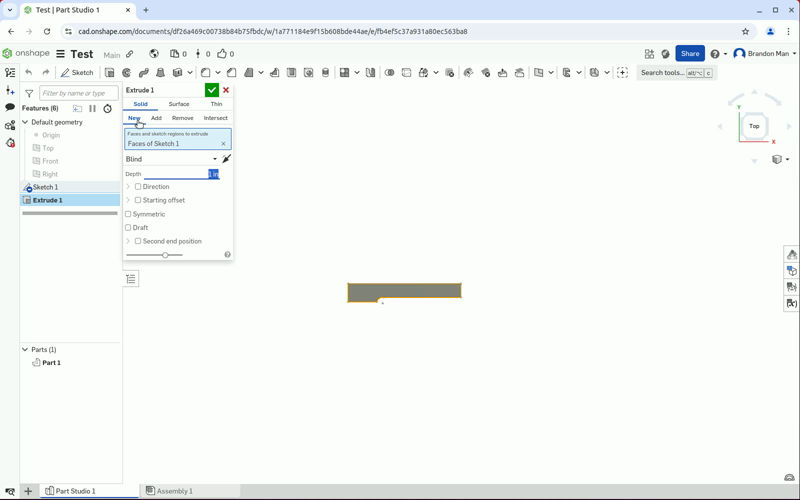
text(1.444)
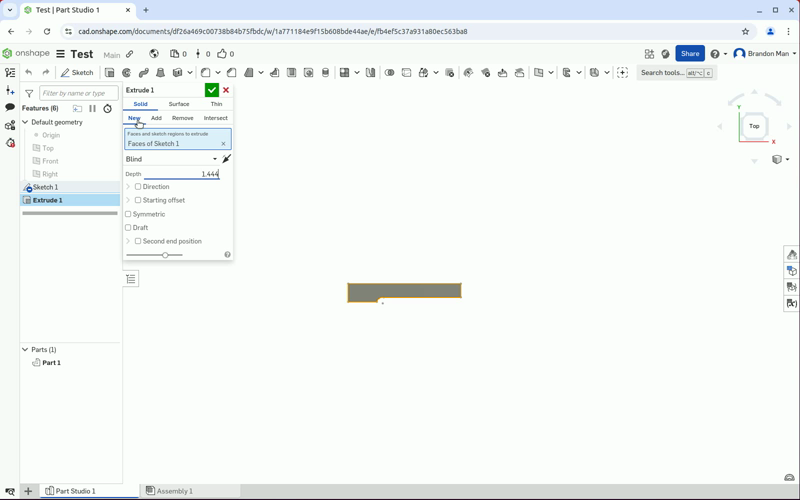
key(enter)
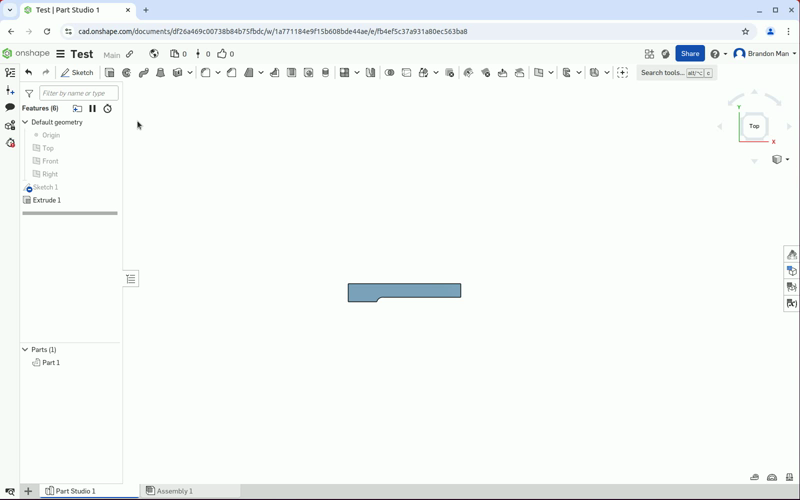
key(shift+h)
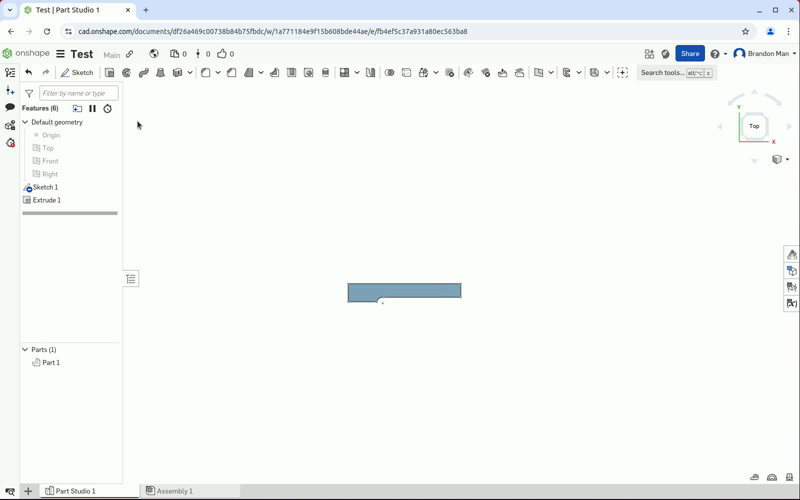
key(shift+h)
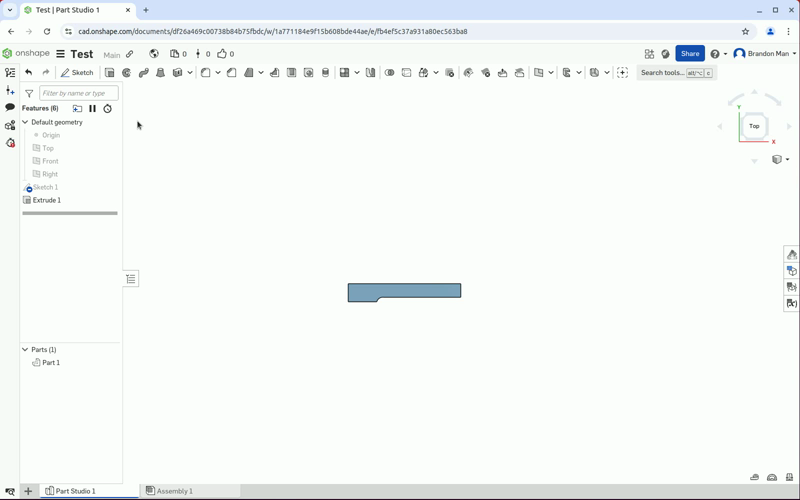
mouse_move(73, 189)
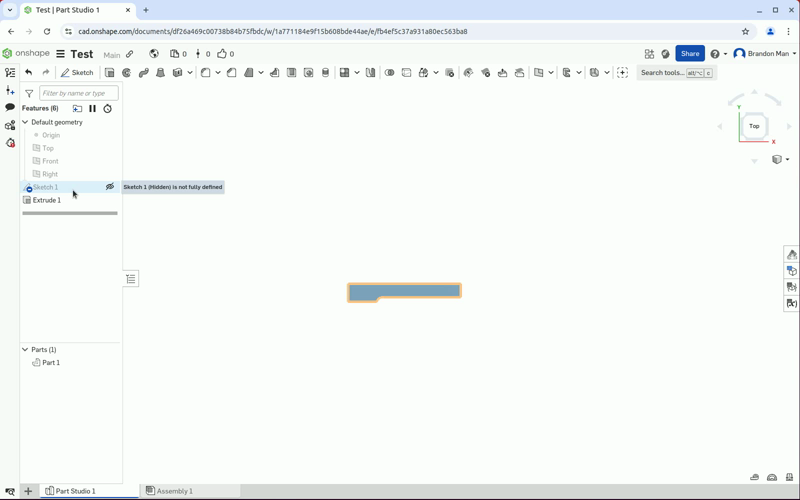
click(73, 189)
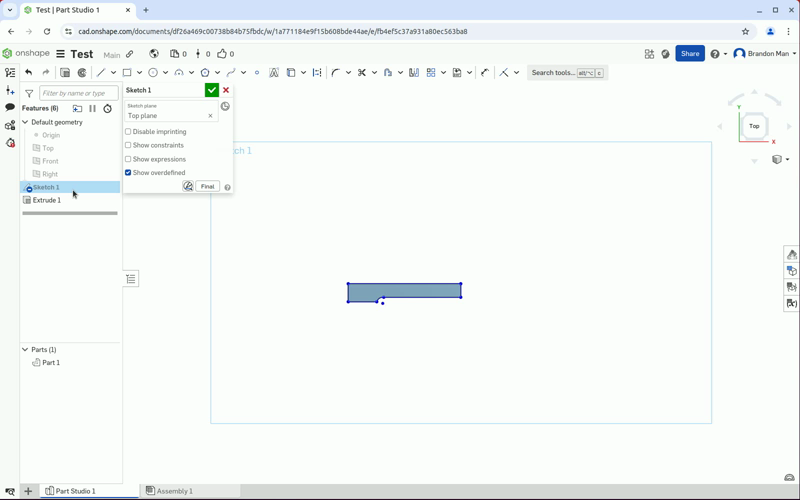
mouse_move(229, 92)
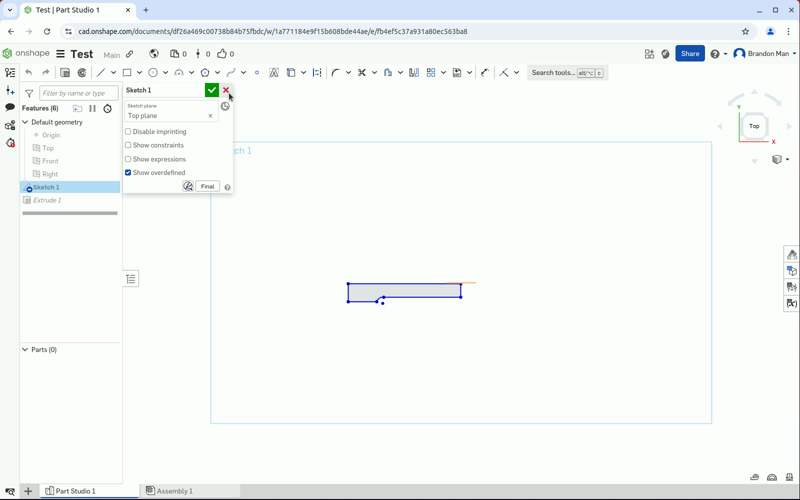
click(229, 92)
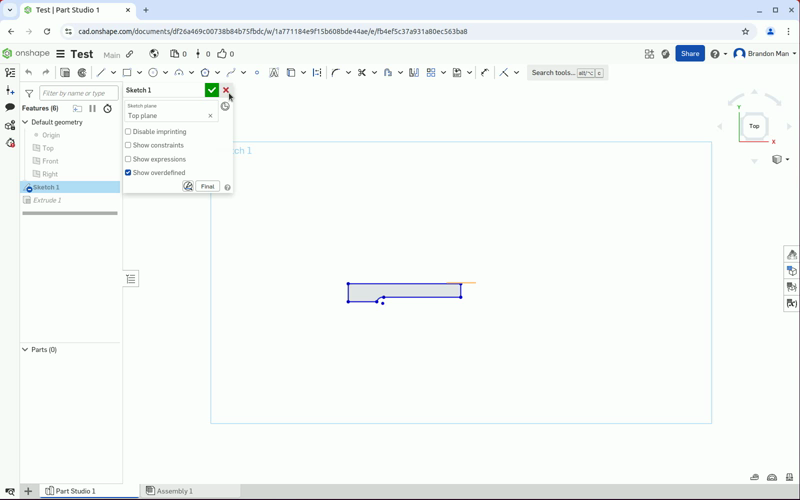
key(shift+s)
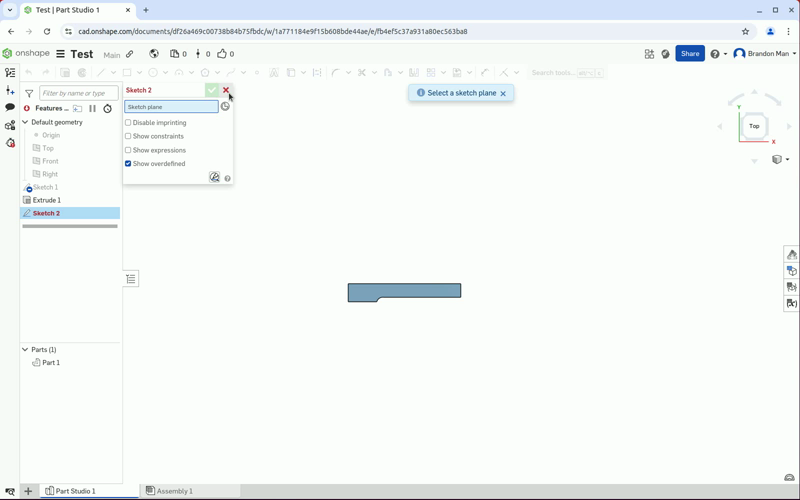
mouse_move(73, 150)
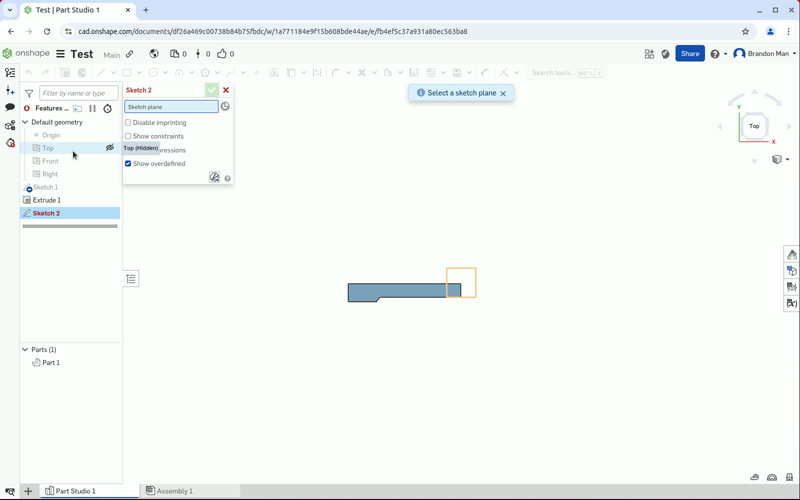
click(73, 150)
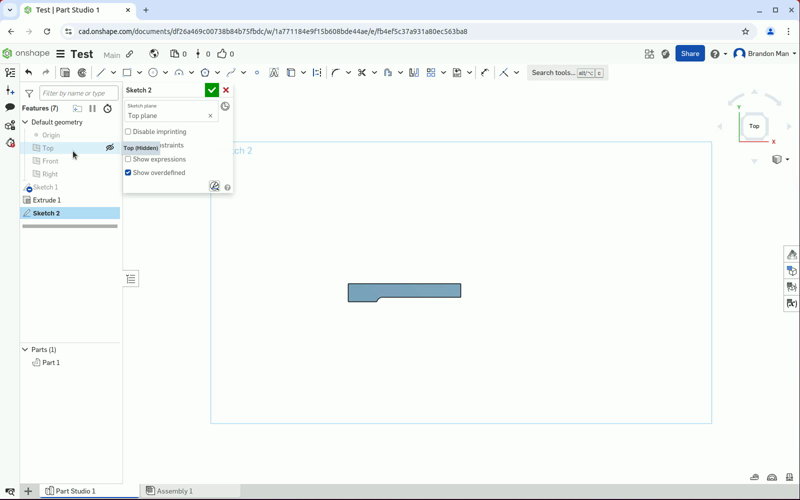
mouse_move(73, 352)
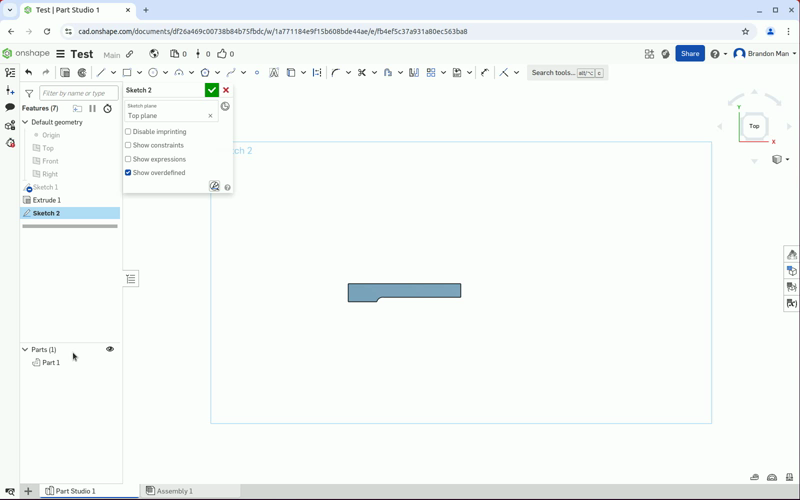
key(y)
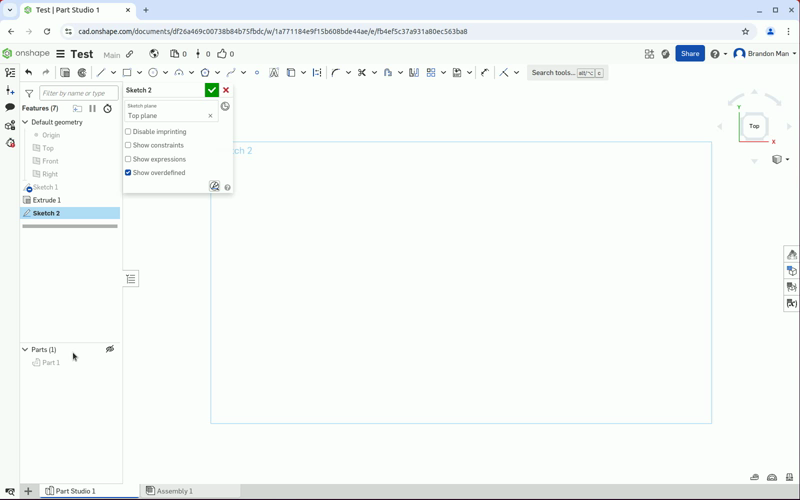
key(l)
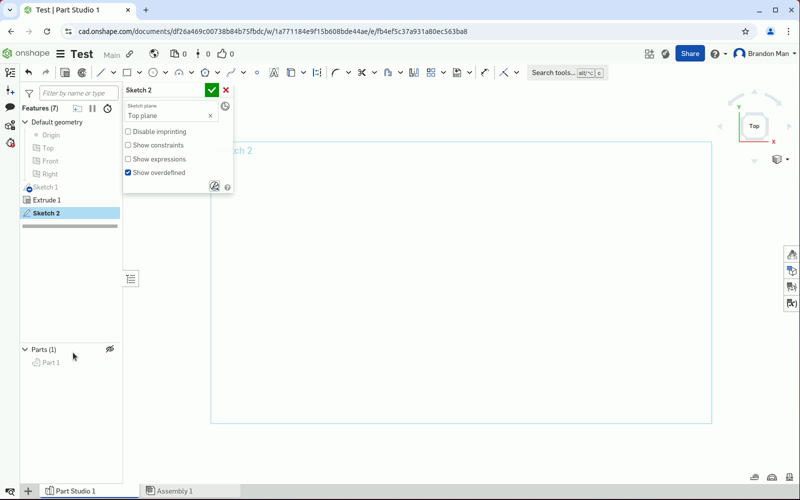
key_down(shift)
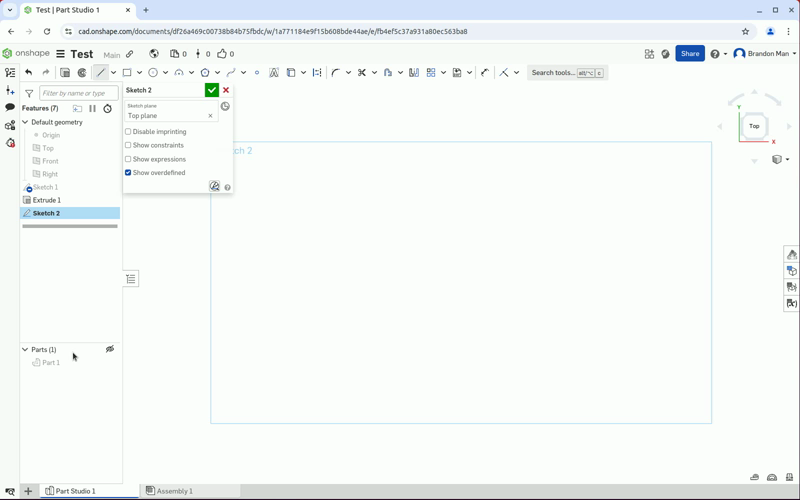
mouse_move(460, 297)
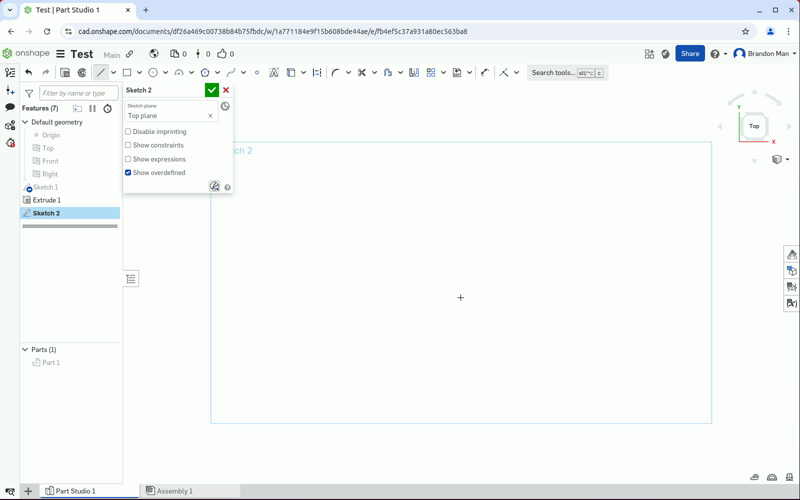
click(460, 297)
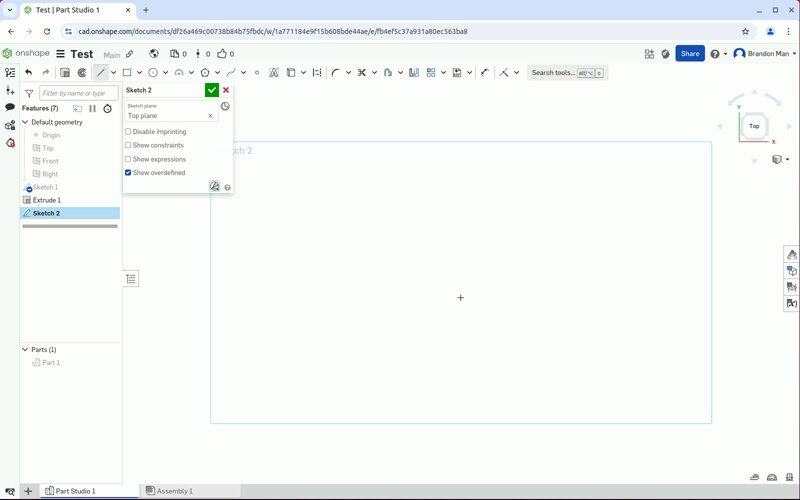
key_up(shift)
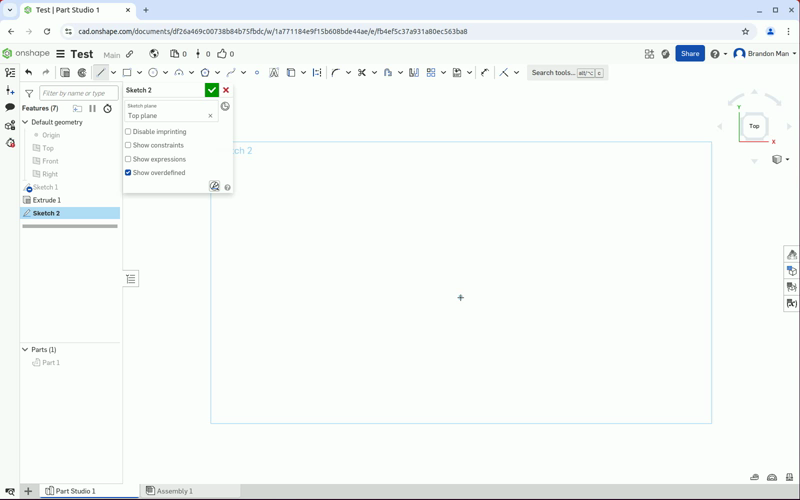
key_down(shift)
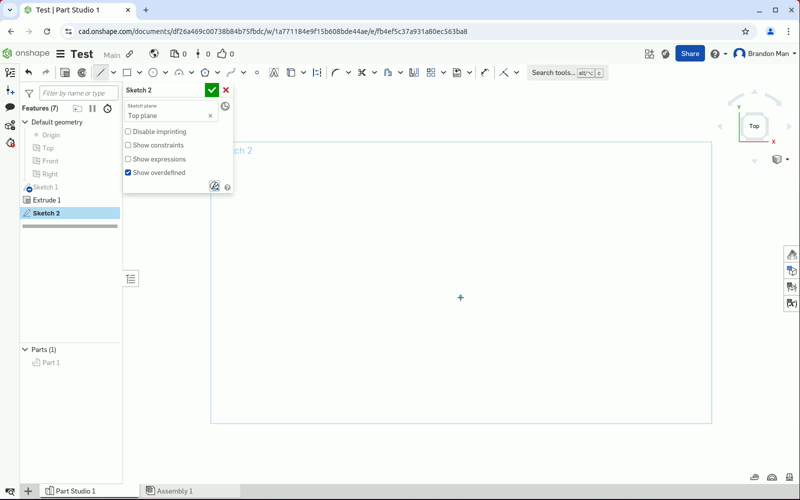
mouse_move(537, 297)
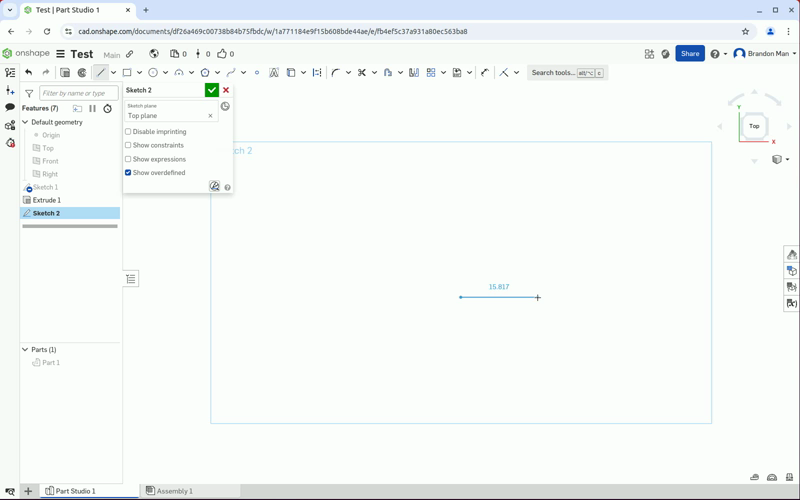
click(537, 297)
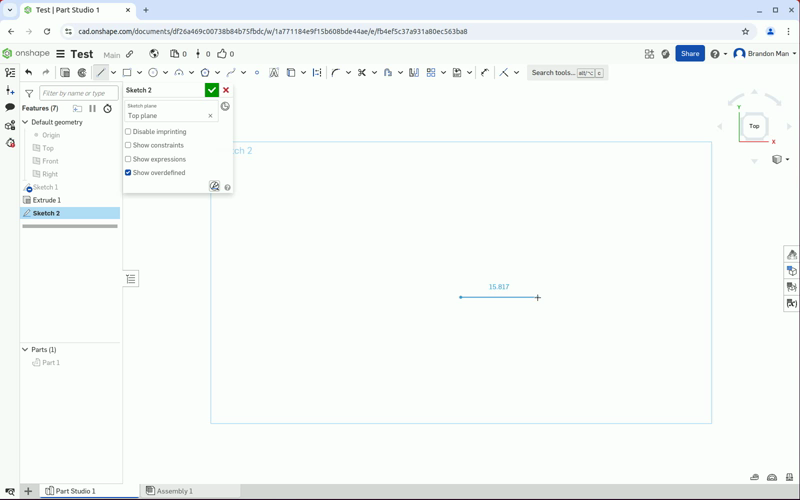
key_up(shift)
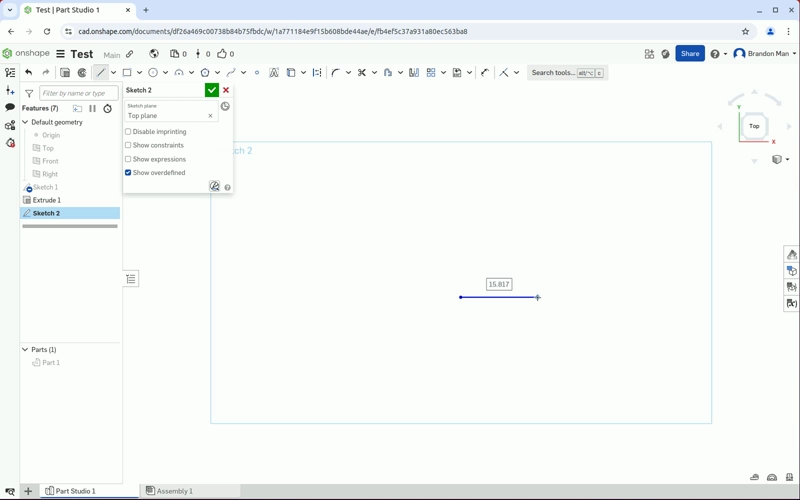
key(esc)
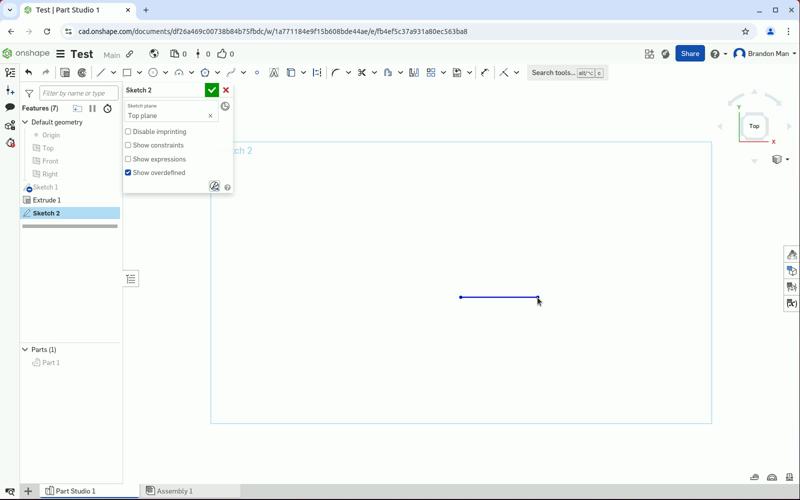
key(a)
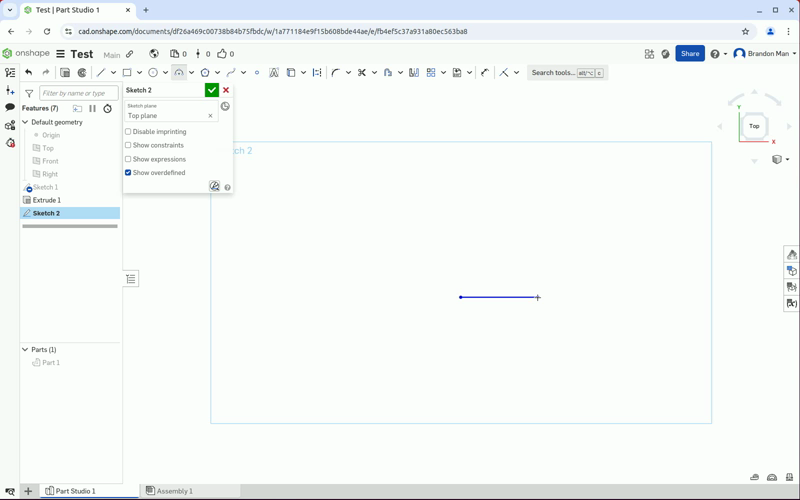
mouse_move(537, 297)
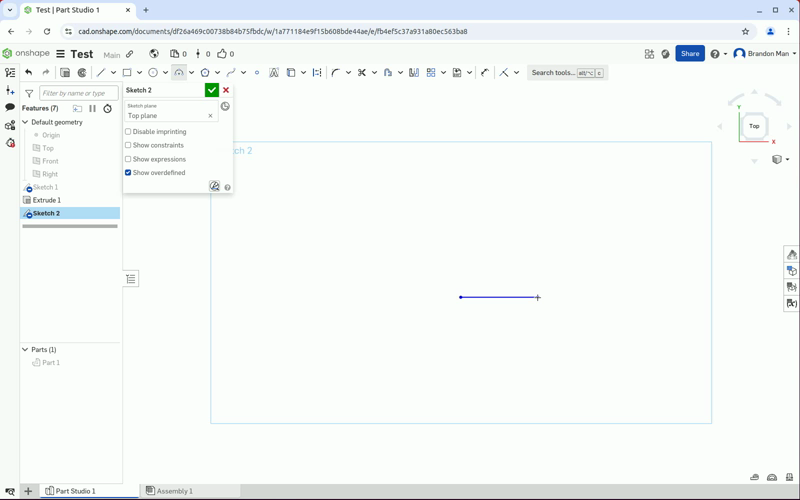
click(537, 297)
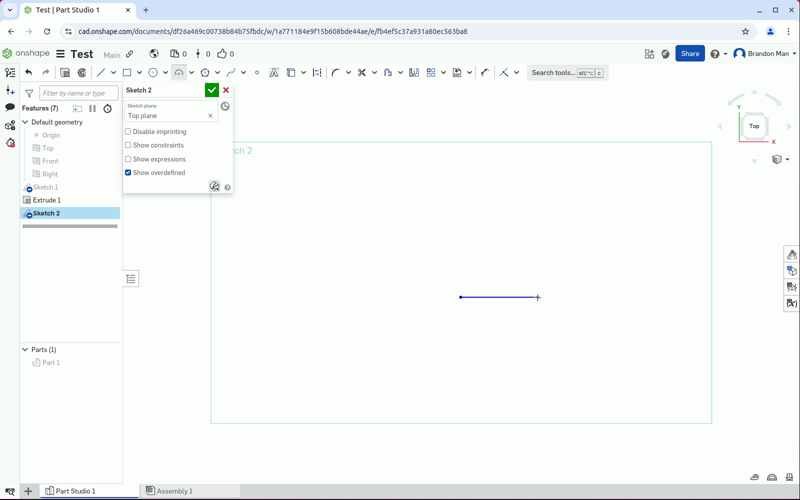
key_down(shift)
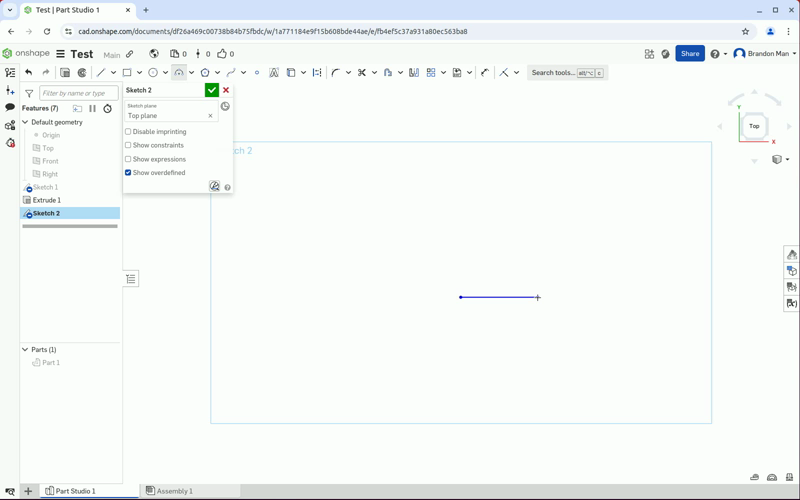
mouse_move(544, 301)
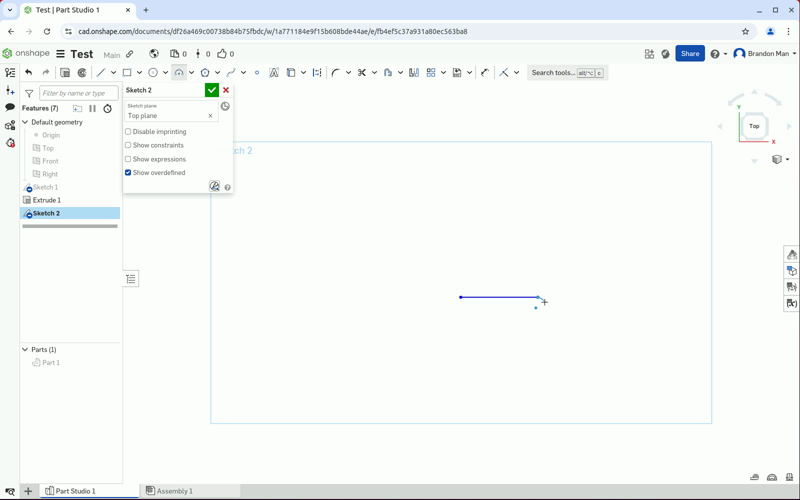
click(544, 301)
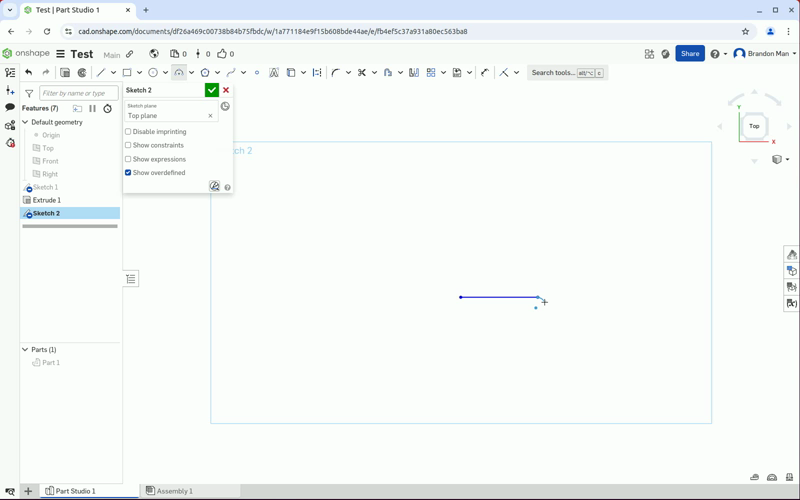
mouse_move(542, 298)
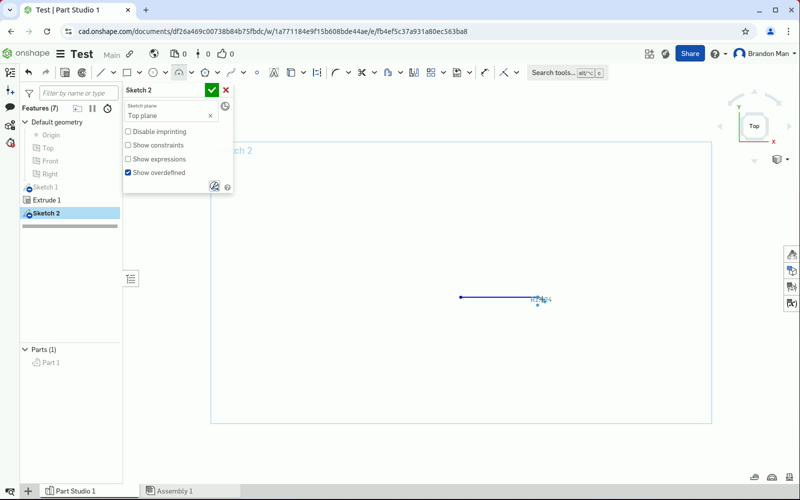
scroll(6)
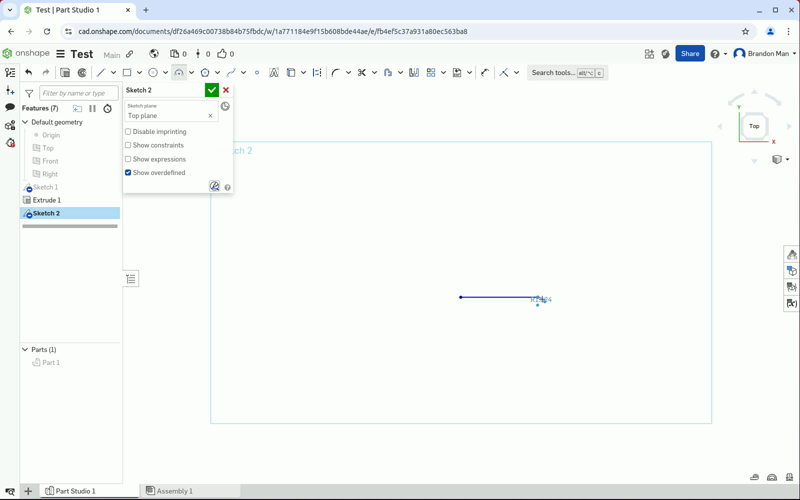
scroll(6)
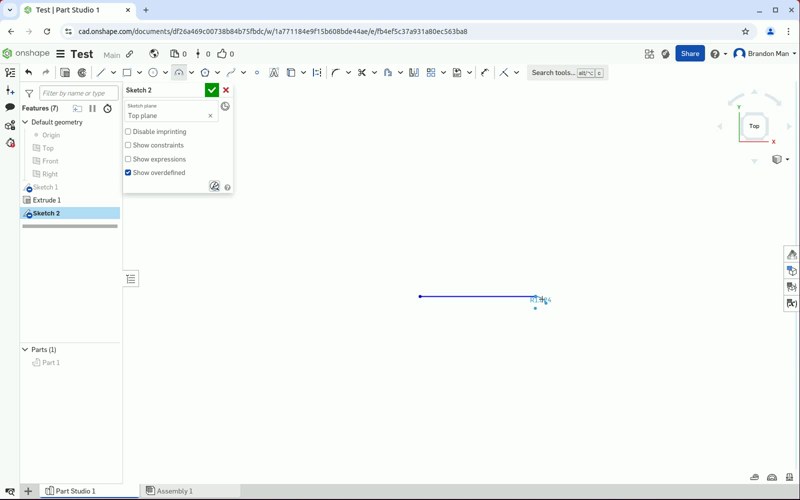
scroll(6)
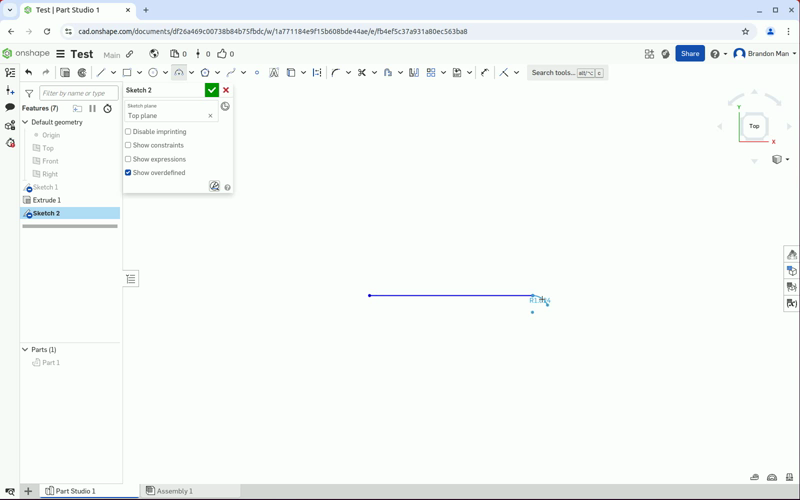
scroll(6)
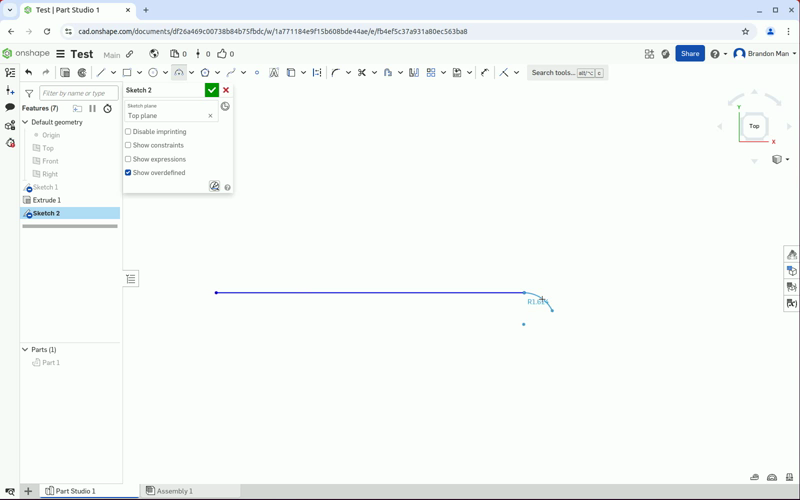
scroll(6)
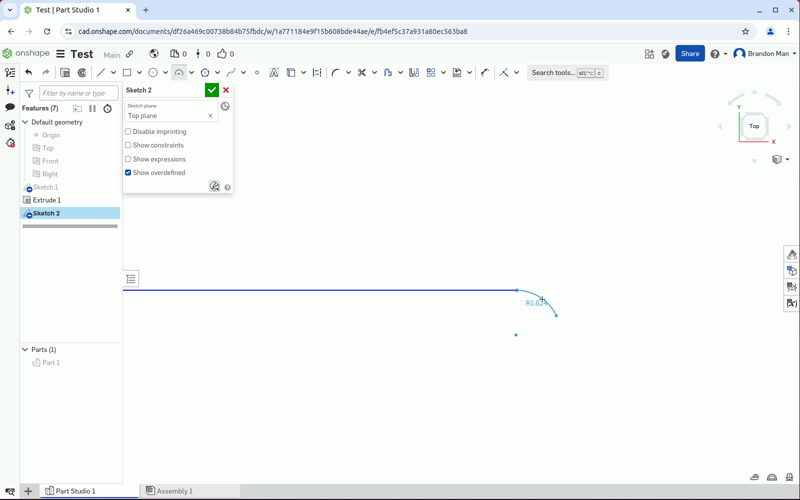
scroll(6)
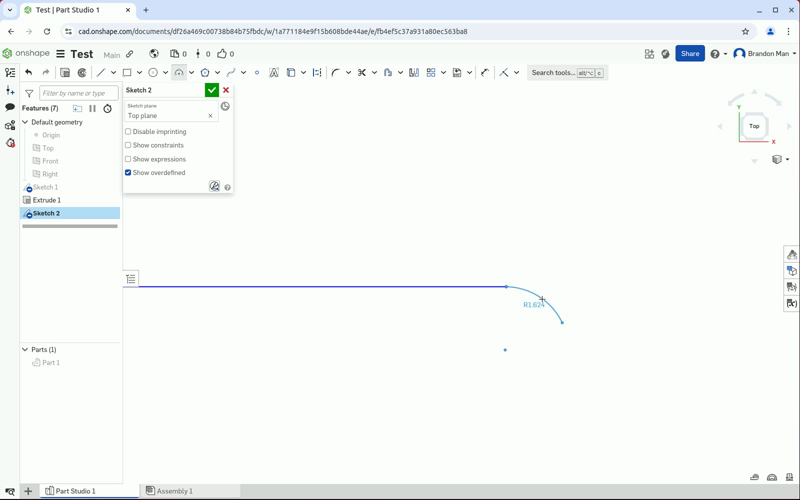
scroll(6)
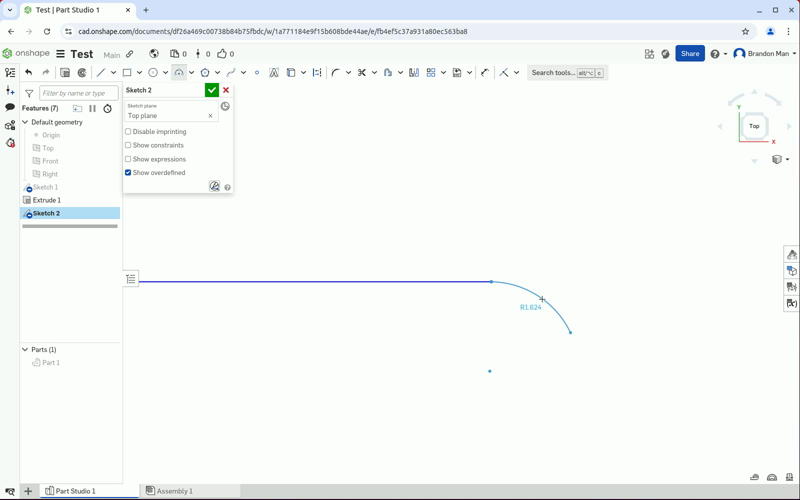
click(542, 298)
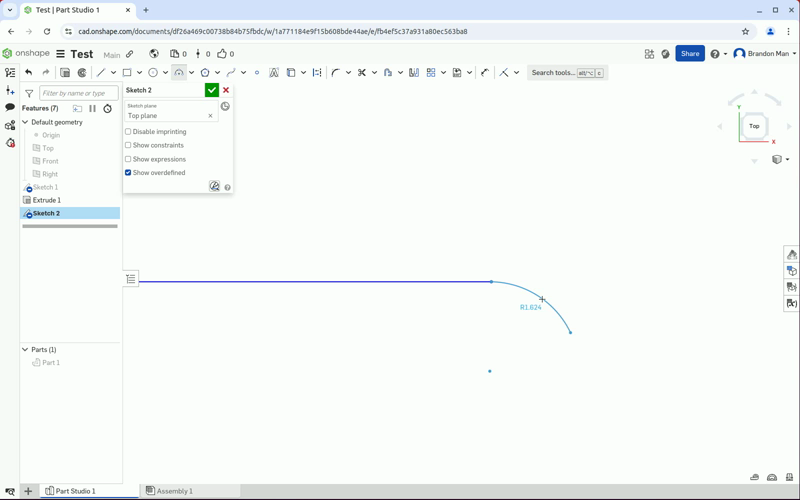
scroll(-6)
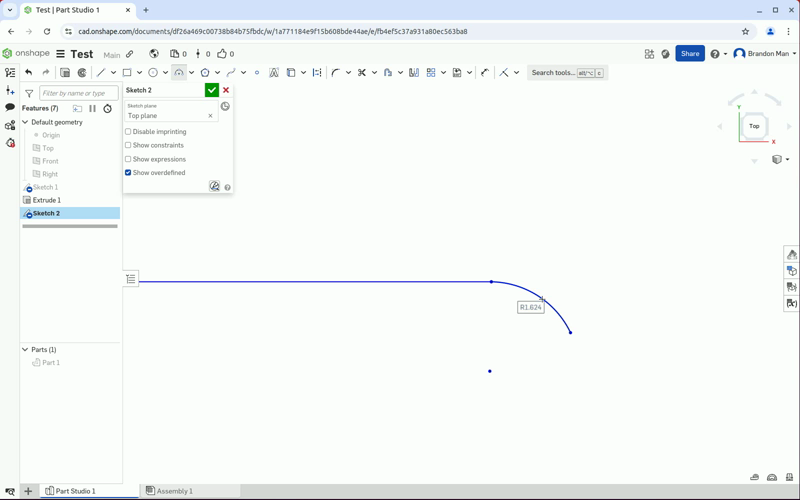
scroll(-6)
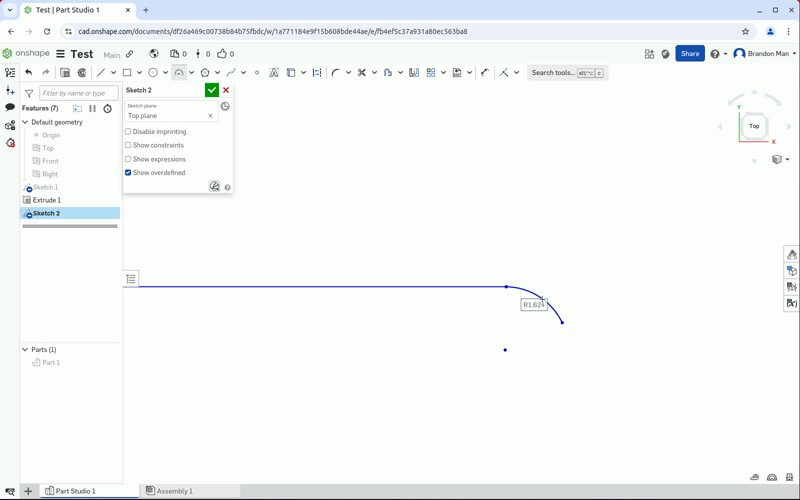
scroll(-6)
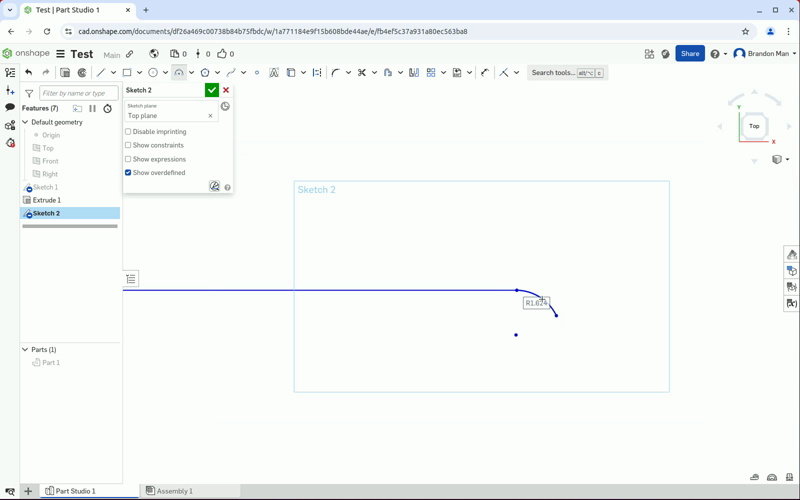
scroll(-6)
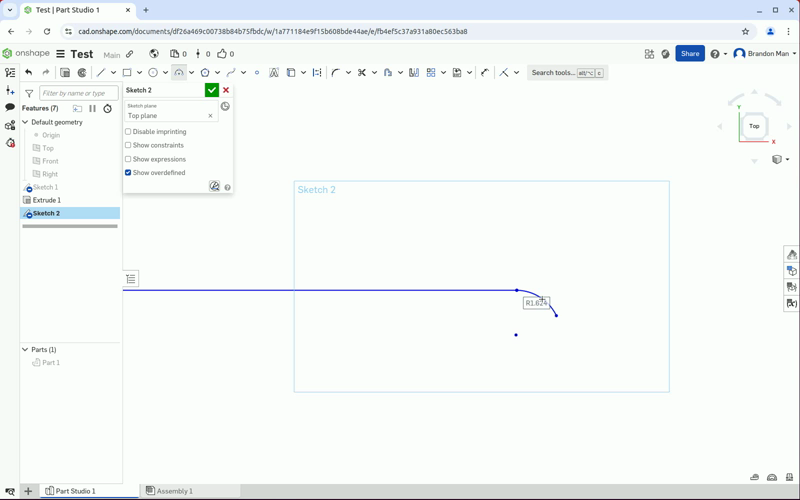
scroll(-6)
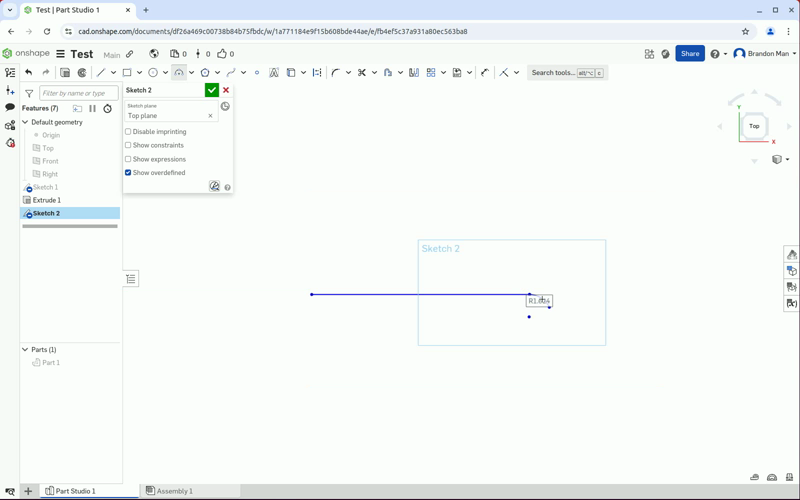
scroll(-6)
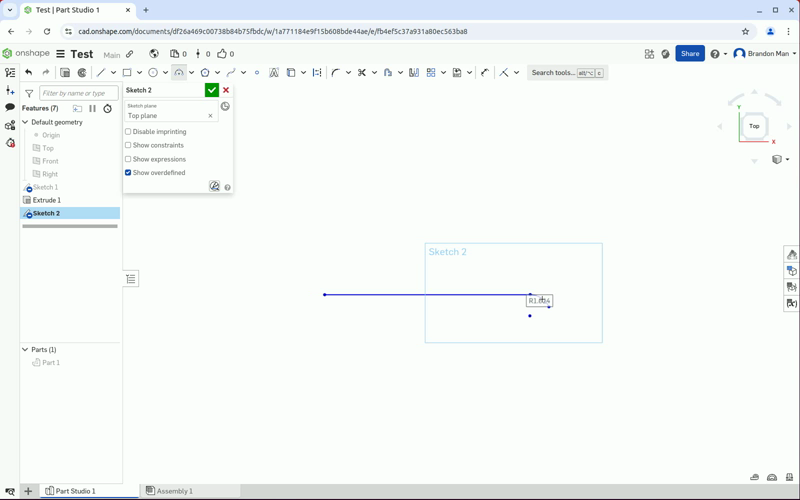
scroll(-6)
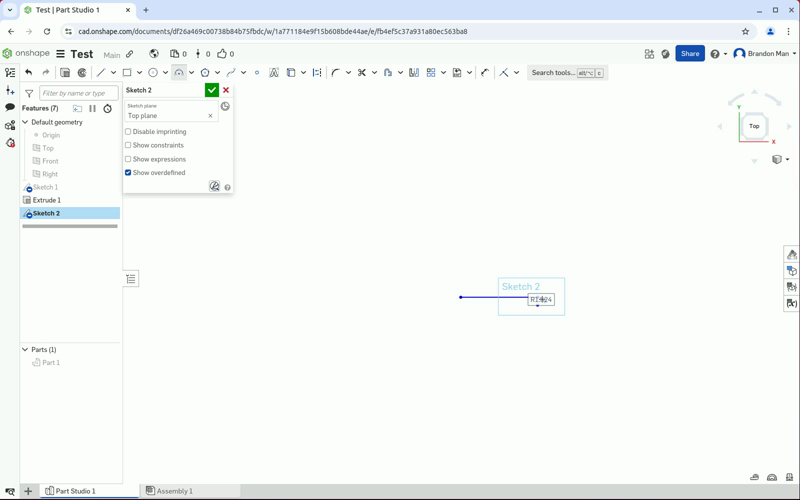
key_up(shift)
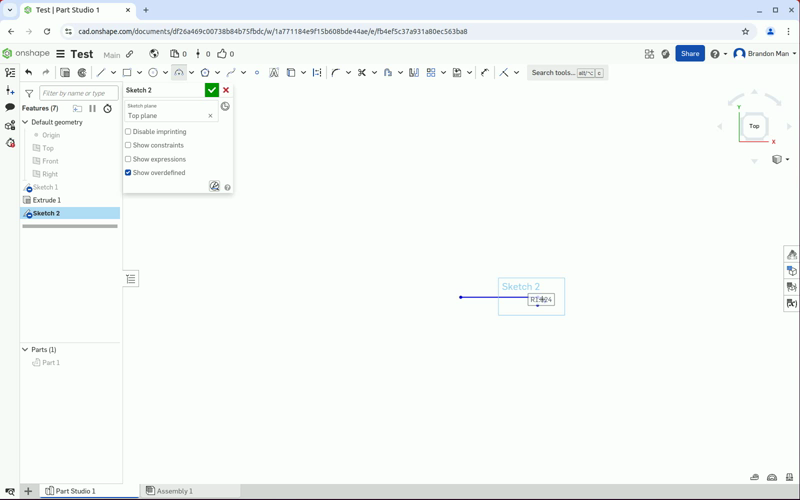
key(esc)
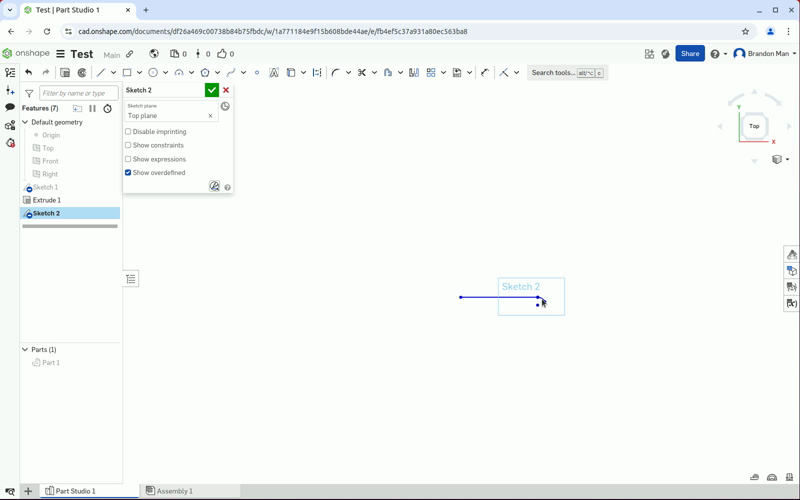
key(l)
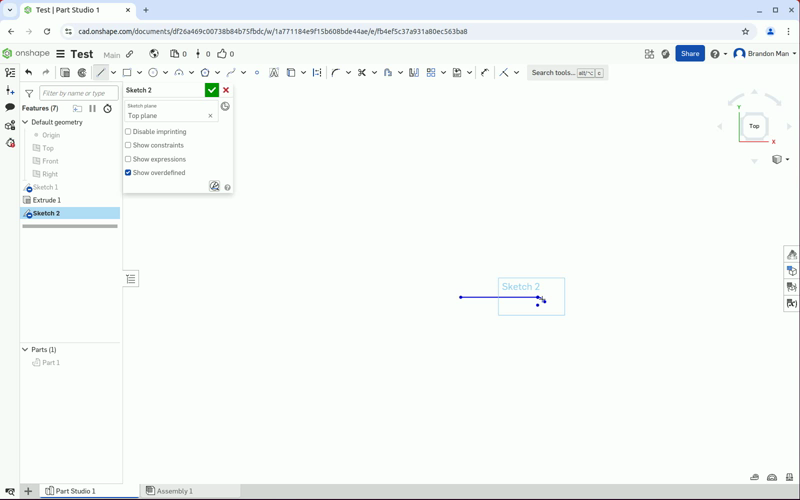
mouse_move(544, 301)
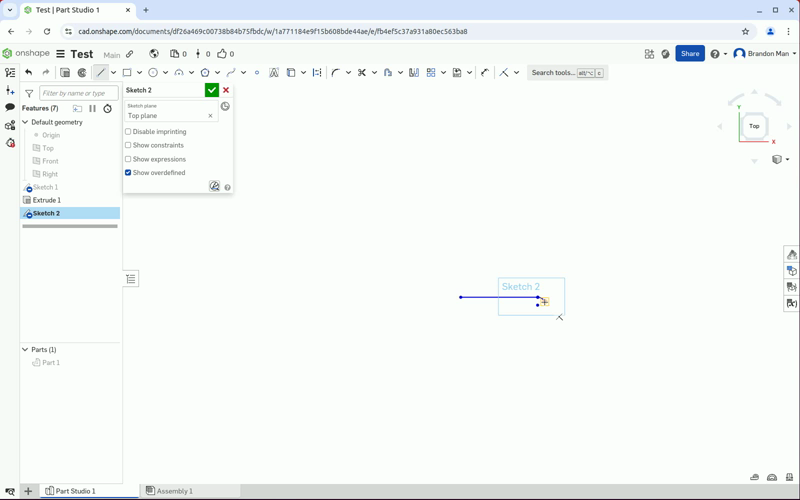
scroll(6)
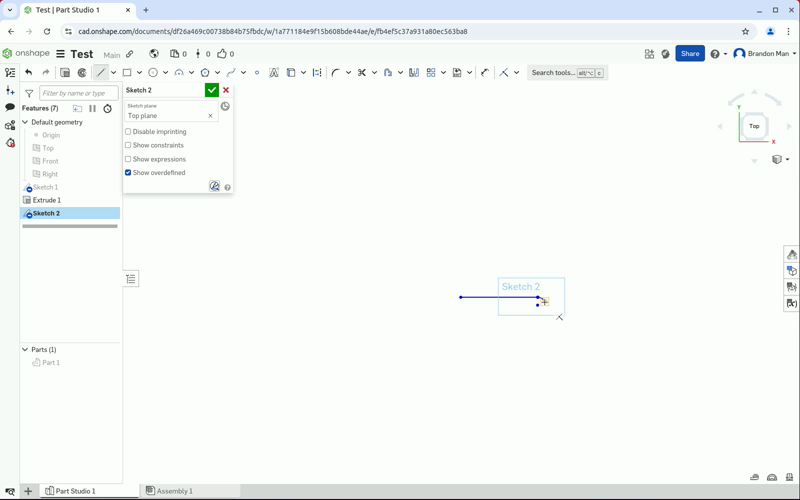
scroll(6)
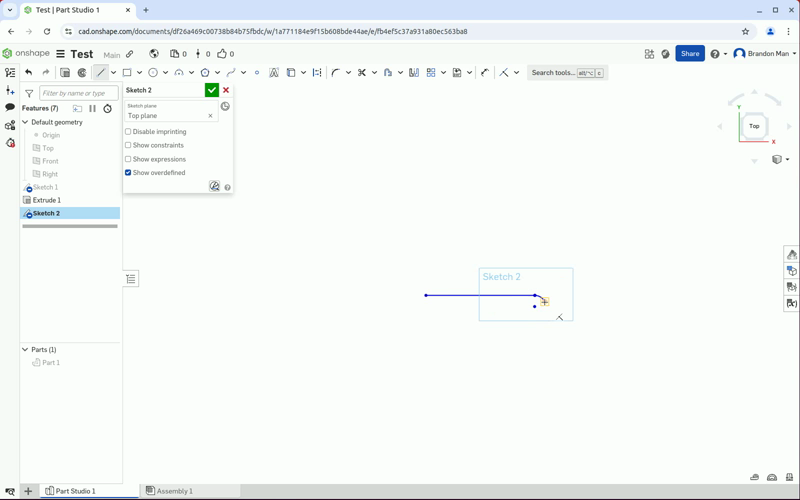
scroll(6)
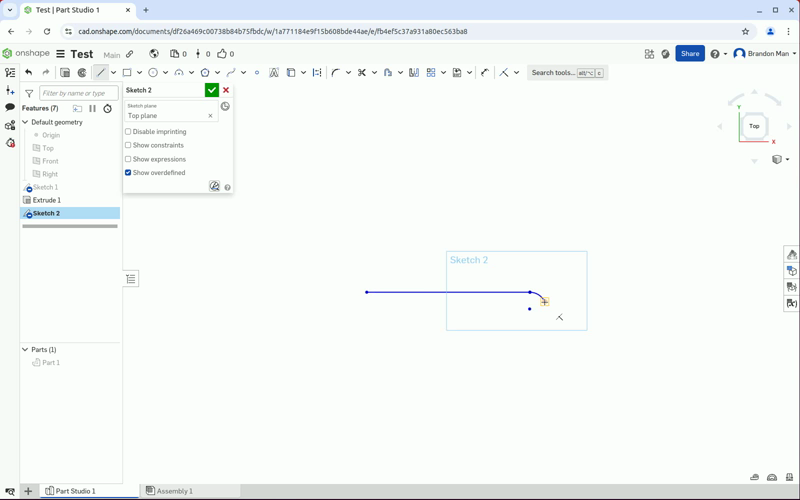
scroll(6)
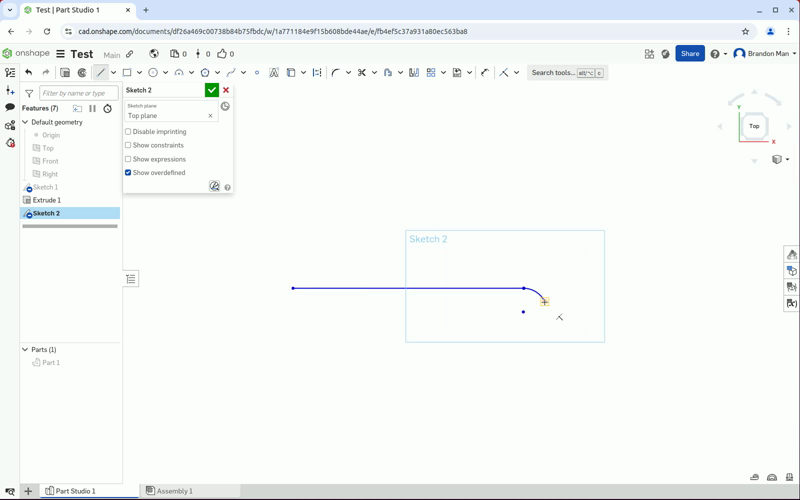
scroll(6)
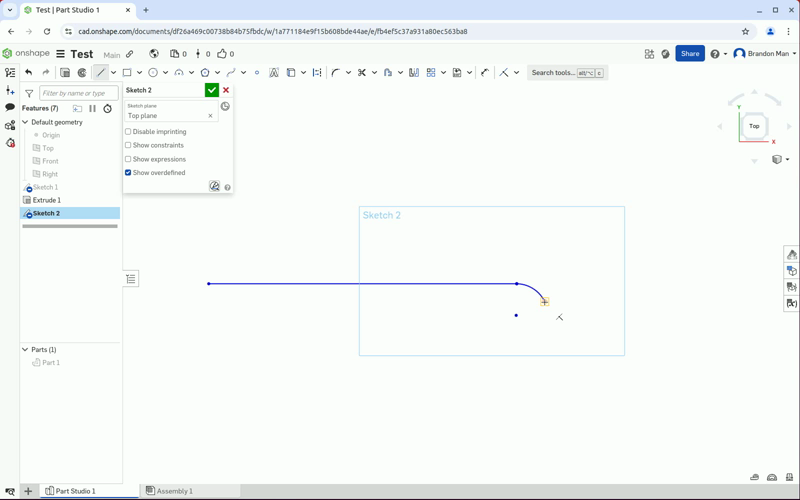
scroll(6)
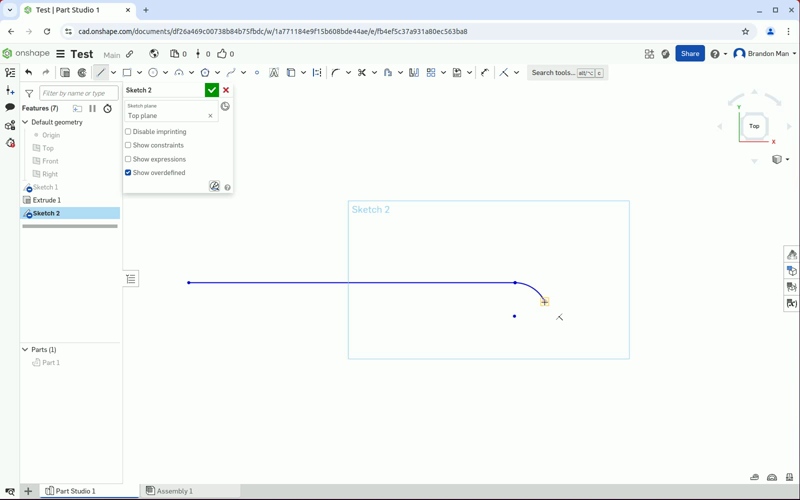
scroll(6)
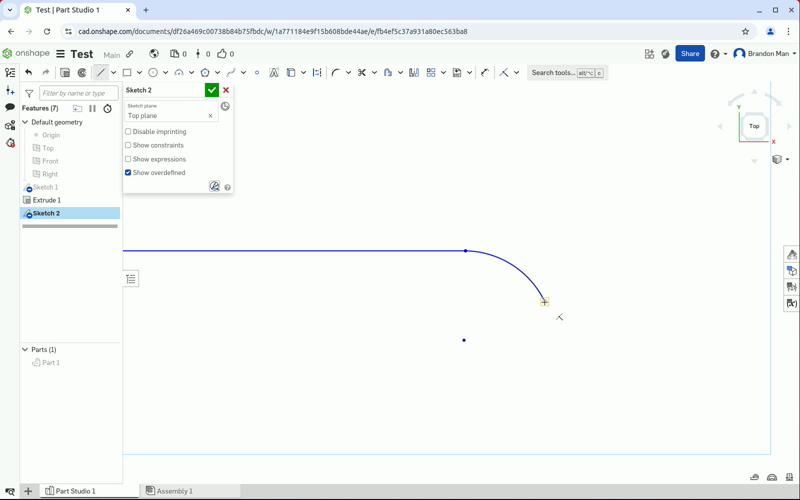
click(544, 301)
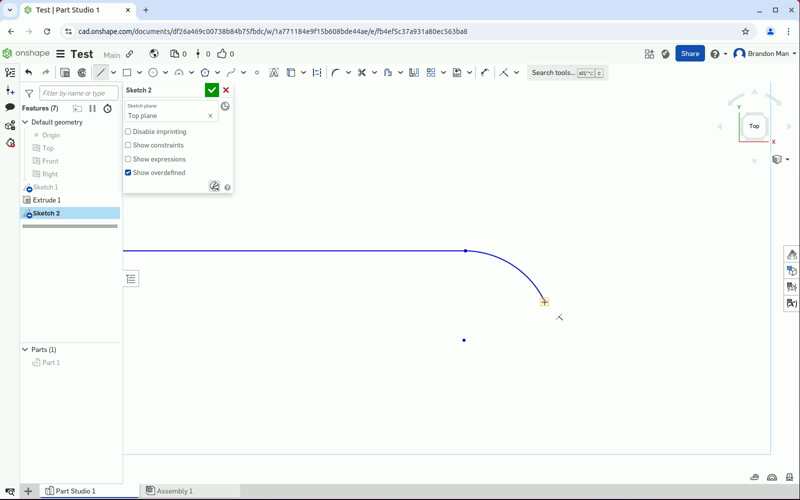
scroll(-6)
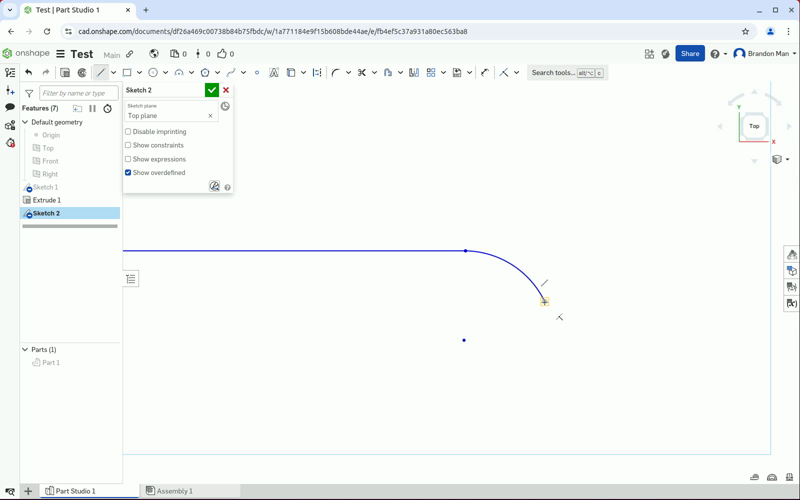
scroll(-6)
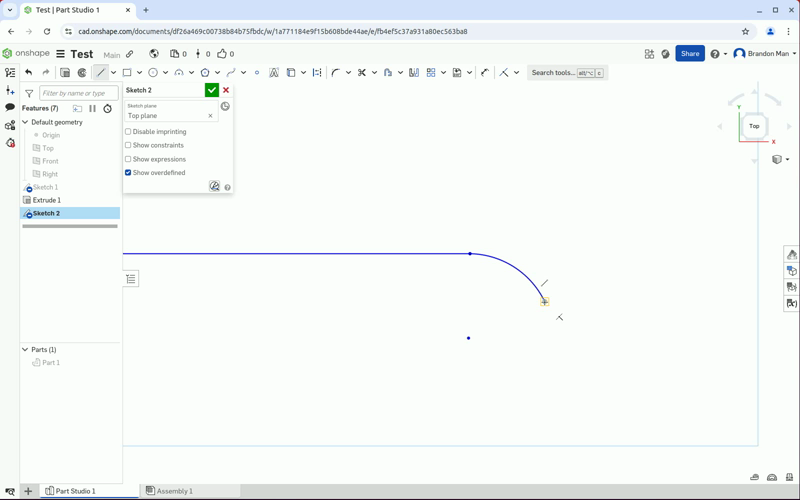
scroll(-6)
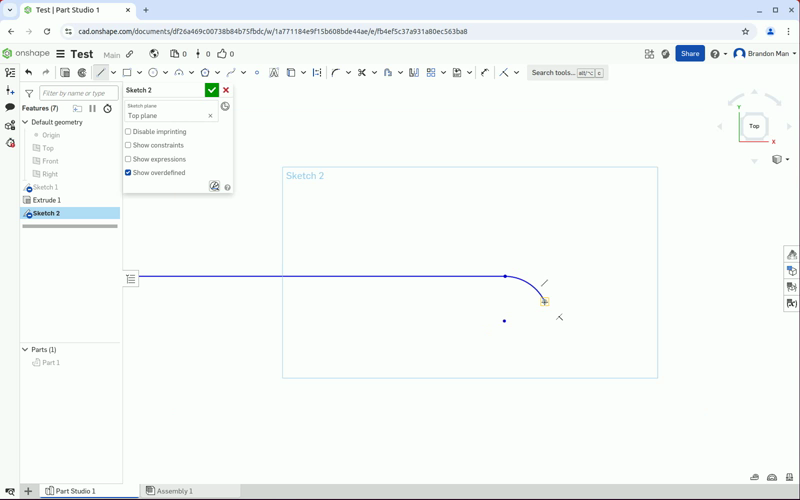
scroll(-6)
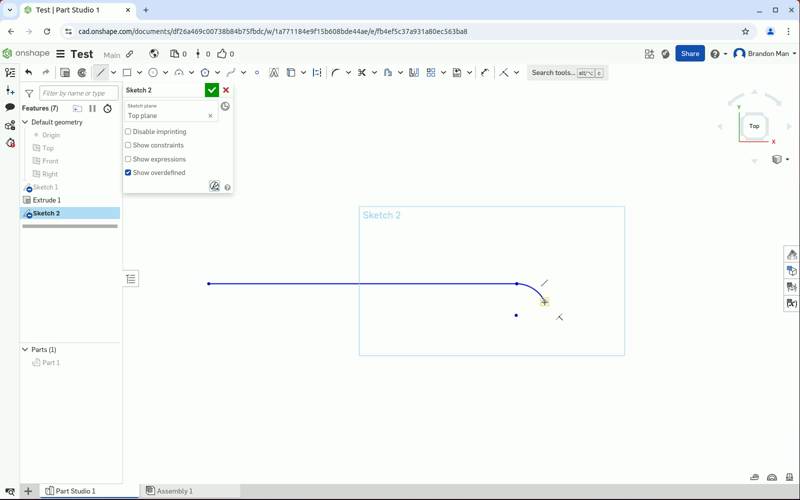
scroll(-6)
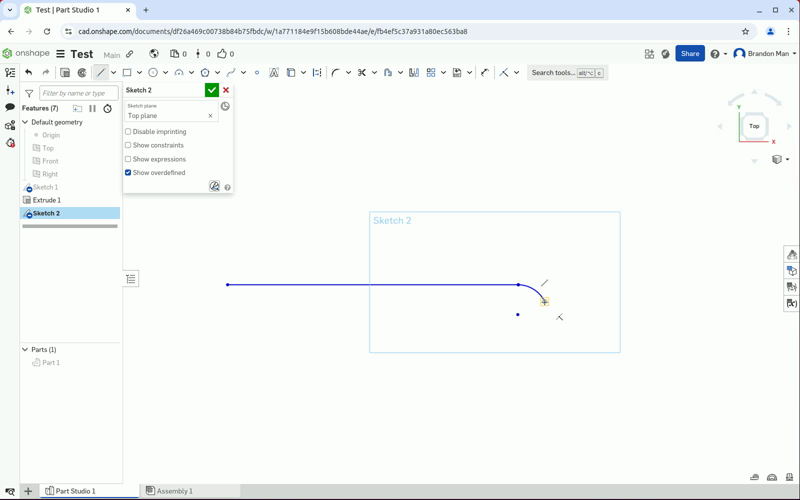
scroll(-6)
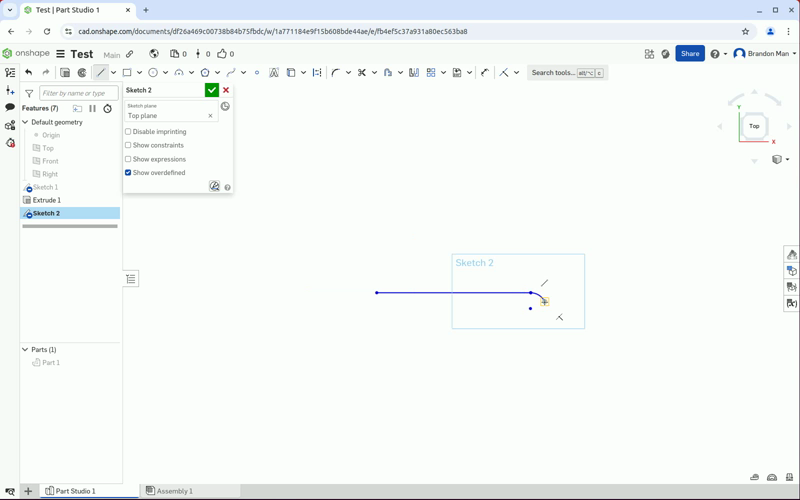
scroll(-6)
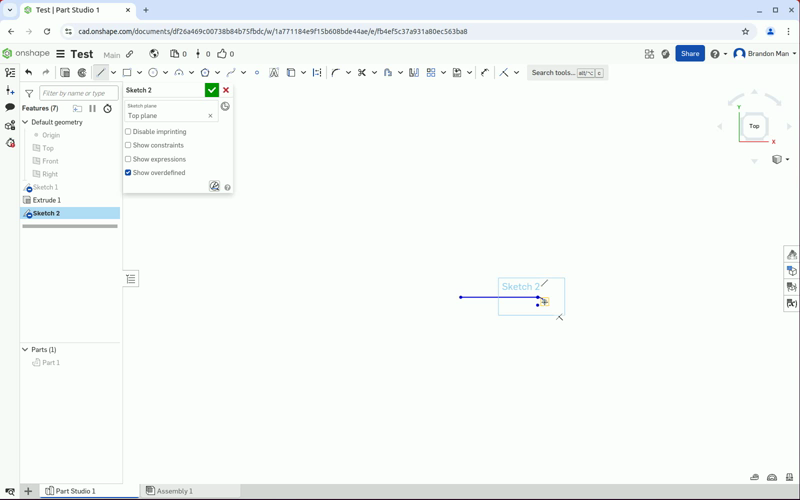
key_down(shift)
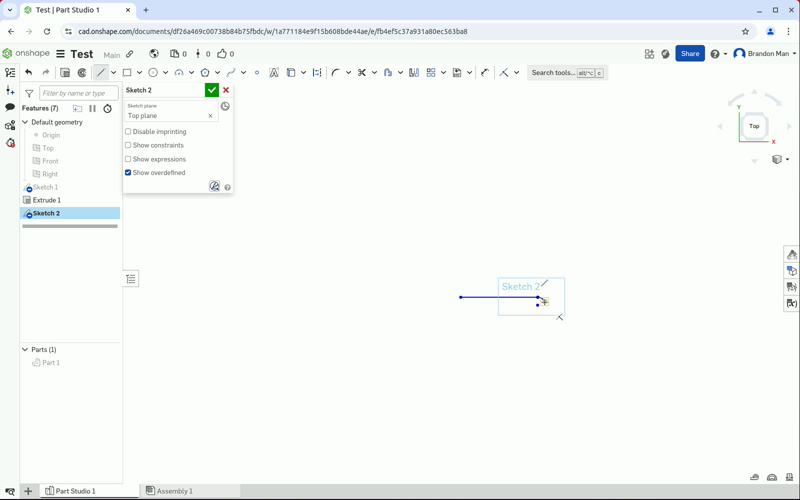
mouse_move(574, 301)
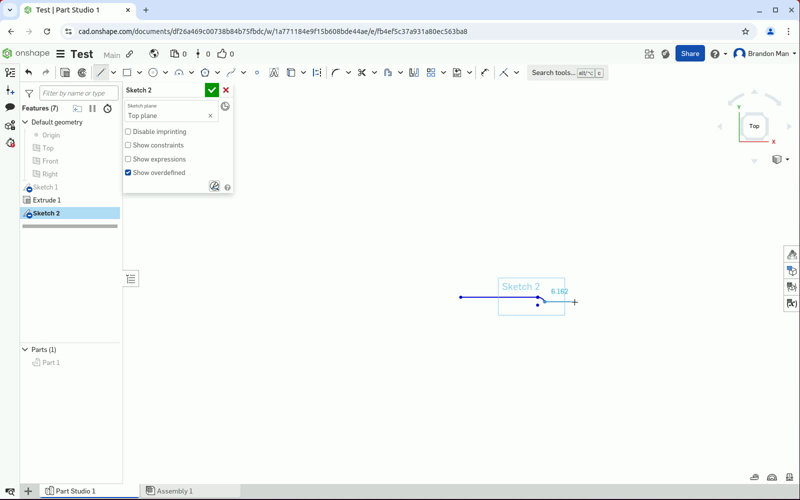
mouse_move(573, 301)
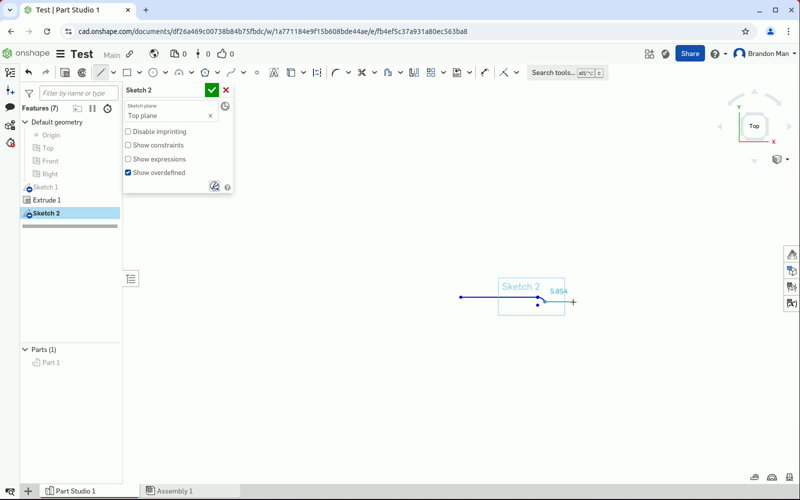
click(573, 301)
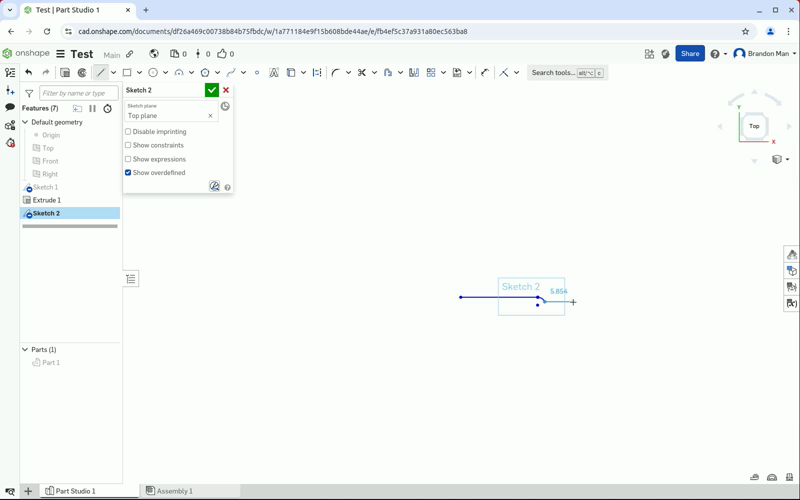
key_up(shift)
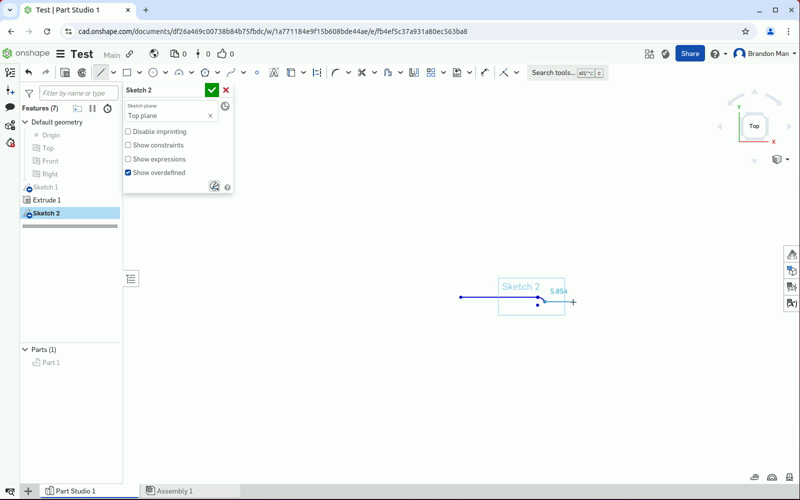
key_down(shift)
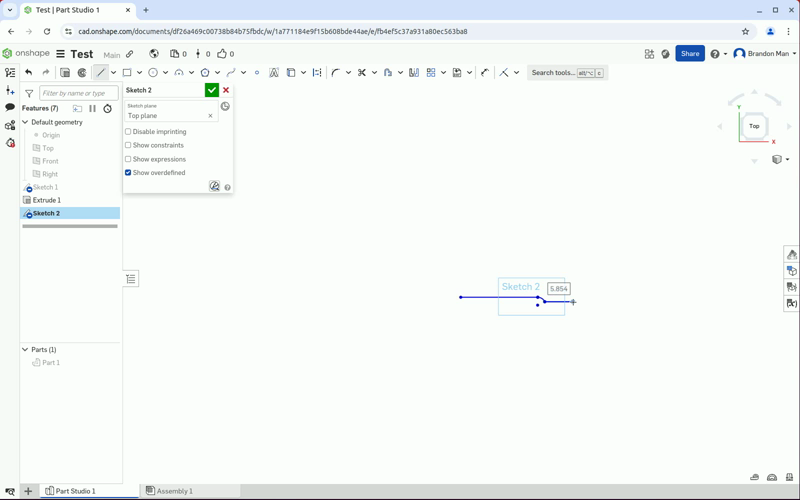
mouse_move(589, 301)
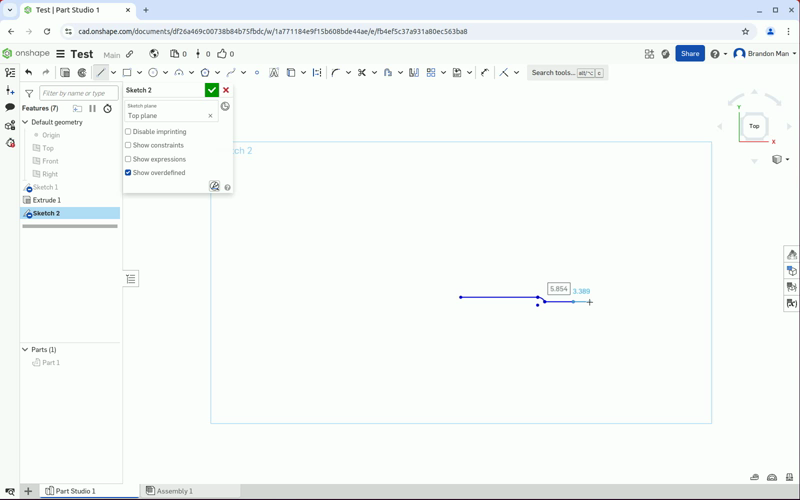
mouse_move(573, 282)
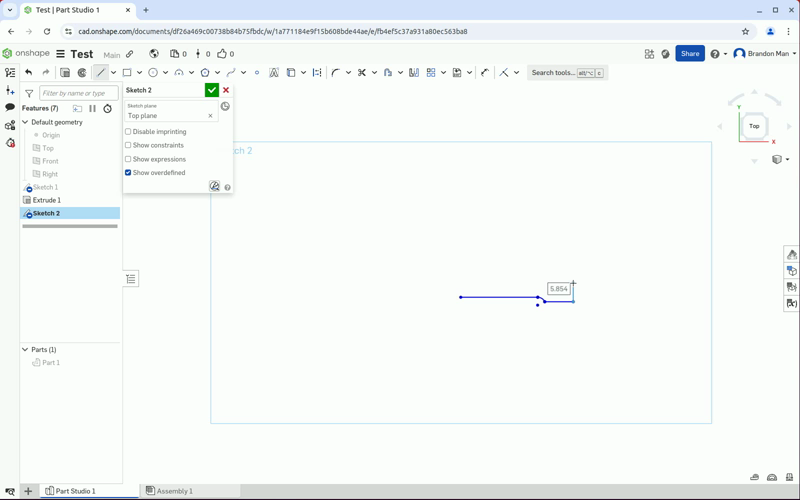
click(573, 282)
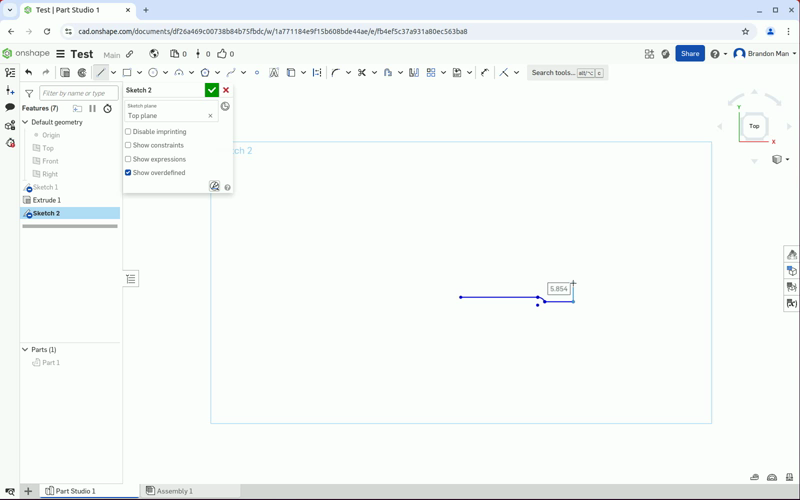
key_up(shift)
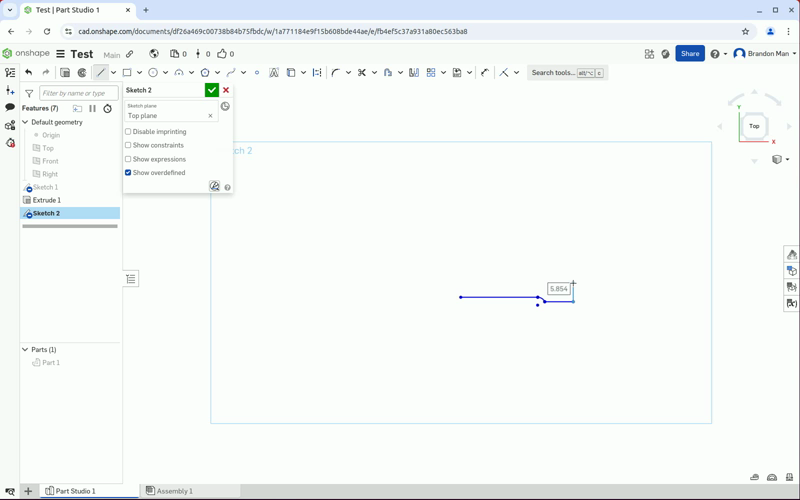
key_down(shift)
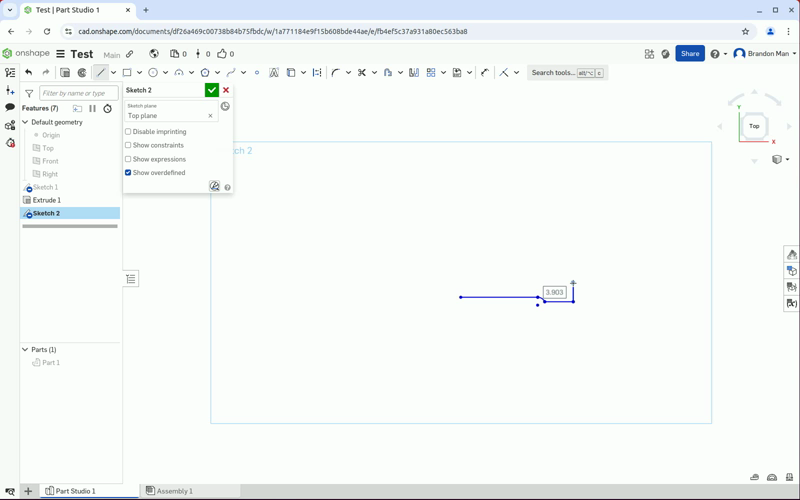
mouse_move(460, 282)
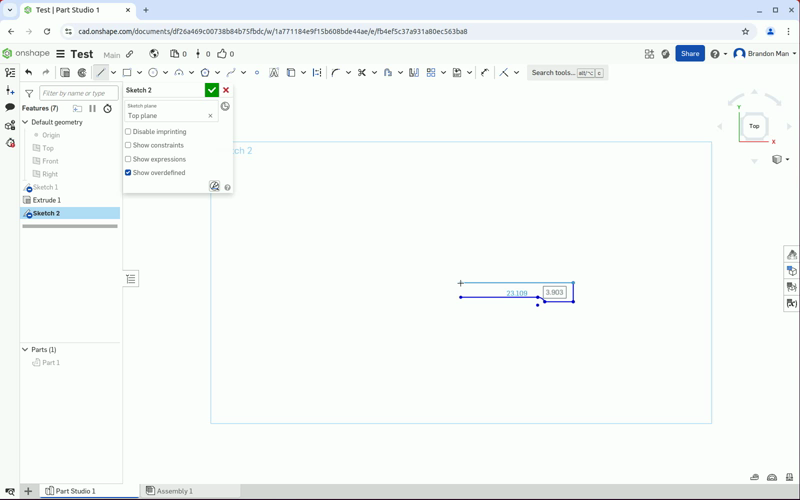
click(460, 282)
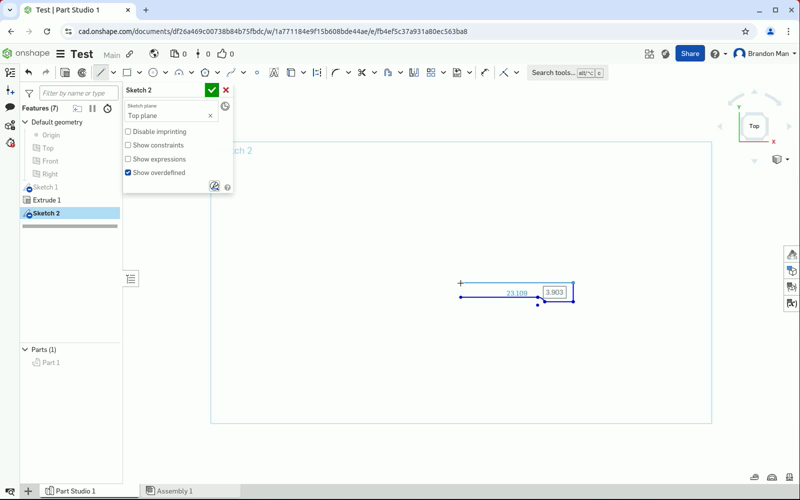
key_up(shift)
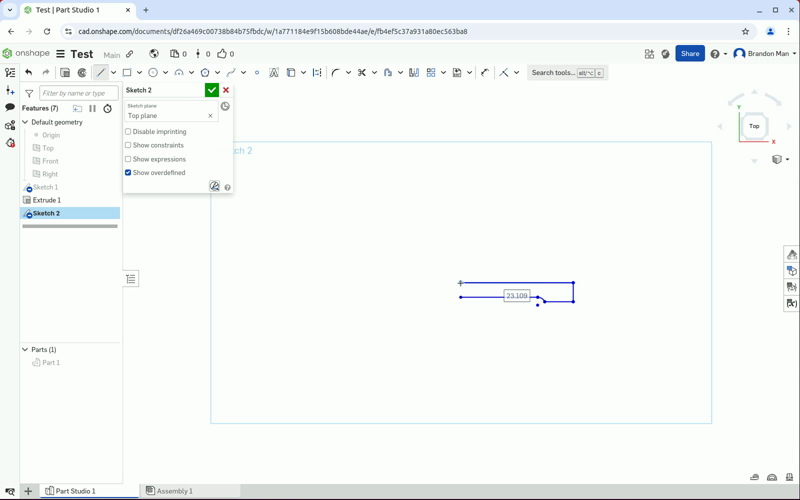
mouse_move(490, 282)
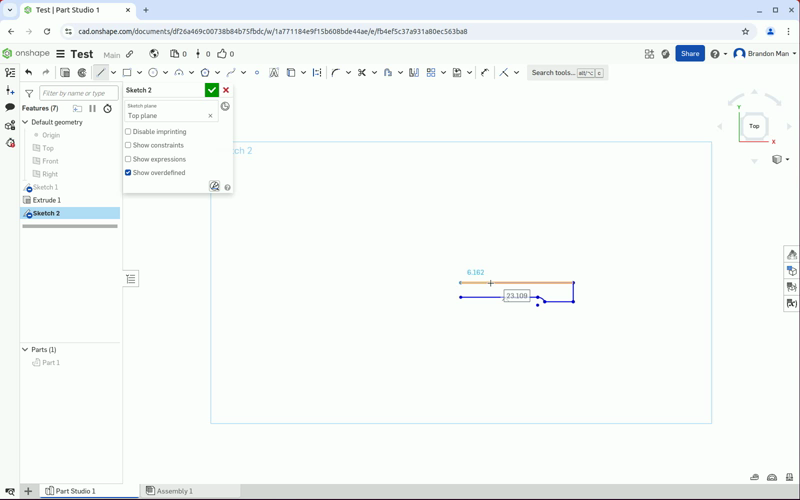
key_down(shift)
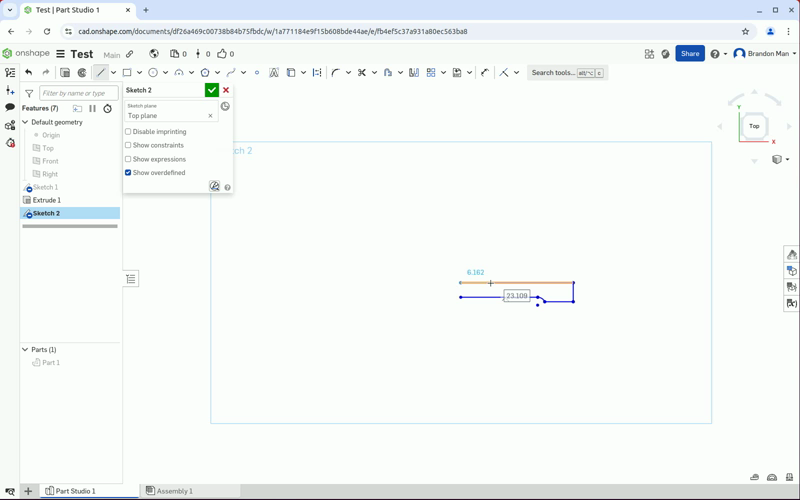
mouse_move(460, 297)
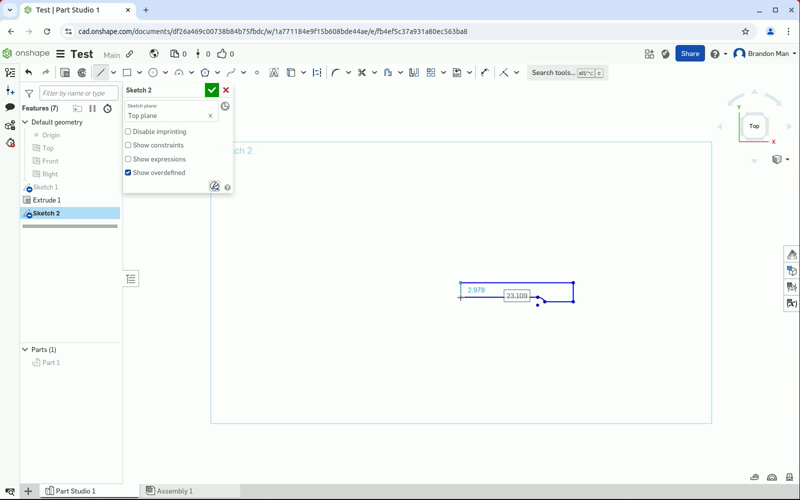
key_up(shift)
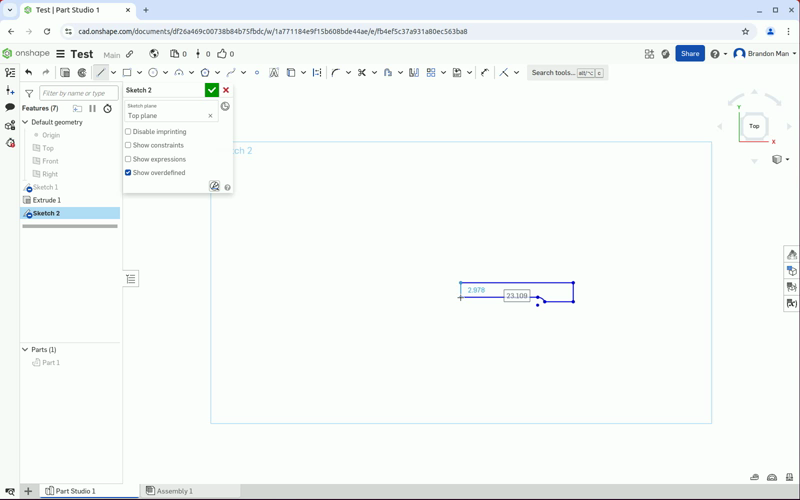
click(460, 297)
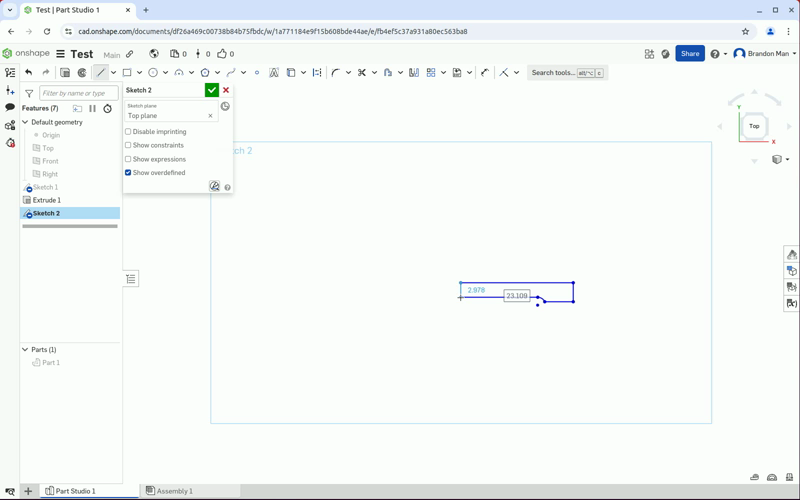
key(esc)
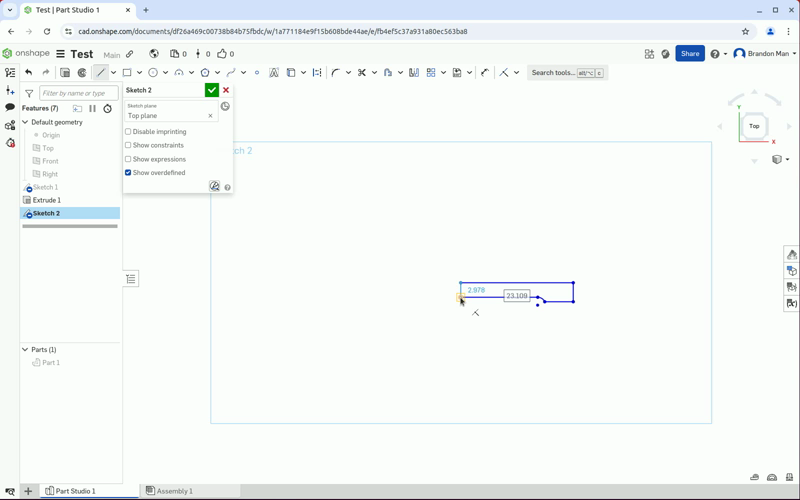
mouse_move(554, 296)
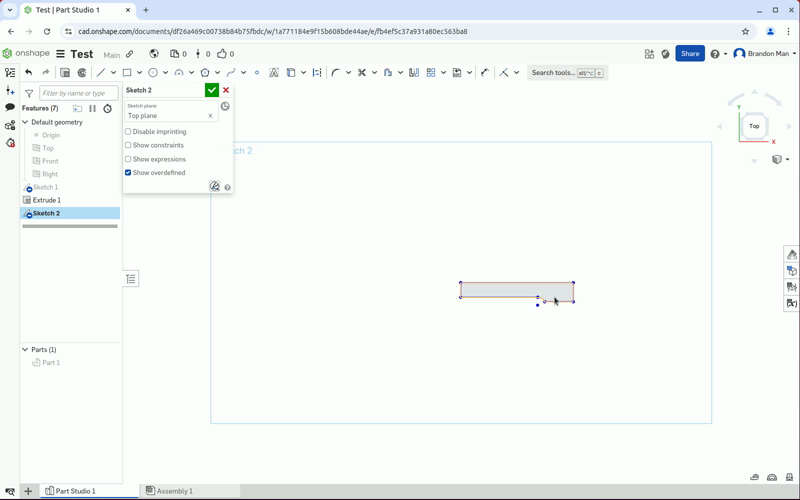
scroll(6)
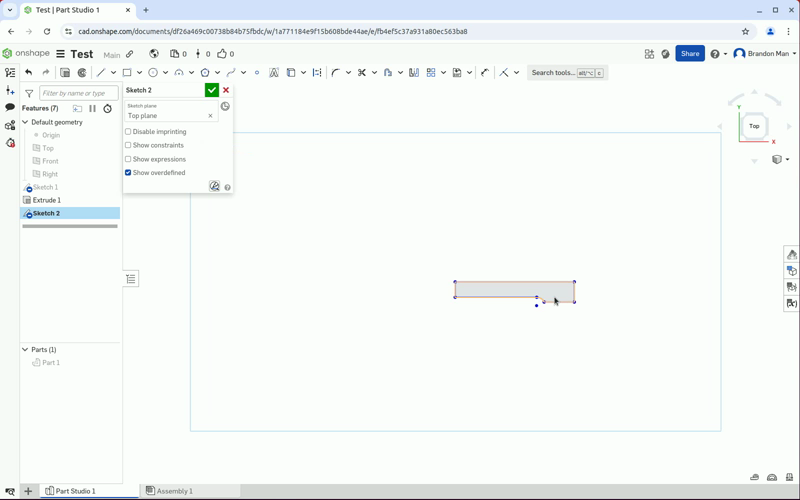
scroll(6)
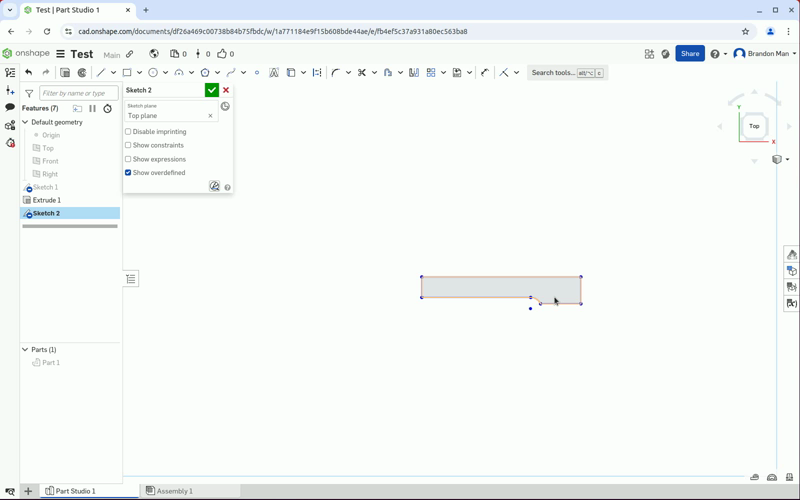
scroll(6)
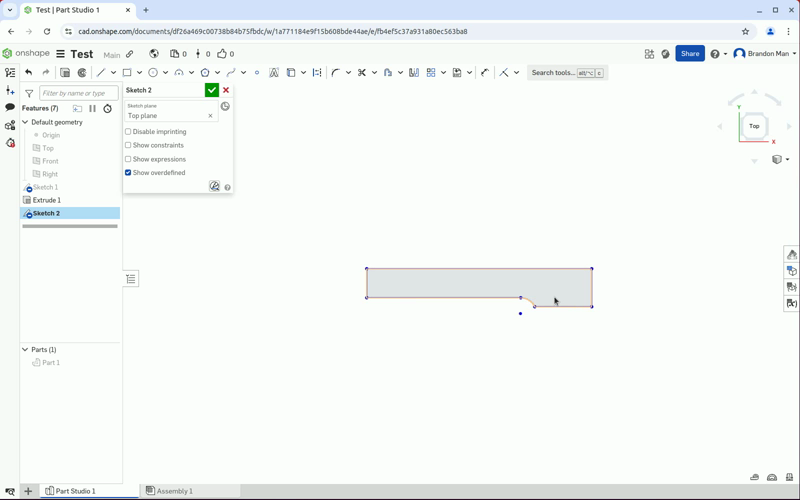
scroll(6)
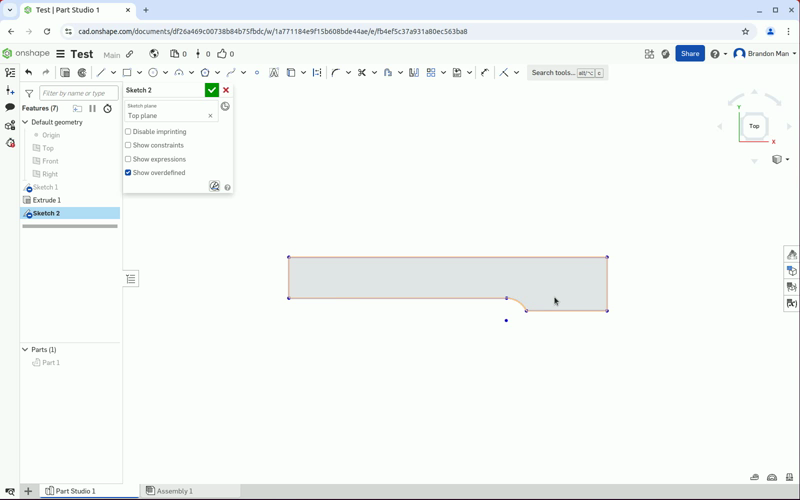
scroll(6)
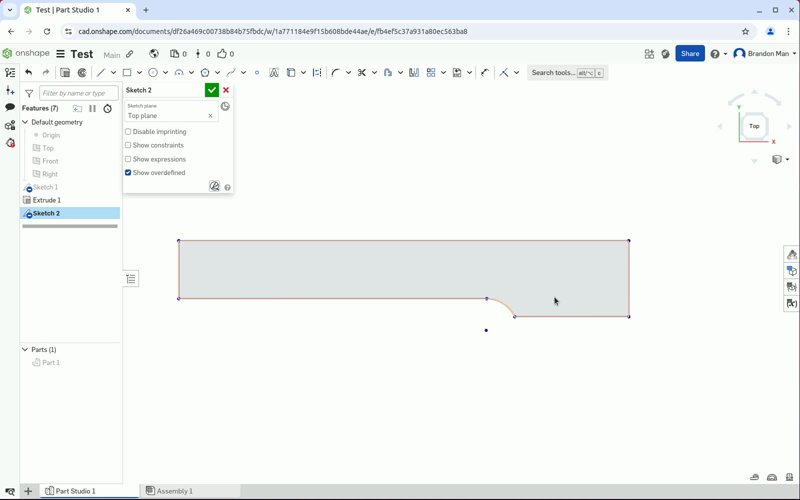
scroll(6)
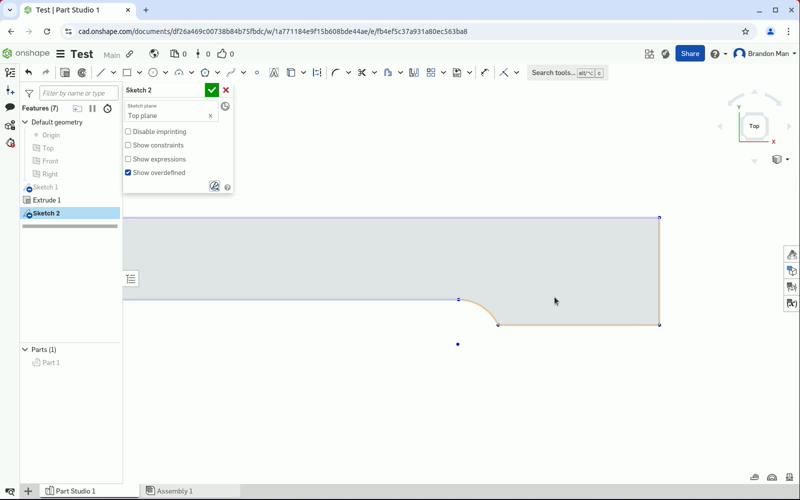
scroll(6)
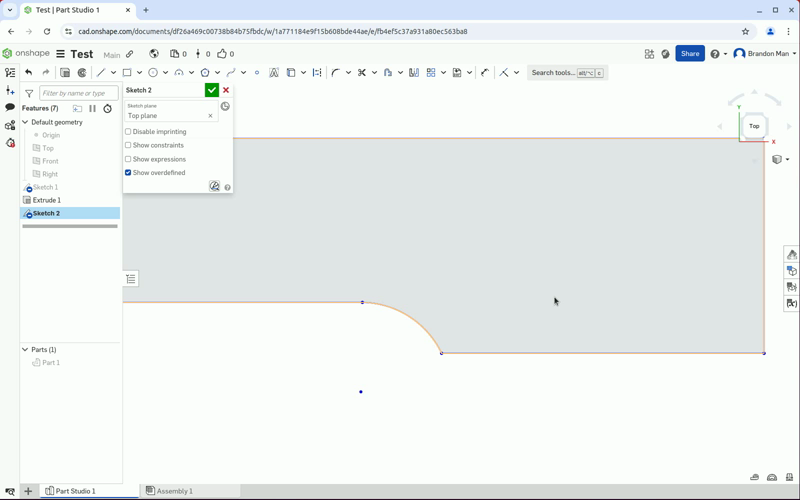
click(554, 296)
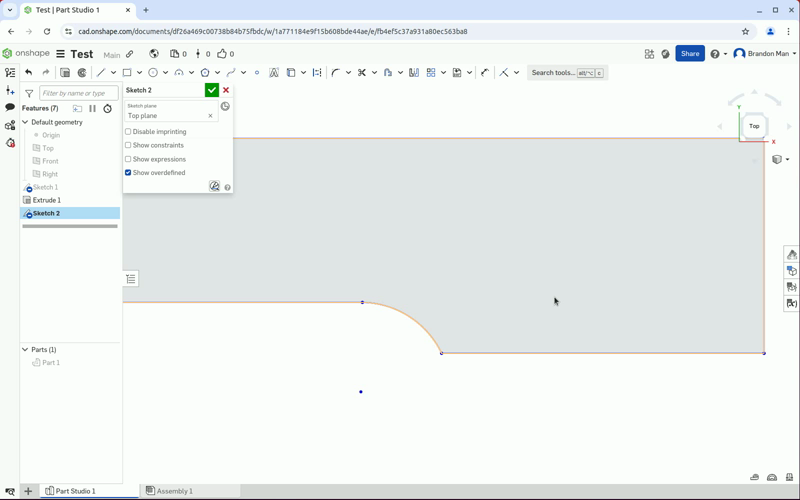
scroll(-6)
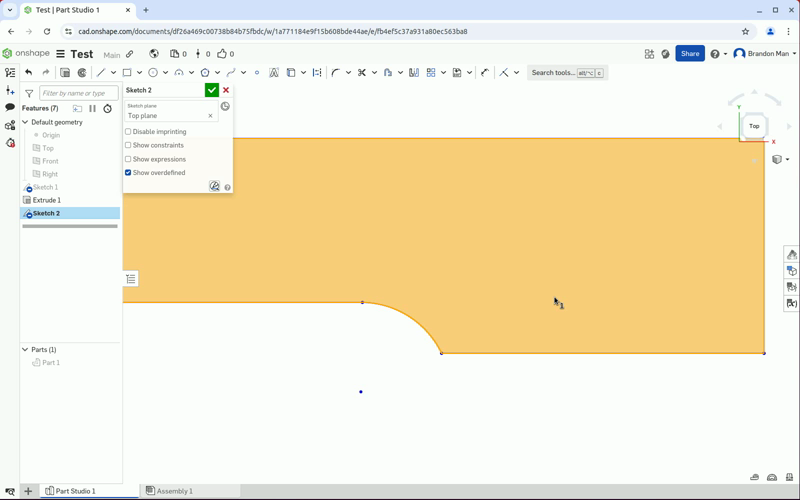
scroll(-6)
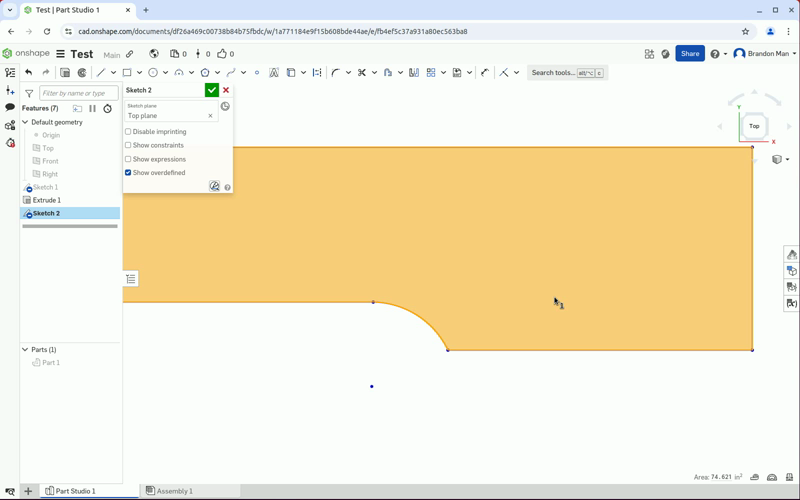
scroll(-6)
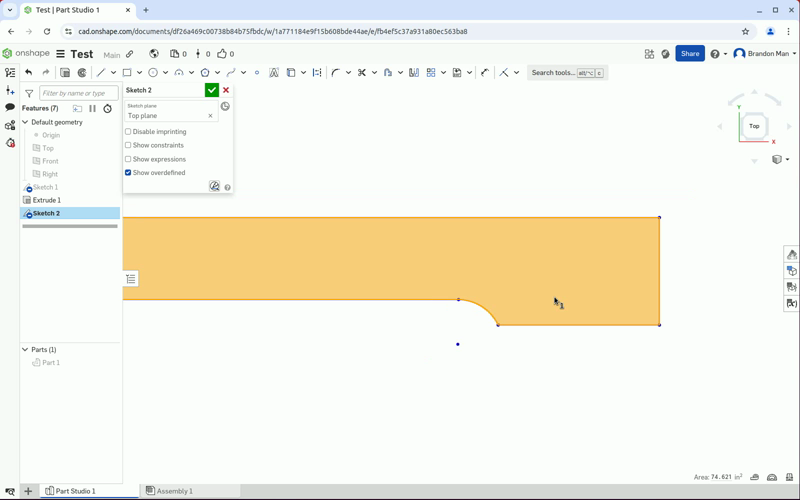
scroll(-6)
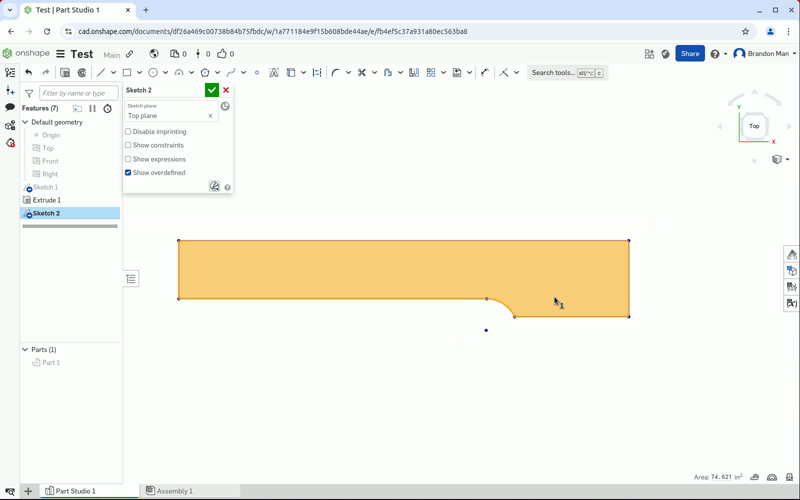
scroll(-6)
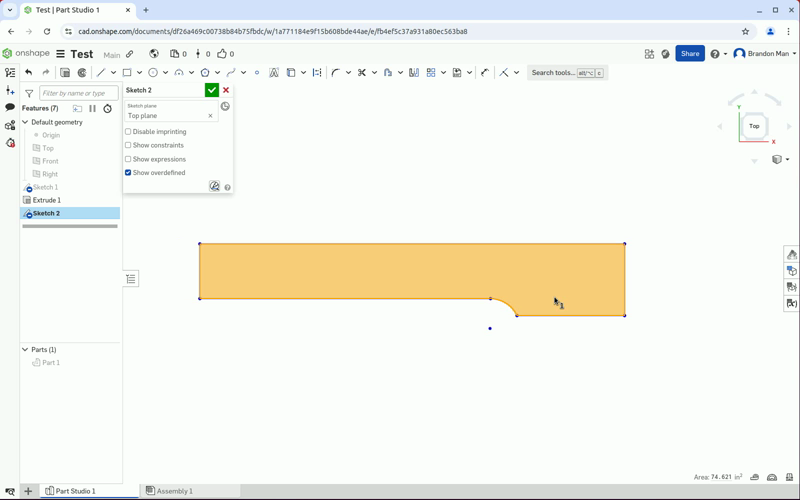
scroll(-6)
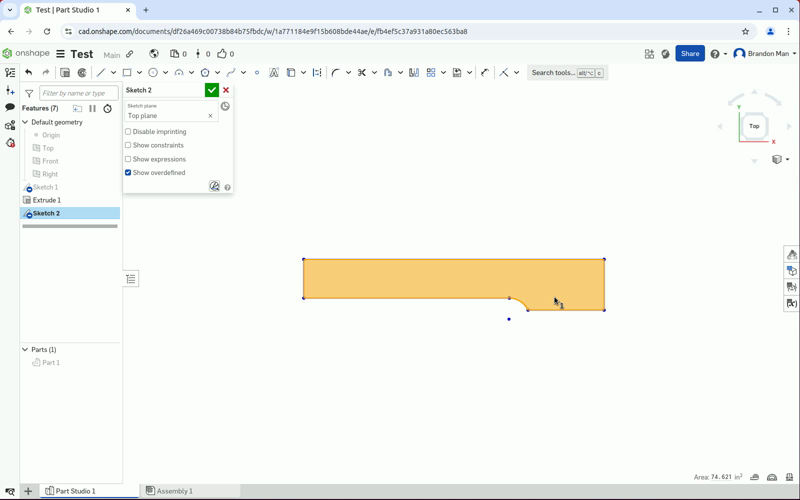
scroll(-6)
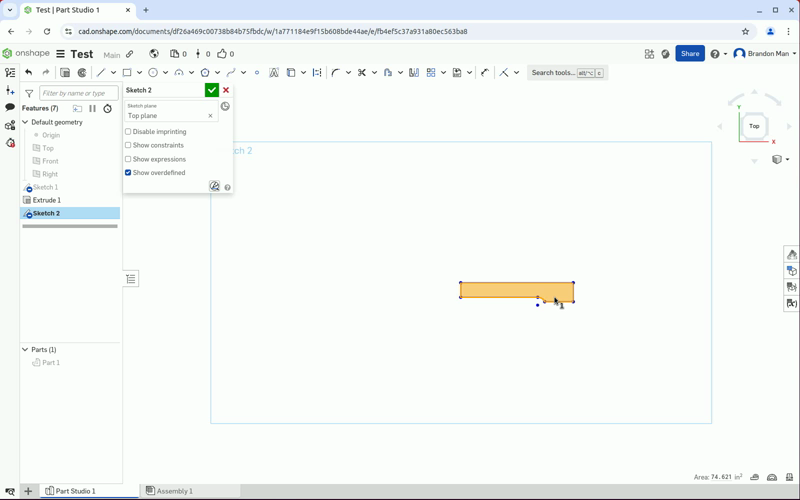
mouse_move(73, 352)
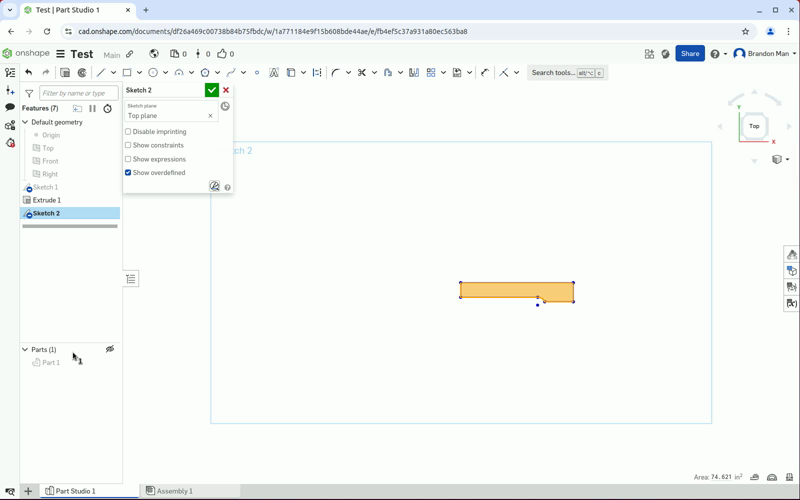
key(shift+y)
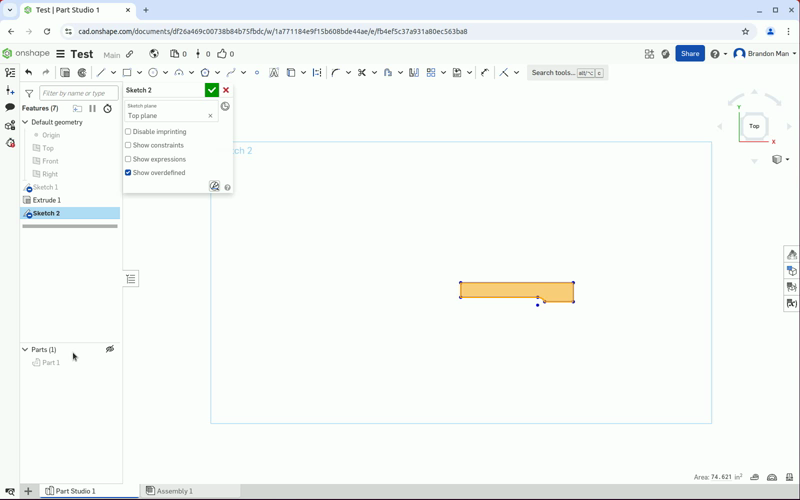
key(shift+e)
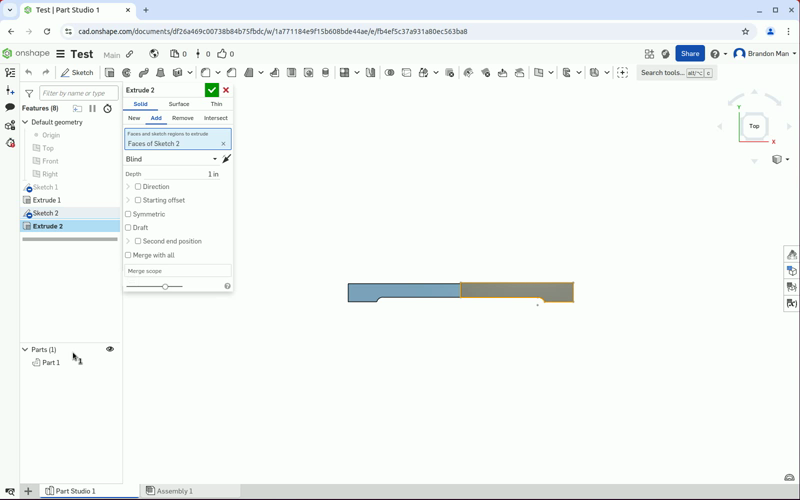
mouse_move(143, 106)
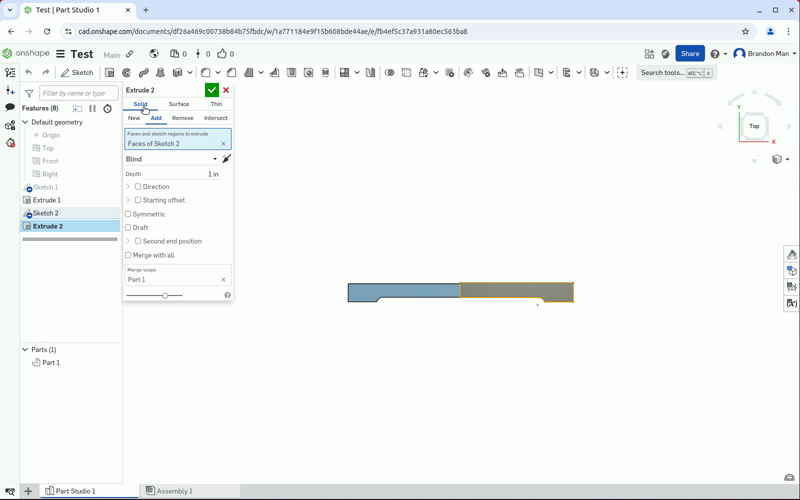
click(143, 106)
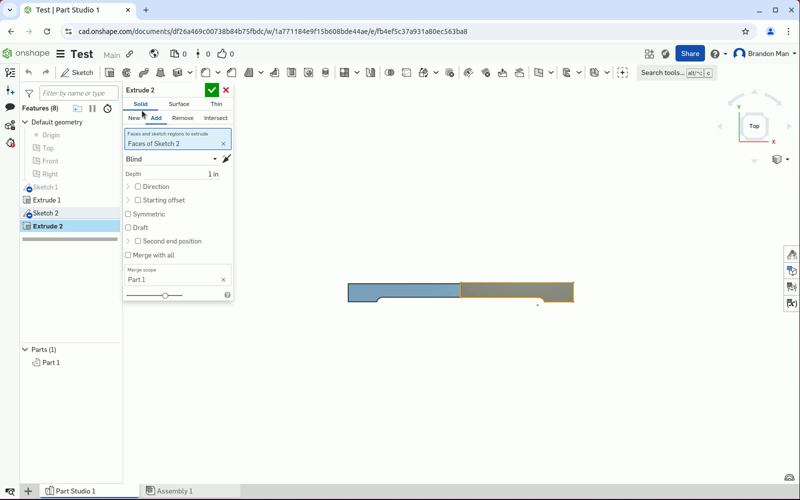
mouse_move(137, 120)
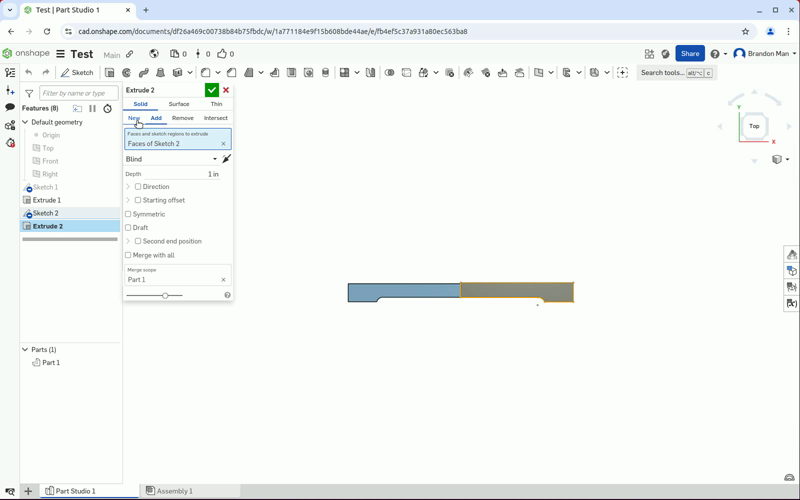
click(137, 120)
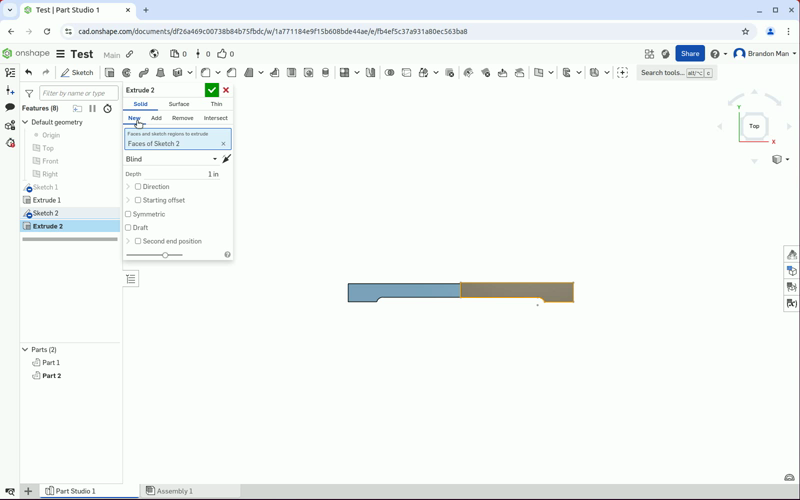
key(tab, 4)
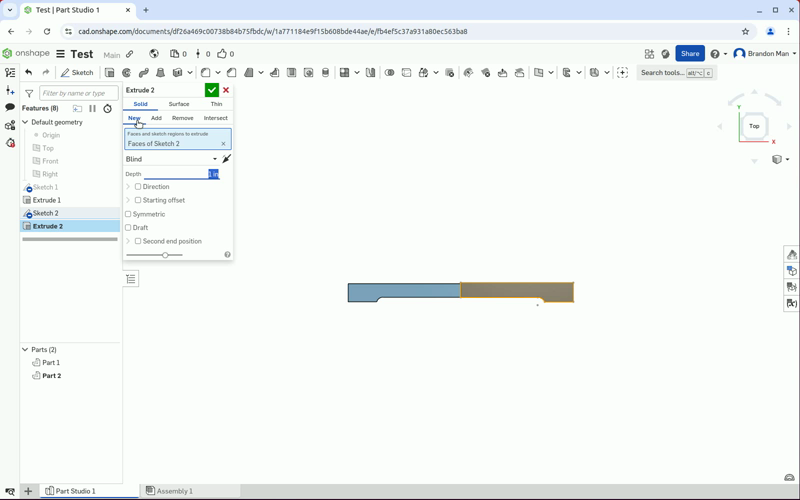
text(1.444)
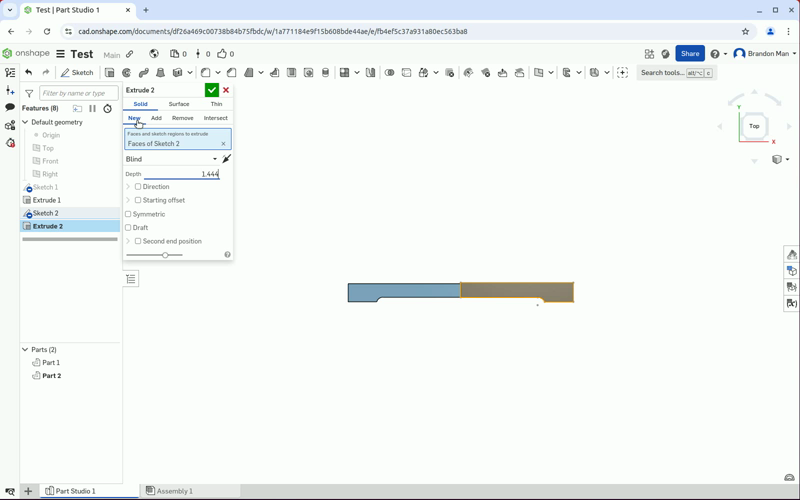
key(enter)
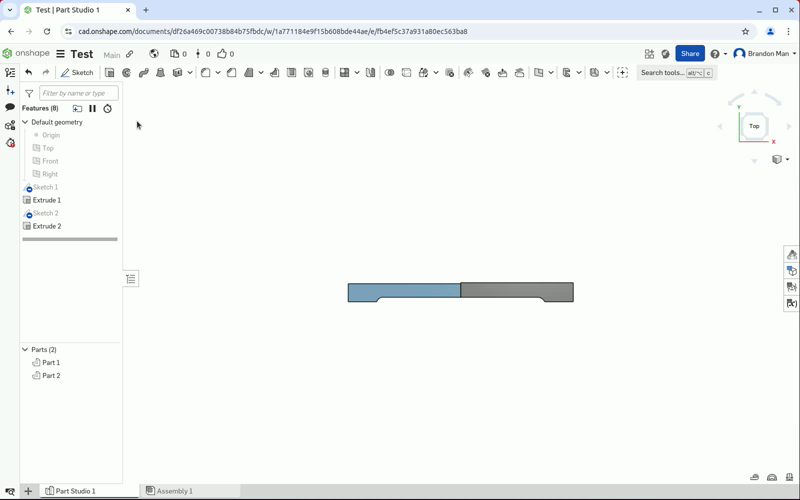
key(shift+h)
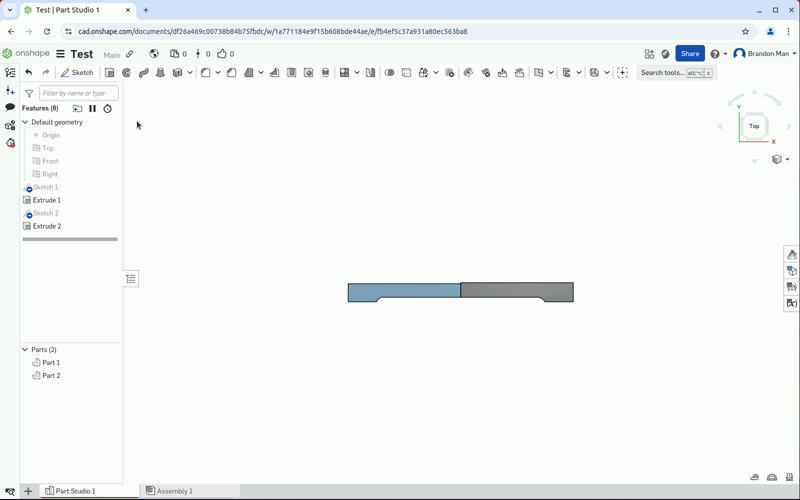
key(shift+h)
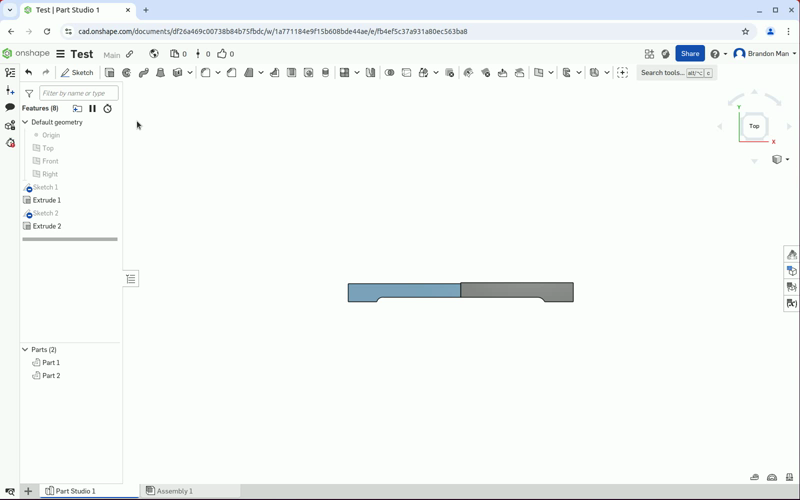
mouse_move(73, 189)
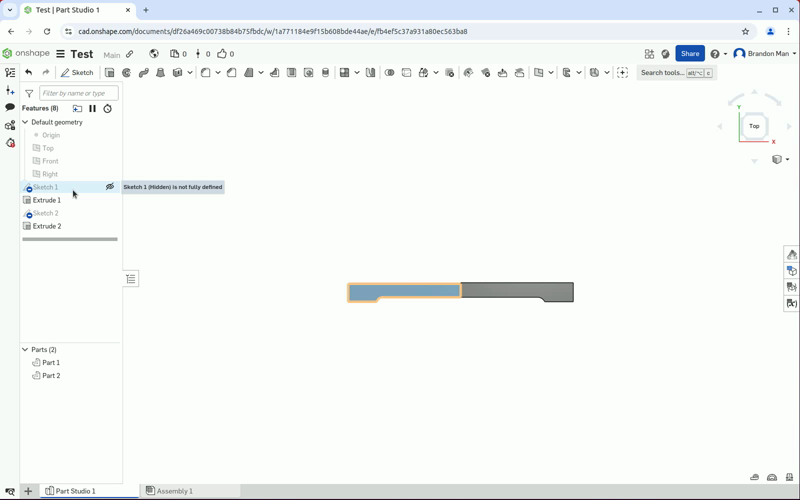
click(73, 189)
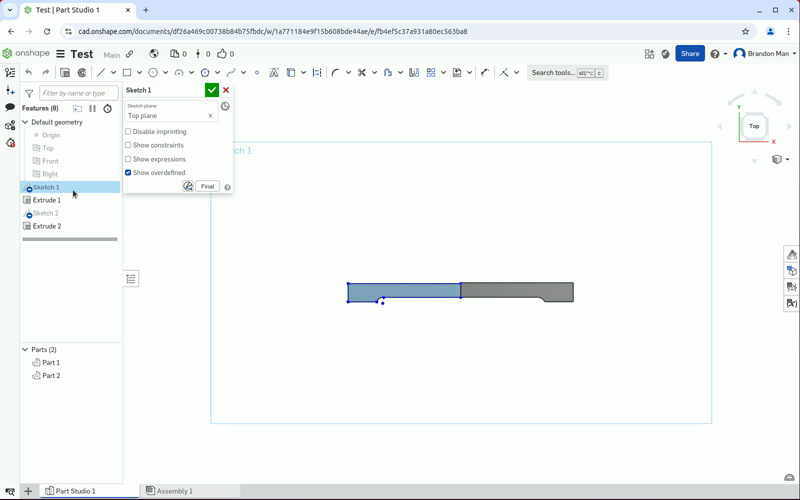
mouse_move(229, 92)
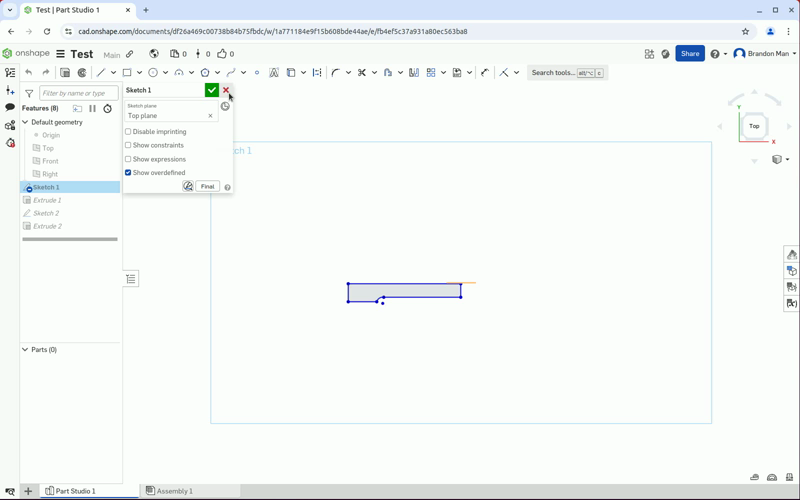
click(229, 92)
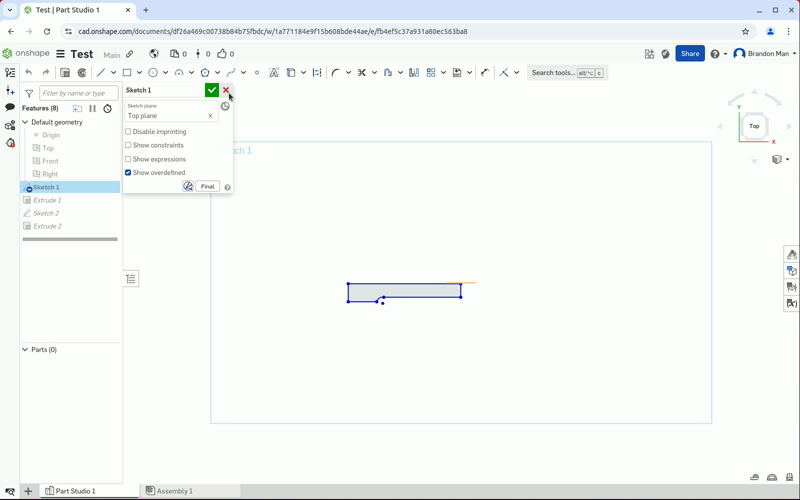
key(shift+s)
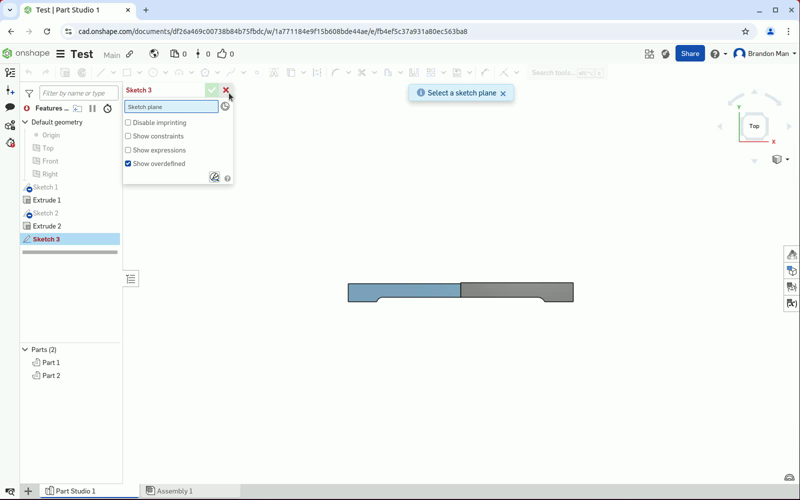
mouse_move(73, 150)
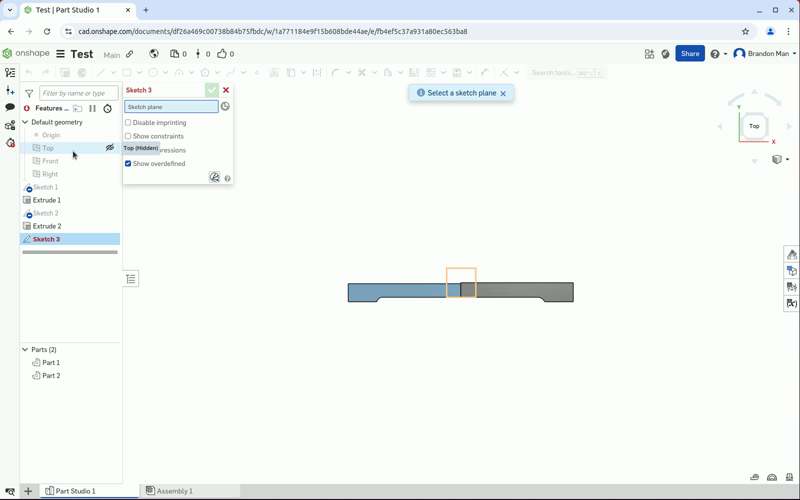
click(73, 150)
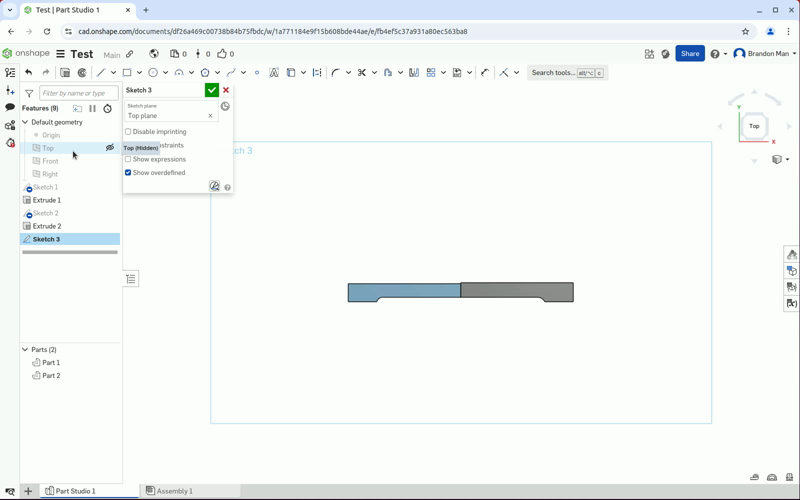
mouse_move(73, 352)
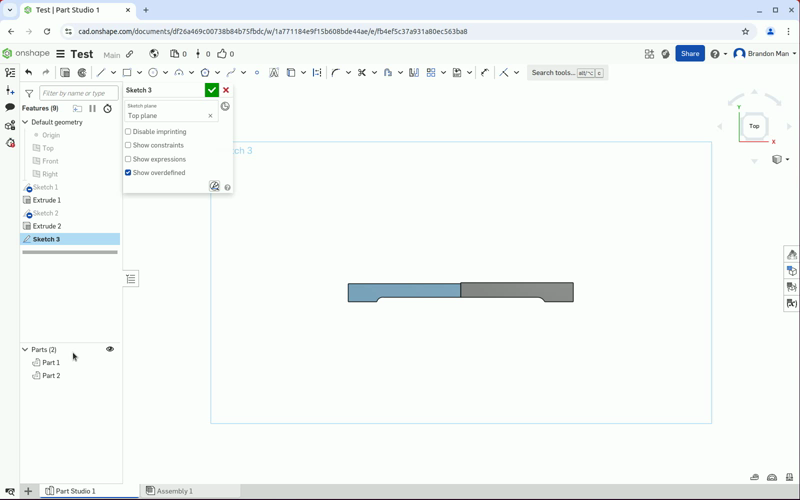
key(y)
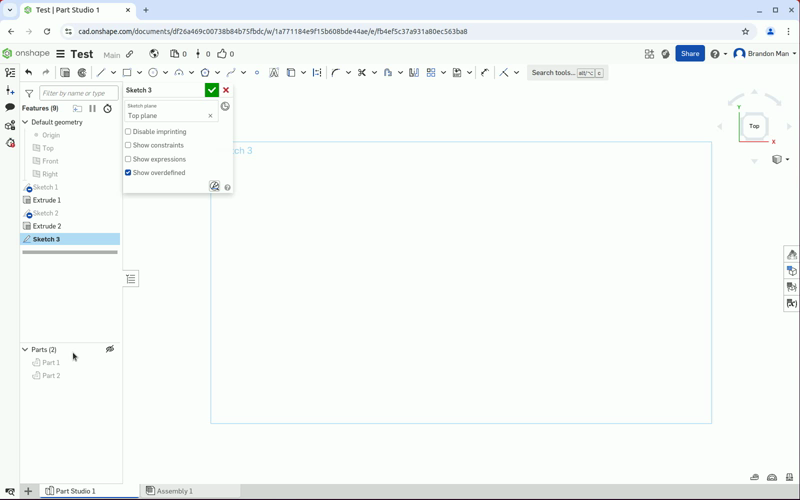
key(l)
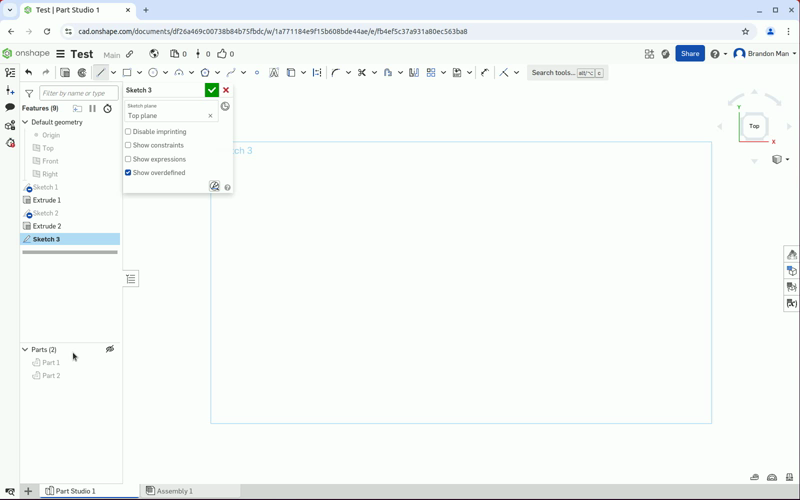
key_down(shift)
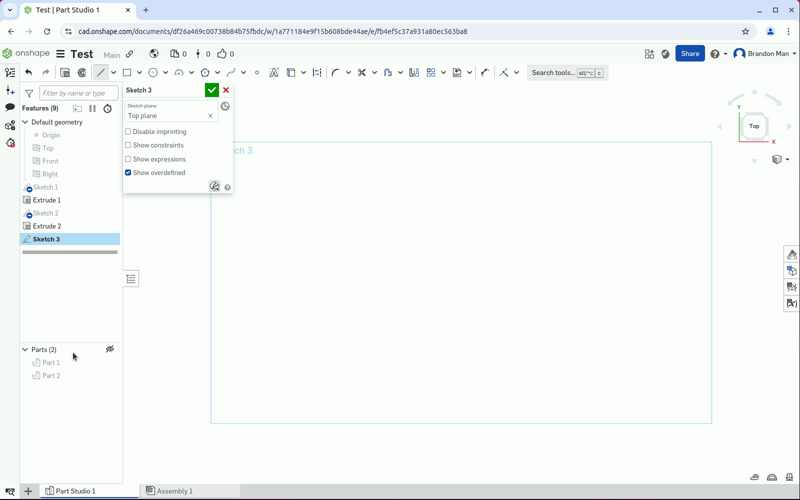
mouse_move(348, 282)
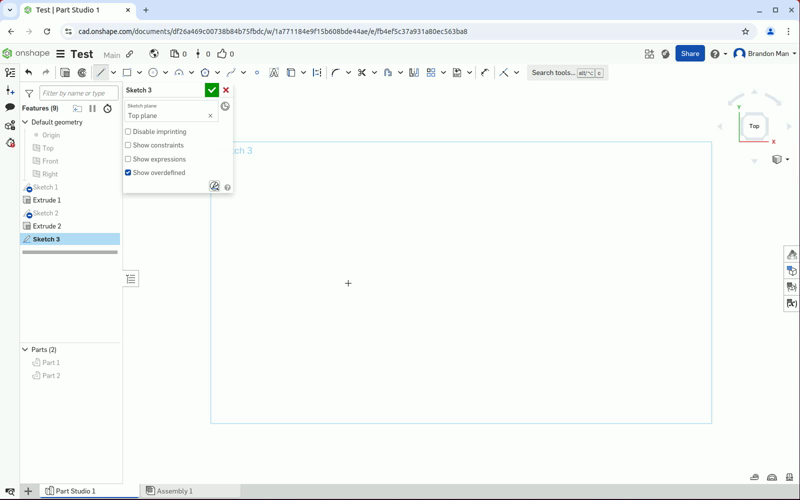
click(348, 282)
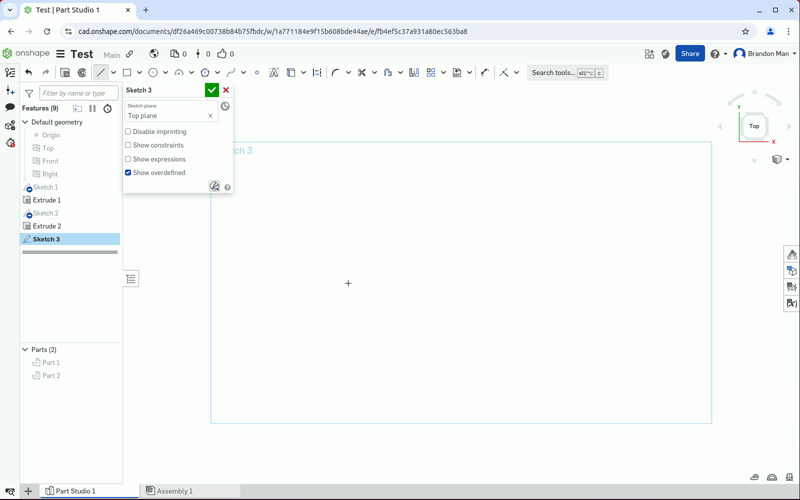
key_up(shift)
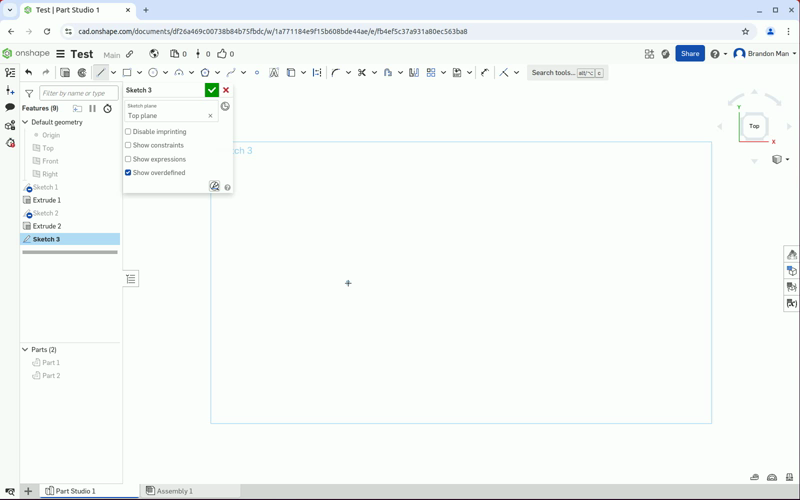
key_down(shift)
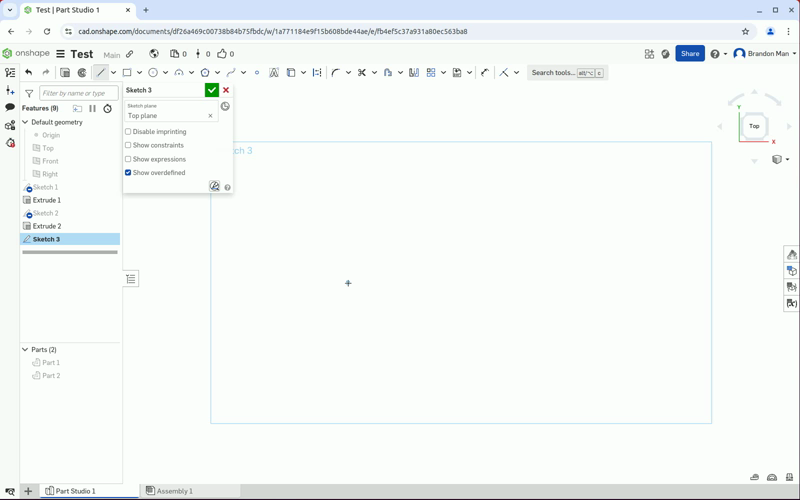
mouse_move(460, 282)
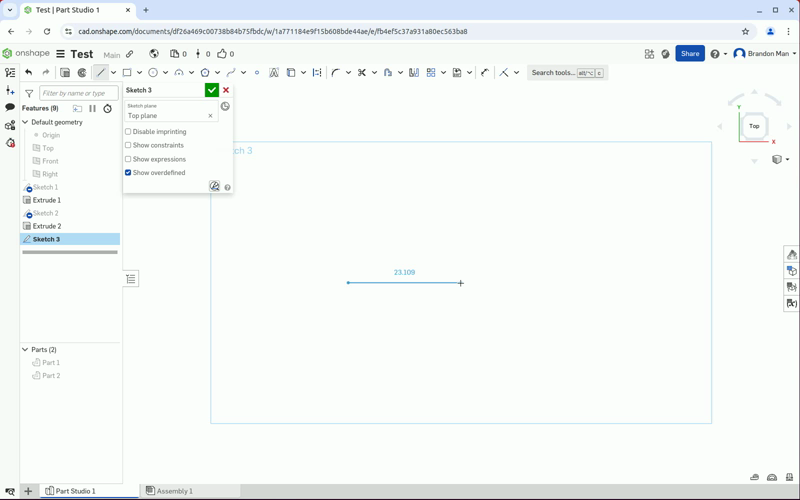
click(460, 282)
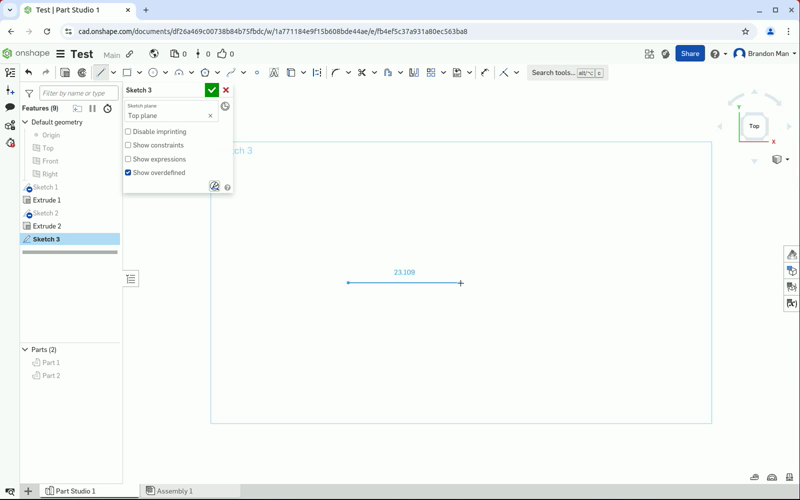
key_up(shift)
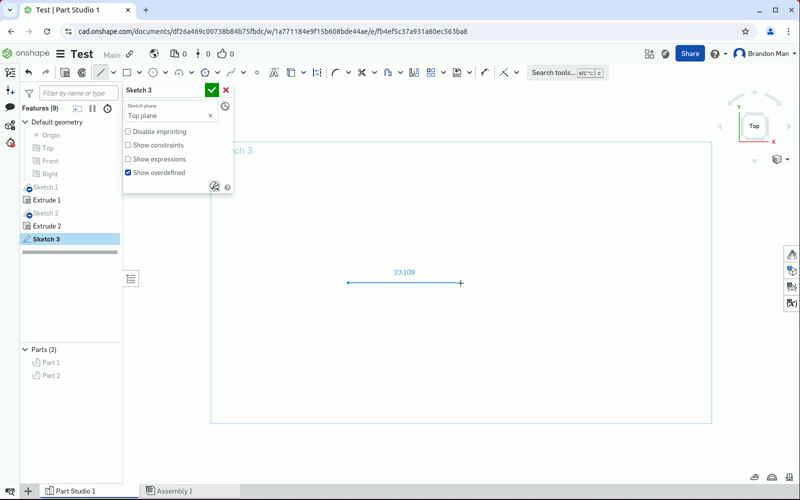
key_down(shift)
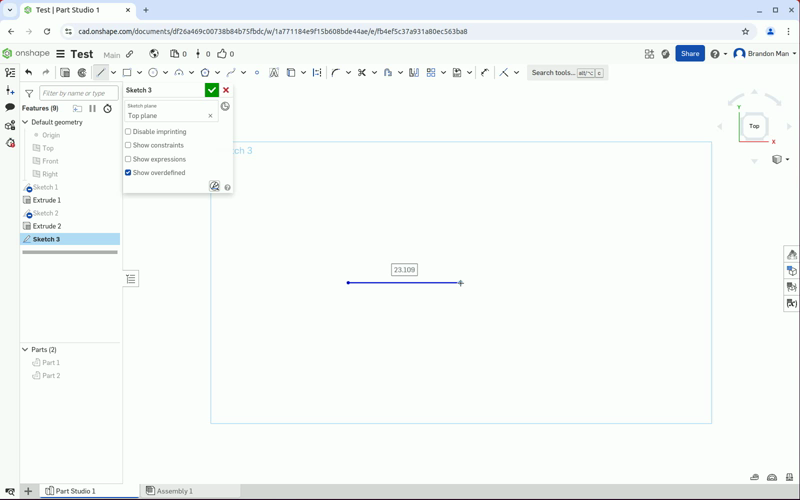
mouse_move(490, 282)
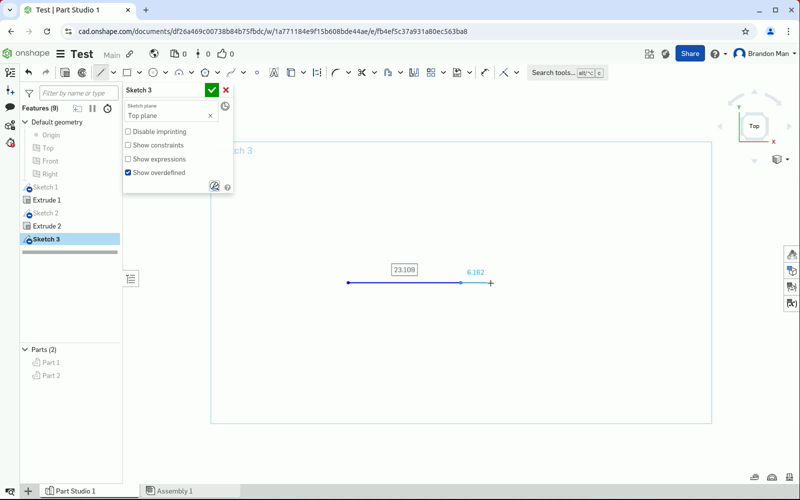
mouse_move(460, 268)
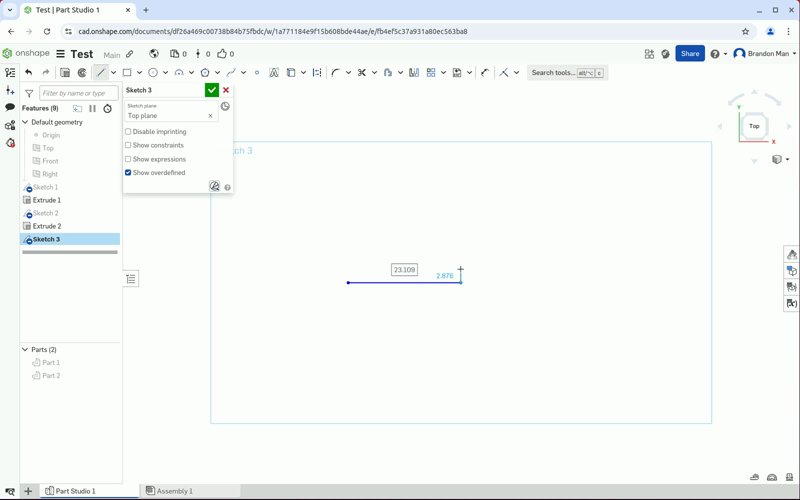
click(460, 268)
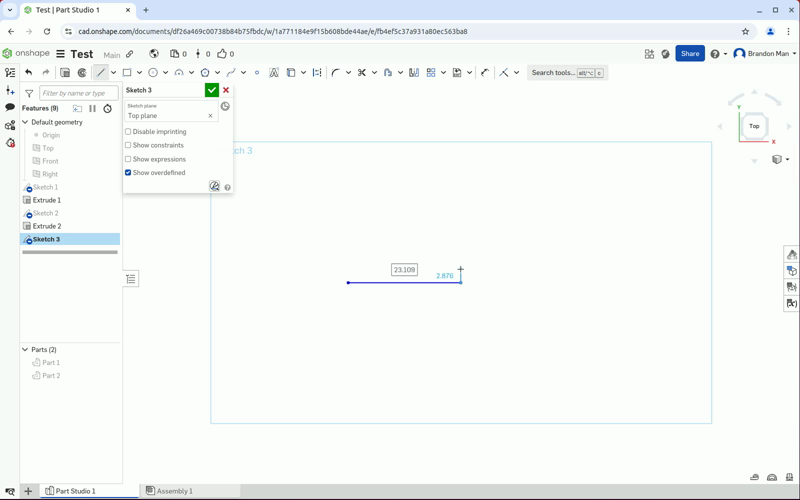
key_up(shift)
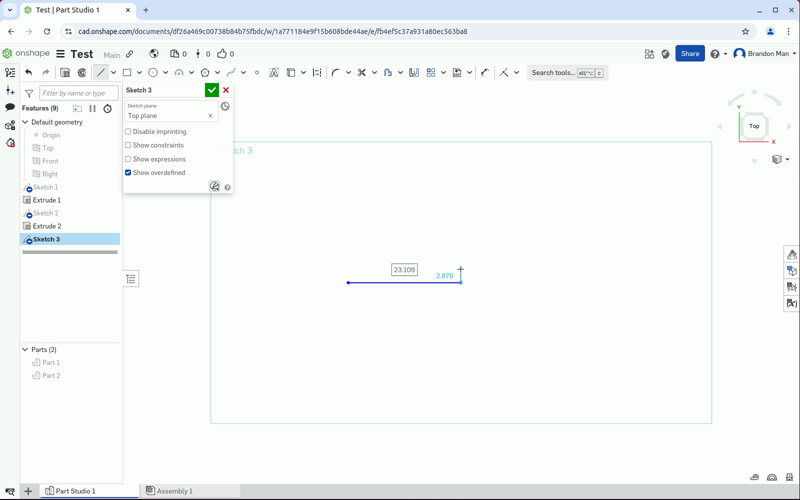
key_down(shift)
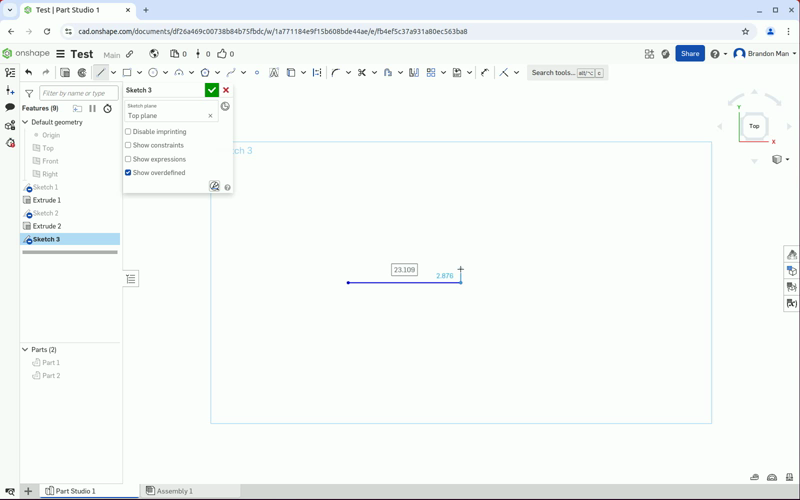
mouse_move(383, 268)
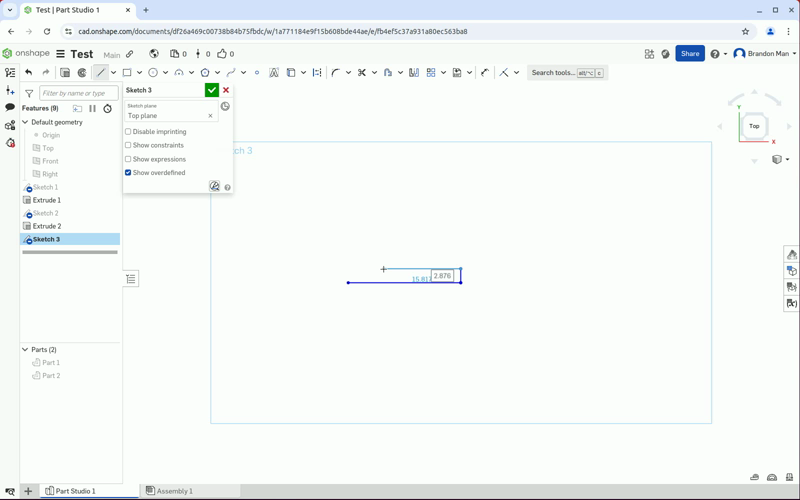
click(383, 268)
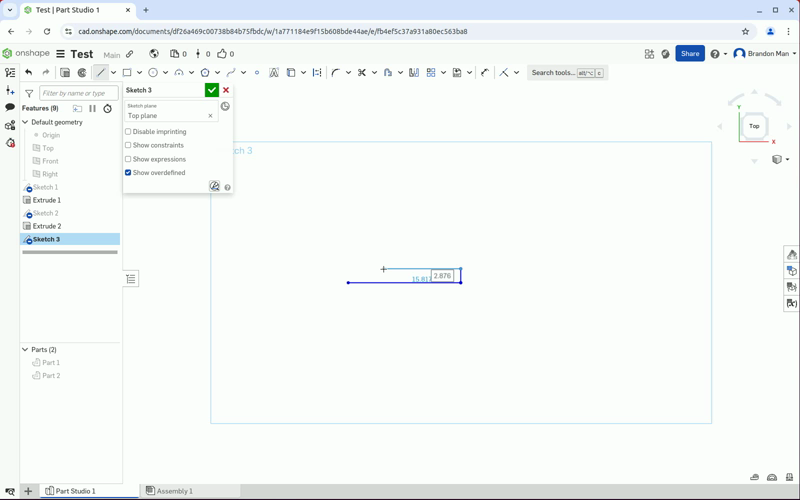
key_up(shift)
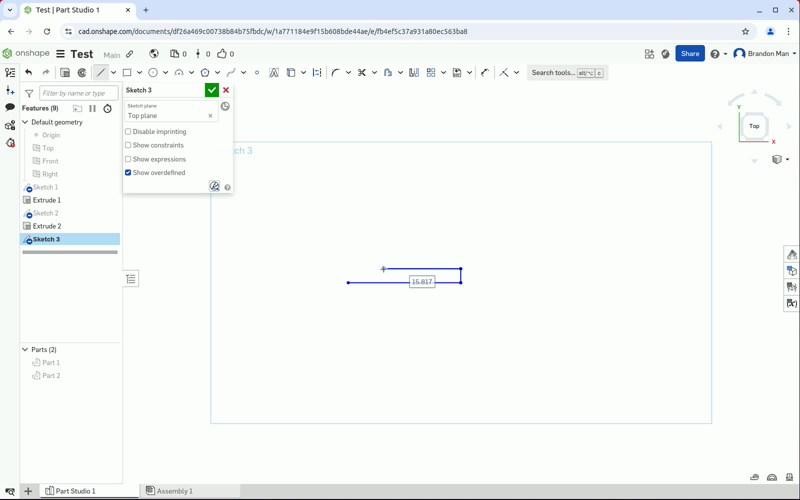
key(esc)
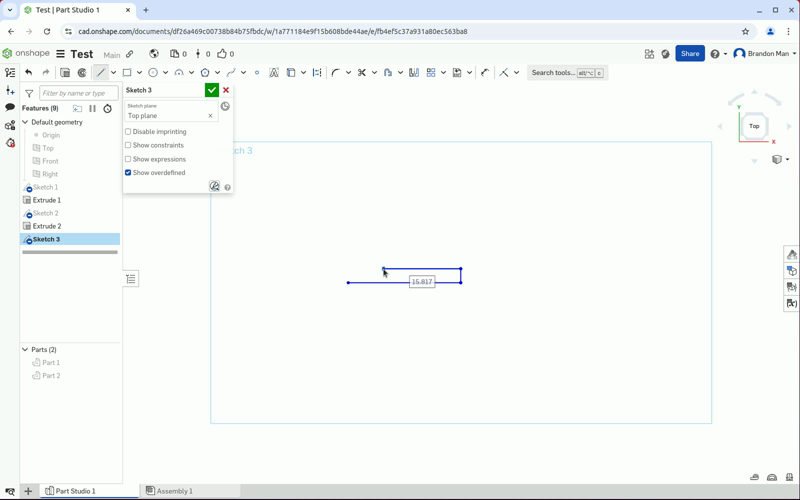
key(a)
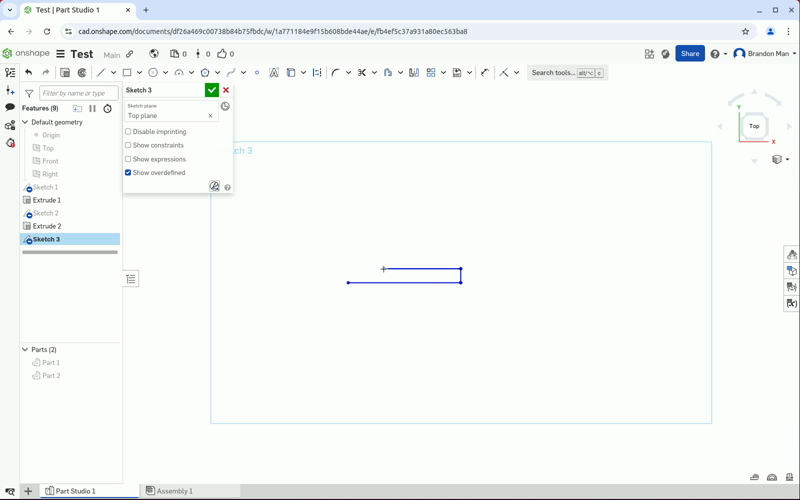
mouse_move(383, 268)
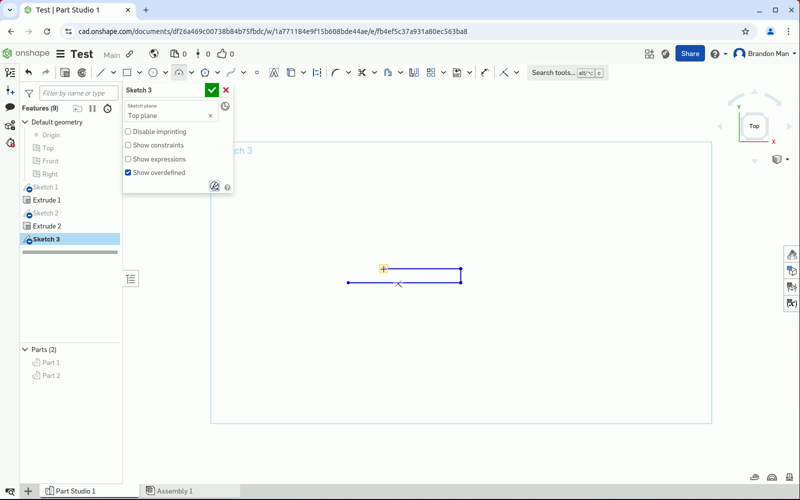
click(383, 268)
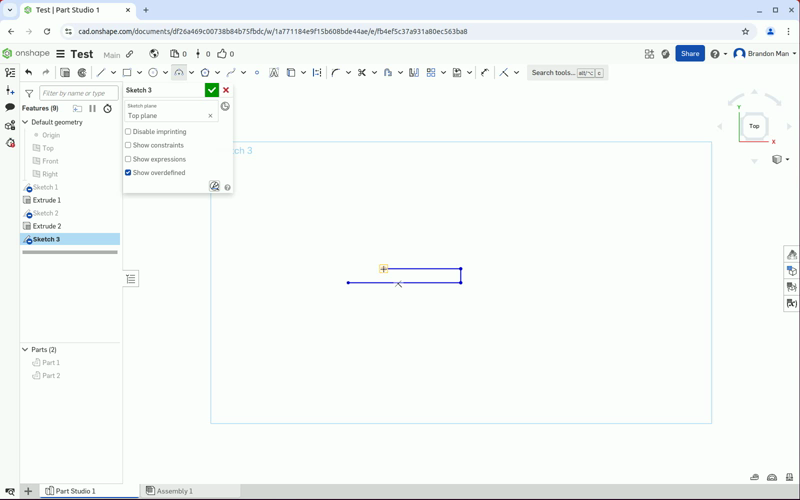
key_down(shift)
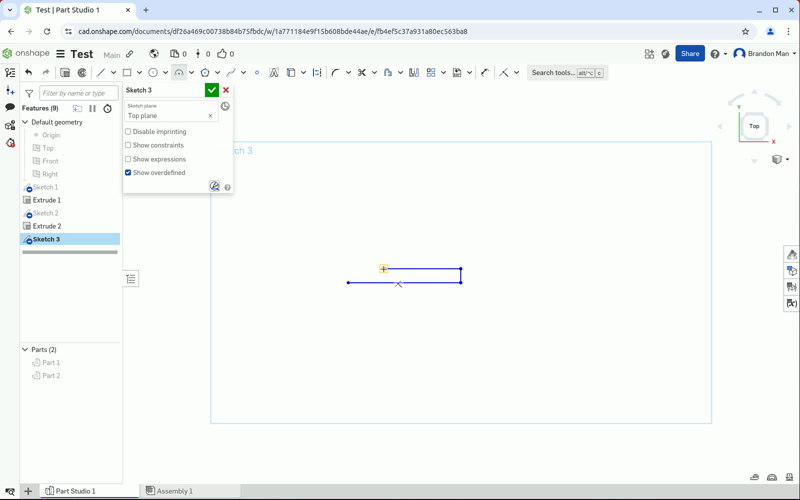
mouse_move(376, 265)
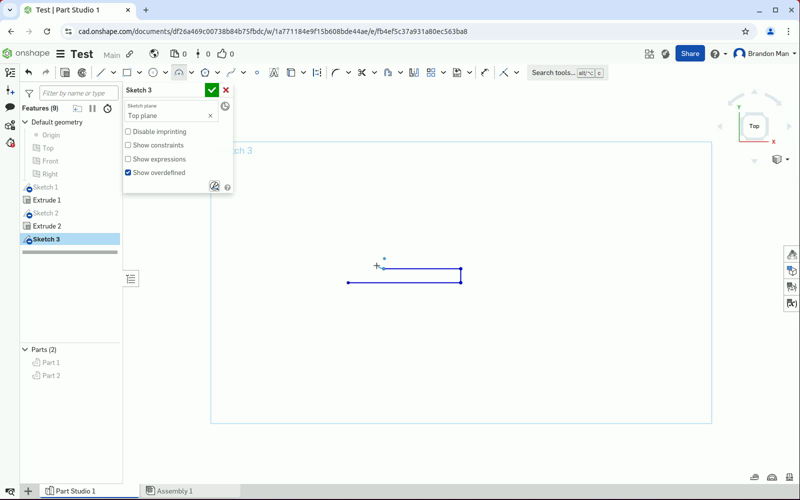
click(376, 265)
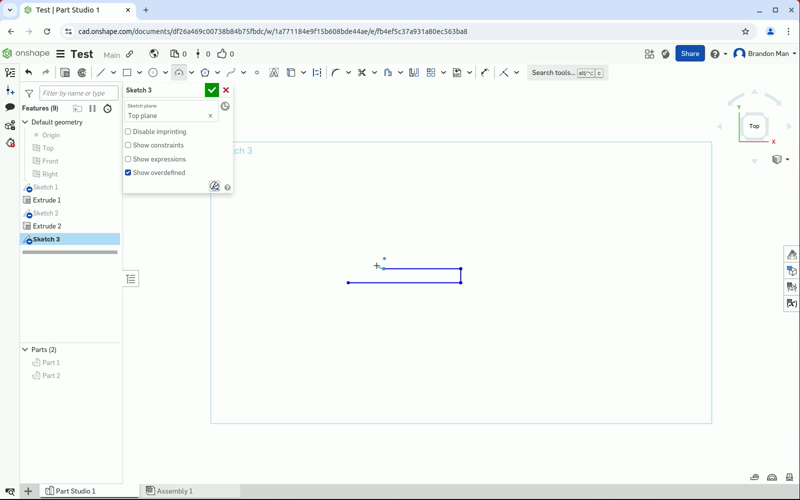
mouse_move(379, 267)
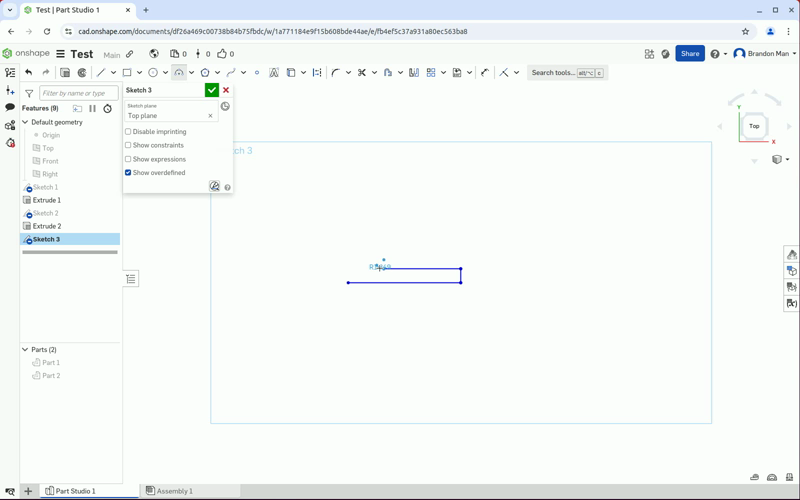
scroll(6)
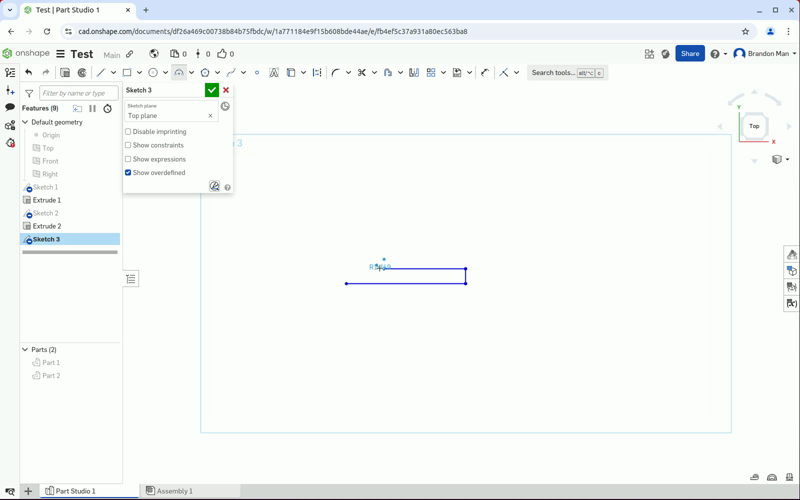
scroll(6)
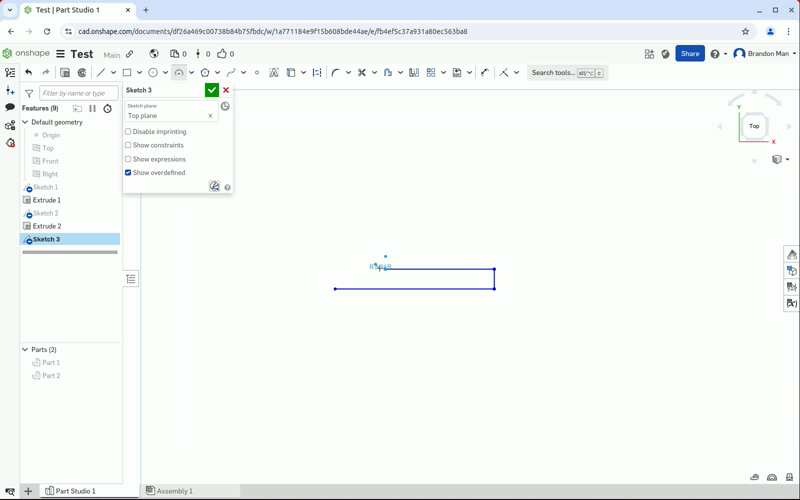
scroll(6)
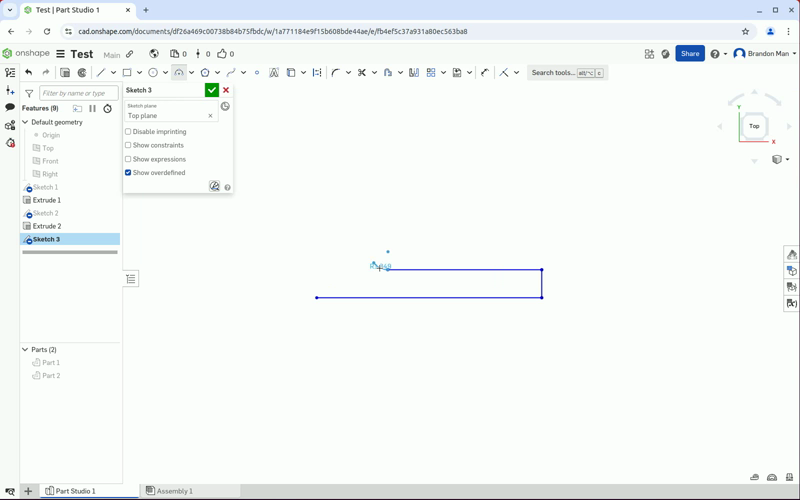
scroll(6)
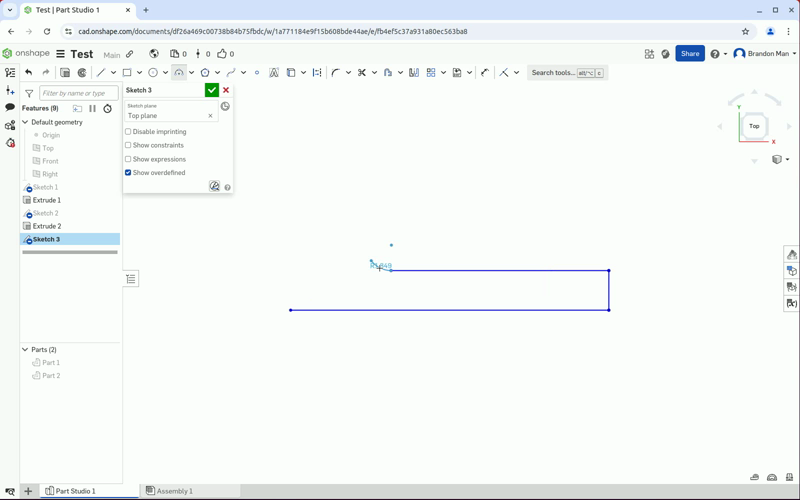
scroll(6)
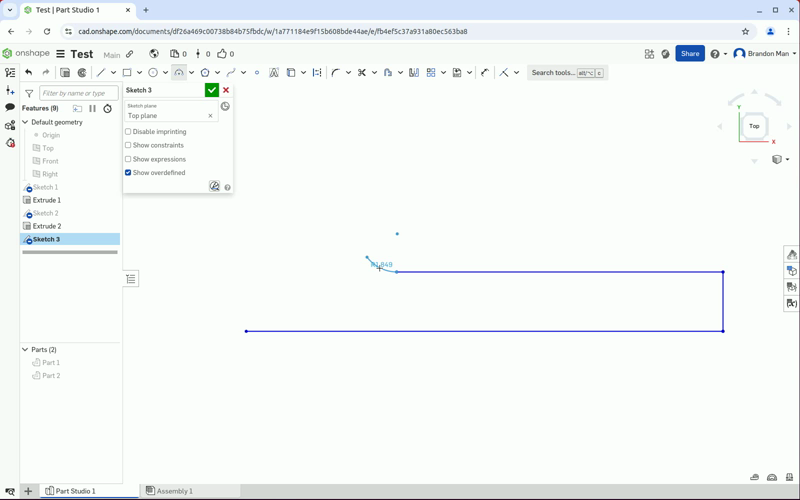
scroll(6)
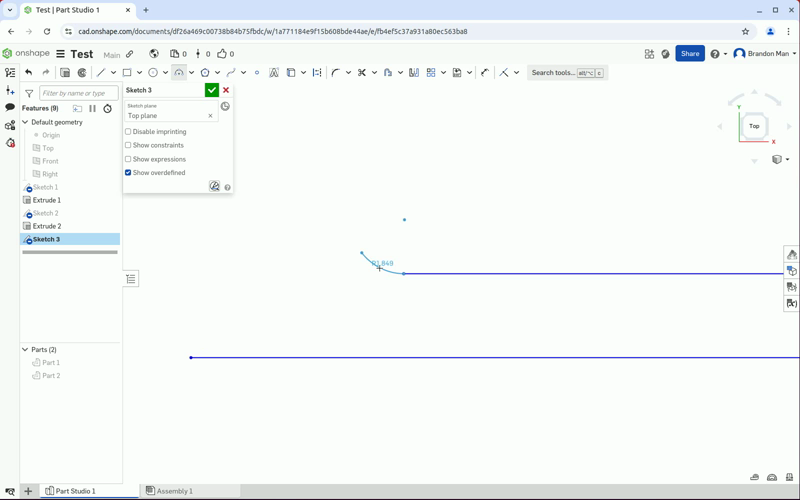
scroll(6)
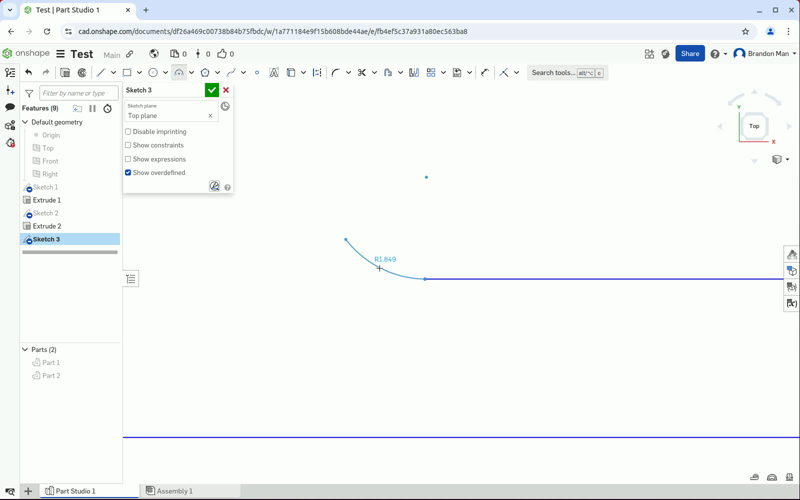
click(379, 267)
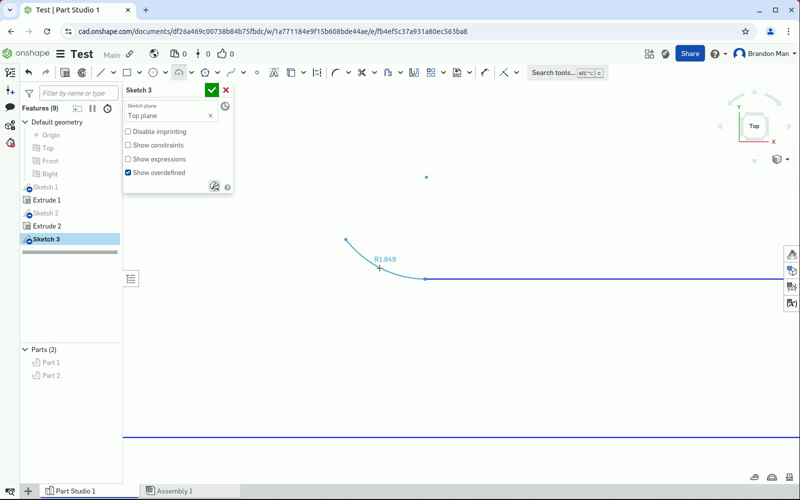
scroll(-6)
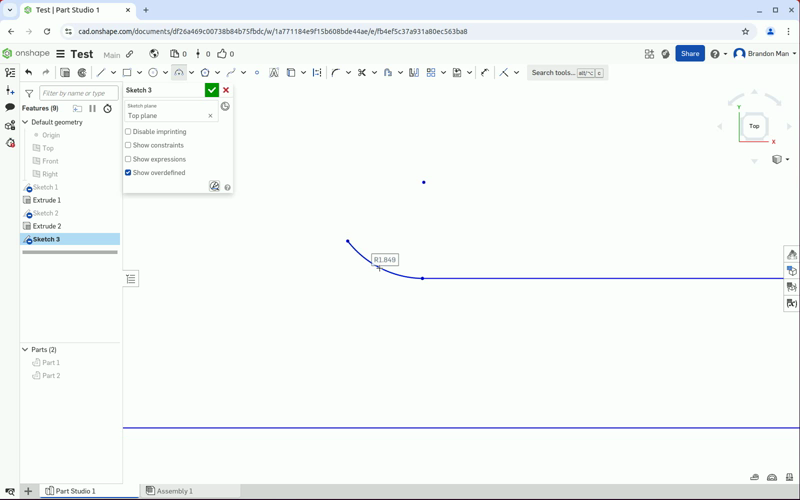
scroll(-6)
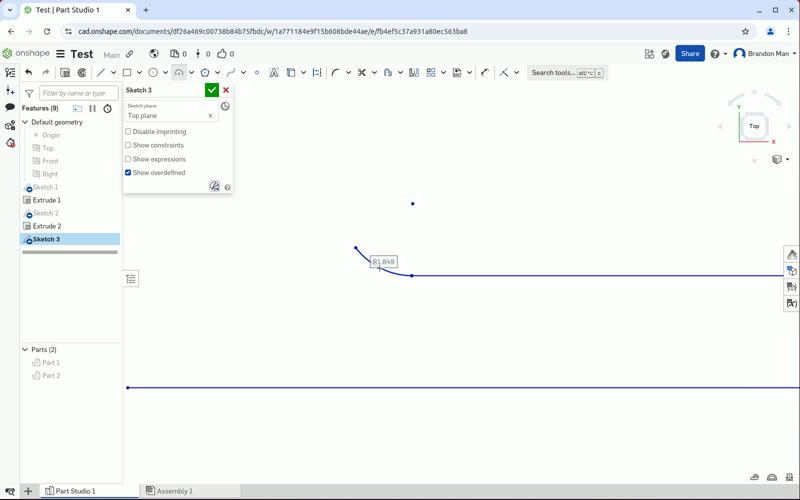
scroll(-6)
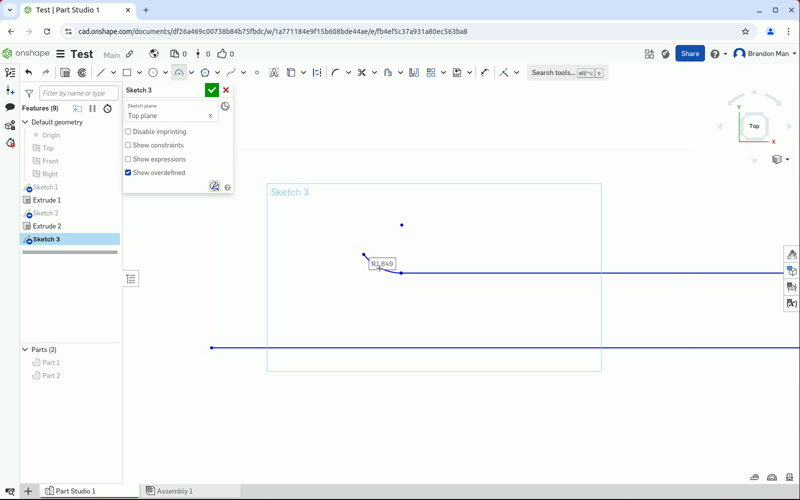
scroll(-6)
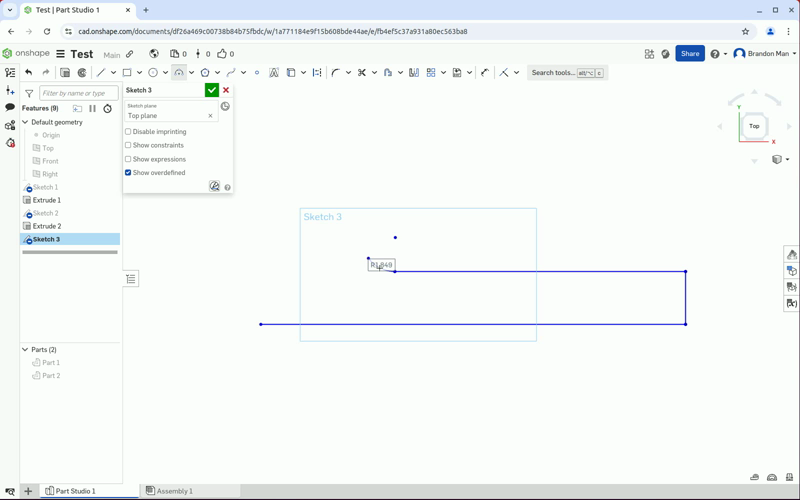
scroll(-6)
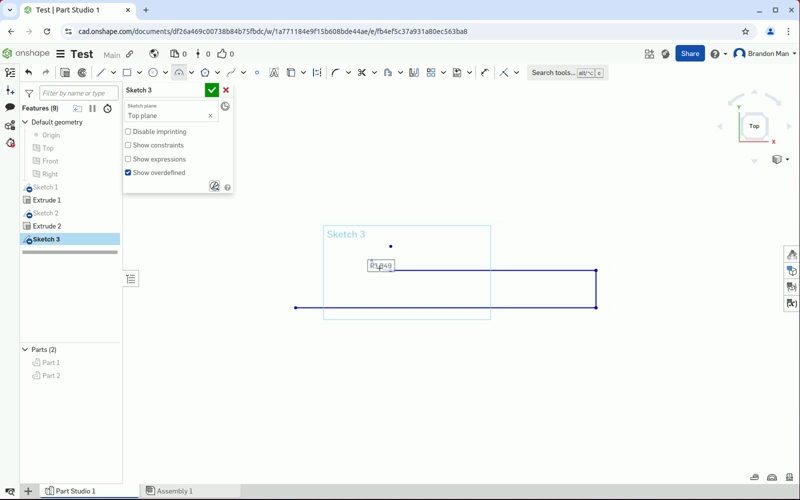
scroll(-6)
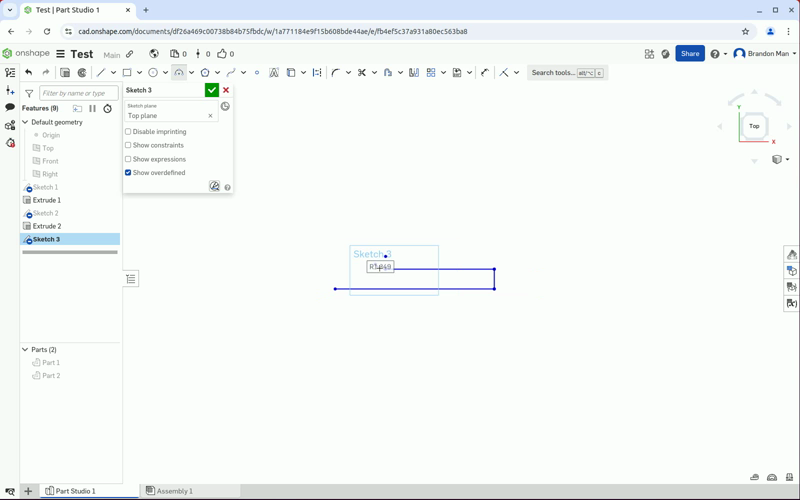
scroll(-6)
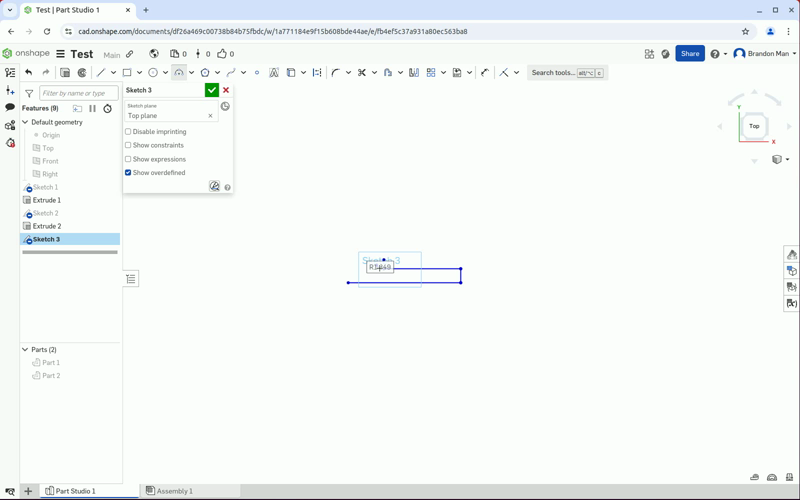
key_up(shift)
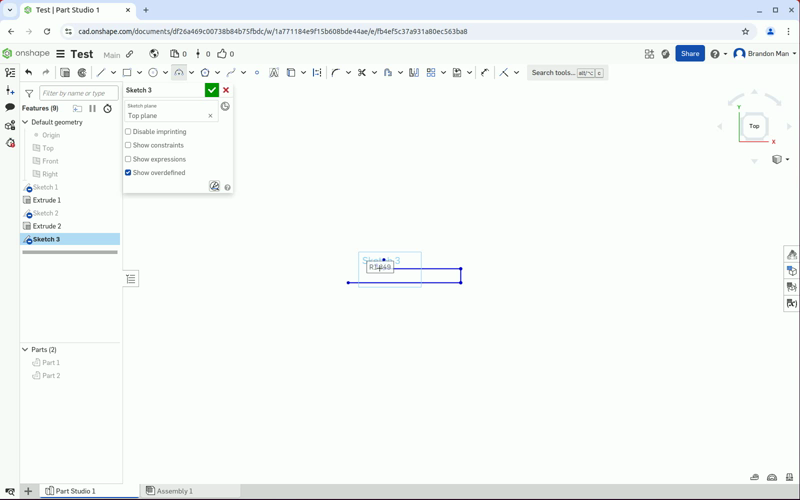
key(esc)
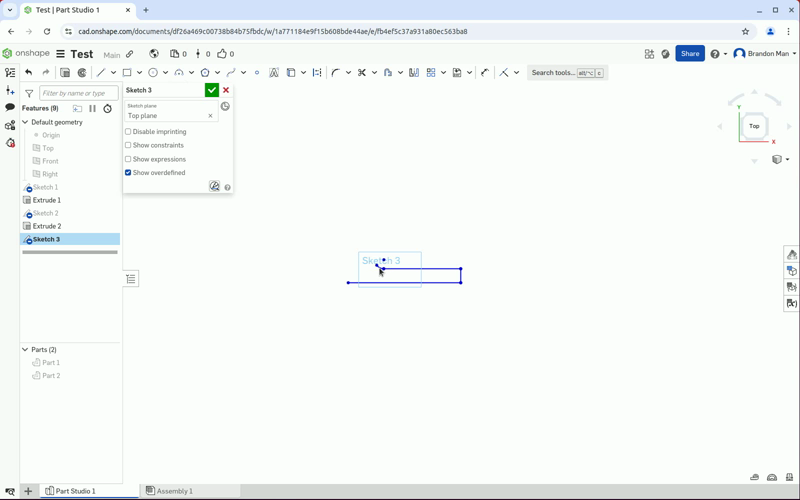
key(l)
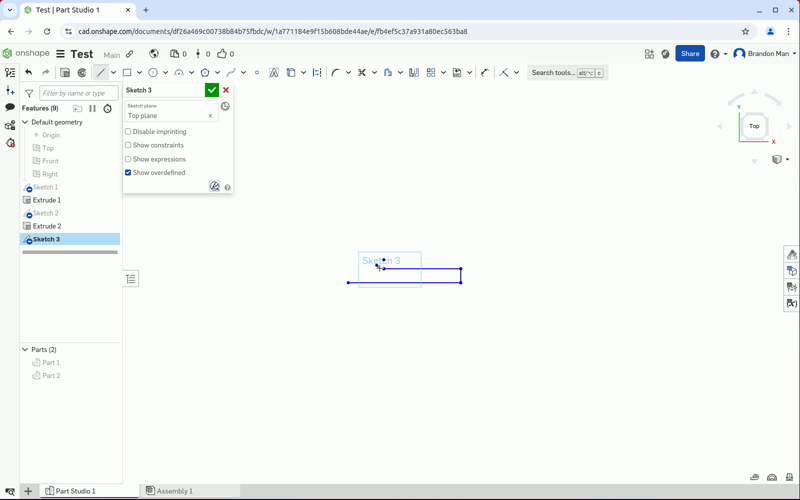
mouse_move(376, 265)
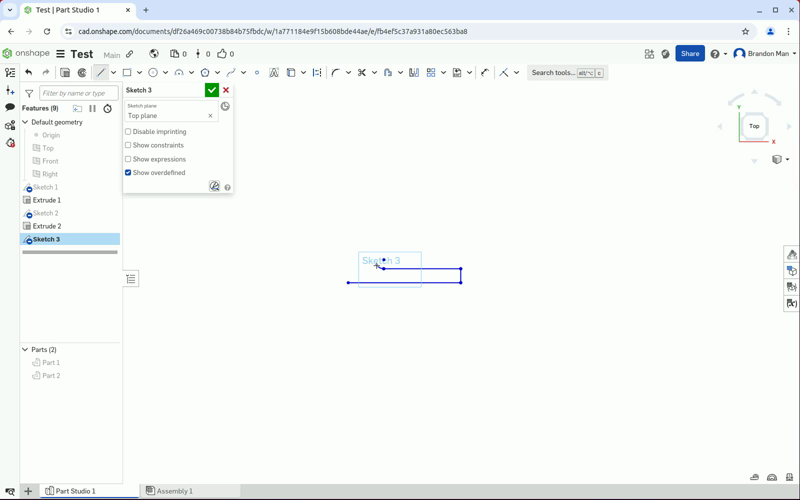
scroll(6)
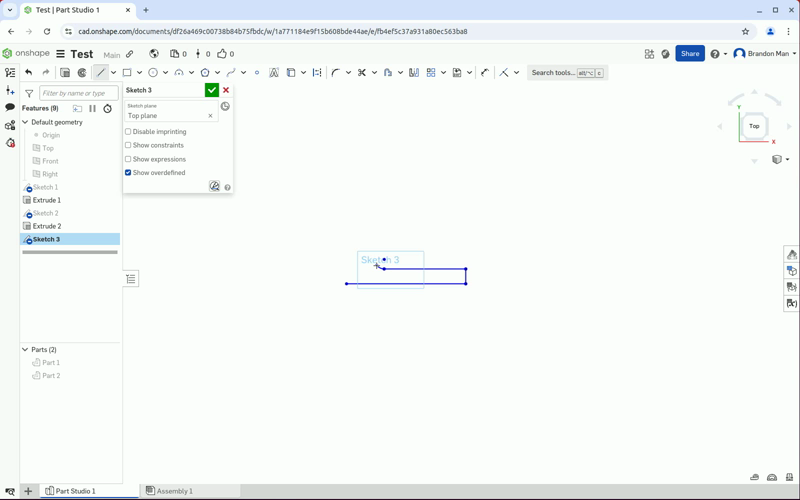
scroll(6)
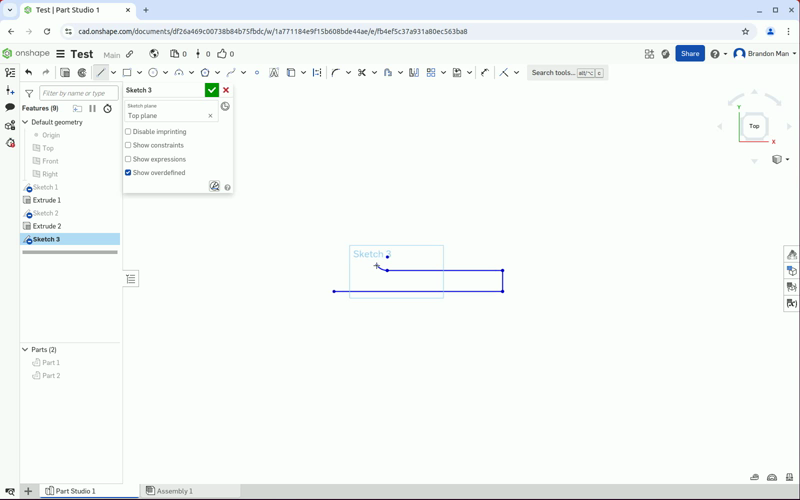
scroll(6)
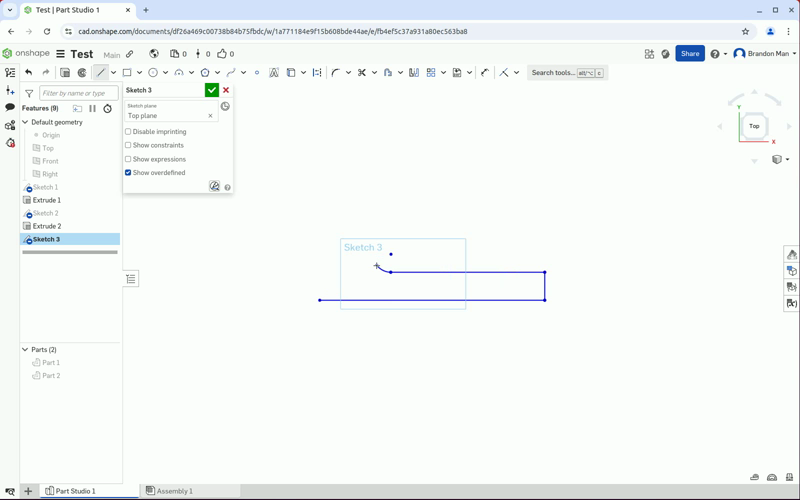
scroll(6)
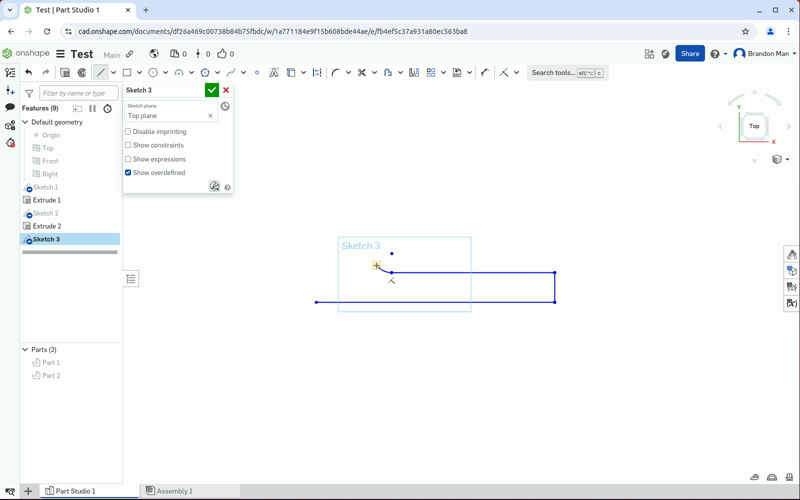
scroll(6)
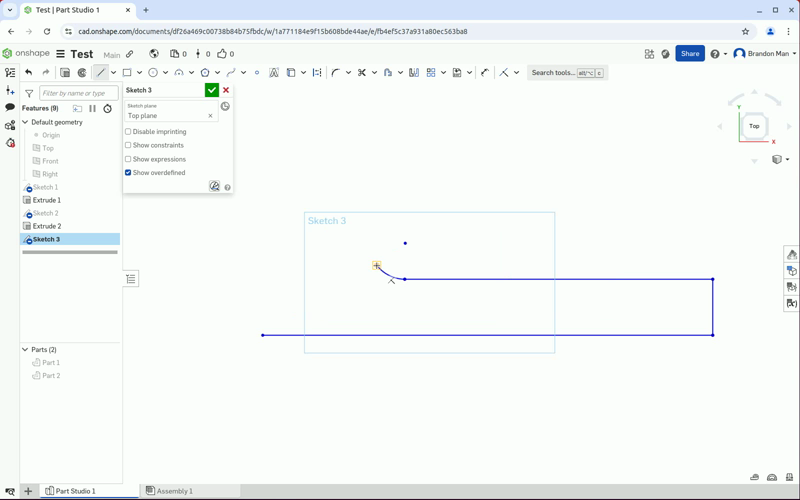
scroll(6)
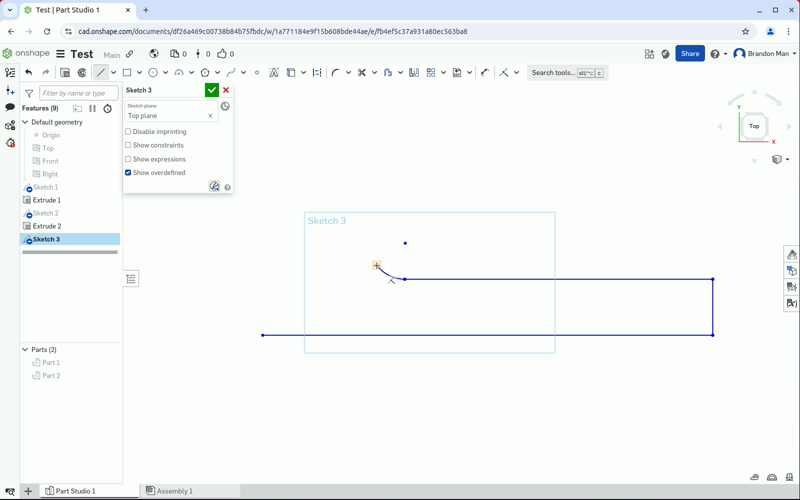
scroll(6)
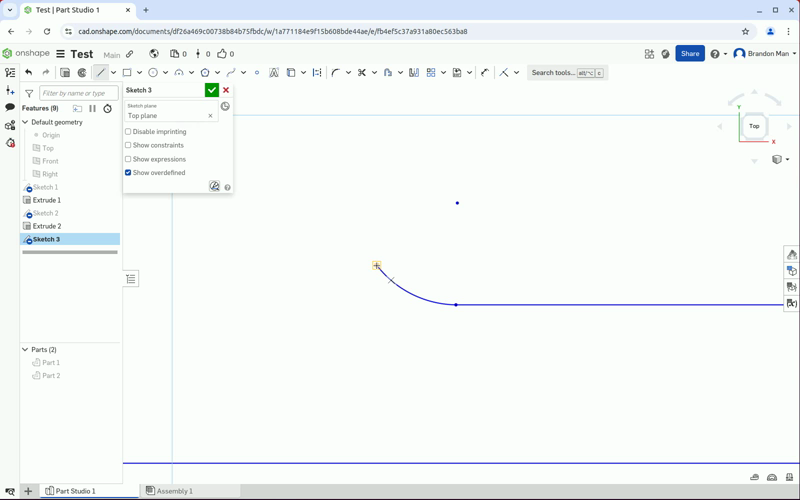
click(376, 265)
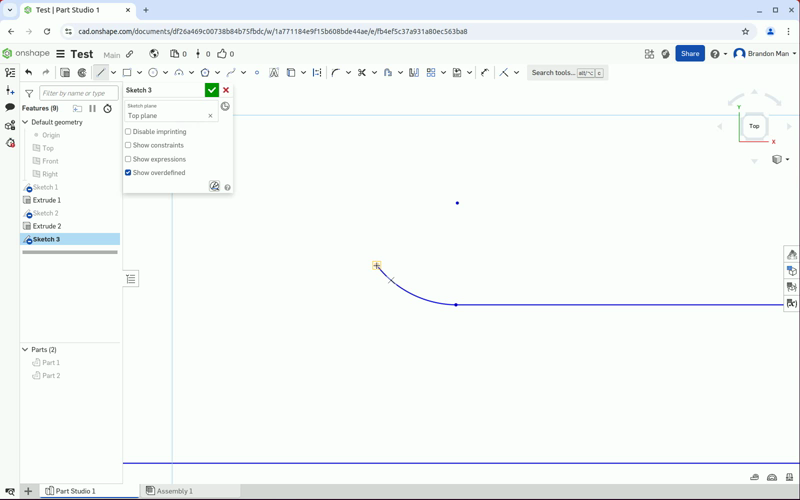
scroll(-6)
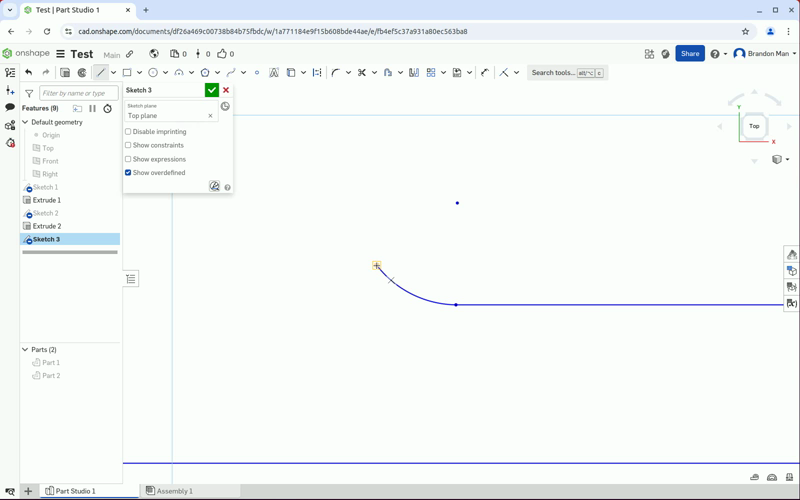
scroll(-6)
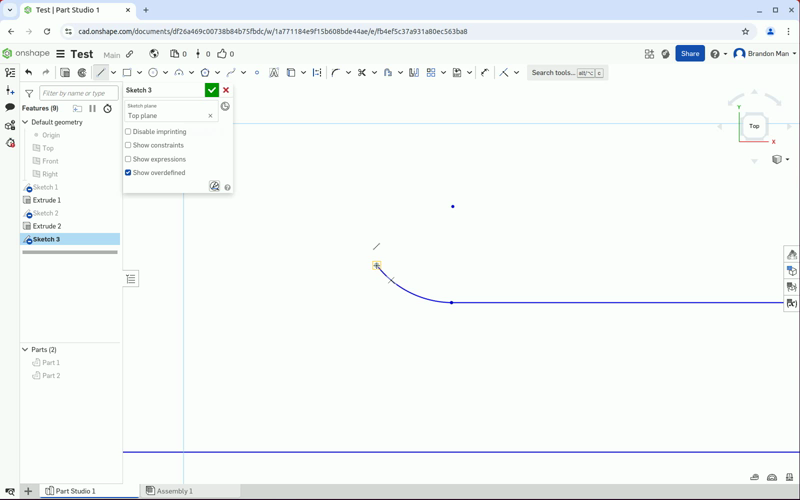
scroll(-6)
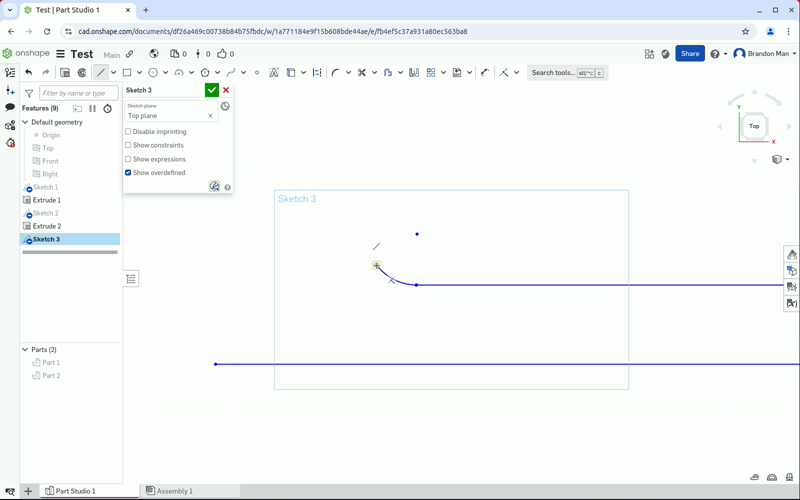
scroll(-6)
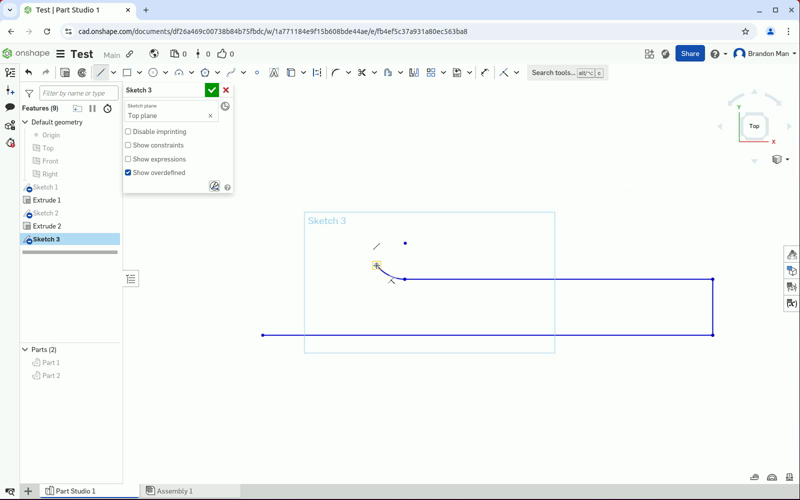
scroll(-6)
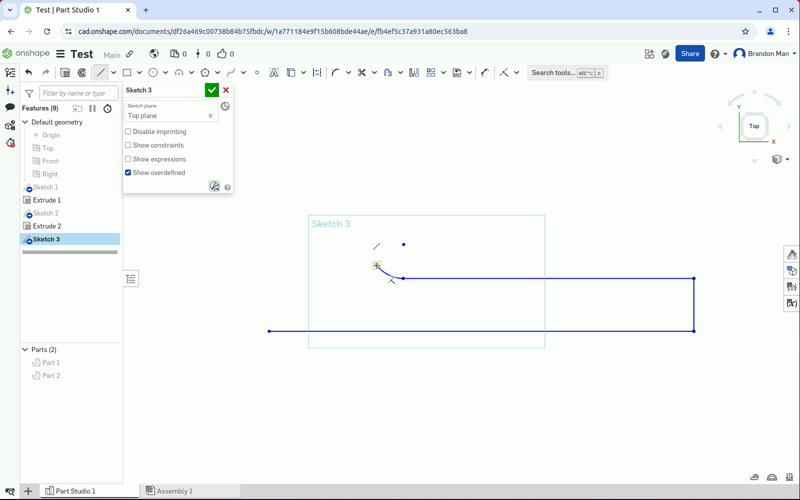
scroll(-6)
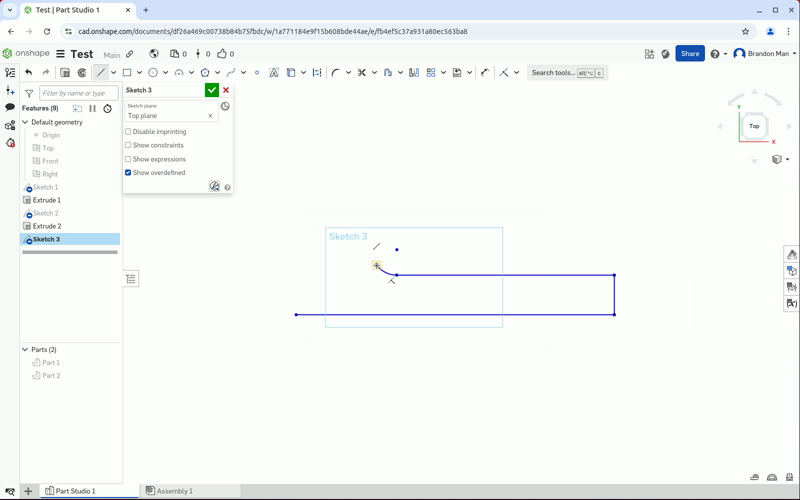
scroll(-6)
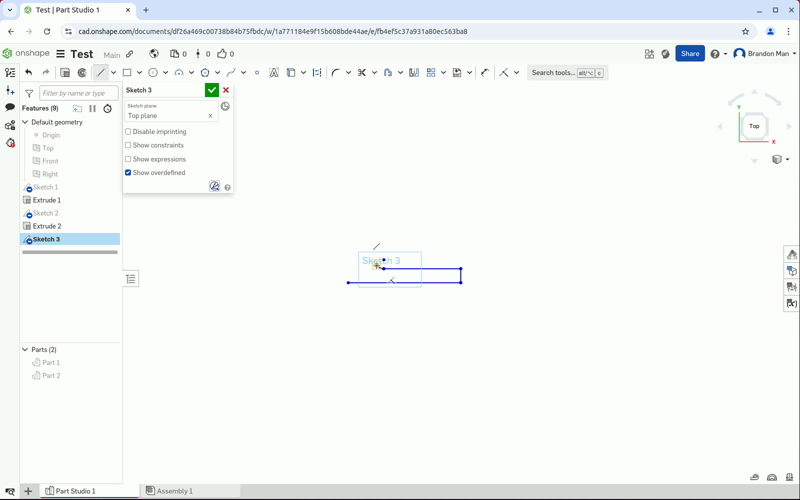
key_down(shift)
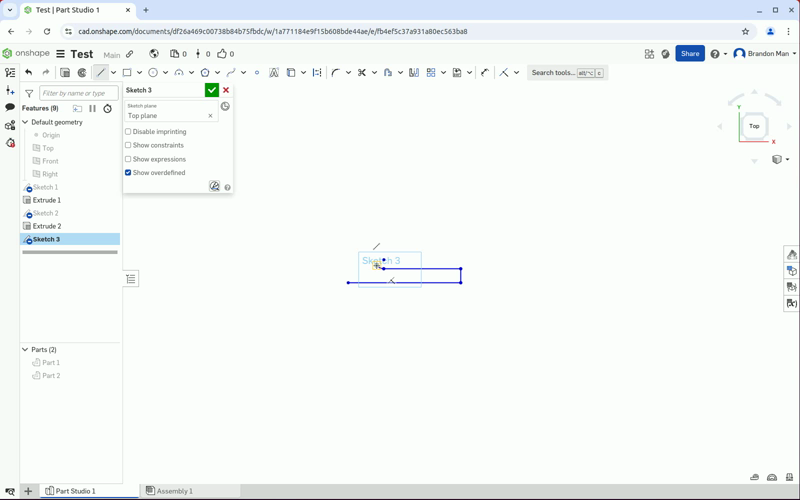
mouse_move(406, 265)
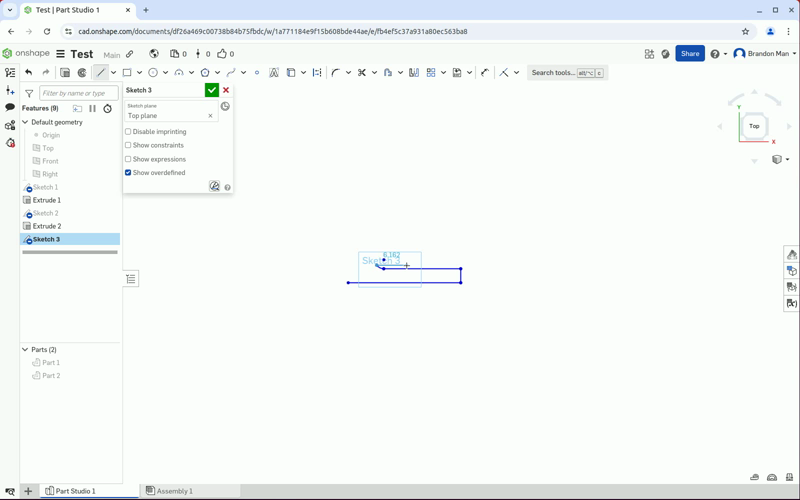
mouse_move(348, 265)
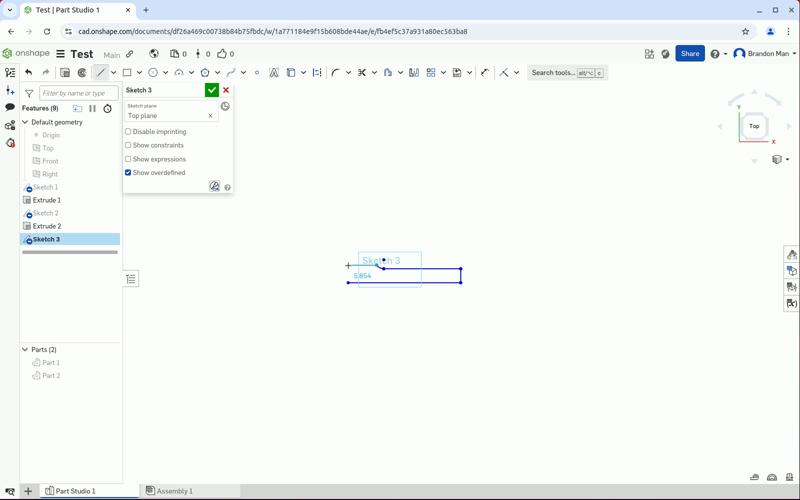
click(348, 265)
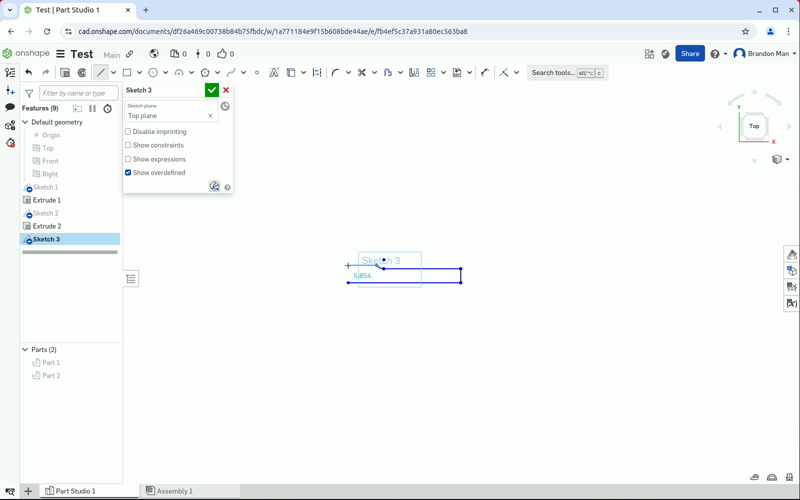
key_up(shift)
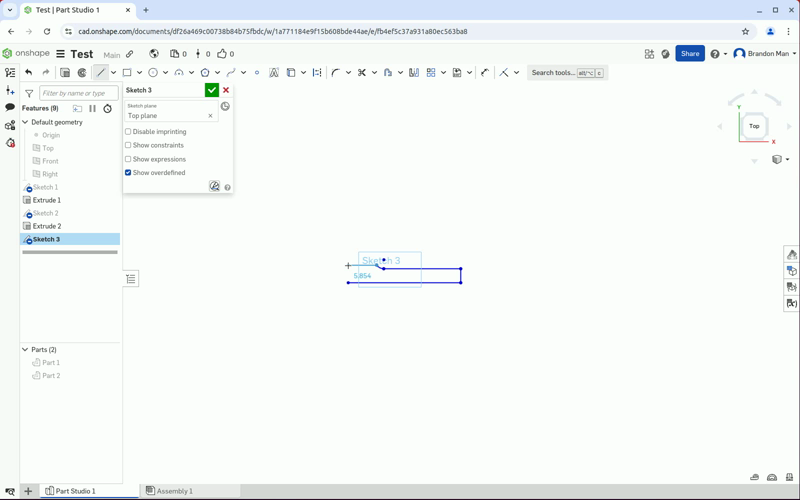
mouse_move(378, 265)
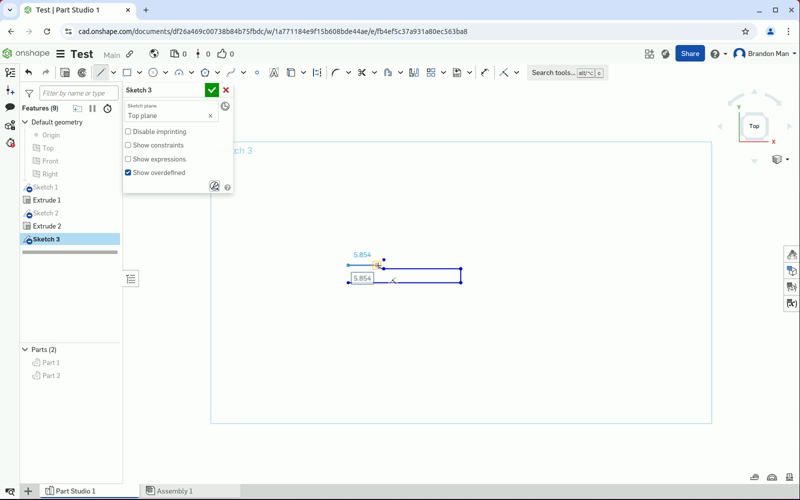
key_down(shift)
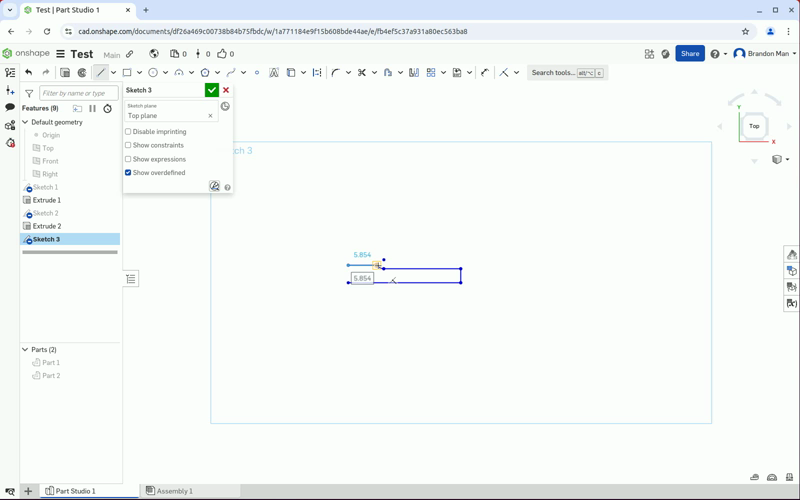
mouse_move(348, 282)
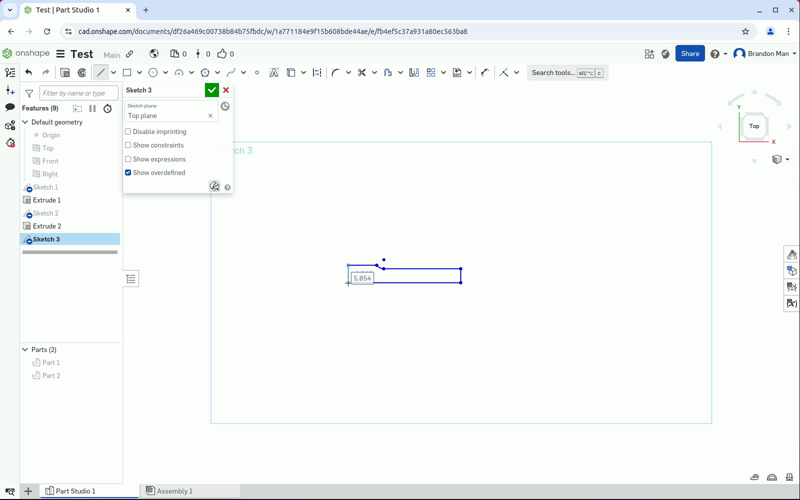
key_up(shift)
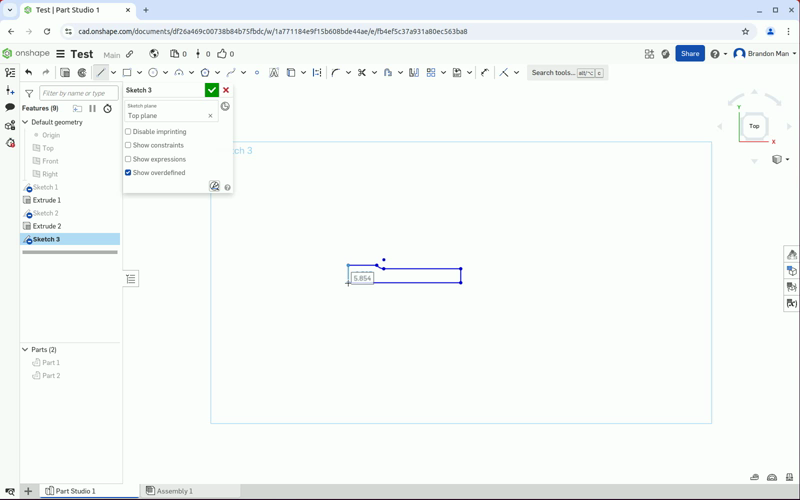
click(348, 282)
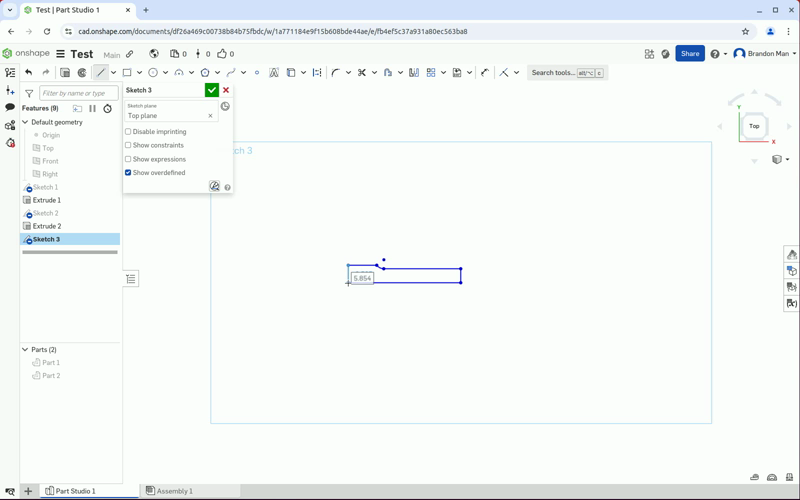
key(esc)
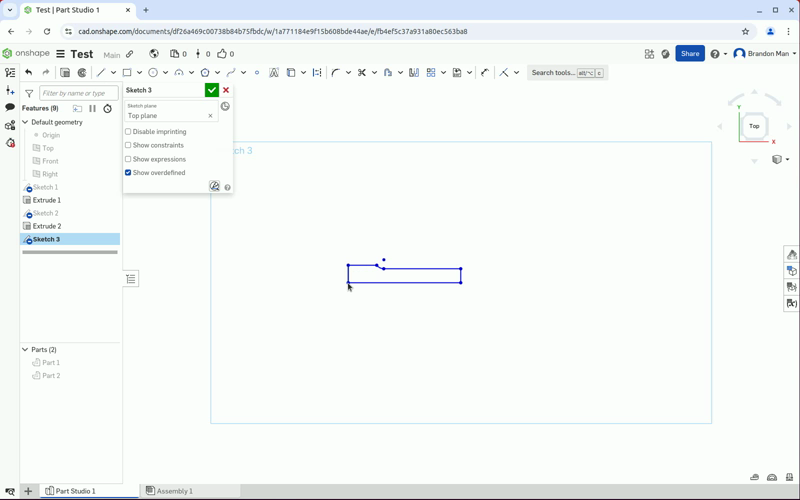
mouse_move(365, 280)
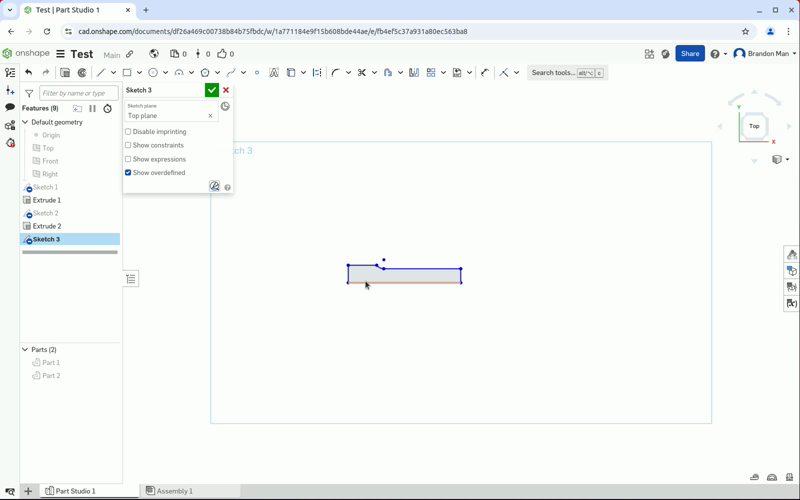
scroll(6)
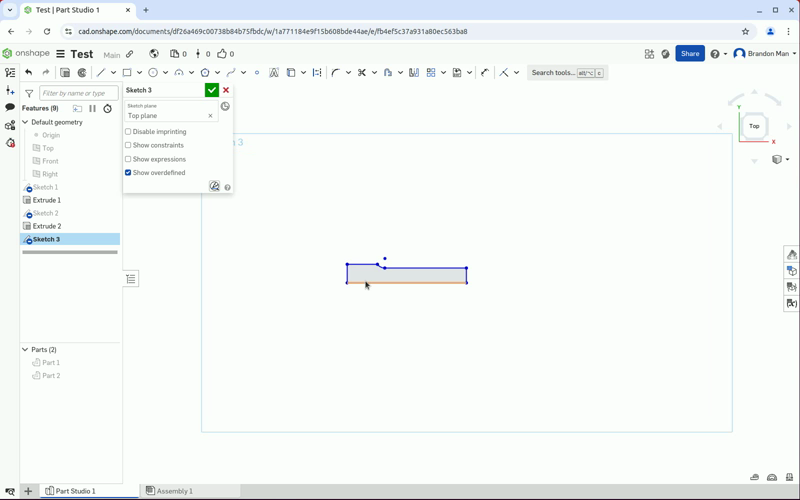
scroll(6)
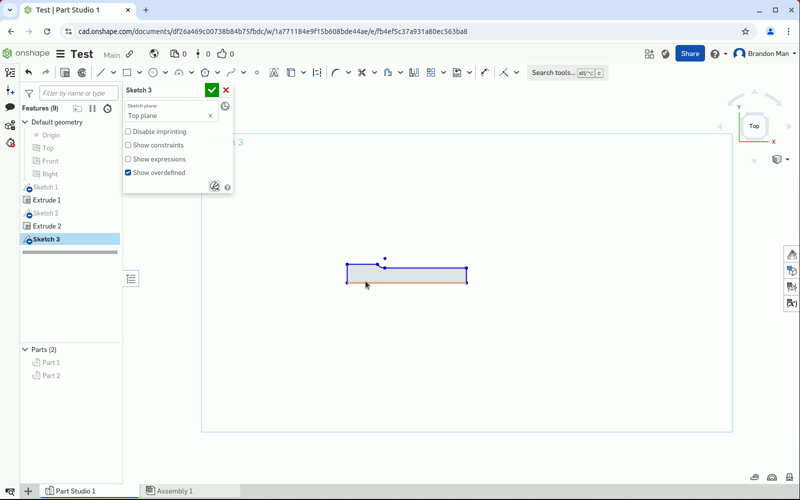
scroll(6)
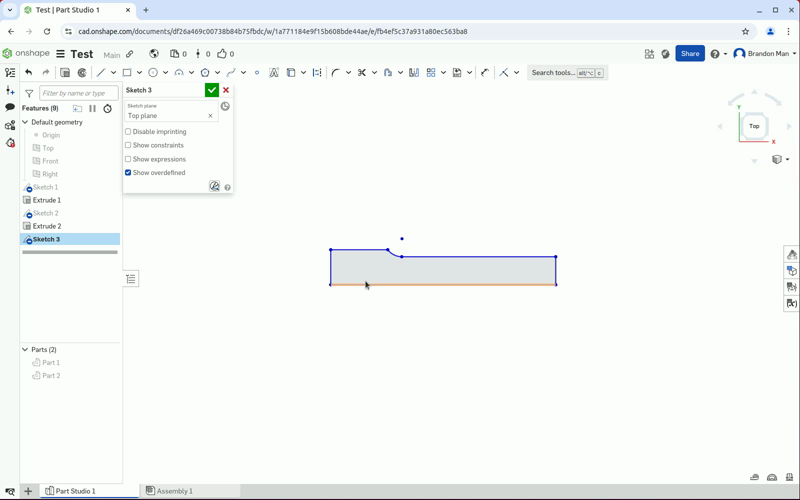
scroll(6)
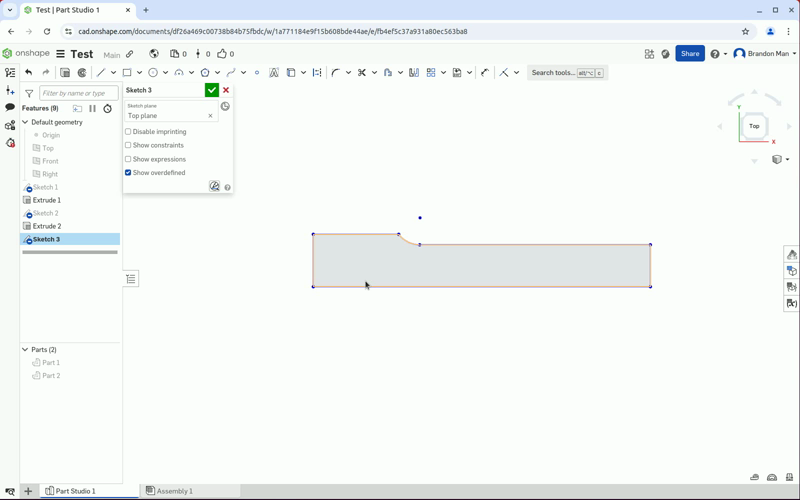
scroll(6)
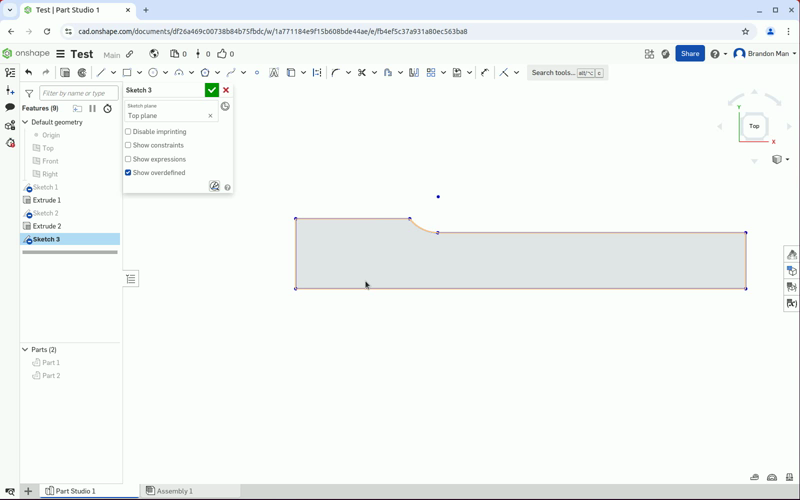
scroll(6)
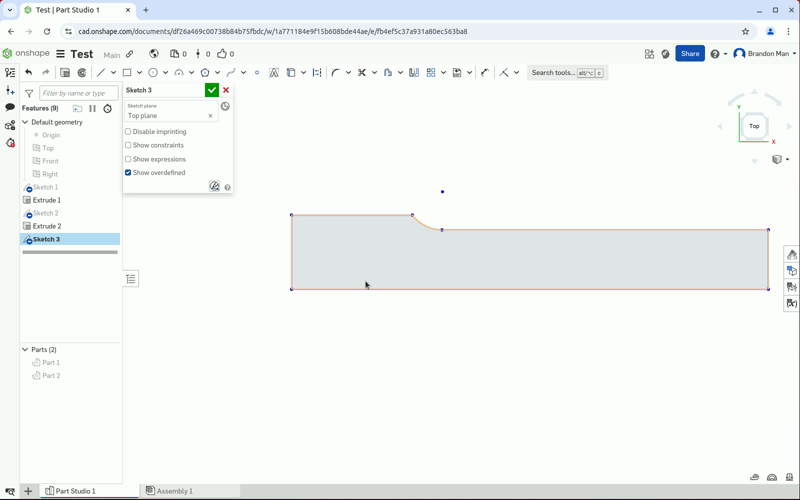
scroll(6)
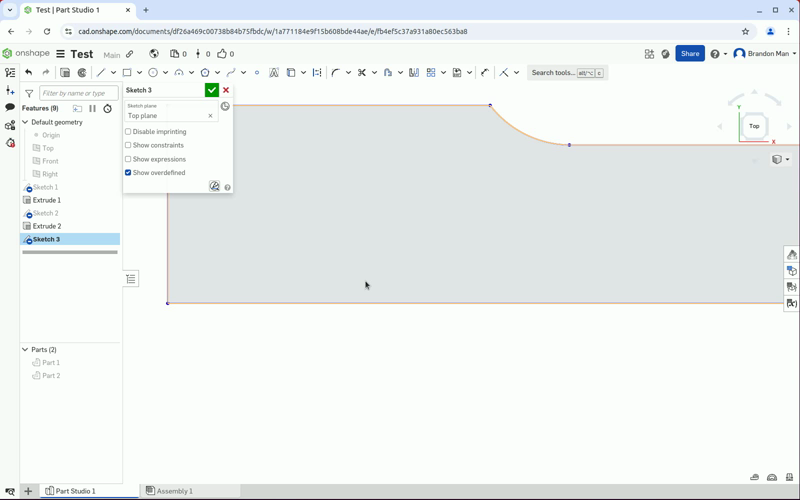
click(365, 280)
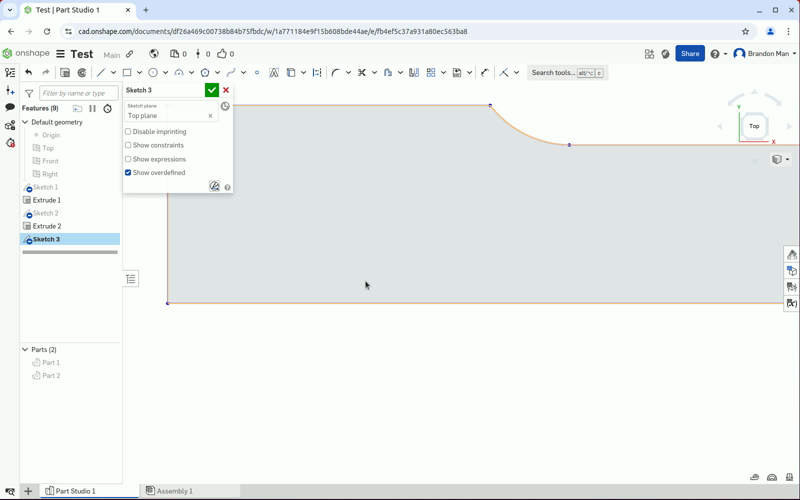
scroll(-6)
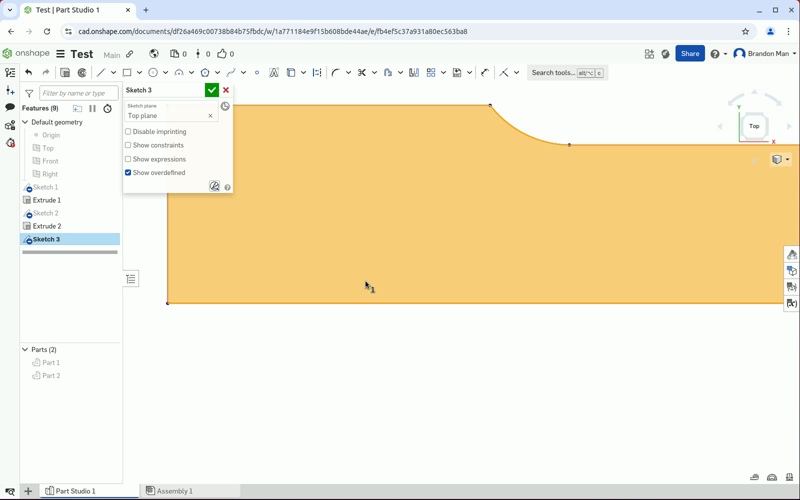
scroll(-6)
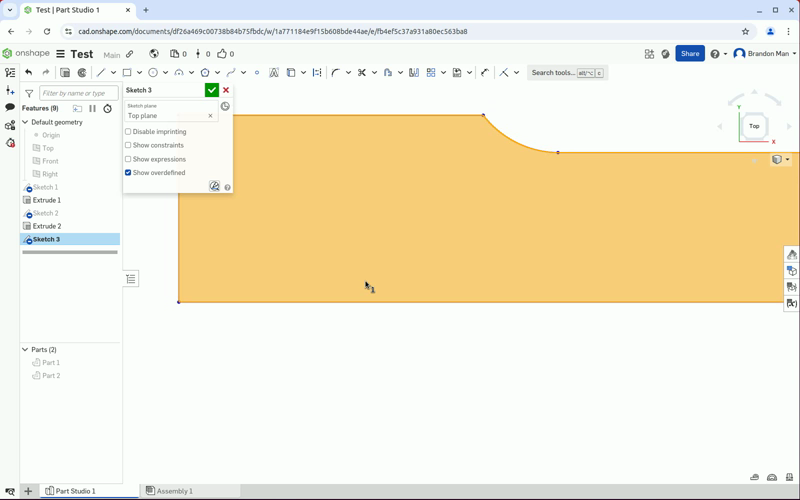
scroll(-6)
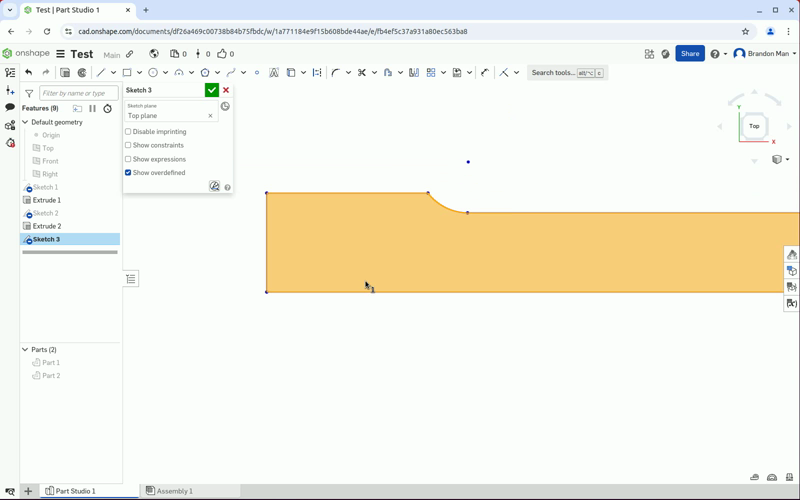
scroll(-6)
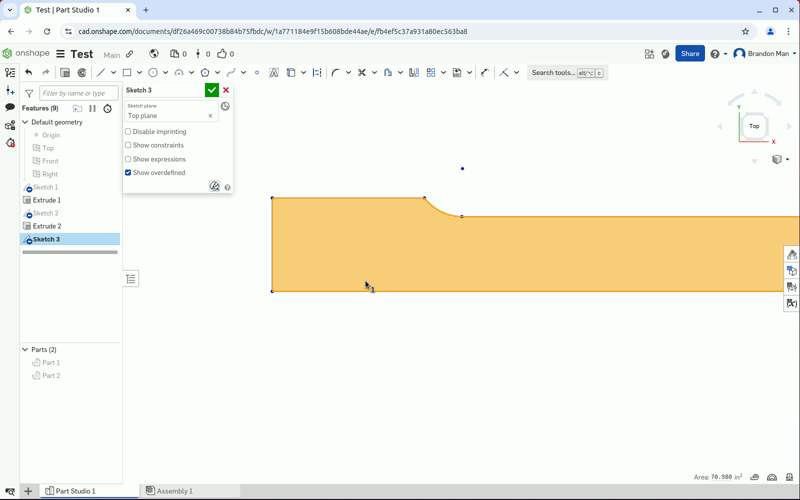
scroll(-6)
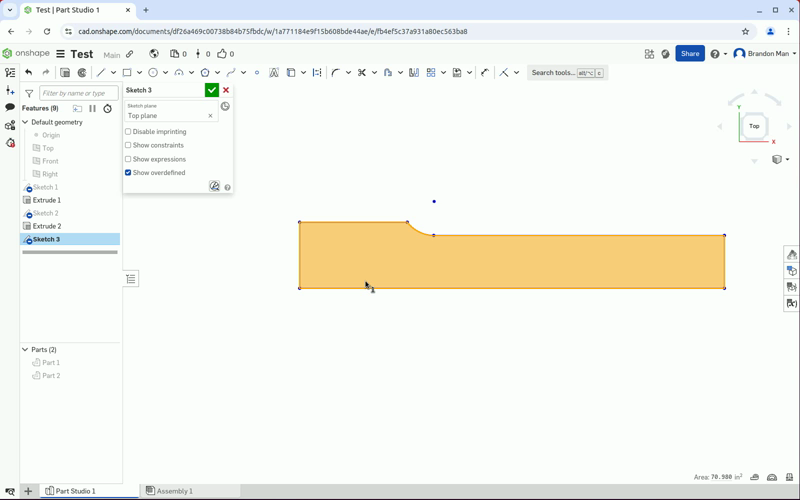
scroll(-6)
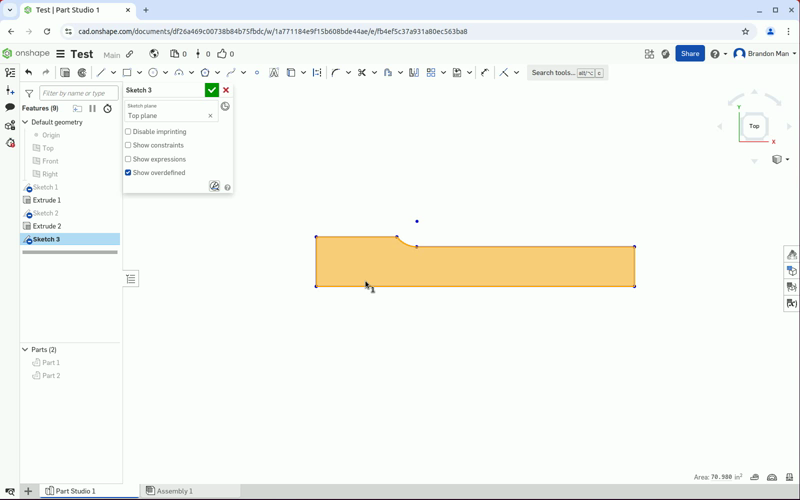
scroll(-6)
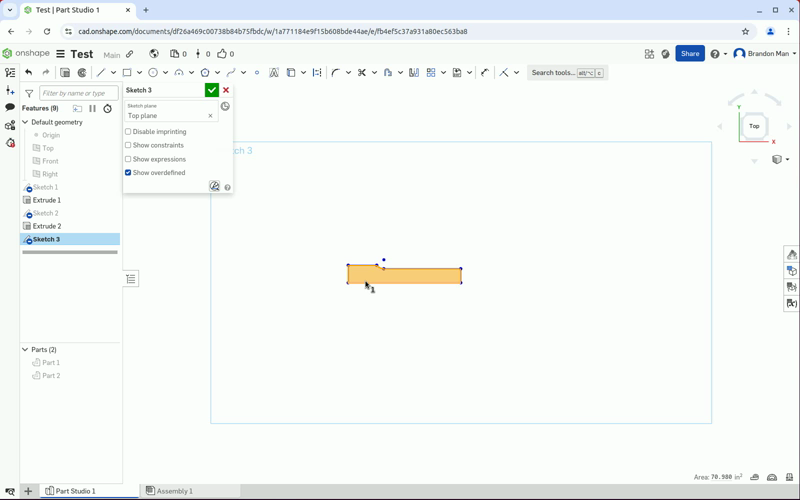
mouse_move(73, 352)
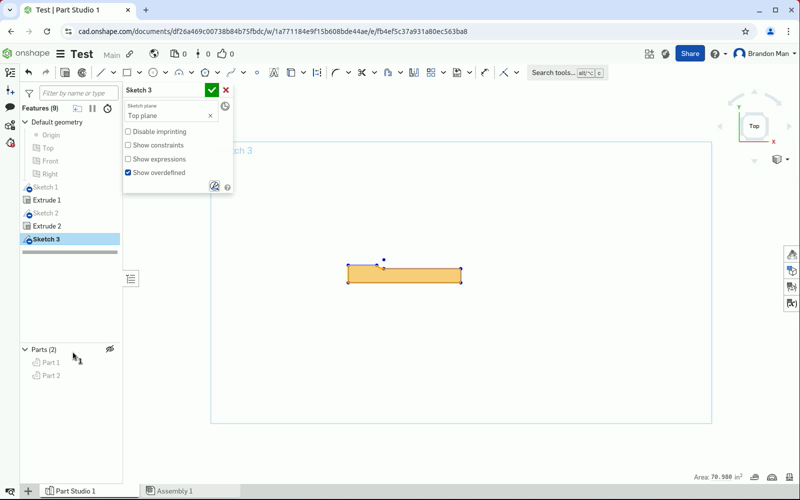
key(shift+y)
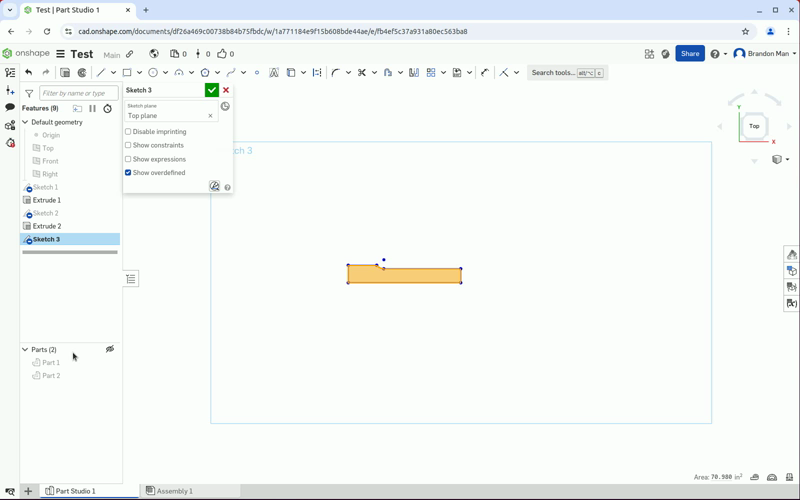
key(shift+e)
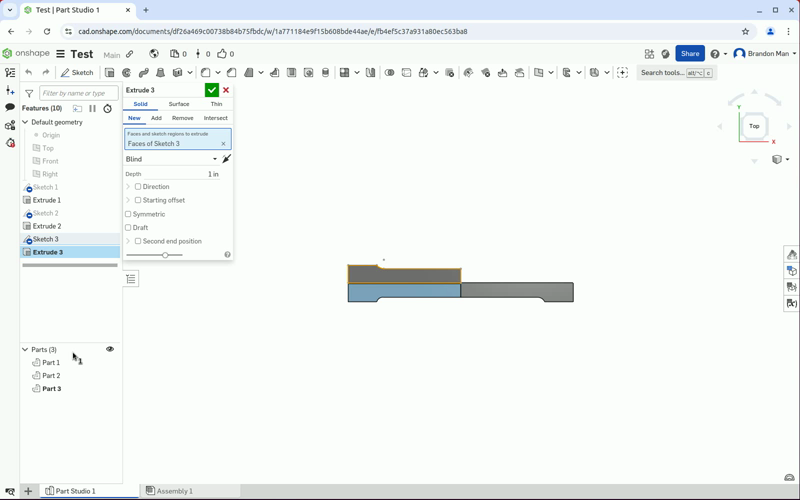
mouse_move(143, 106)
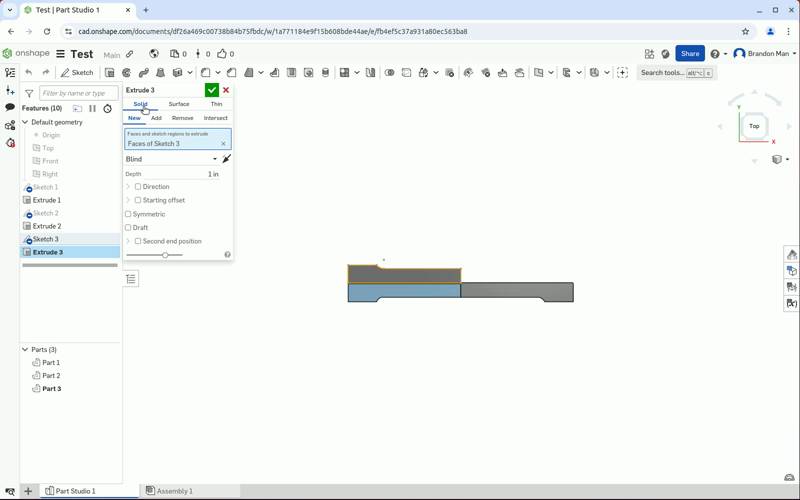
click(143, 106)
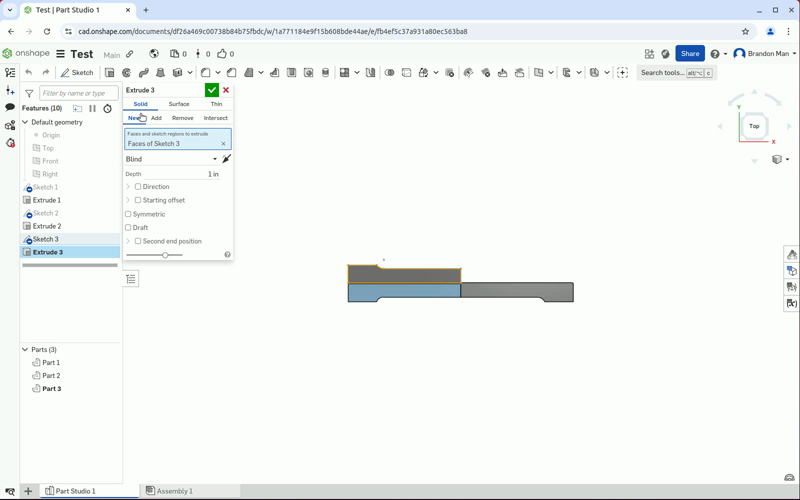
mouse_move(137, 120)
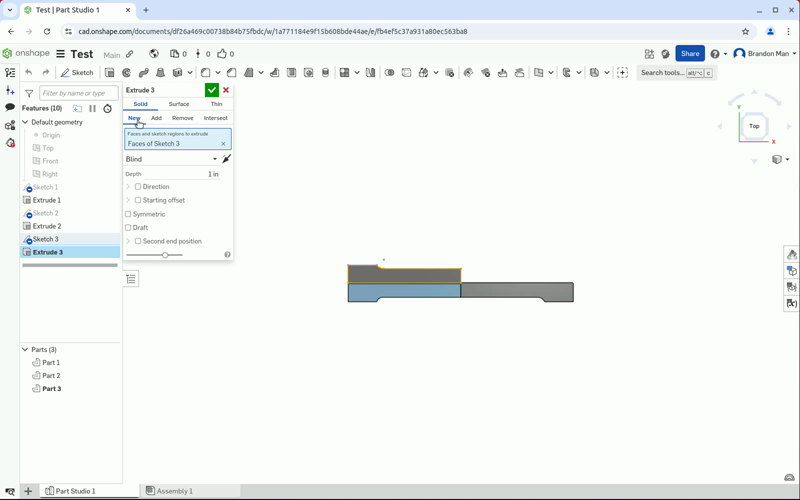
click(137, 120)
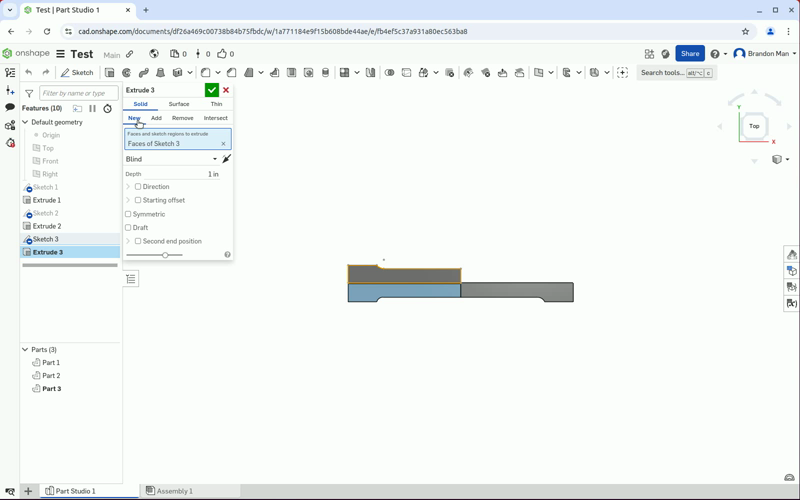
key(tab, 4)
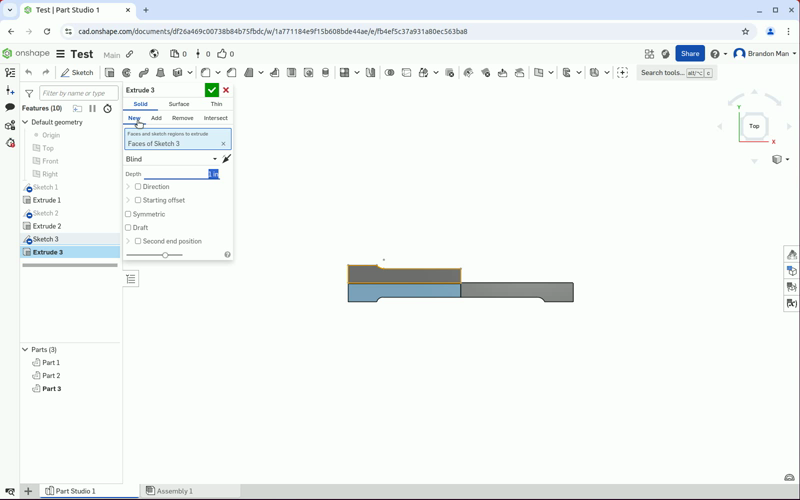
text(1.444)
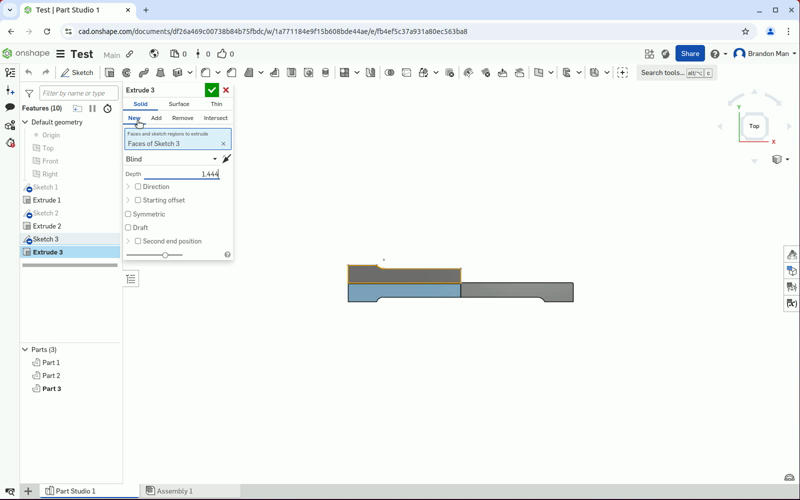
key(enter)
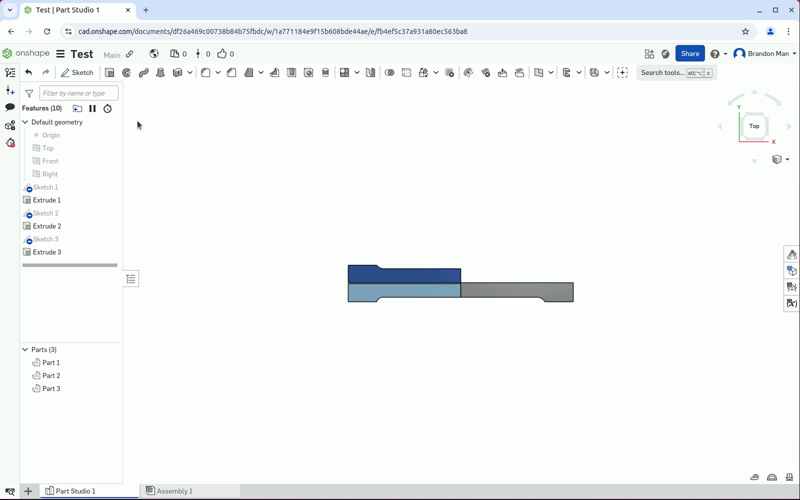
key(shift+h)
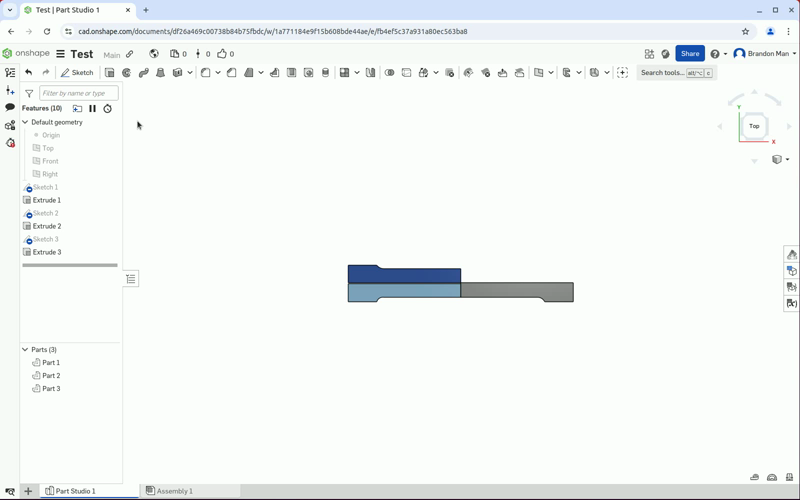
key(shift+h)
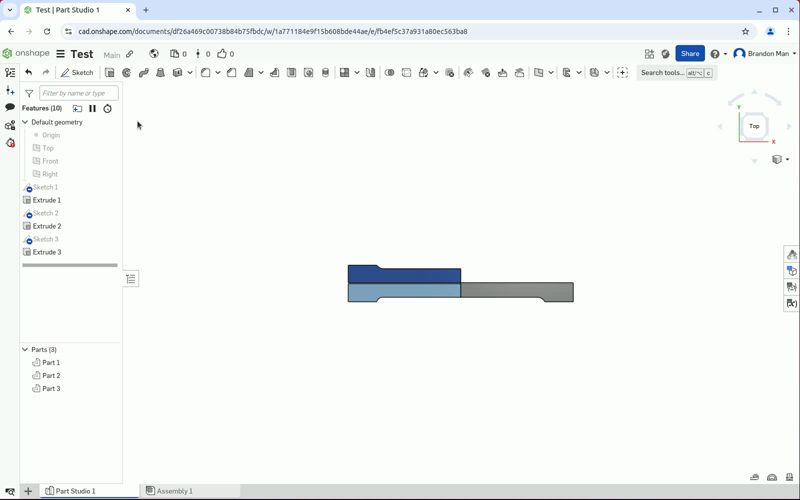
mouse_move(73, 189)
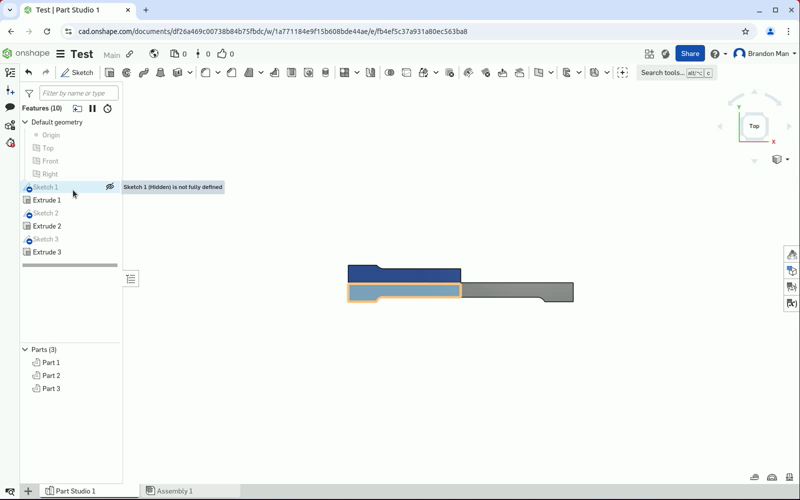
click(73, 189)
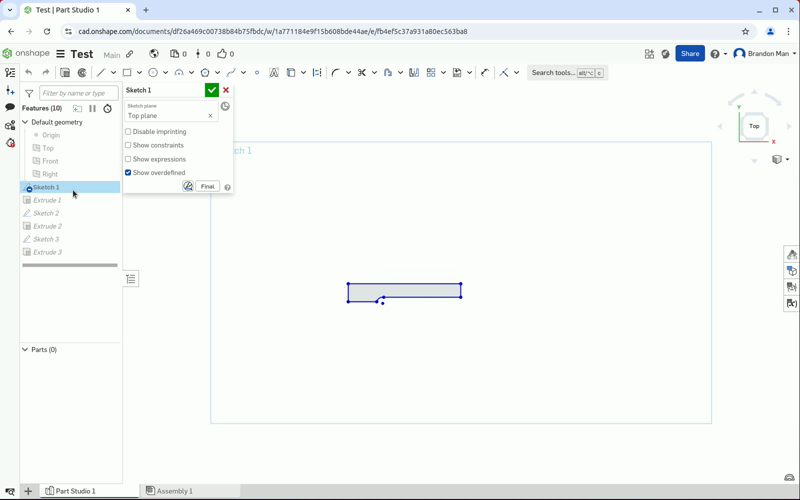
mouse_move(229, 92)
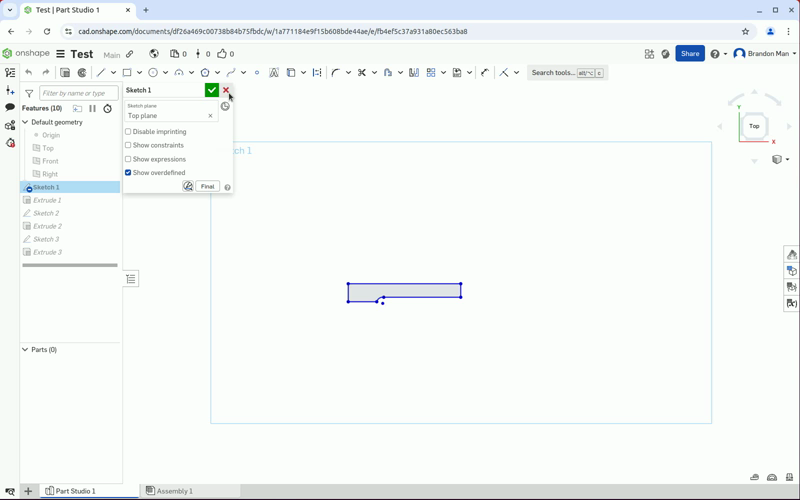
click(229, 92)
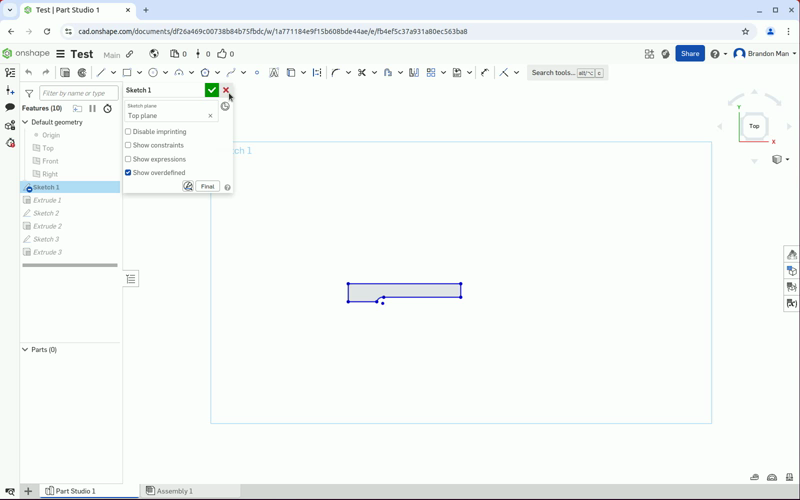
key(shift+s)
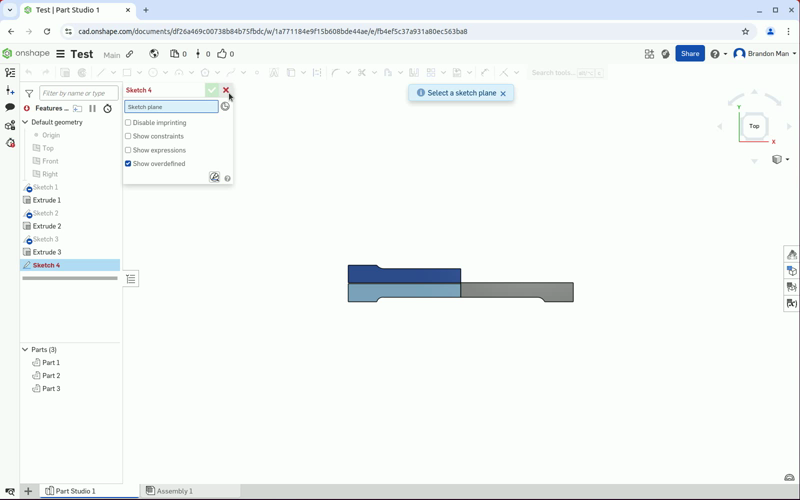
mouse_move(73, 150)
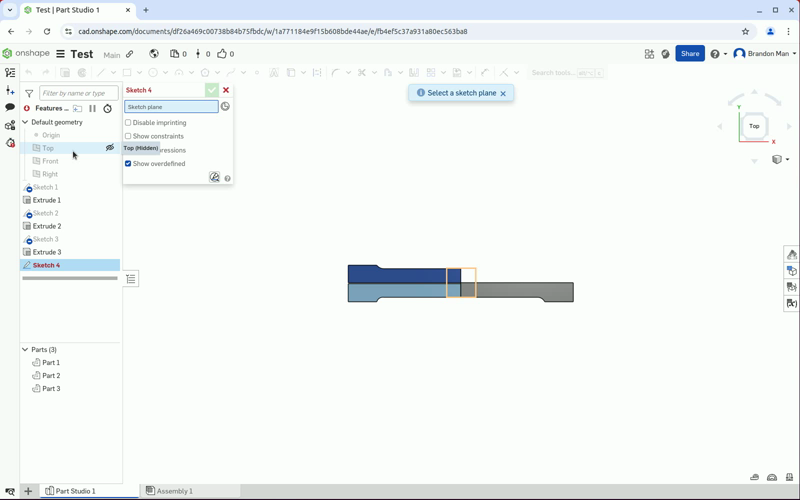
click(73, 150)
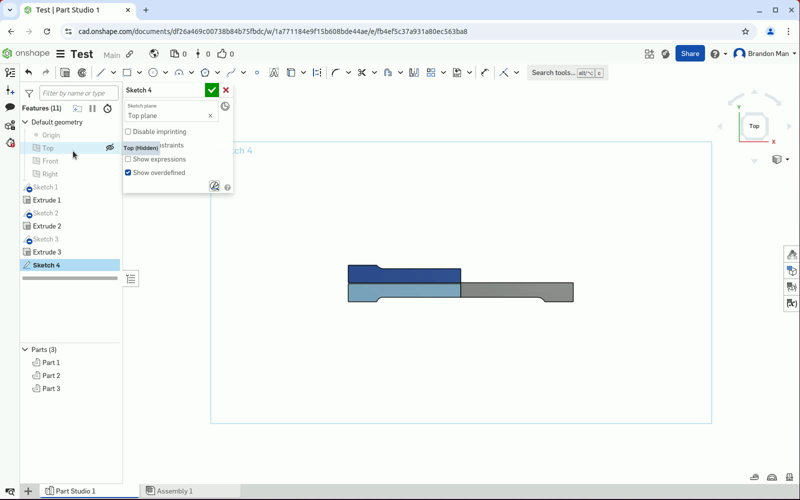
mouse_move(73, 352)
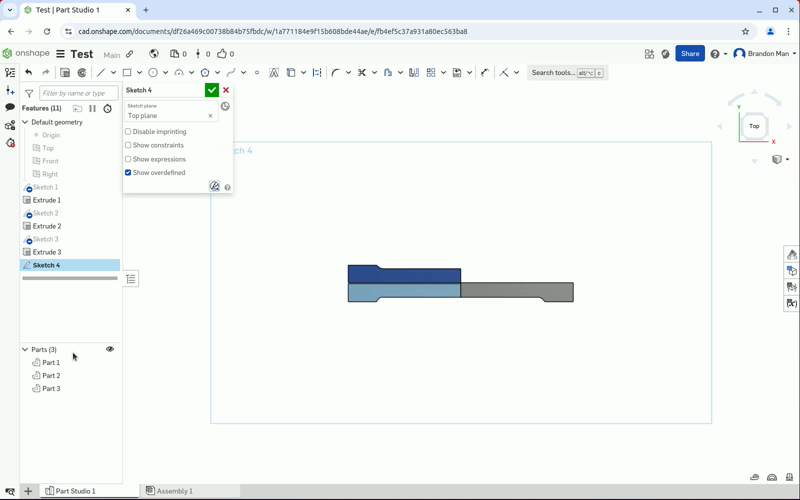
key(y)
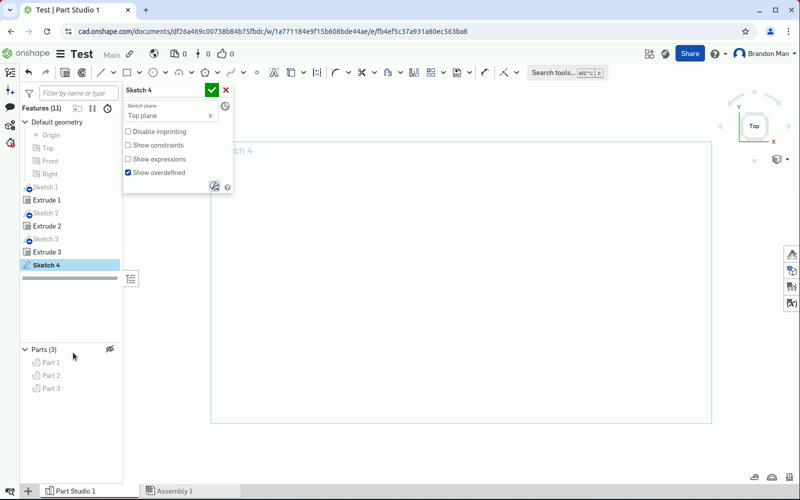
key(l)
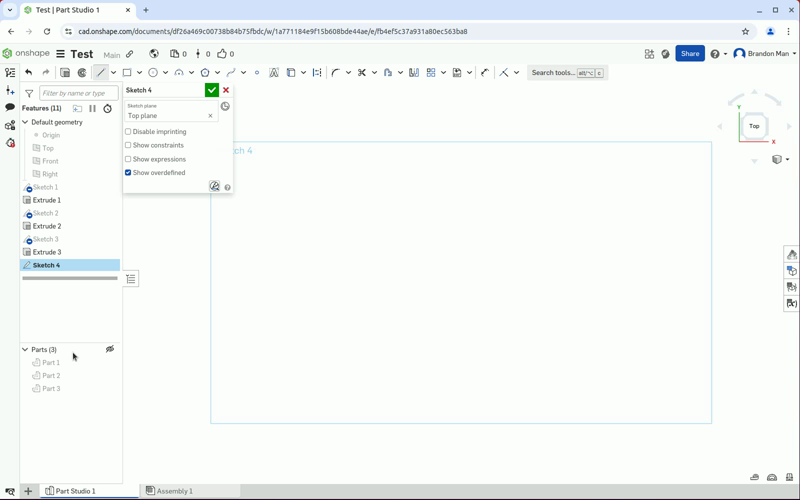
key_down(shift)
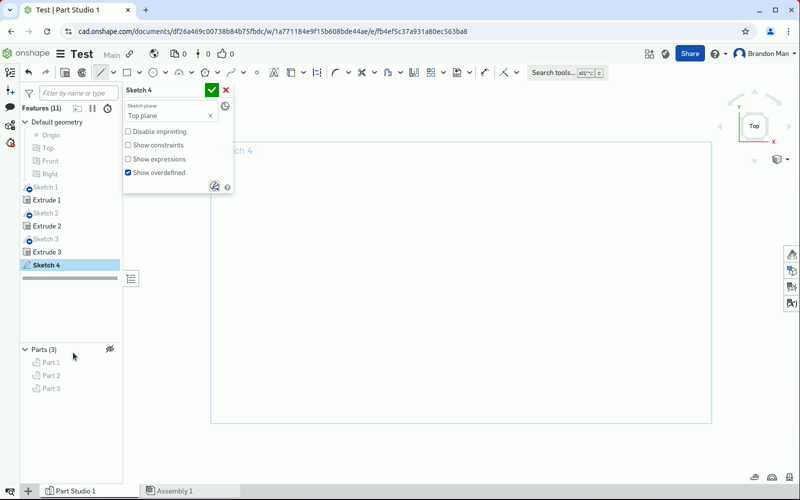
mouse_move(460, 282)
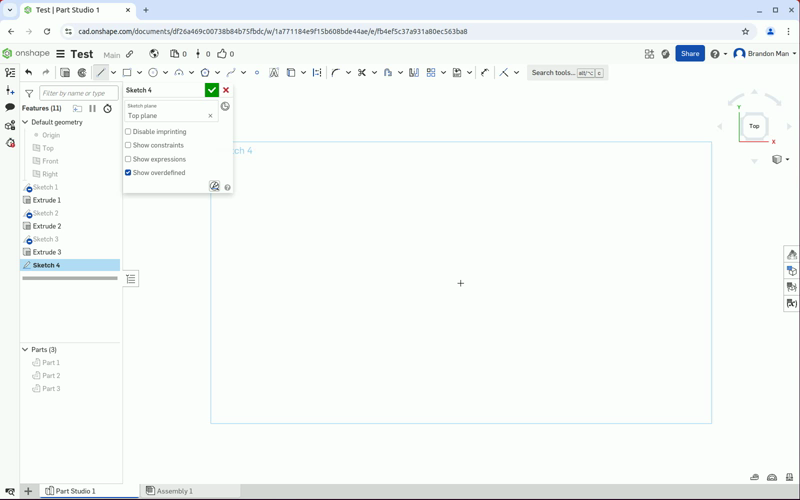
click(460, 282)
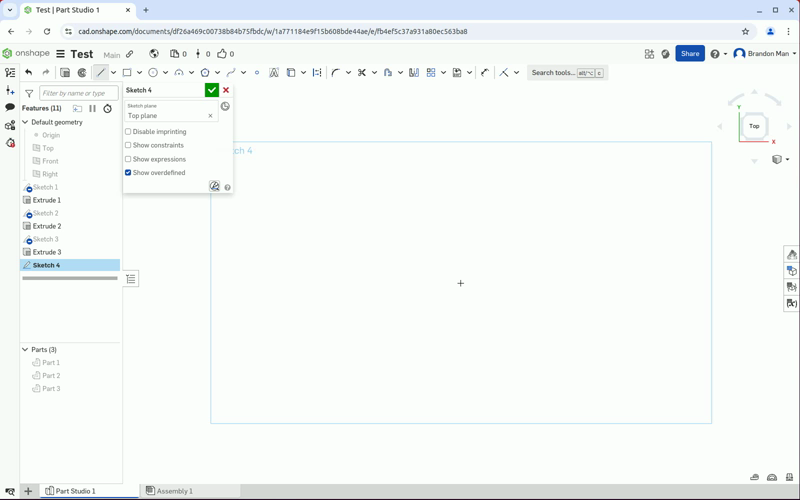
key_up(shift)
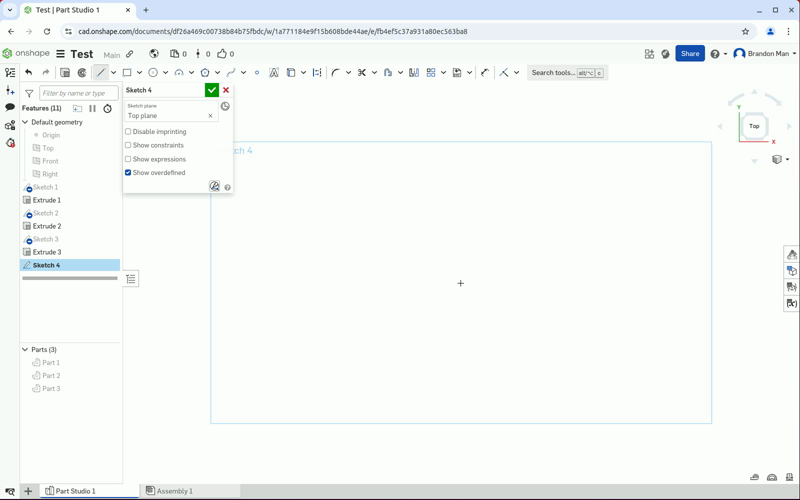
key_down(shift)
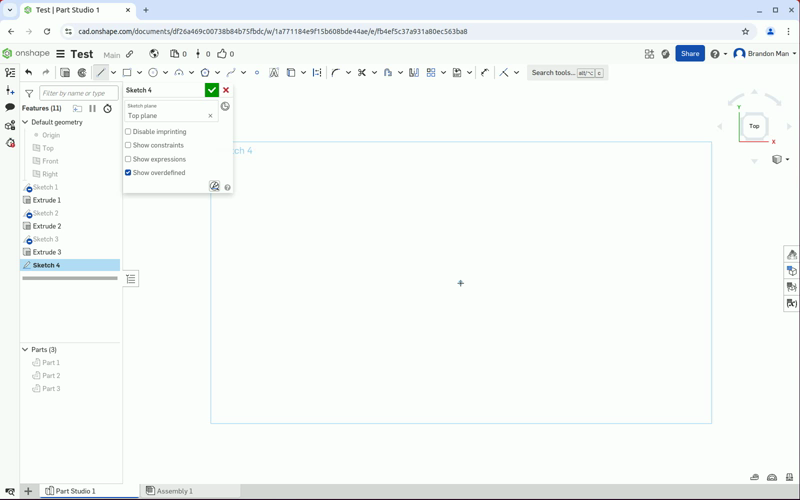
mouse_move(573, 282)
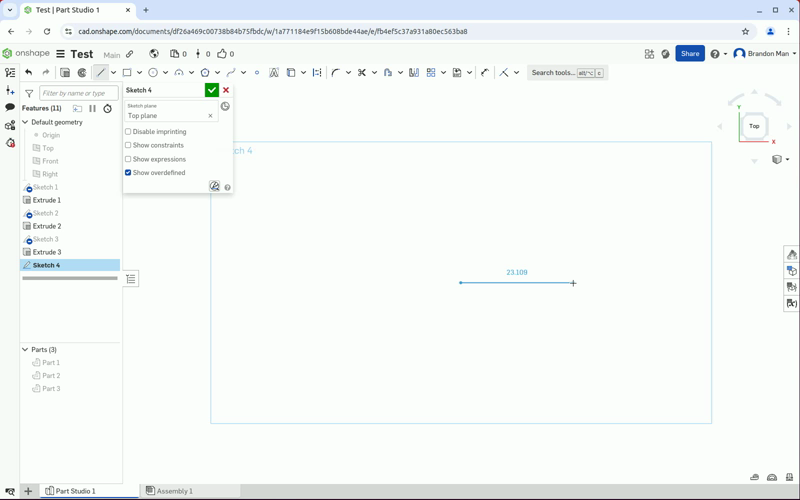
click(573, 282)
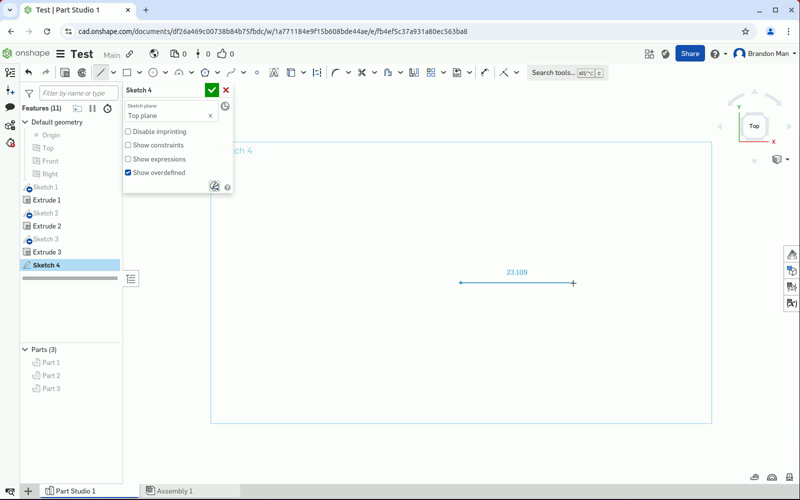
key_up(shift)
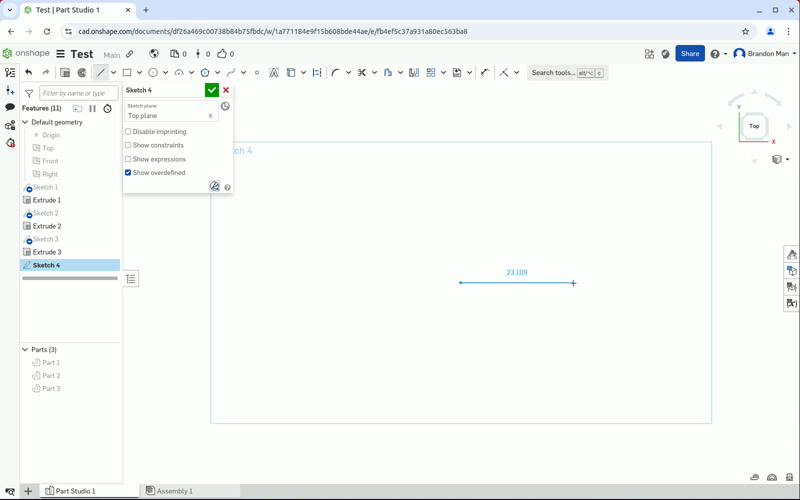
key_down(shift)
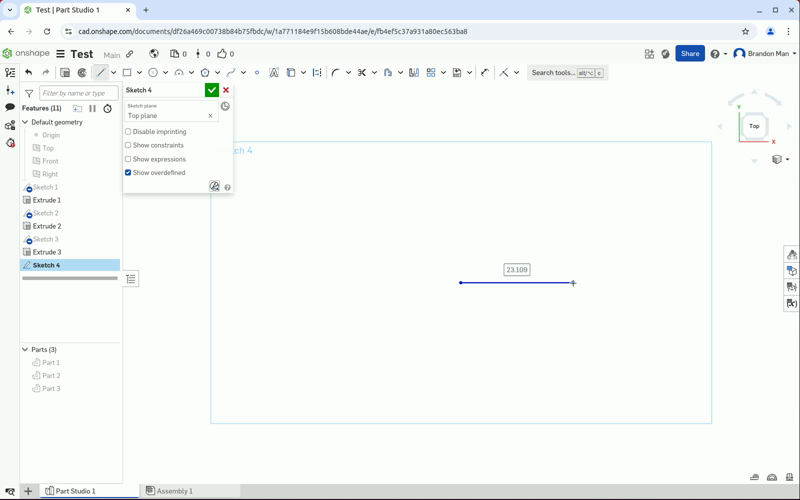
mouse_move(589, 282)
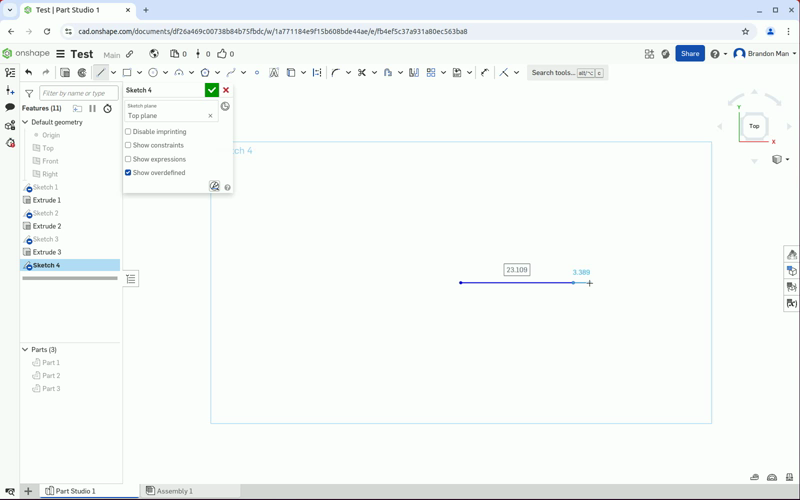
mouse_move(573, 265)
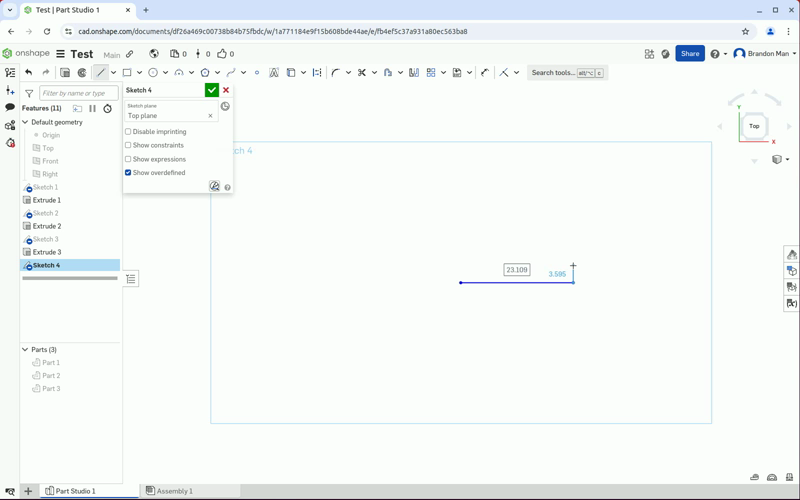
click(573, 265)
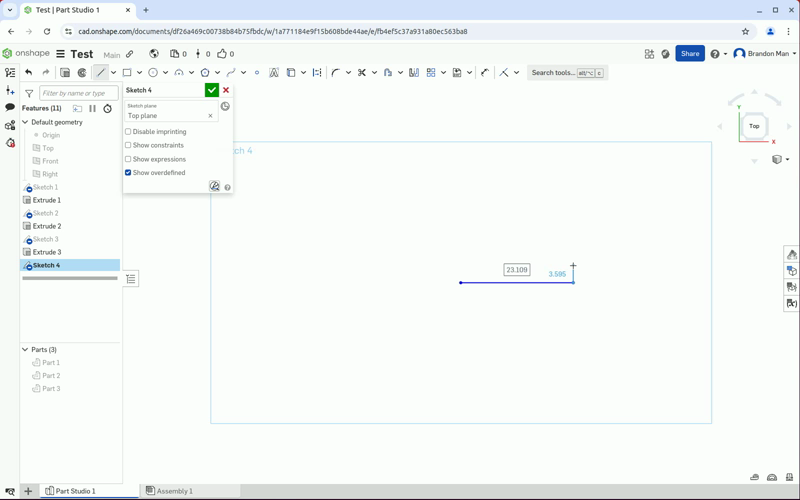
key_up(shift)
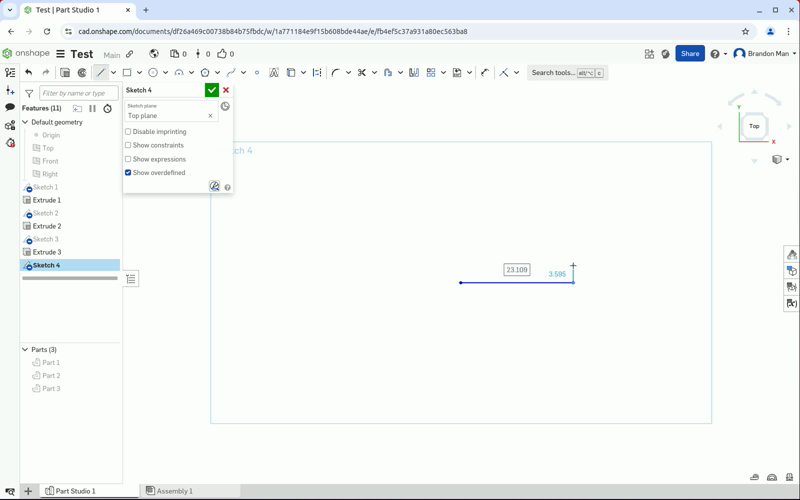
key_down(shift)
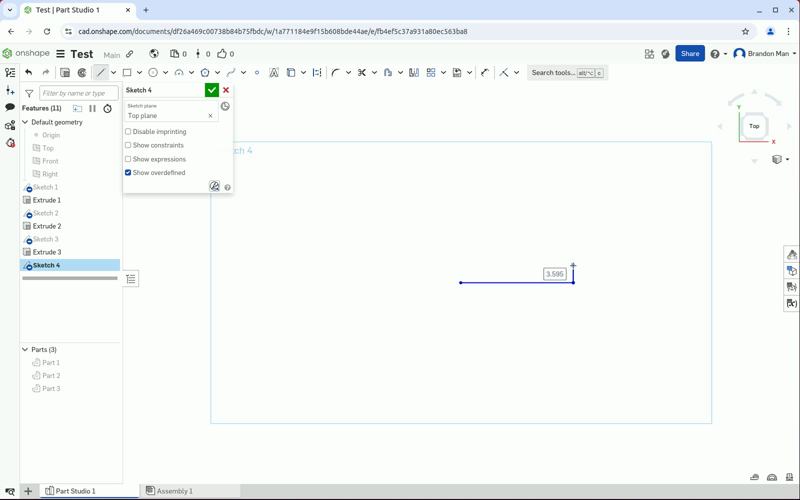
mouse_move(589, 265)
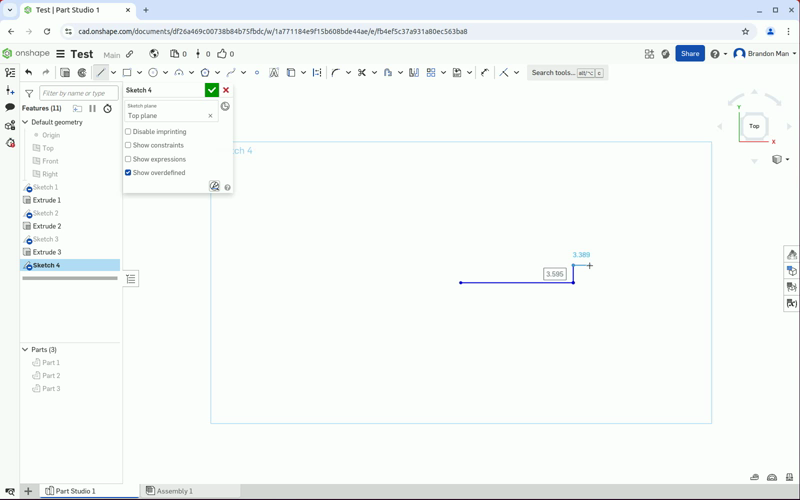
mouse_move(544, 265)
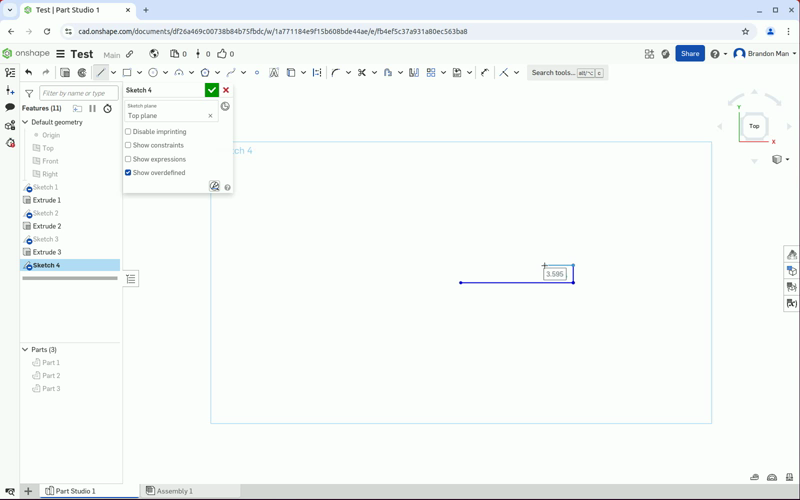
click(544, 265)
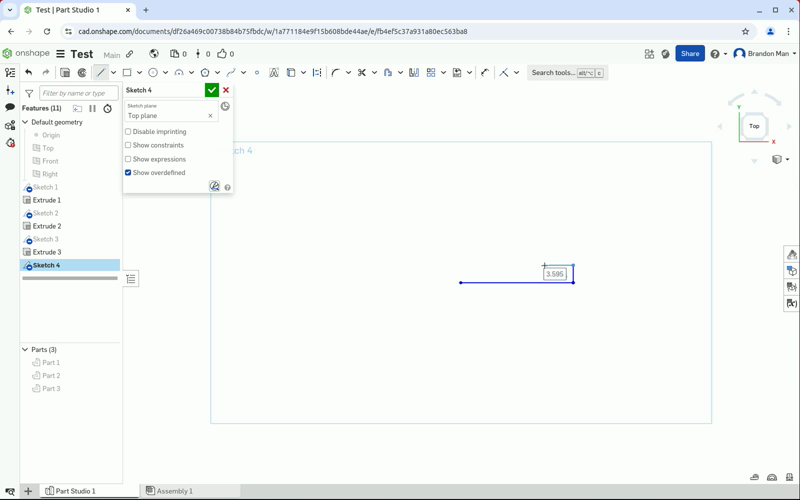
key_up(shift)
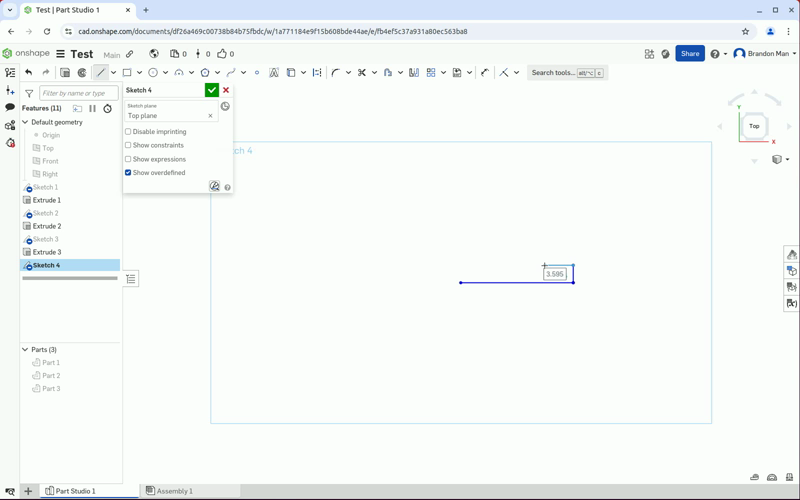
key(esc)
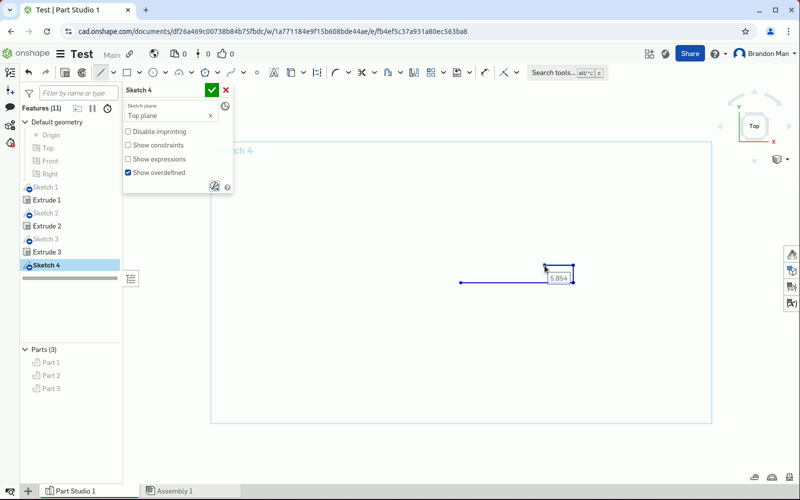
key(a)
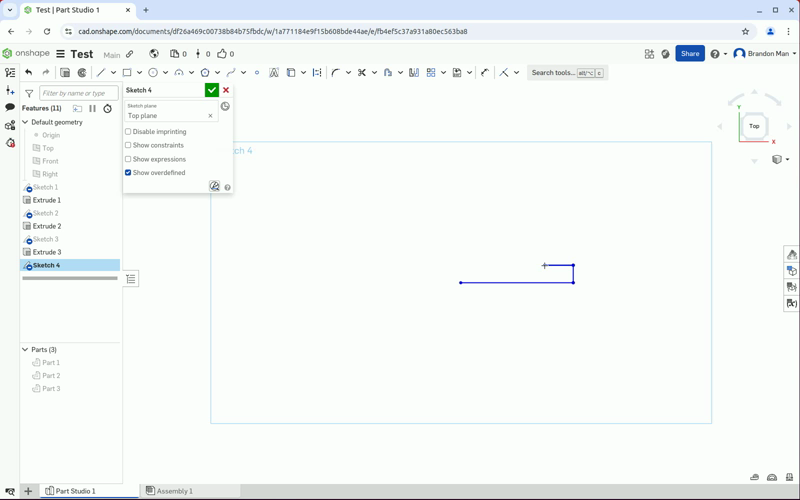
mouse_move(544, 265)
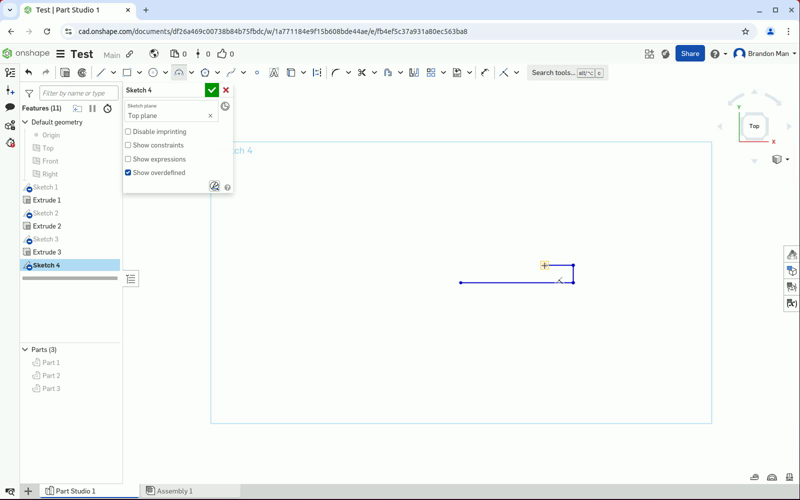
click(544, 265)
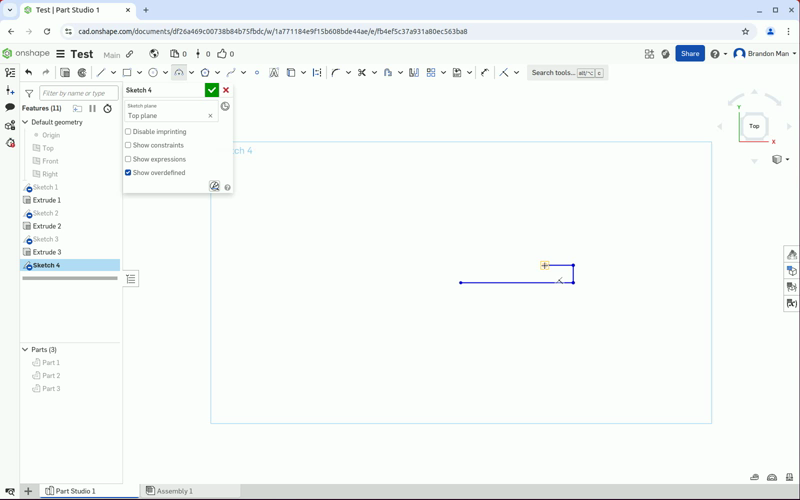
key_down(shift)
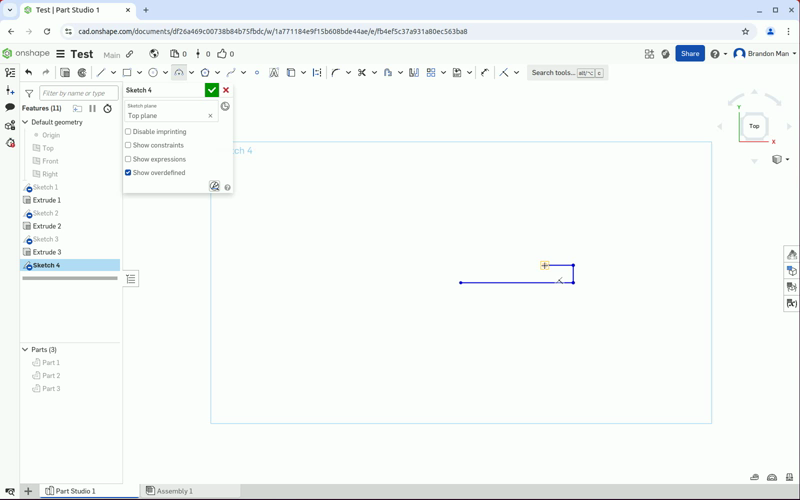
mouse_move(537, 268)
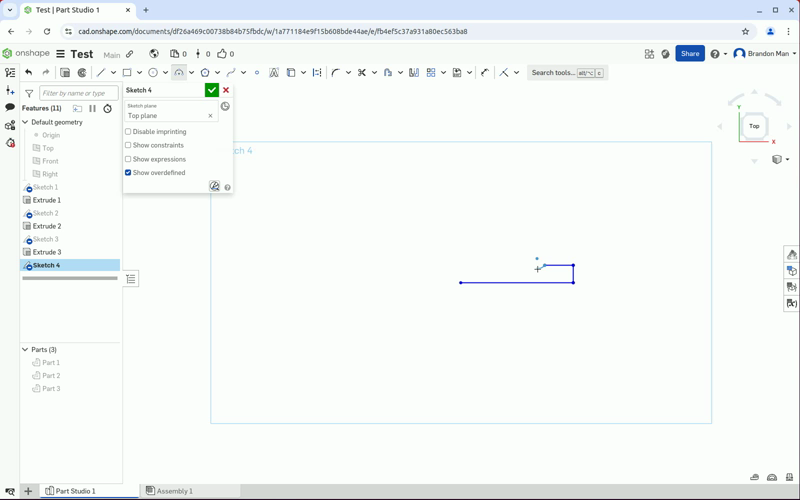
click(537, 268)
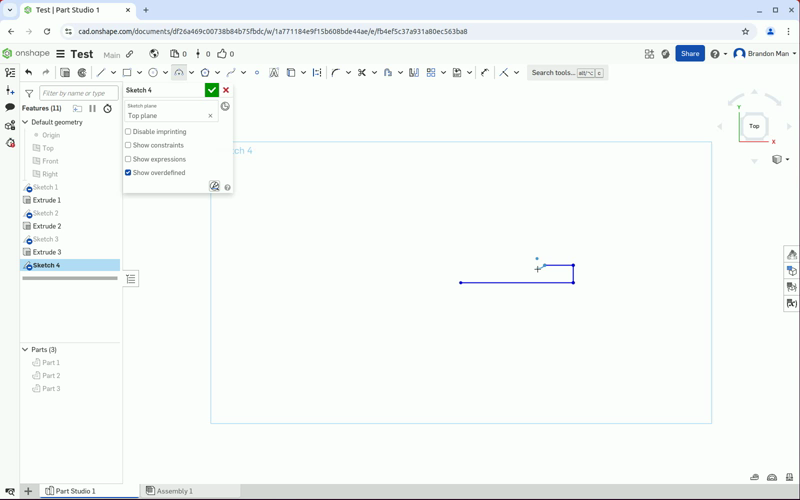
mouse_move(541, 267)
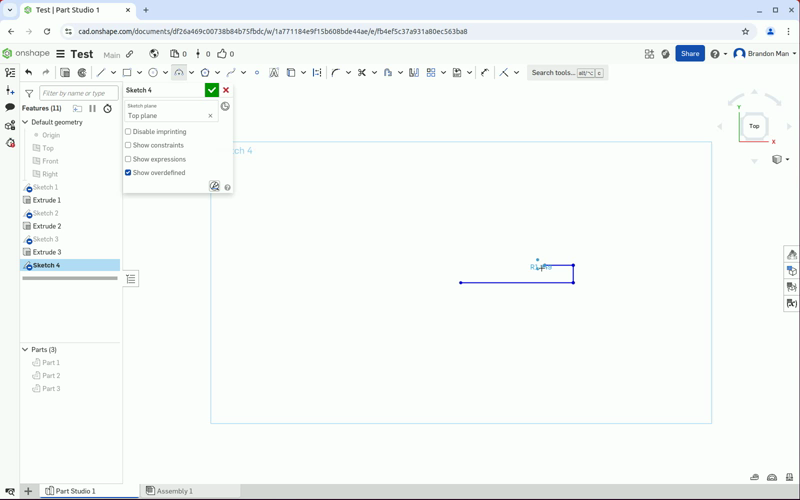
scroll(6)
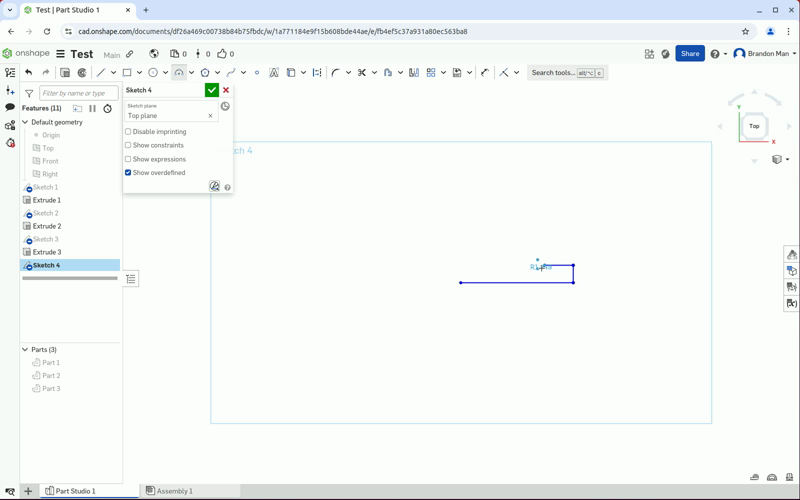
scroll(6)
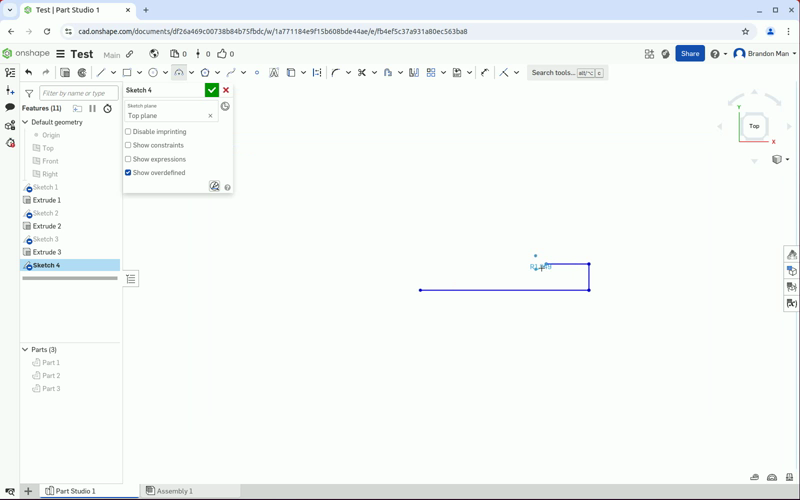
scroll(6)
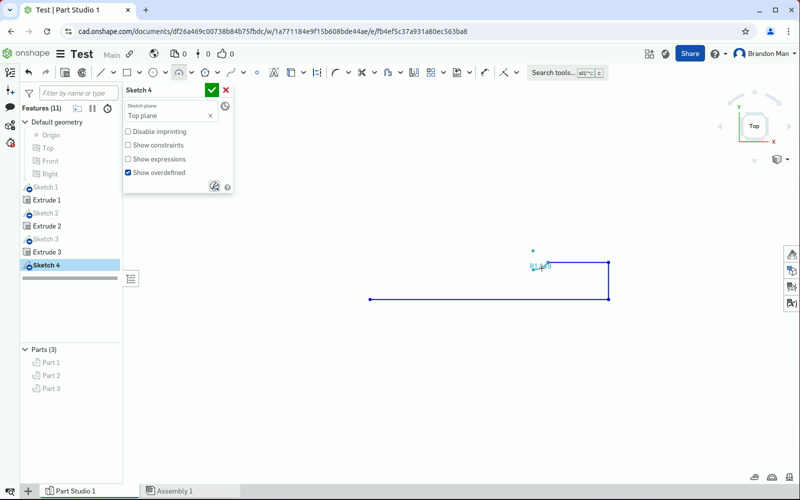
scroll(6)
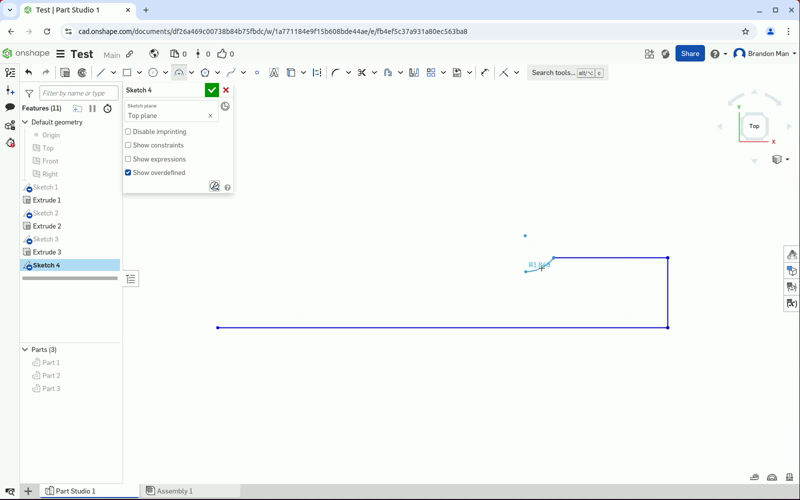
scroll(6)
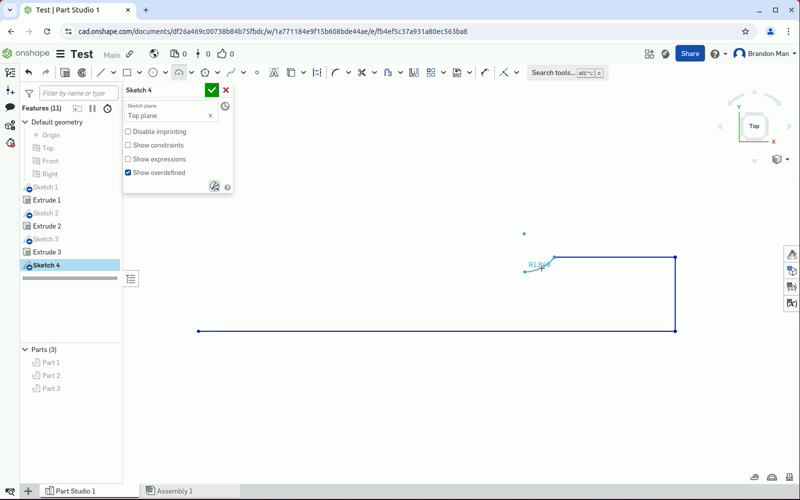
scroll(6)
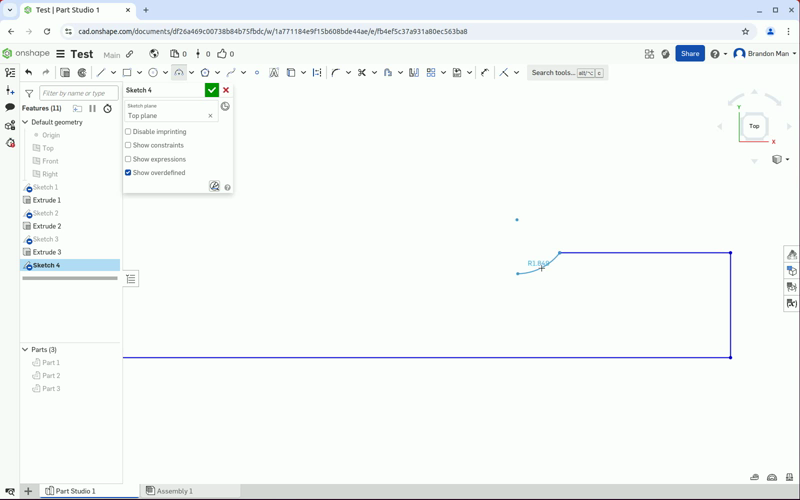
scroll(6)
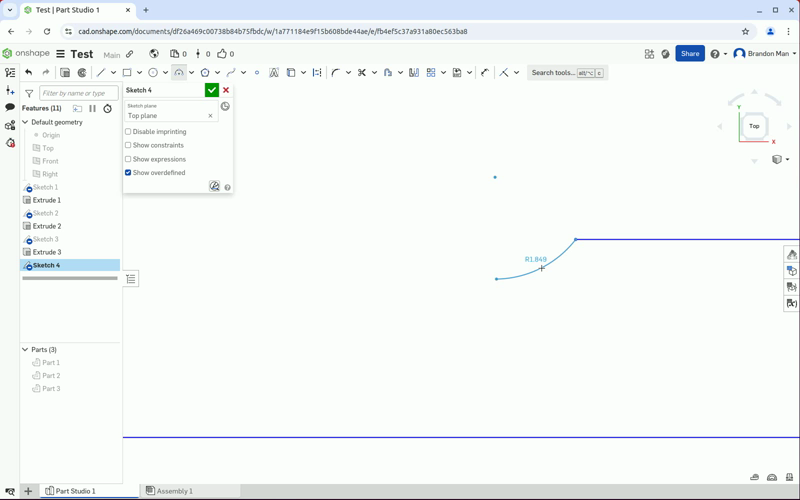
click(541, 267)
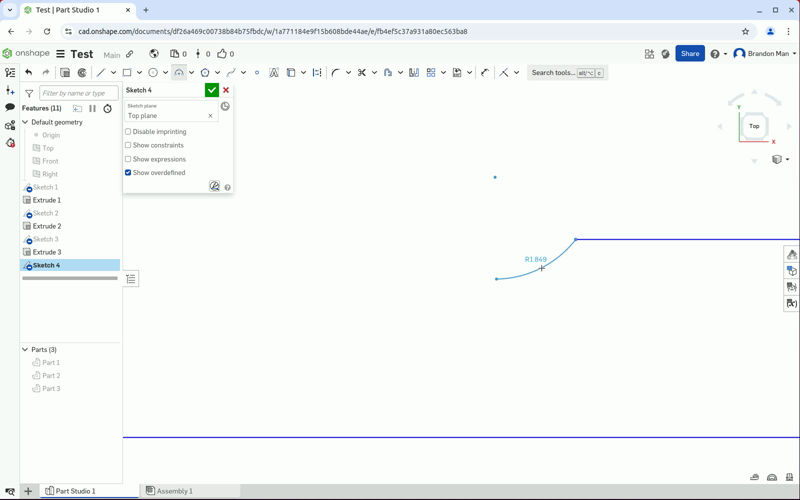
scroll(-6)
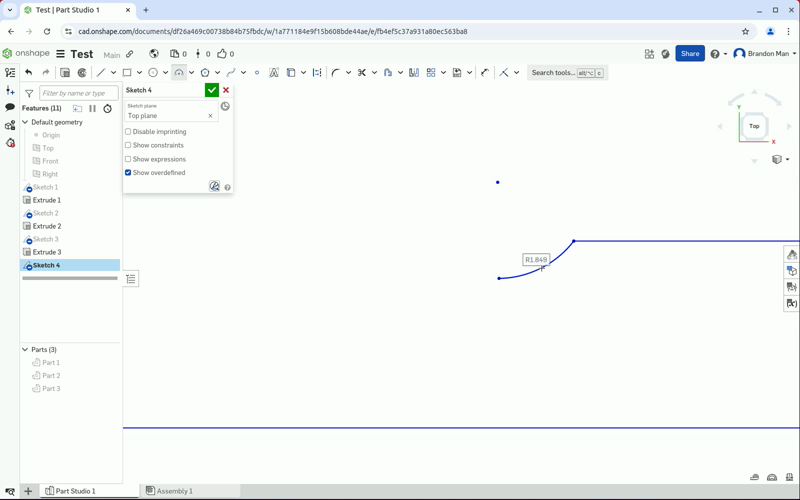
scroll(-6)
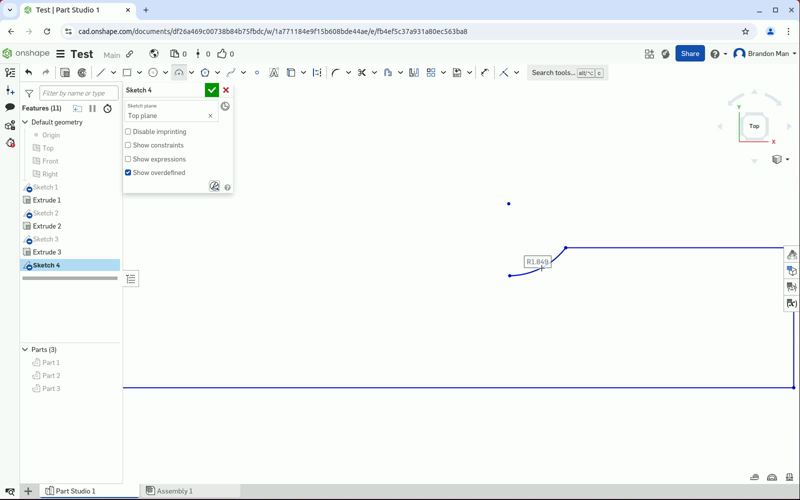
scroll(-6)
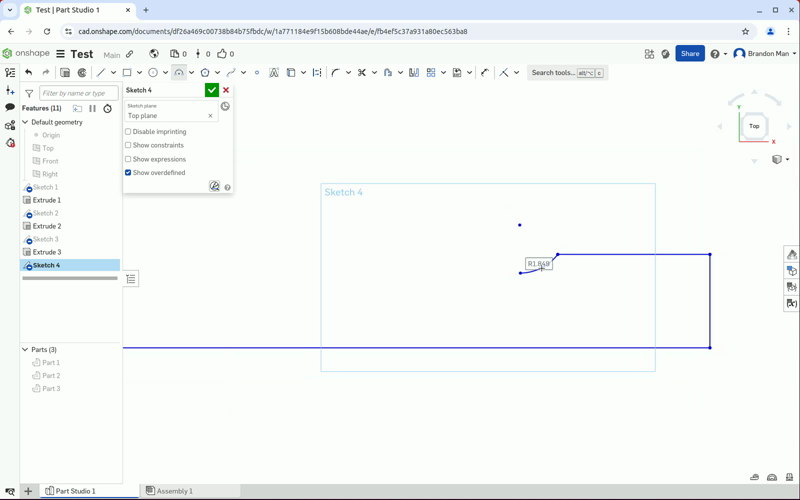
scroll(-6)
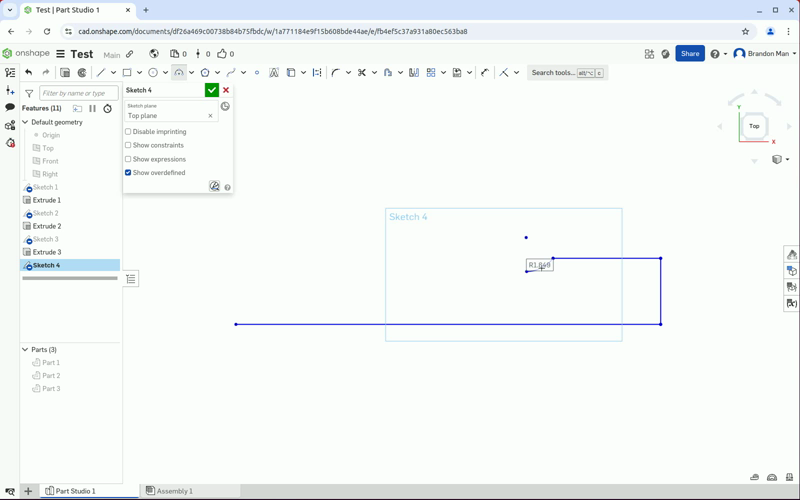
scroll(-6)
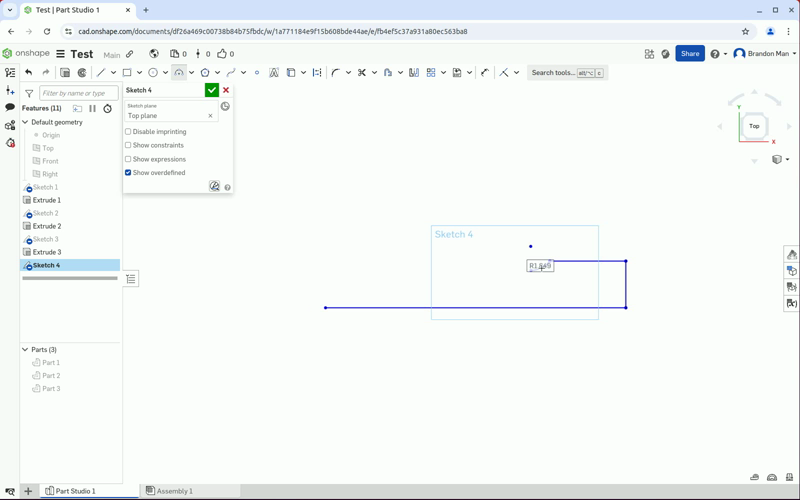
scroll(-6)
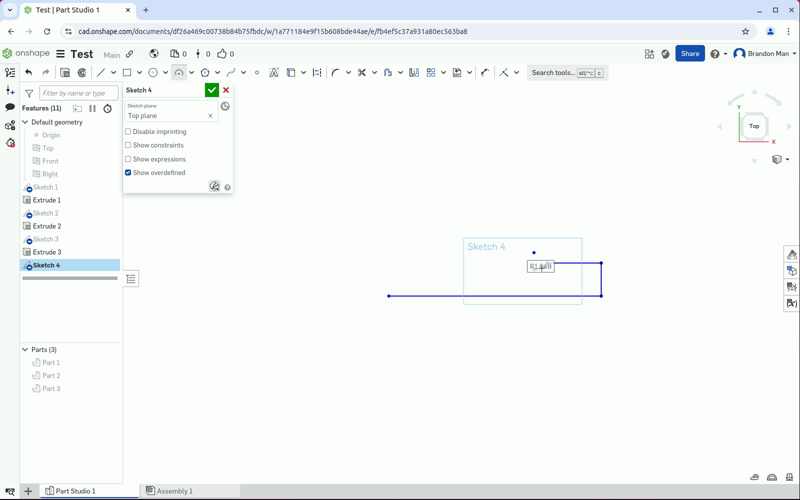
scroll(-6)
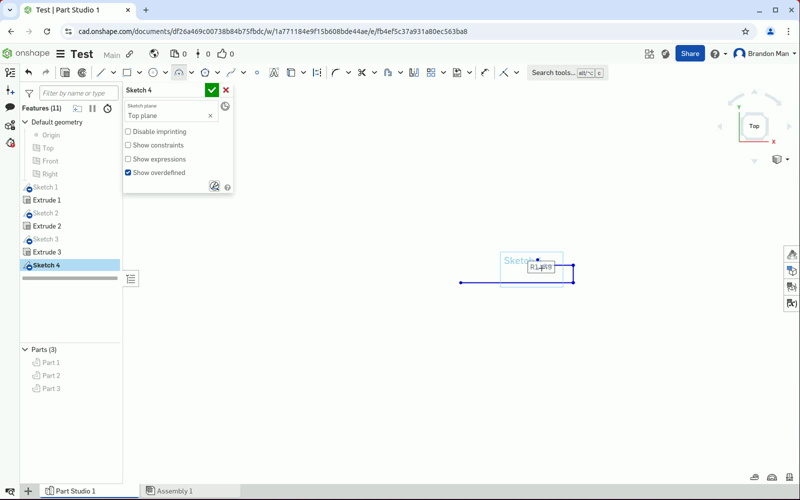
key_up(shift)
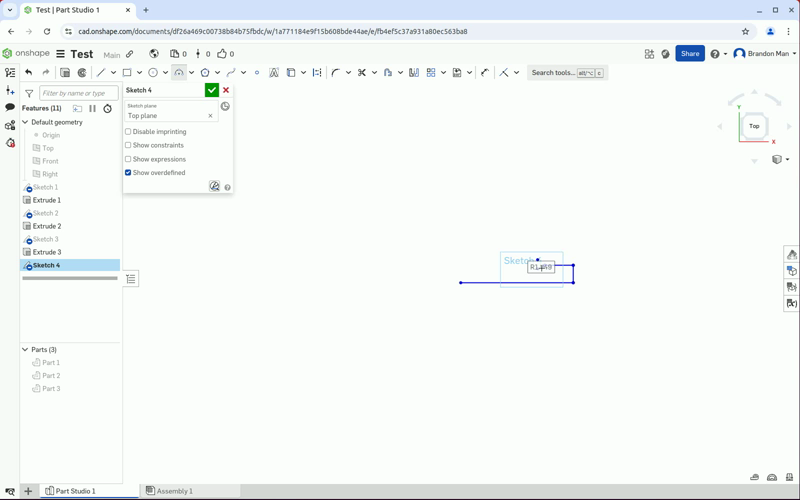
key(esc)
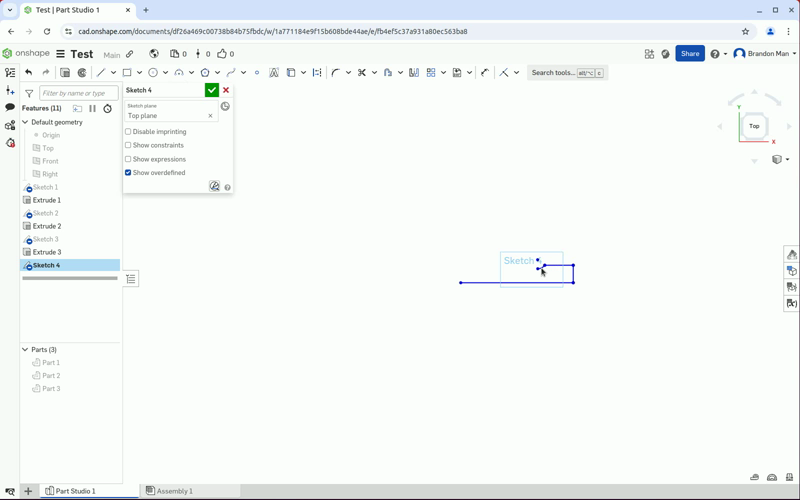
key(l)
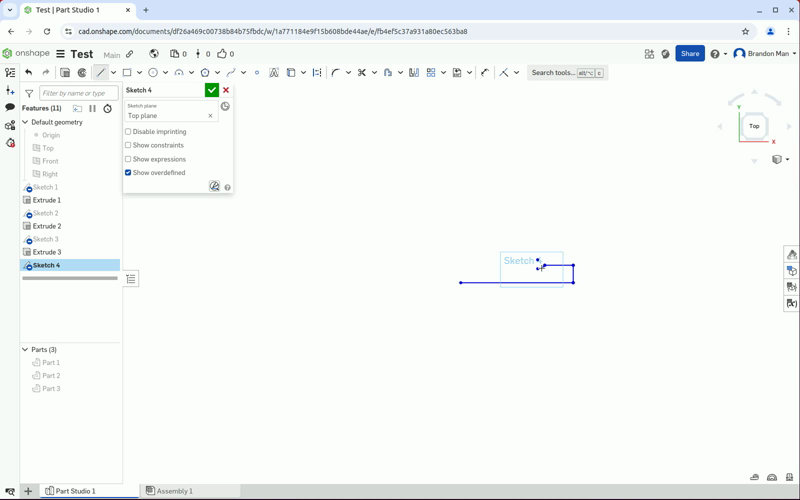
mouse_move(537, 268)
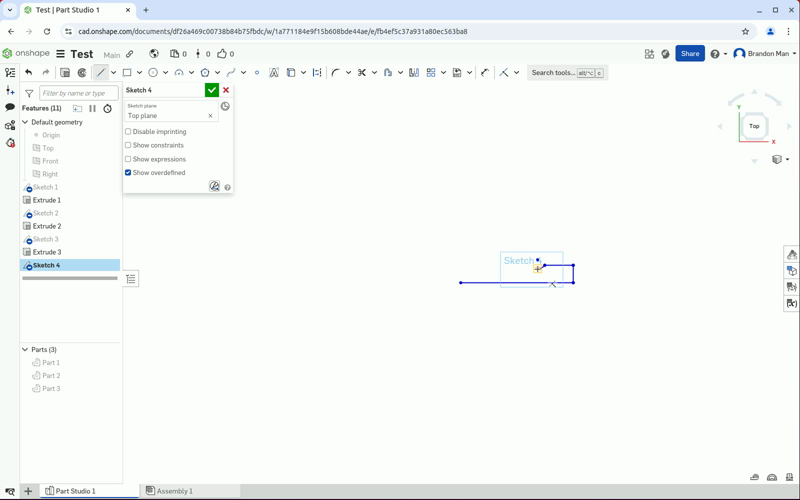
scroll(6)
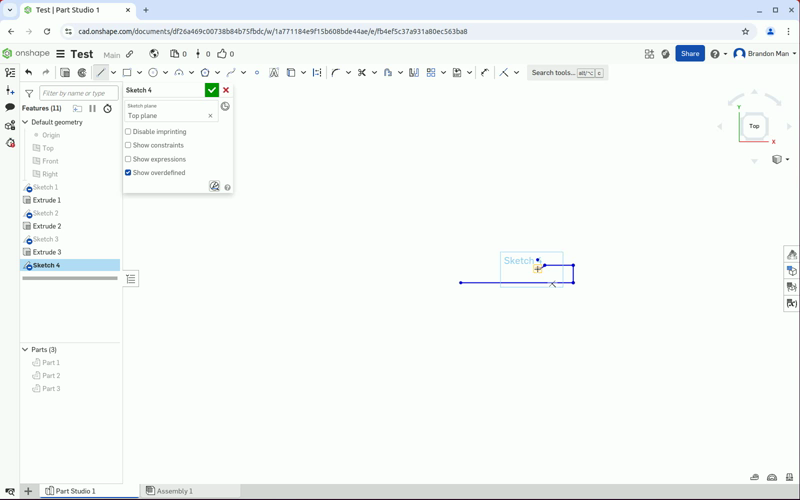
scroll(6)
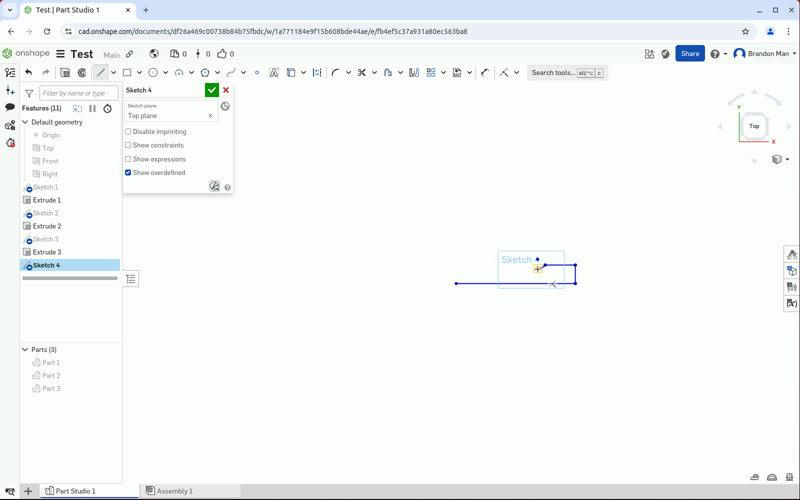
scroll(6)
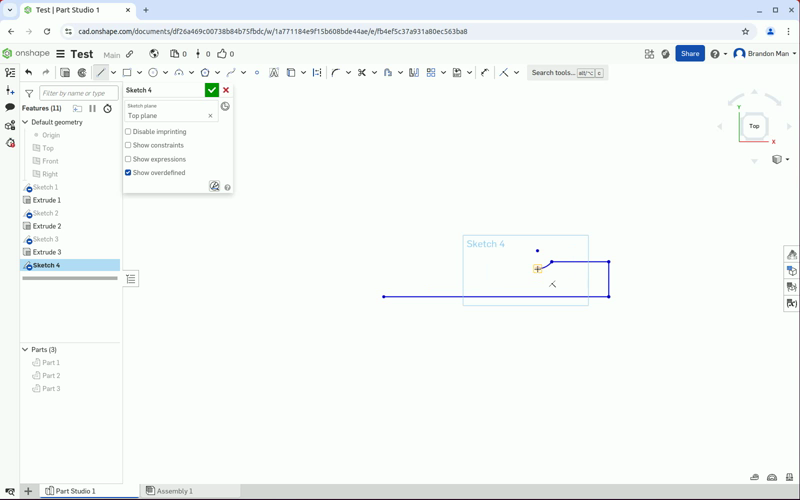
scroll(6)
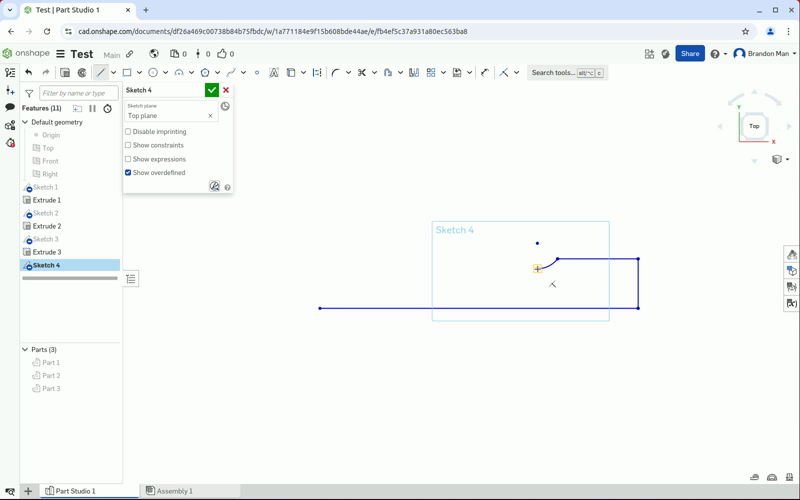
scroll(6)
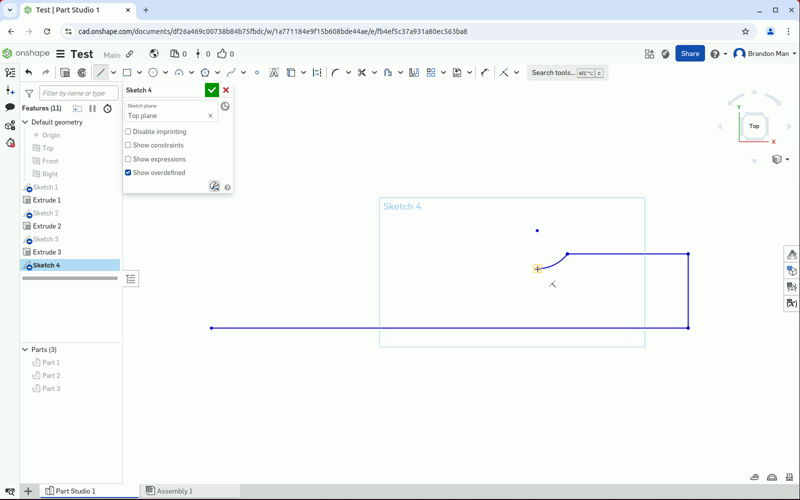
scroll(6)
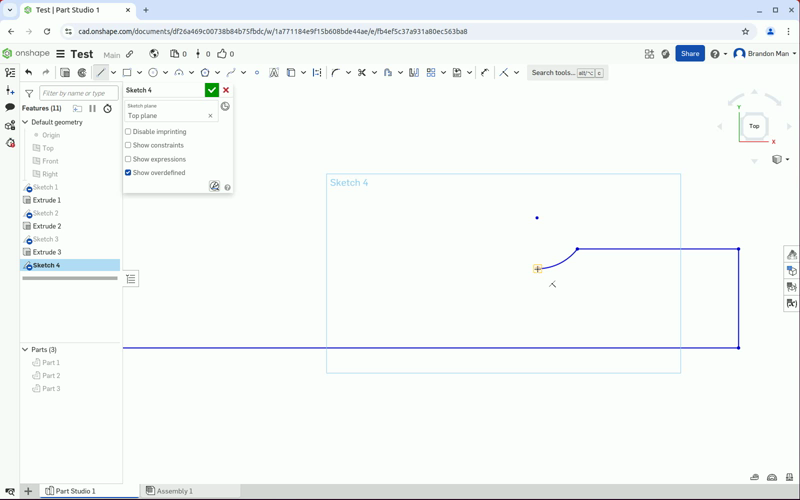
scroll(6)
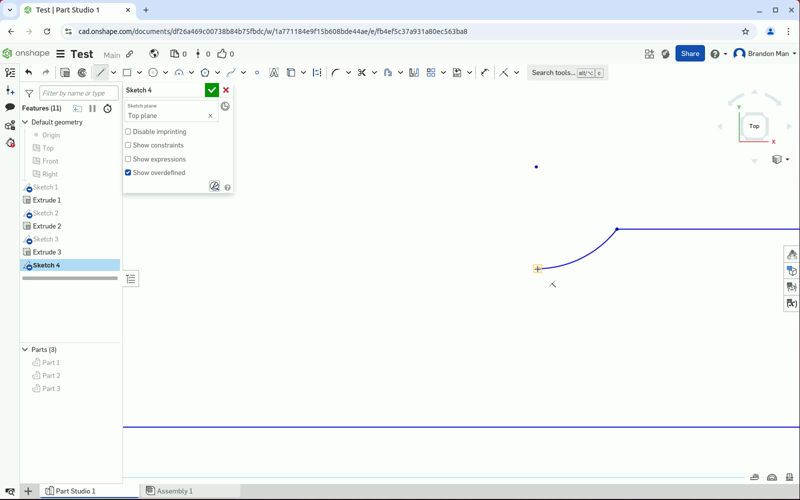
click(537, 268)
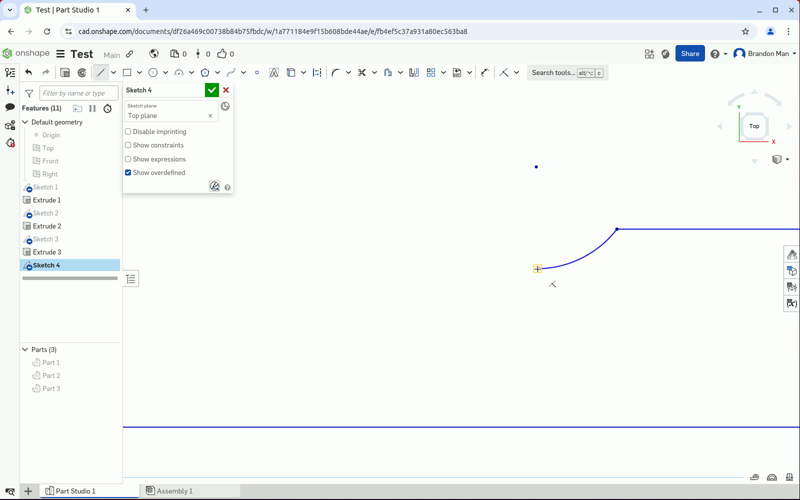
scroll(-6)
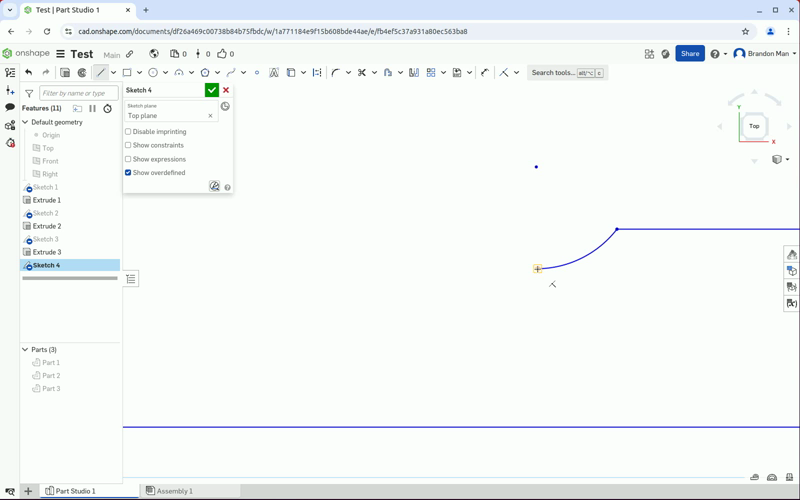
scroll(-6)
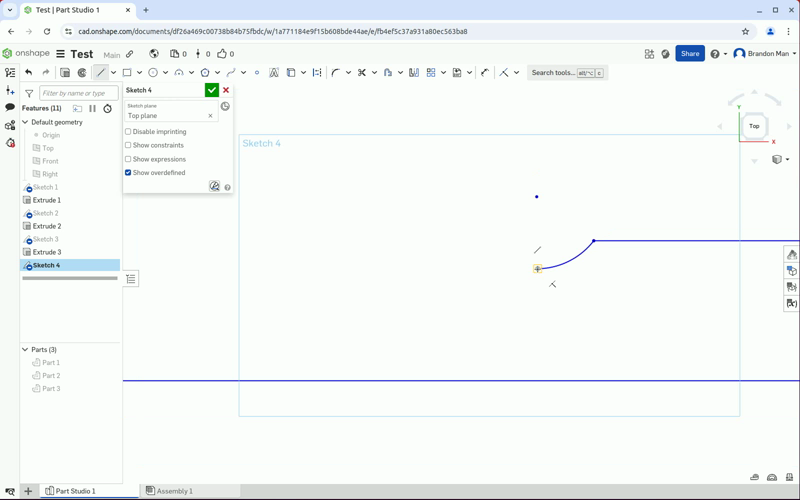
scroll(-6)
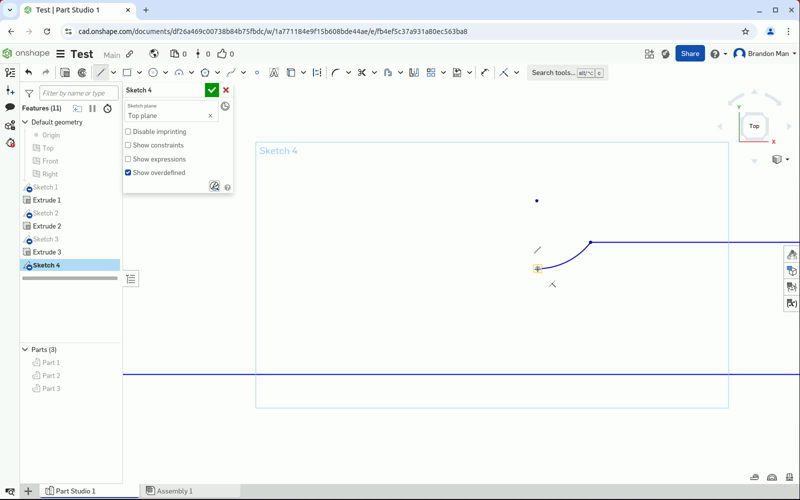
scroll(-6)
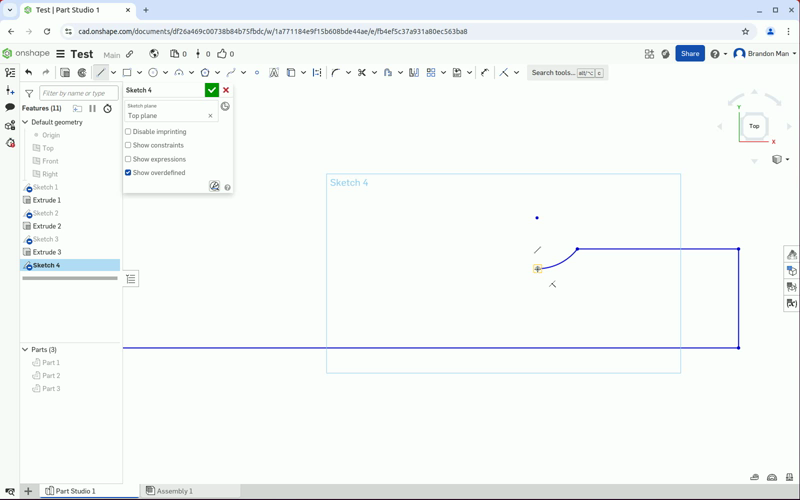
scroll(-6)
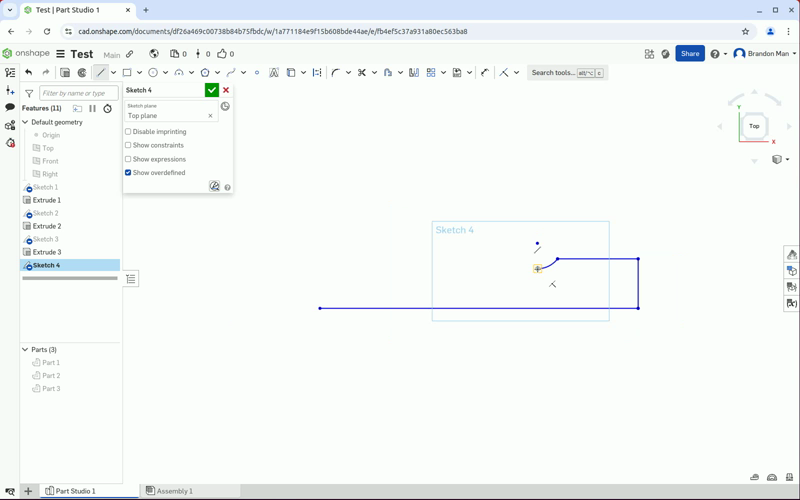
scroll(-6)
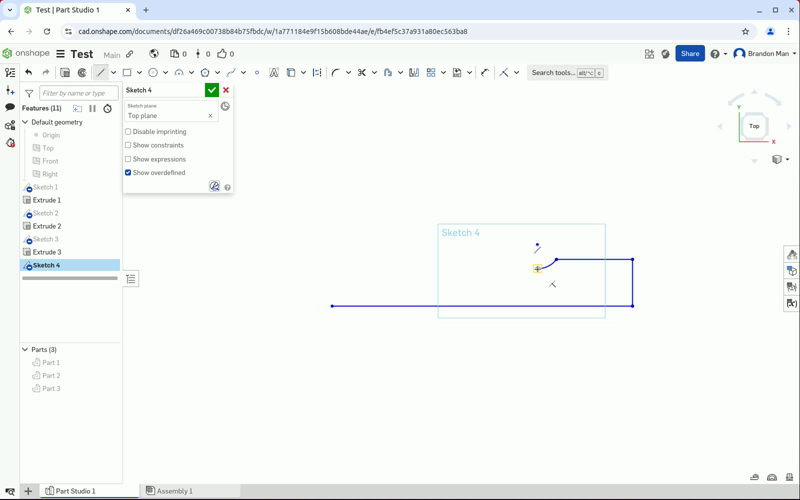
scroll(-6)
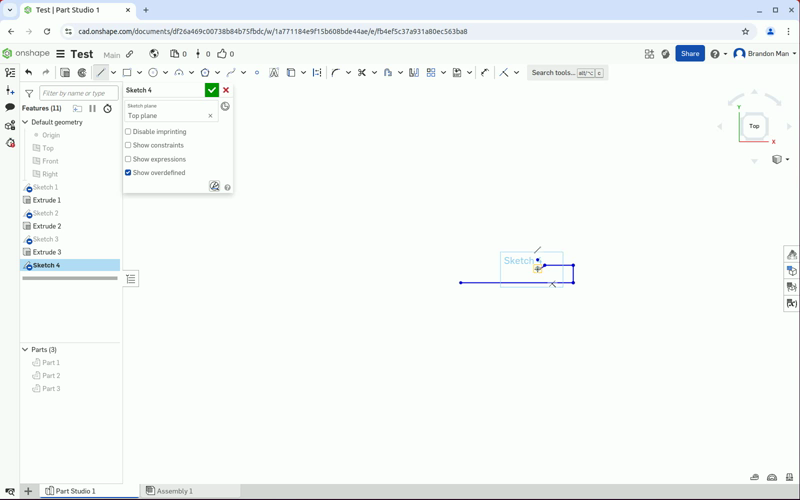
key_down(shift)
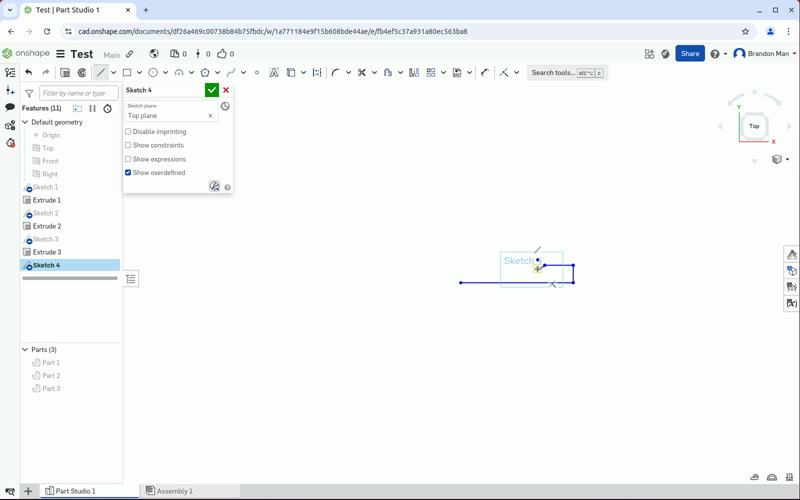
mouse_move(460, 268)
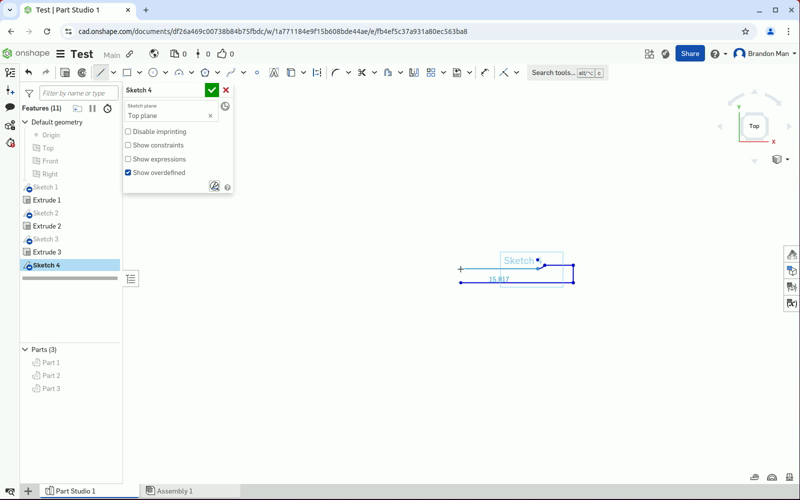
click(460, 268)
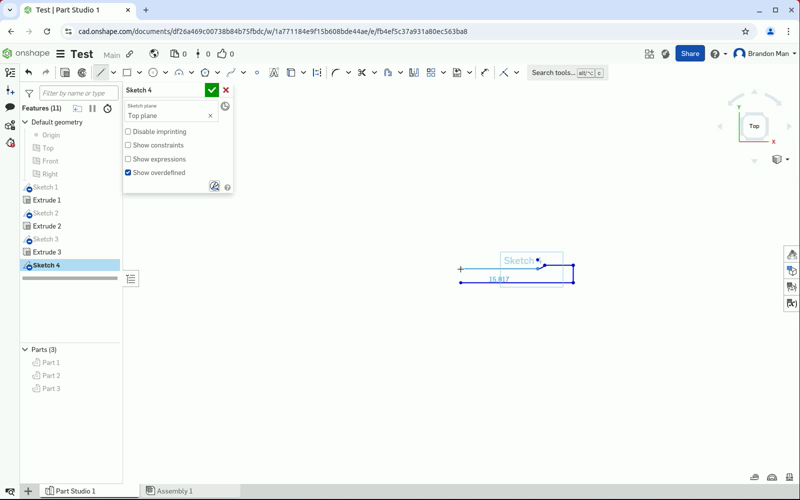
key_up(shift)
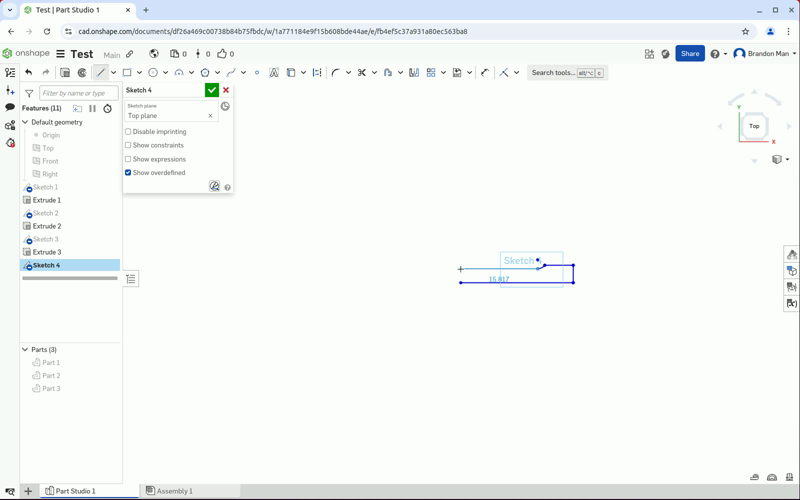
mouse_move(490, 268)
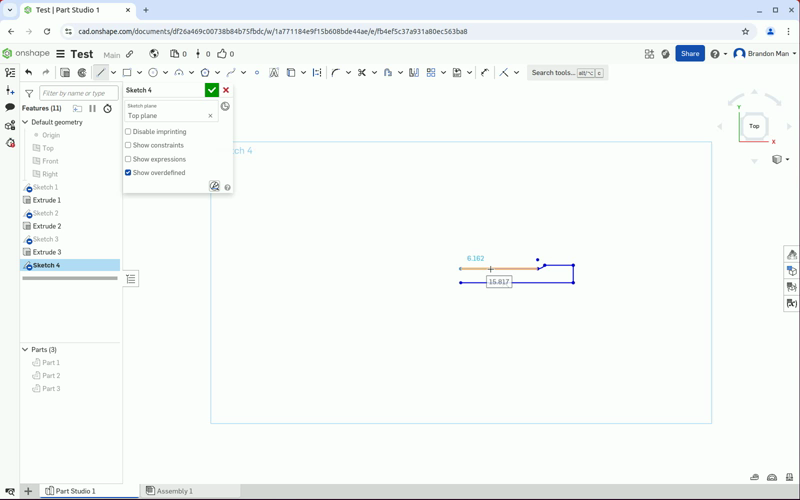
key_down(shift)
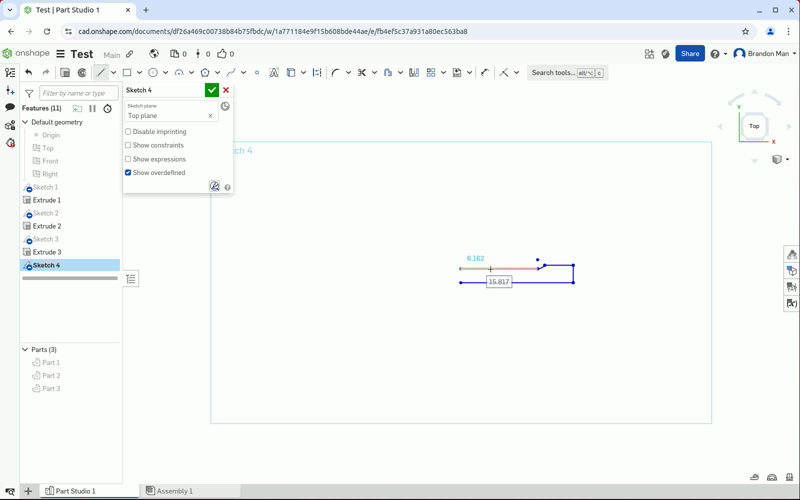
mouse_move(460, 282)
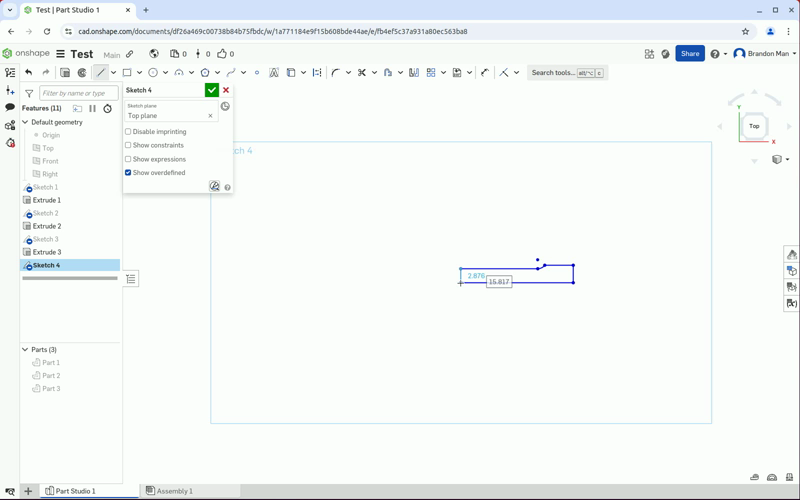
key_up(shift)
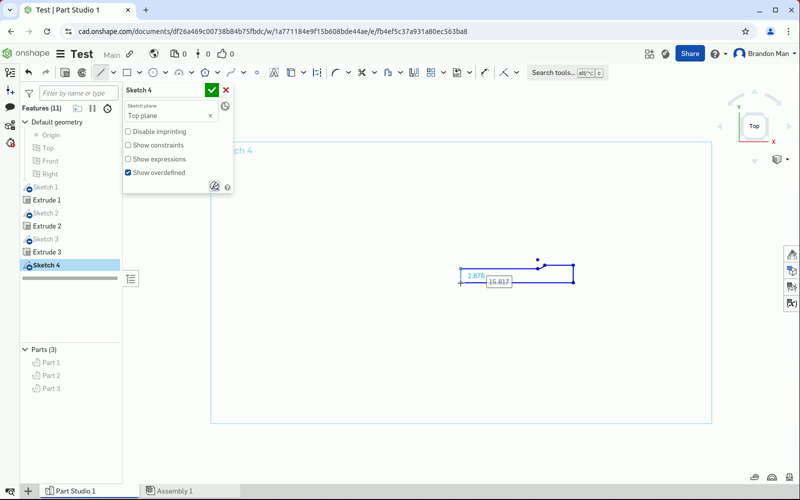
click(460, 282)
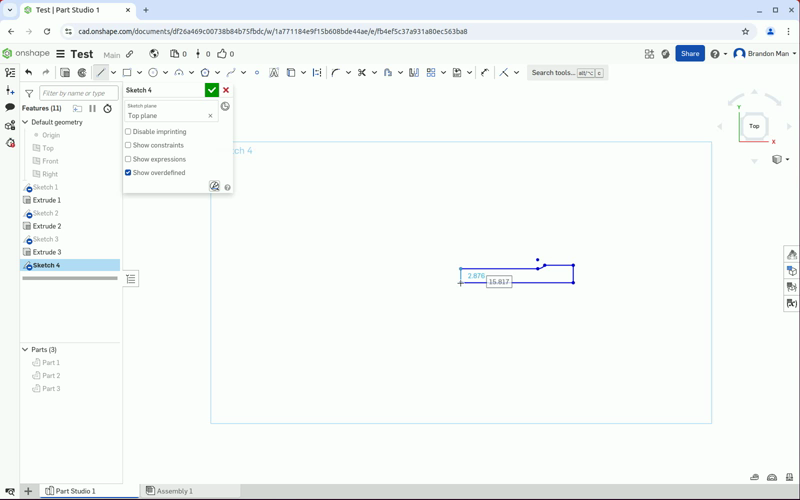
key(esc)
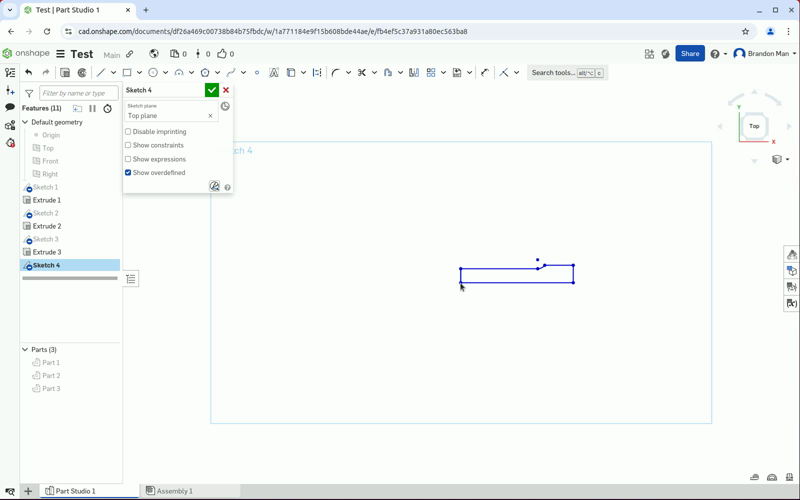
mouse_move(571, 274)
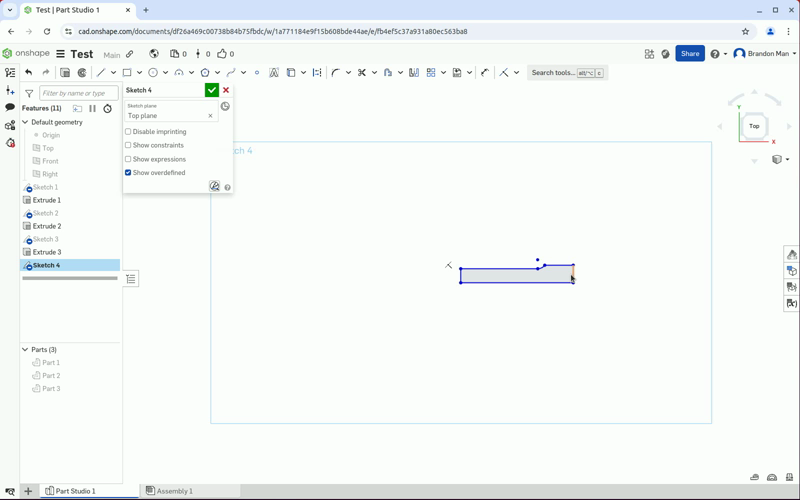
scroll(6)
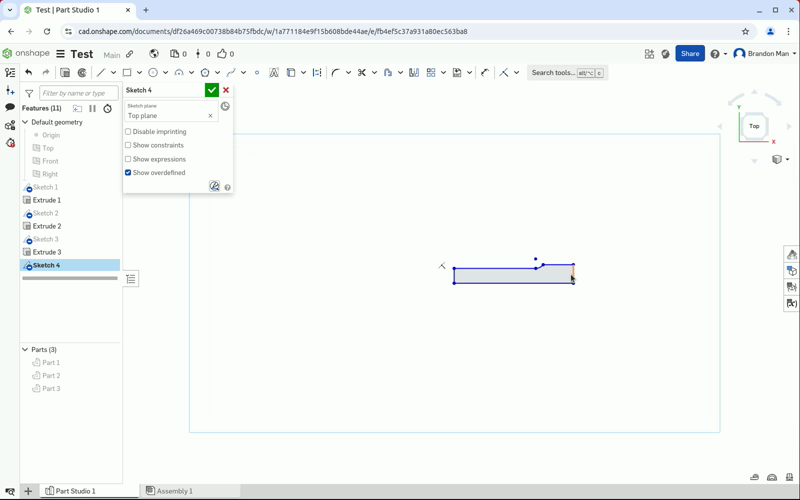
scroll(6)
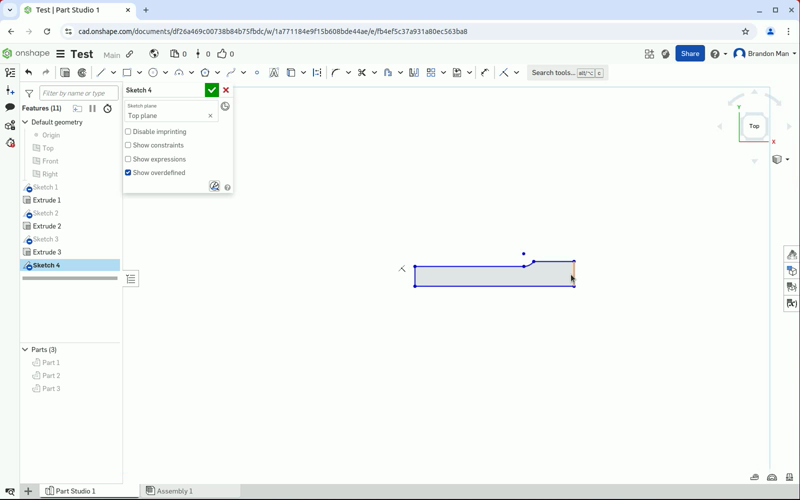
scroll(6)
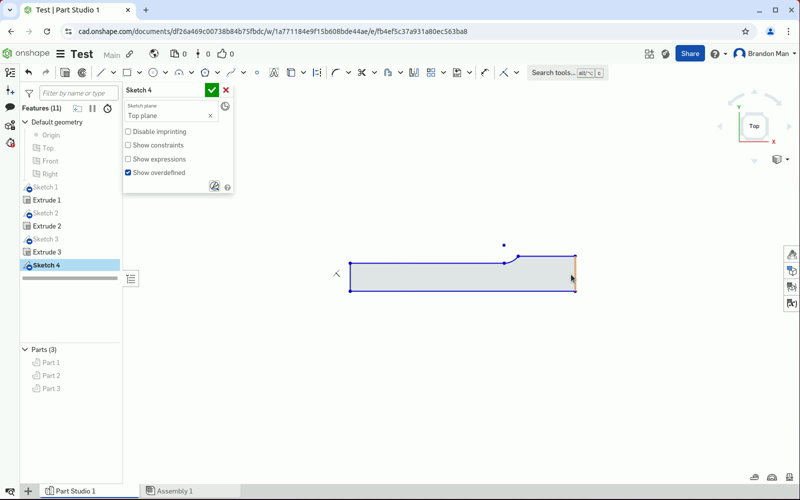
scroll(6)
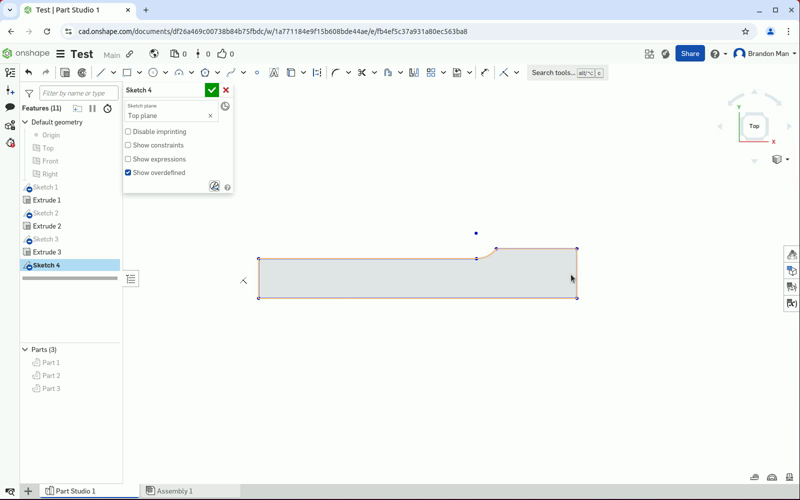
scroll(6)
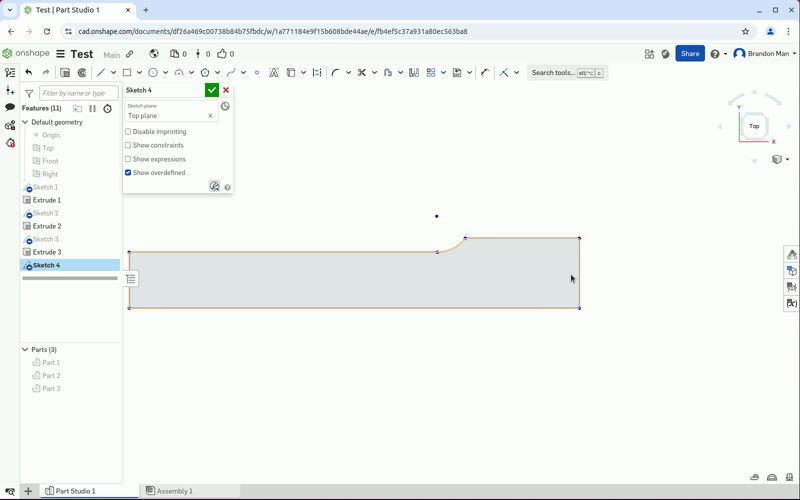
scroll(6)
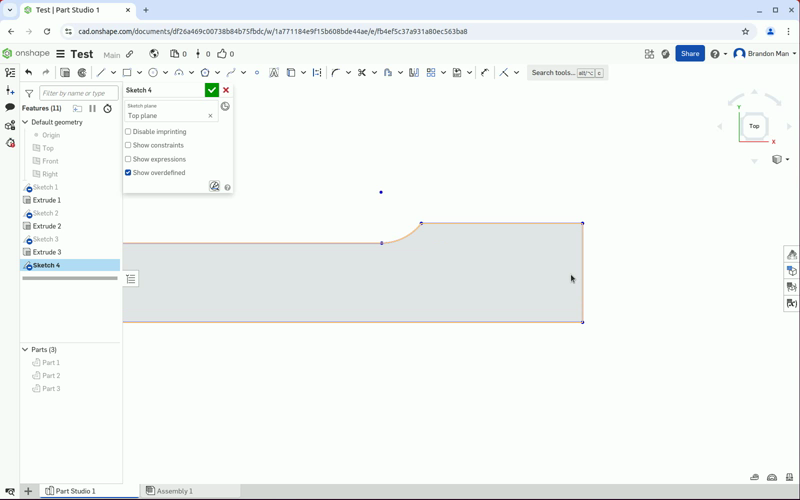
scroll(6)
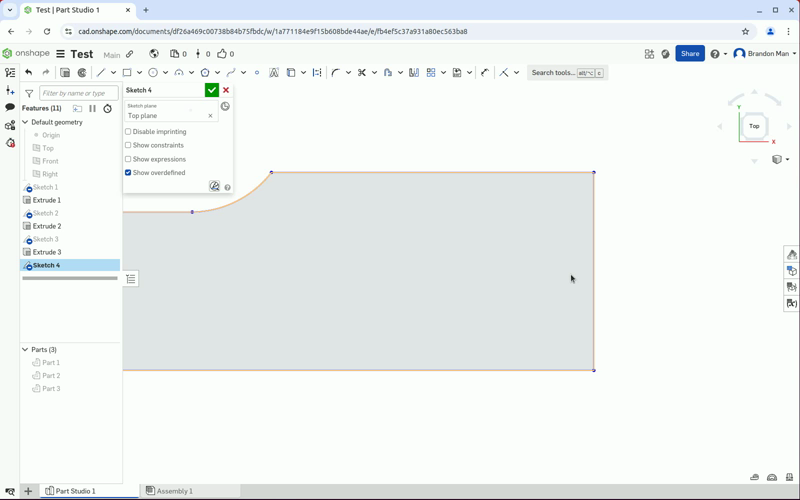
click(571, 274)
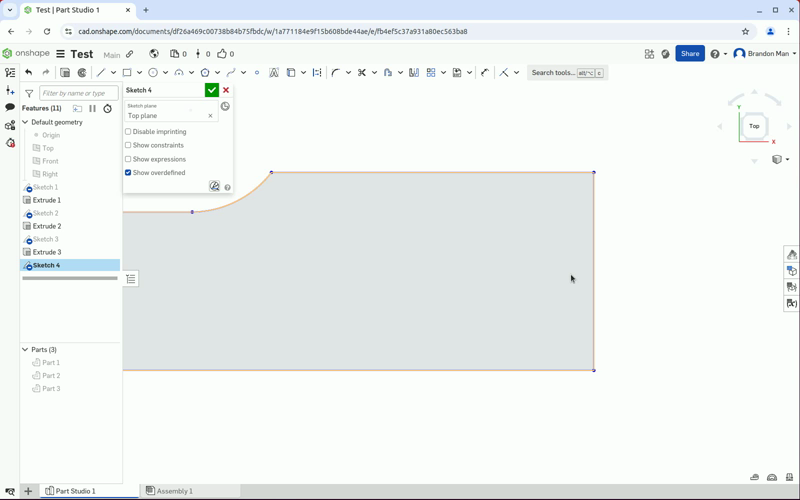
scroll(-6)
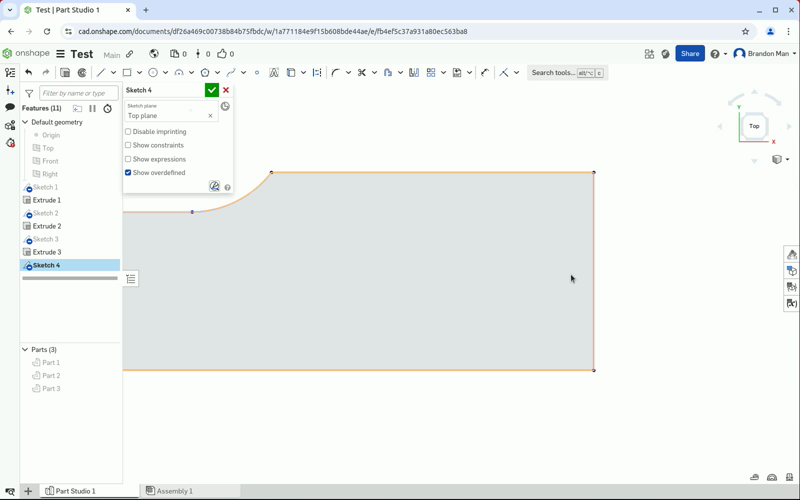
scroll(-6)
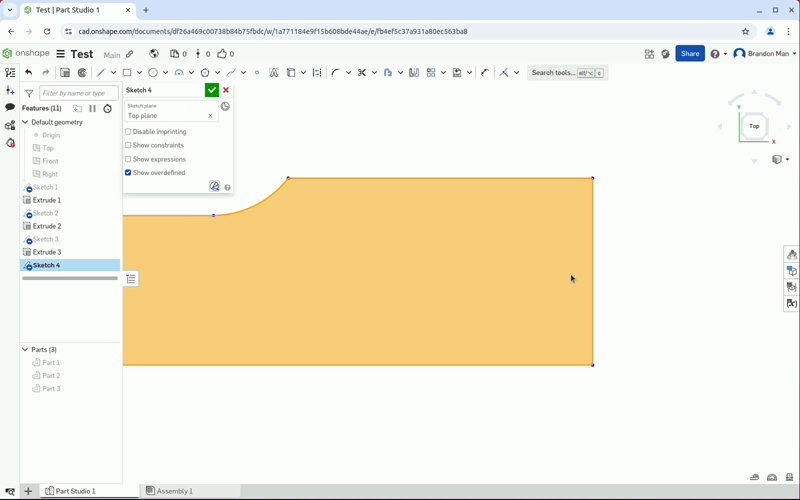
scroll(-6)
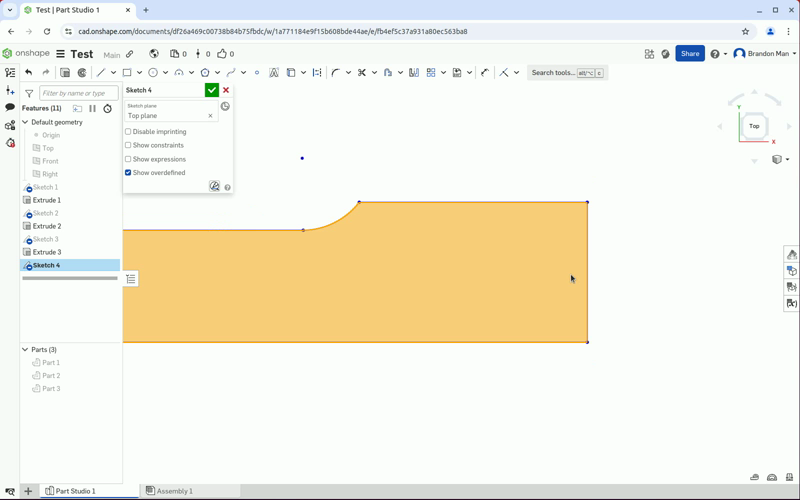
scroll(-6)
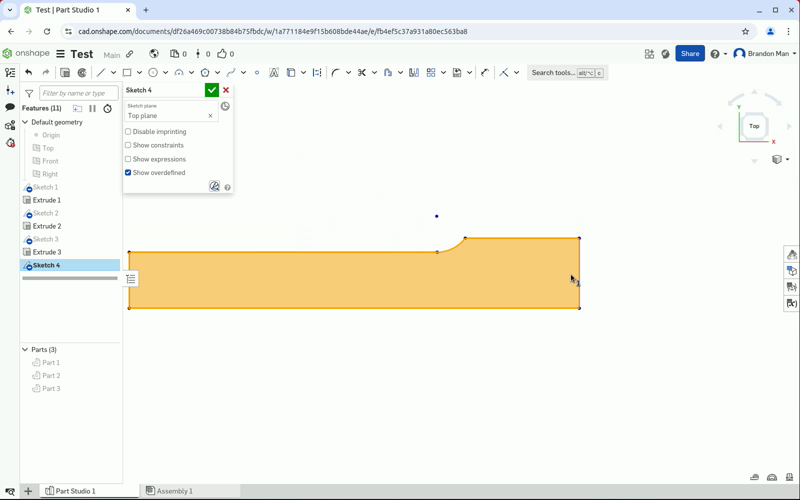
scroll(-6)
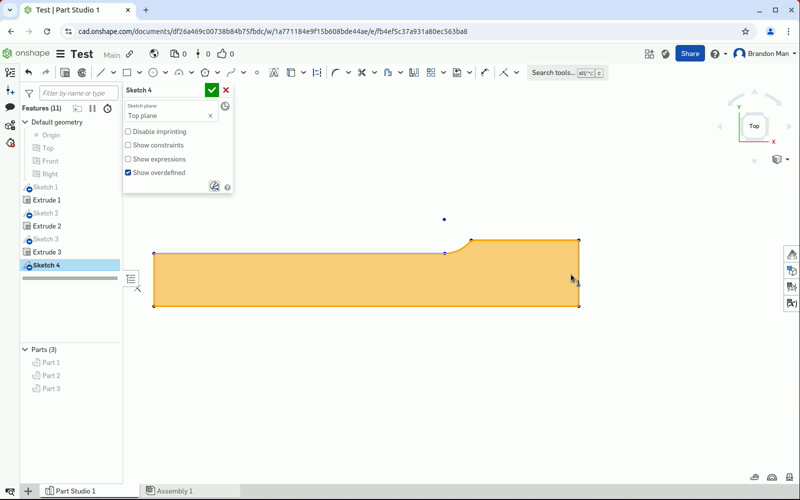
scroll(-6)
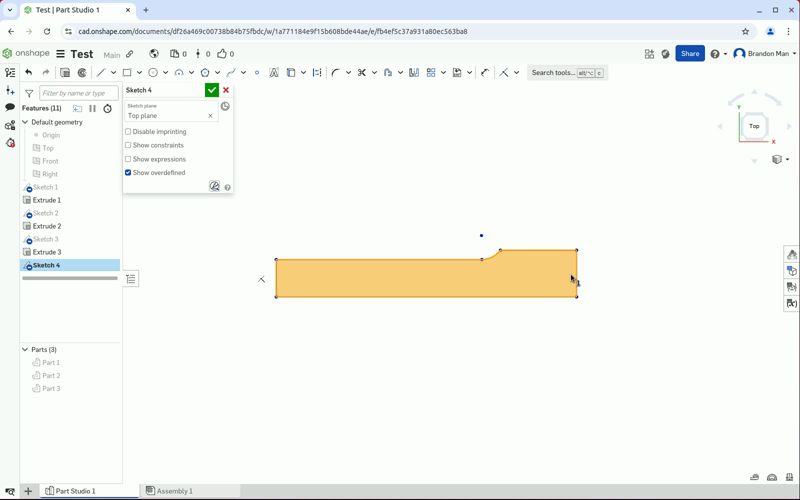
scroll(-6)
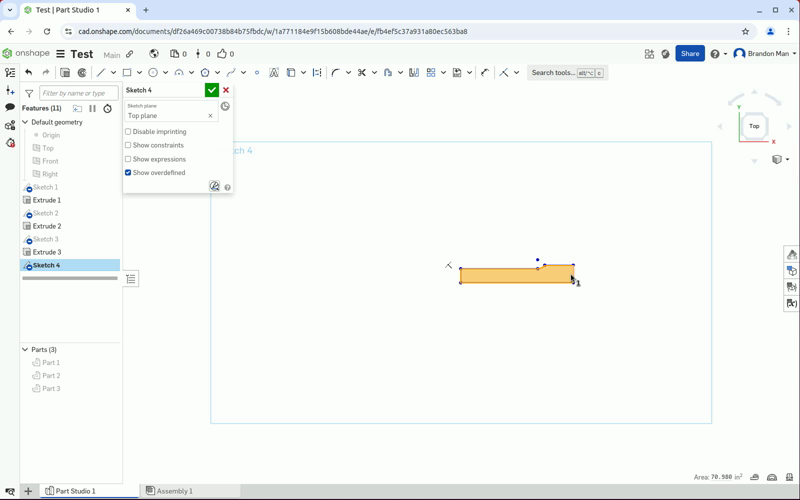
mouse_move(73, 352)
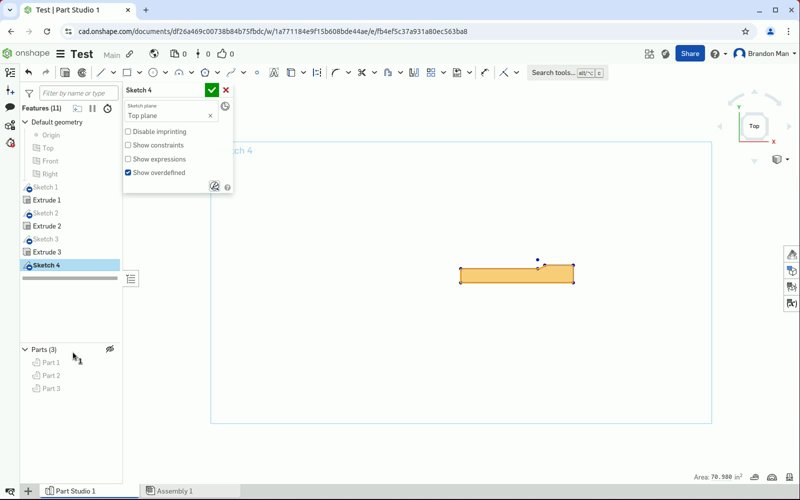
key(shift+y)
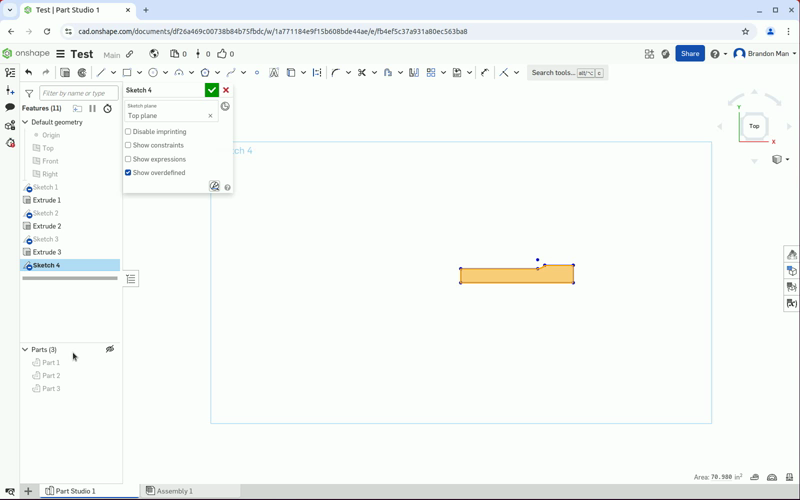
key(shift+e)
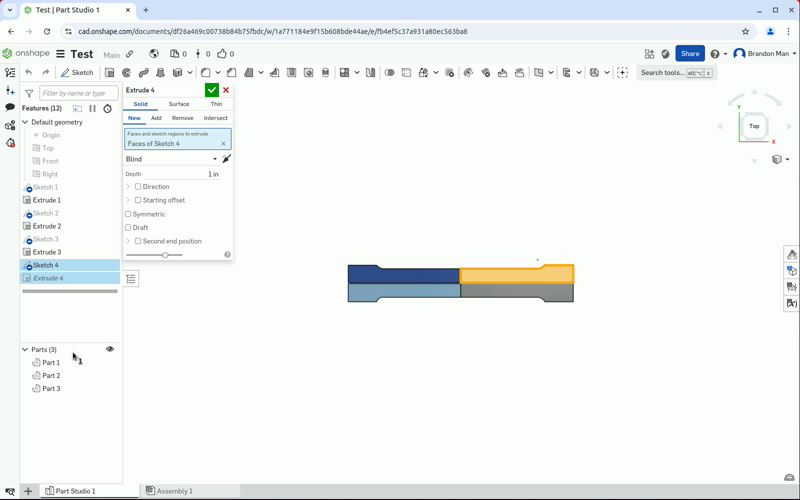
mouse_move(143, 106)
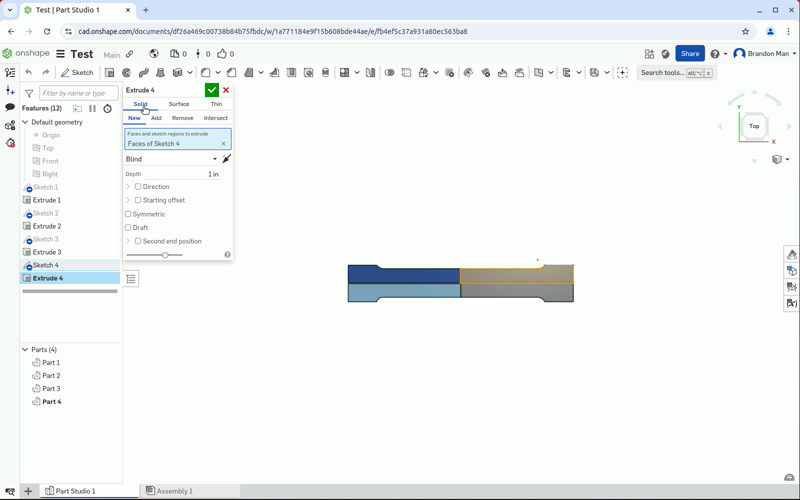
click(143, 106)
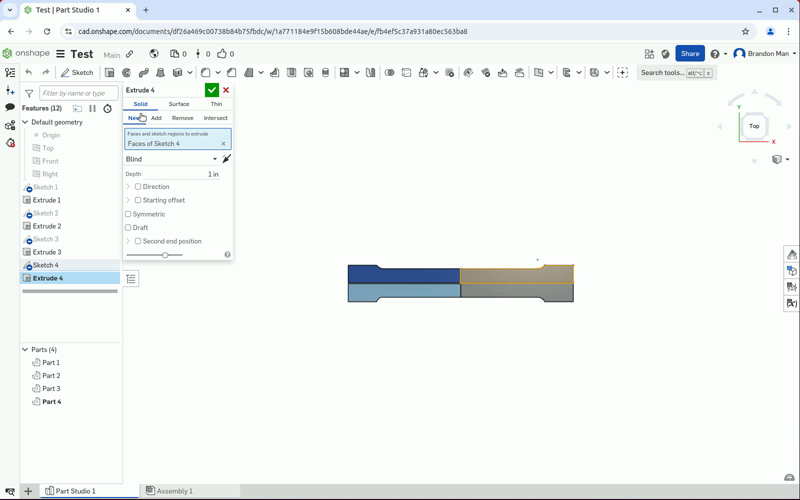
mouse_move(137, 120)
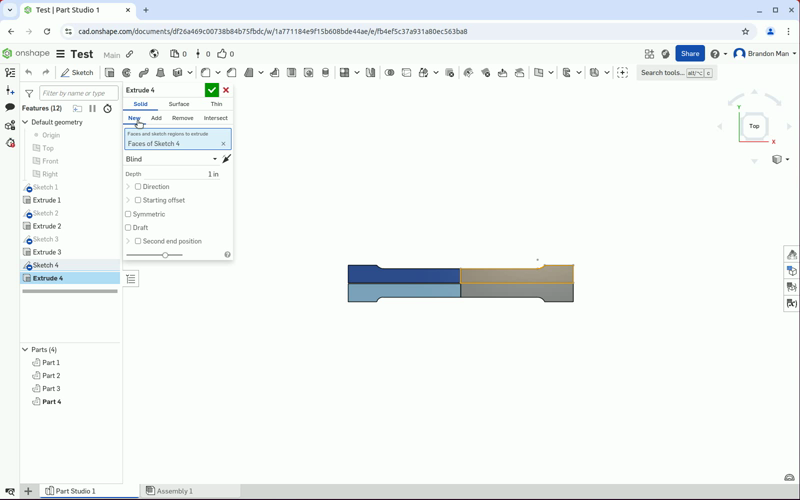
click(137, 120)
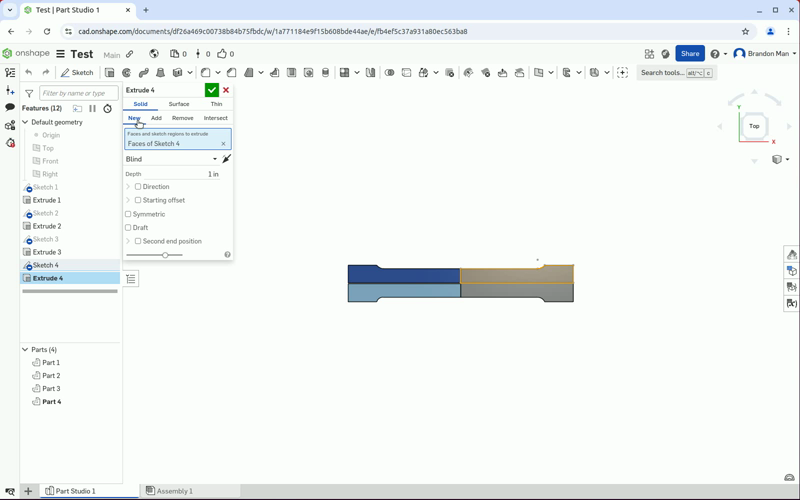
key(tab, 4)
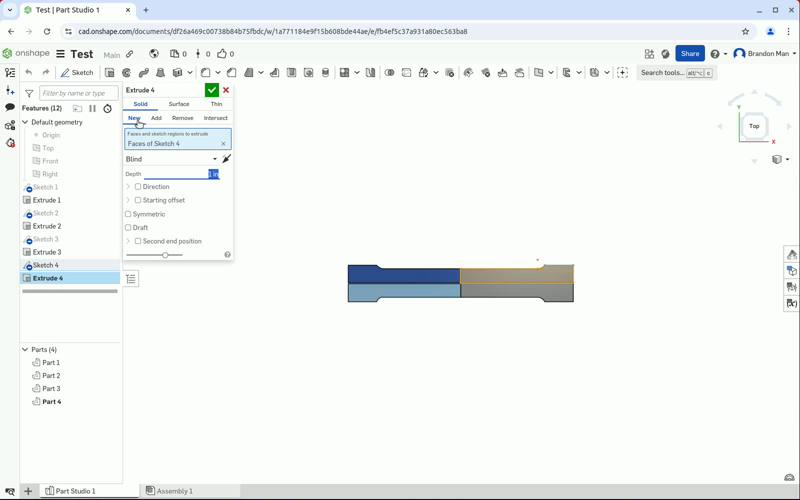
text(1.444)
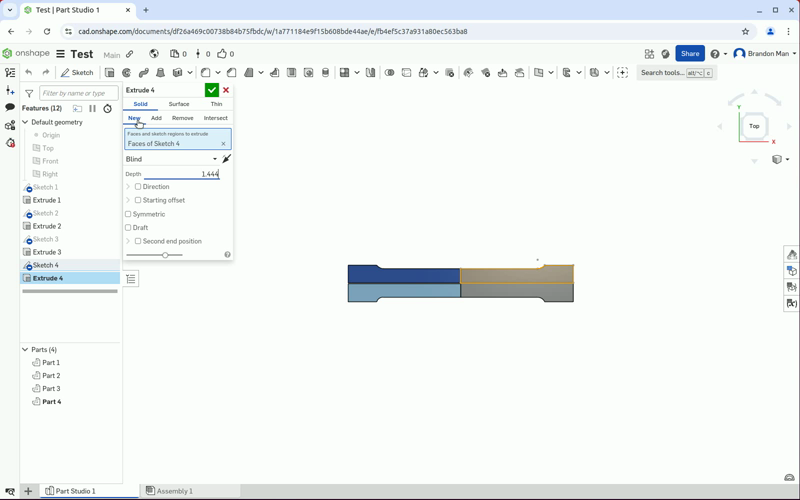
key(enter)
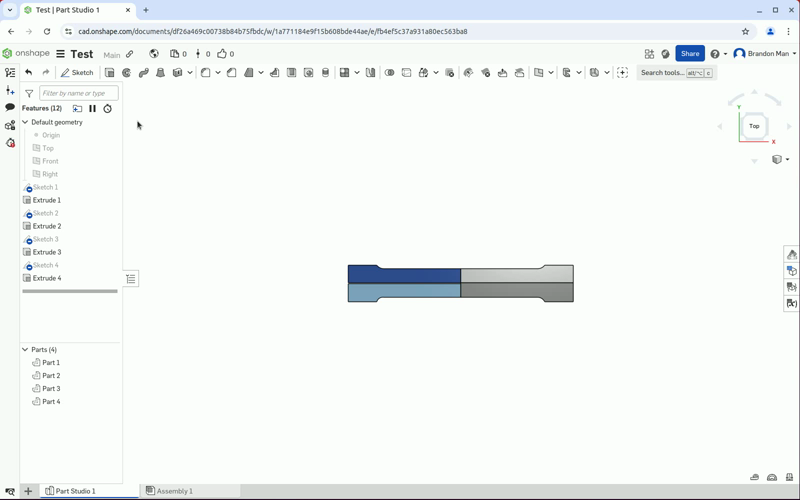
key(shift+h)
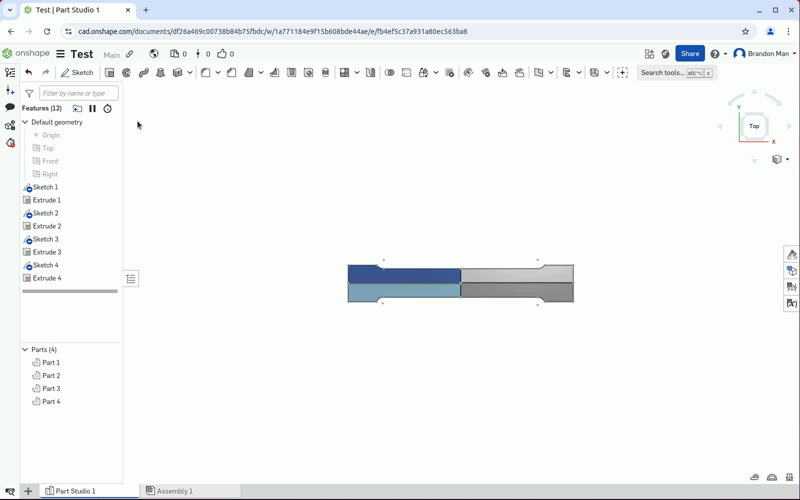
key(shift+h)
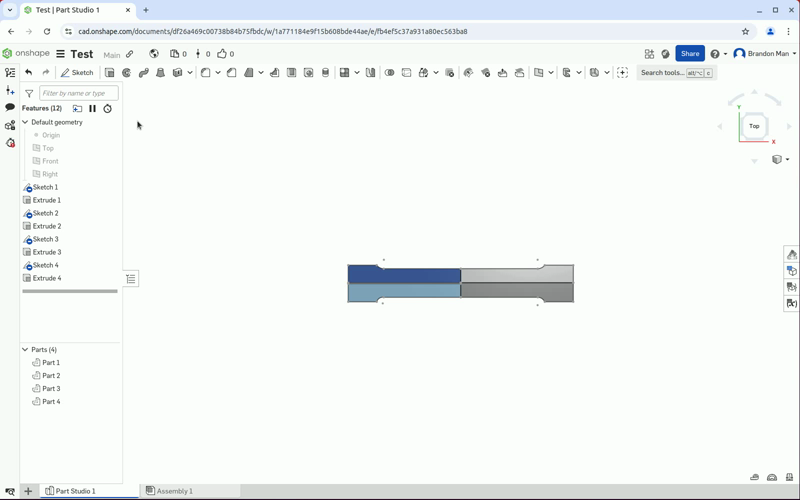
key(shift+7)
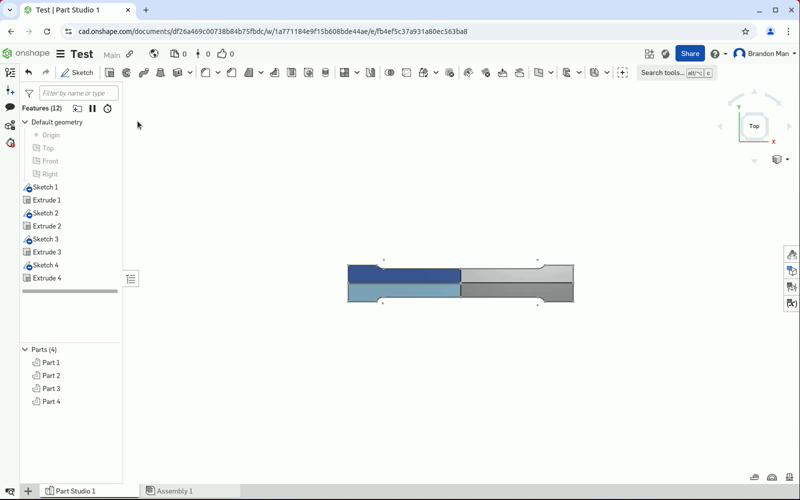
key(up, 3)
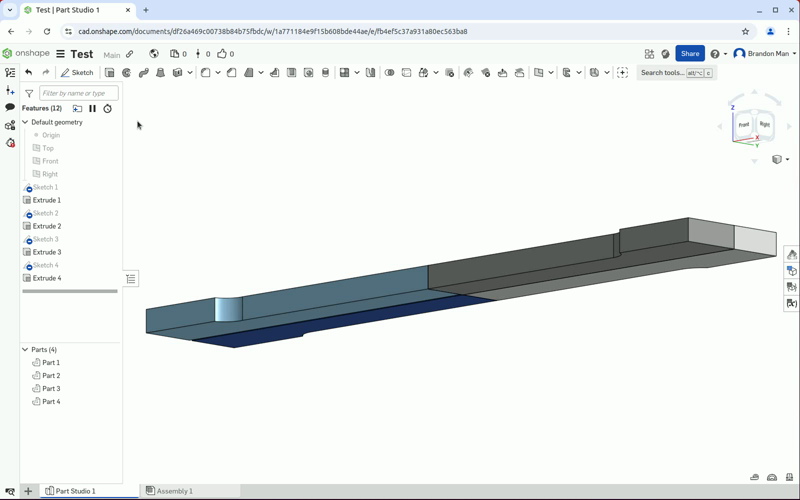
key(left, 3)
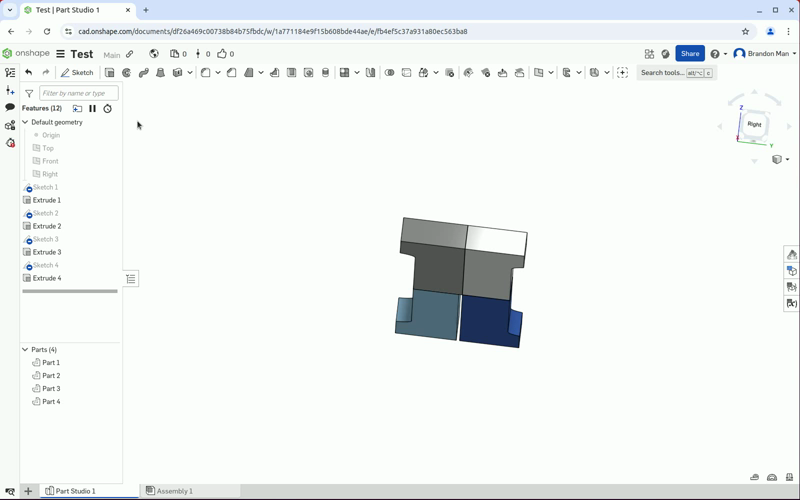
key(right, 3)
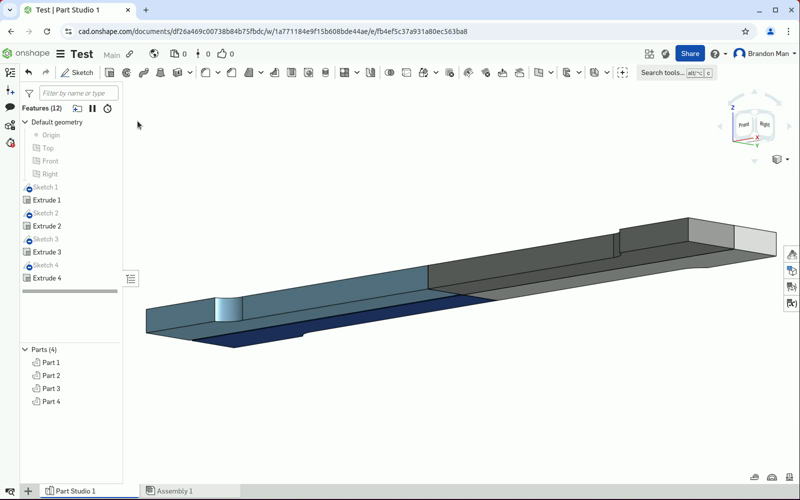
key(down, 3)
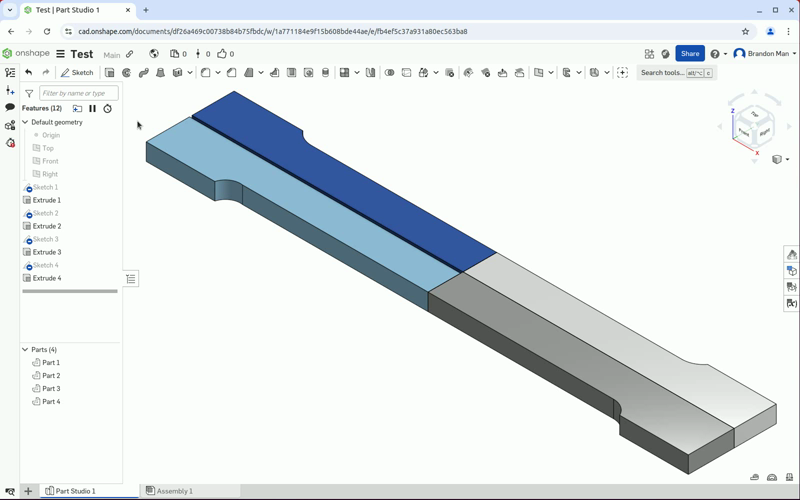
mouse_move(73, 189)
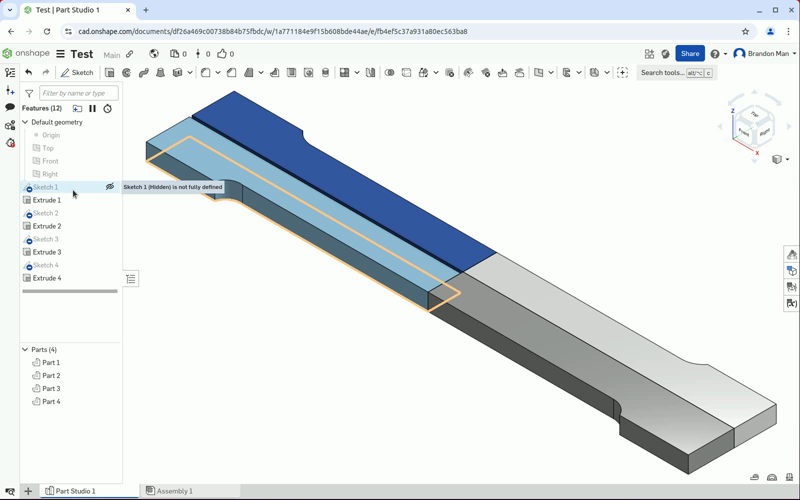
click(73, 189)